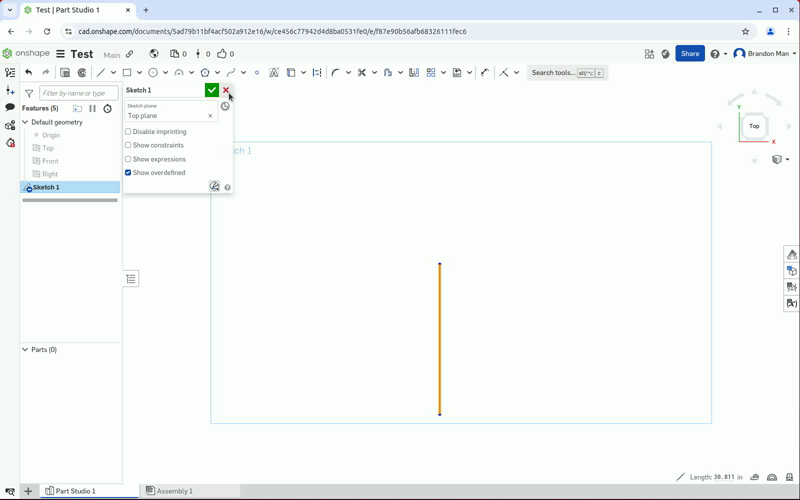
key(shift+h)
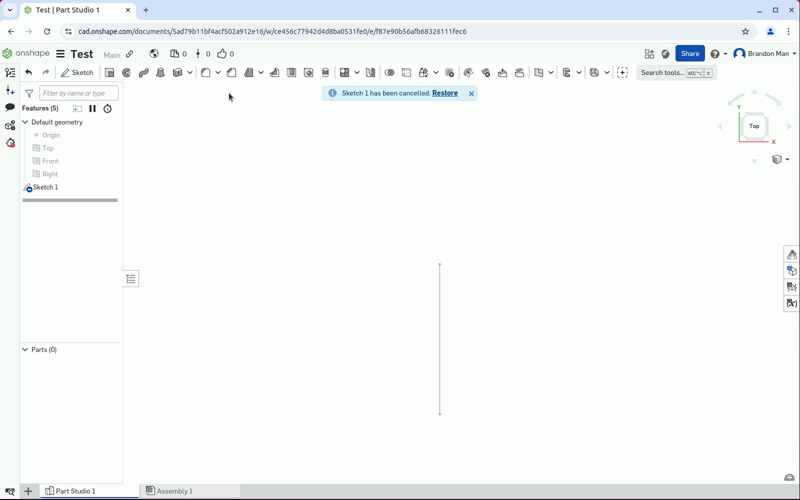
mouse_move(73, 352)
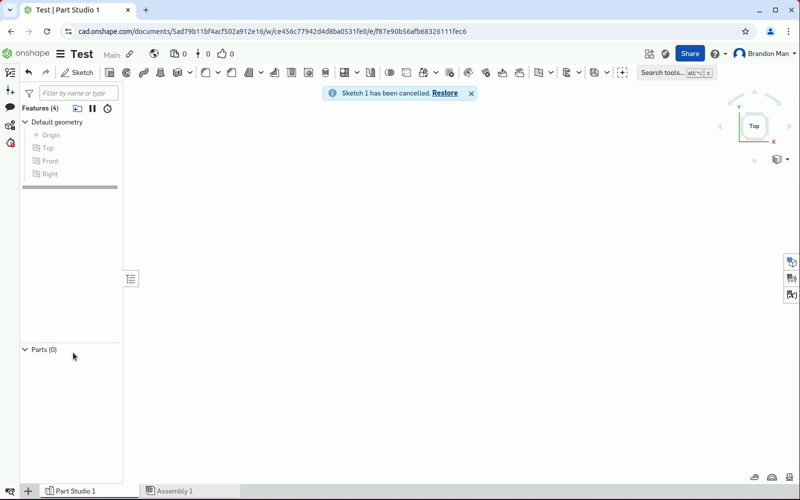
key(y)
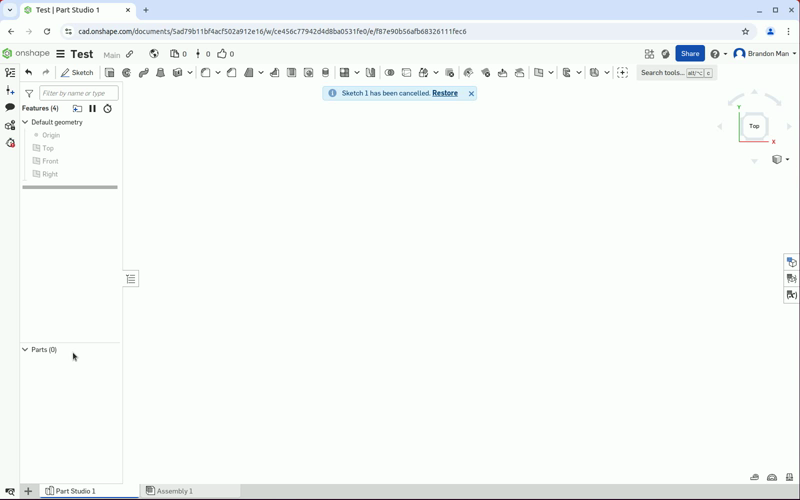
key(shift+p)
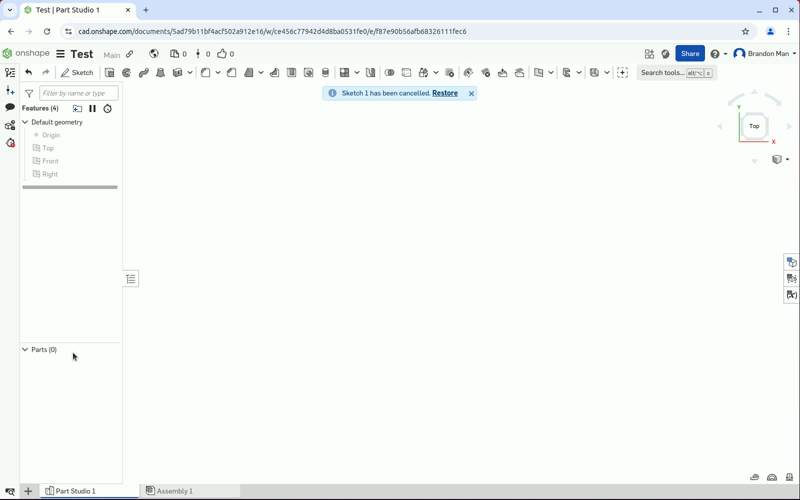
key(space)
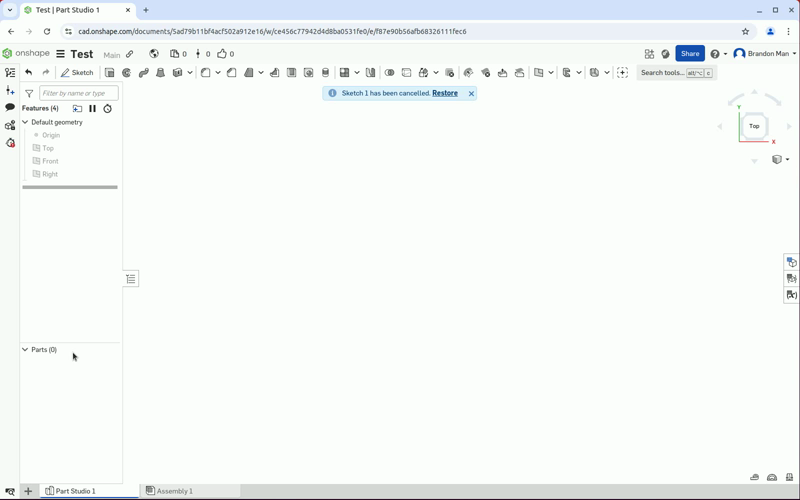
key_down(shift)
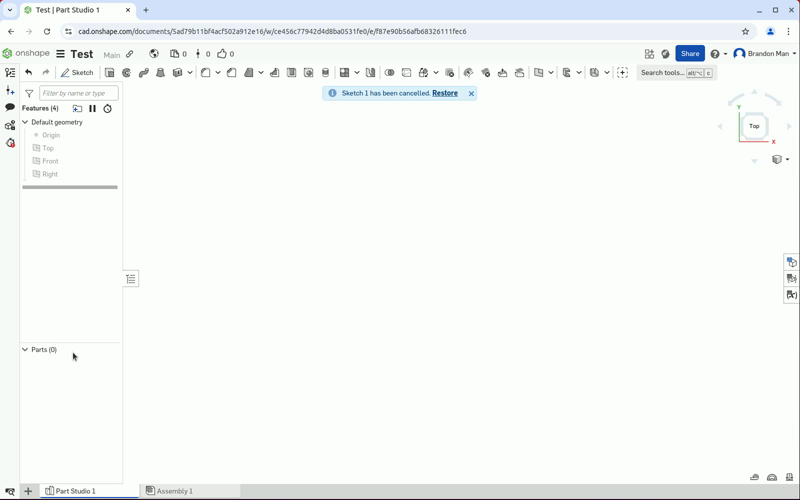
key(up)
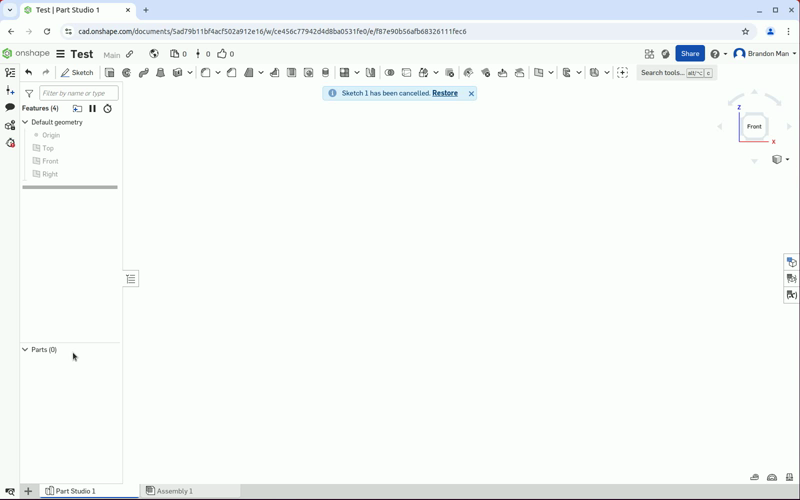
key_up(shift)
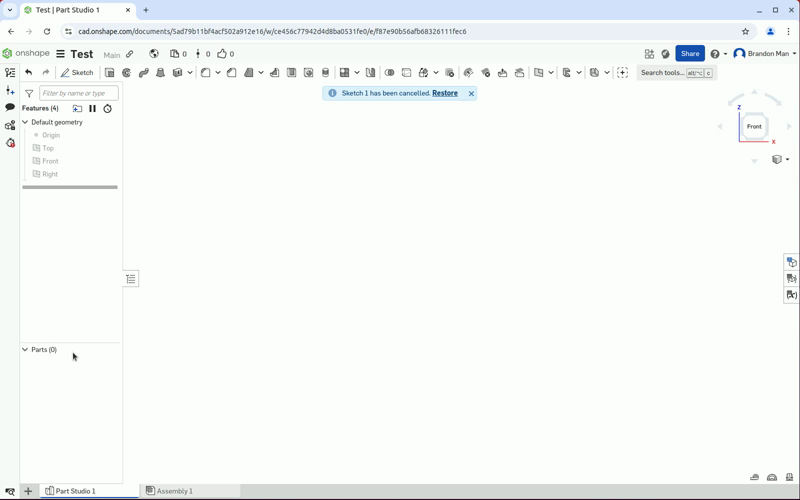
mouse_move(73, 352)
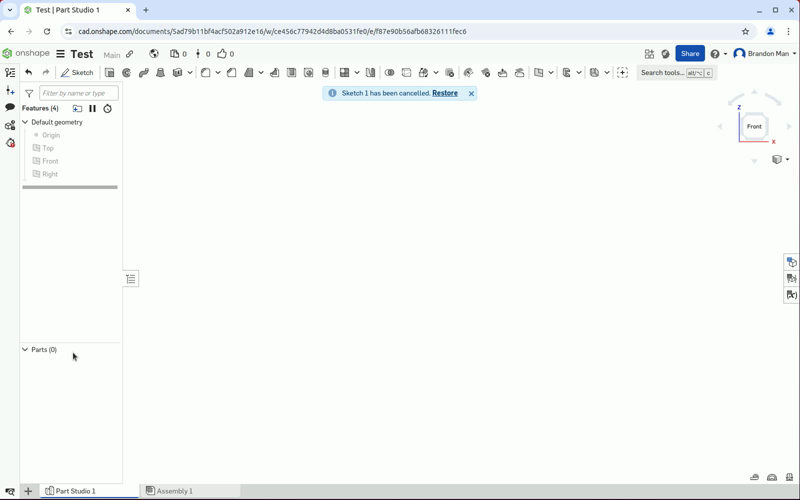
key(shift+y)
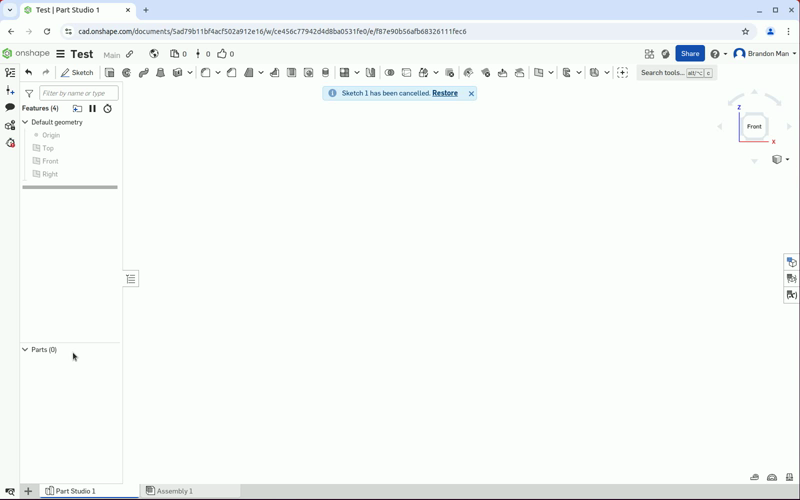
key(shift+s)
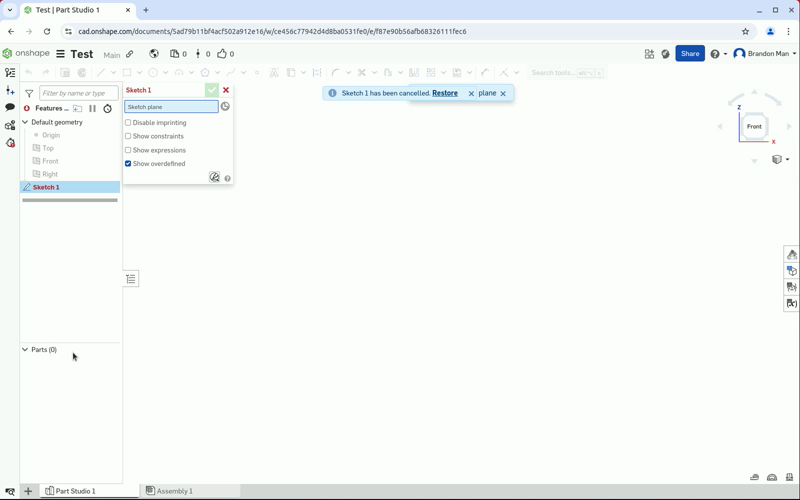
mouse_move(73, 163)
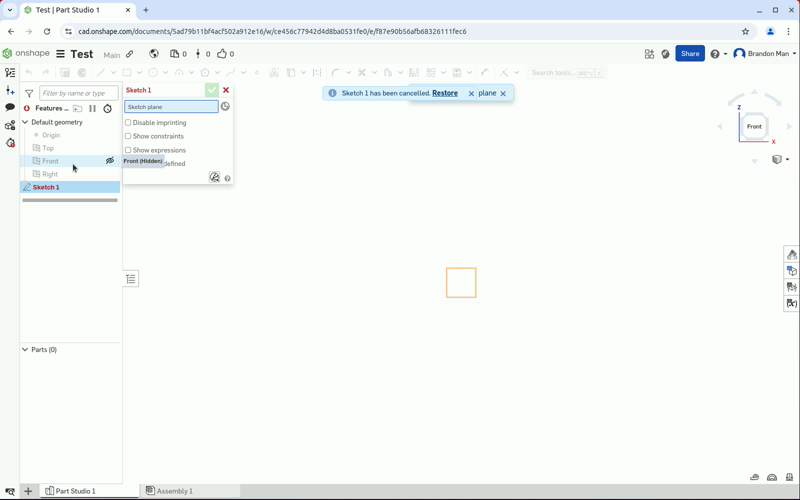
click(73, 163)
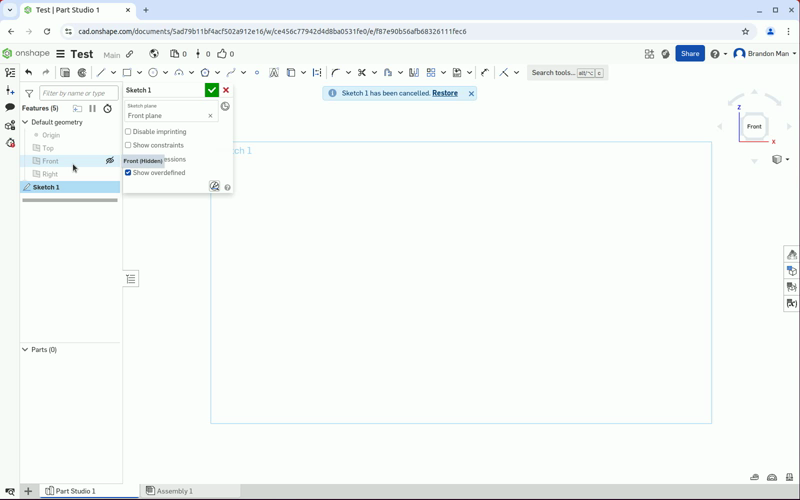
mouse_move(73, 352)
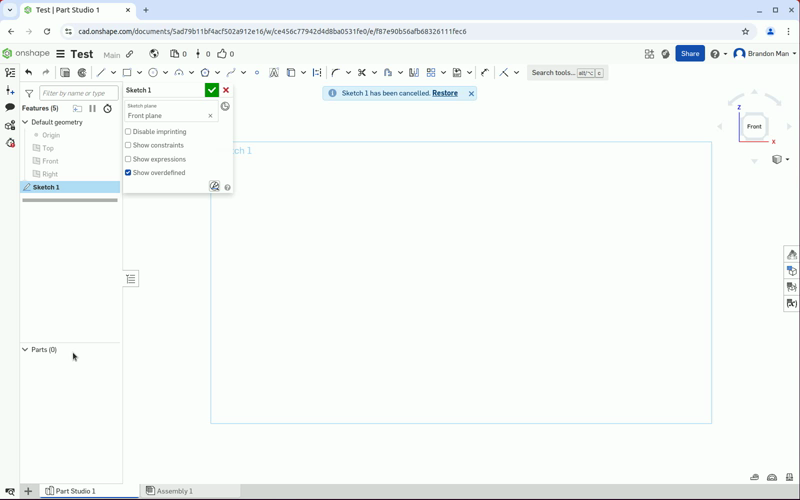
key(y)
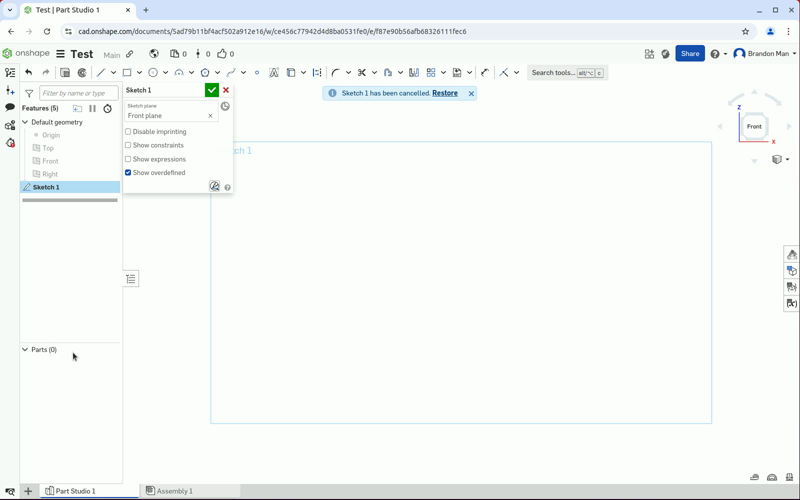
key(c)
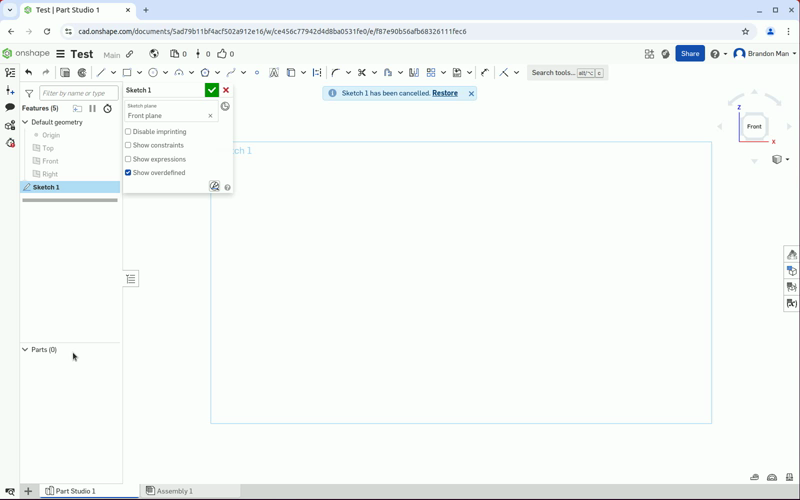
key_down(shift)
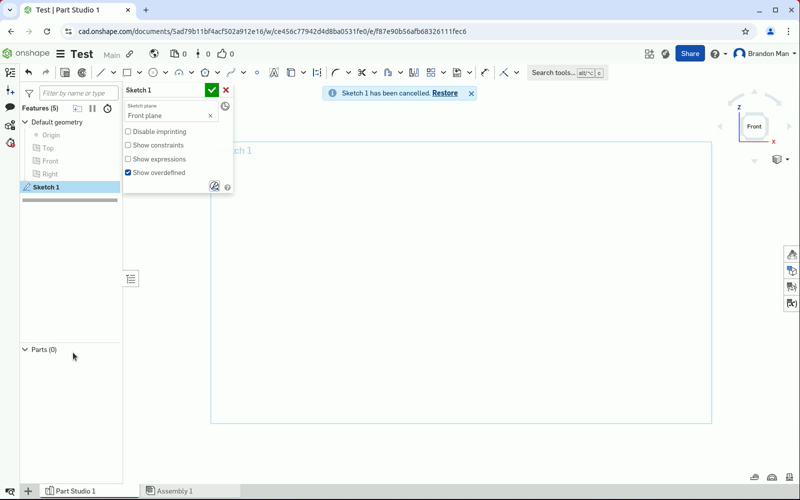
mouse_move(461, 178)
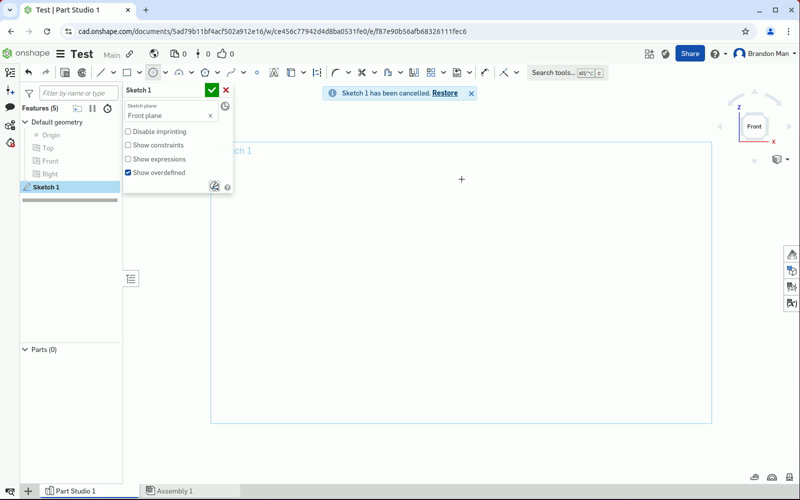
click(461, 178)
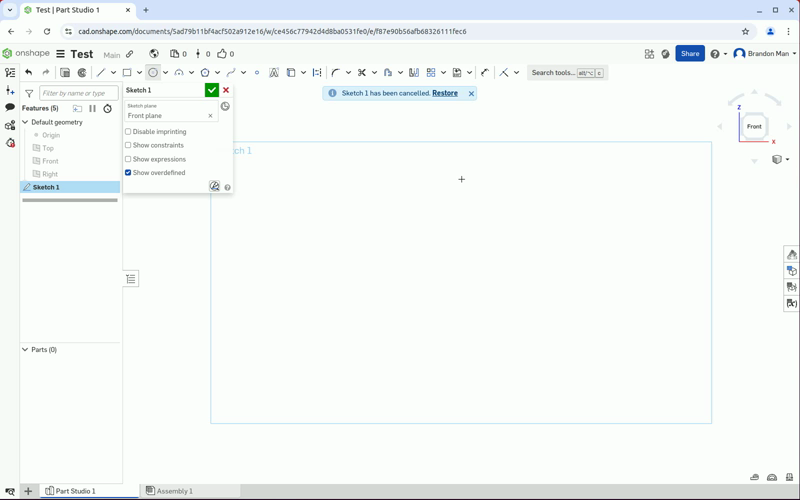
key_up(shift)
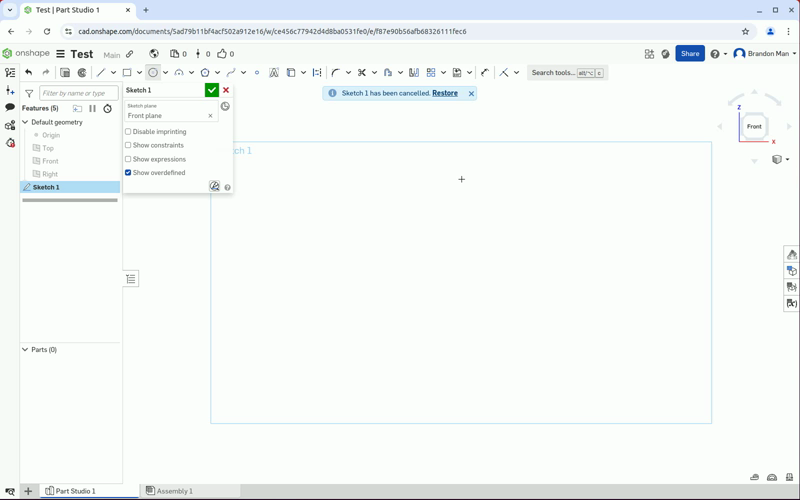
mouse_move(471, 178)
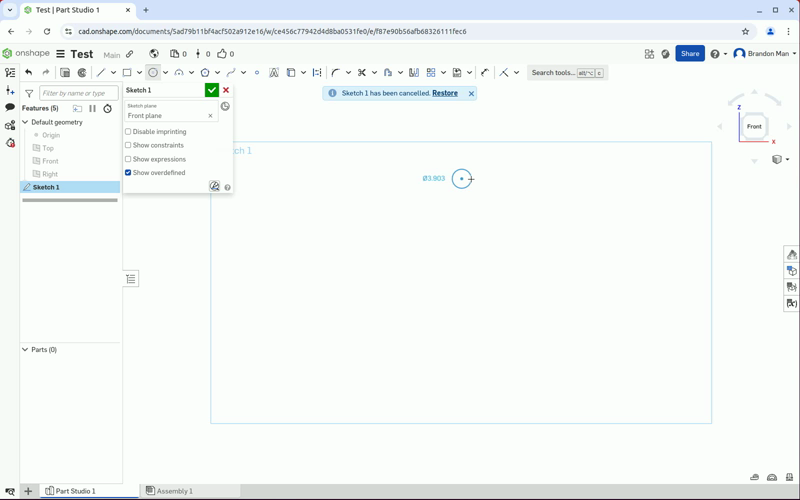
click(471, 178)
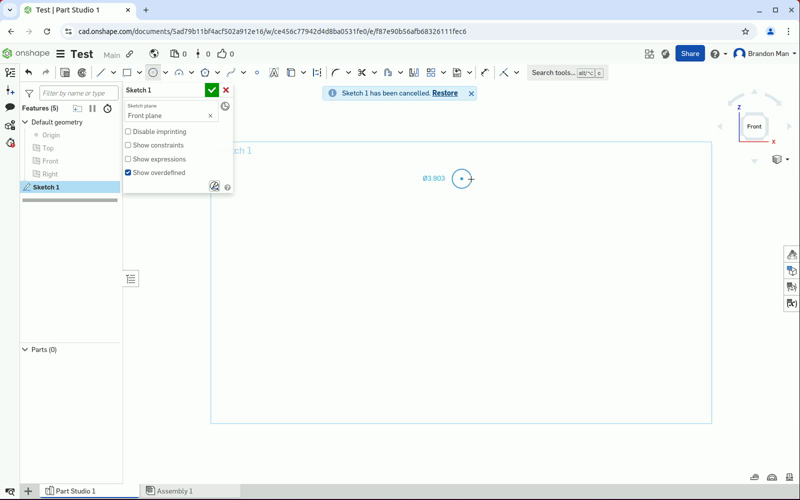
key(esc)
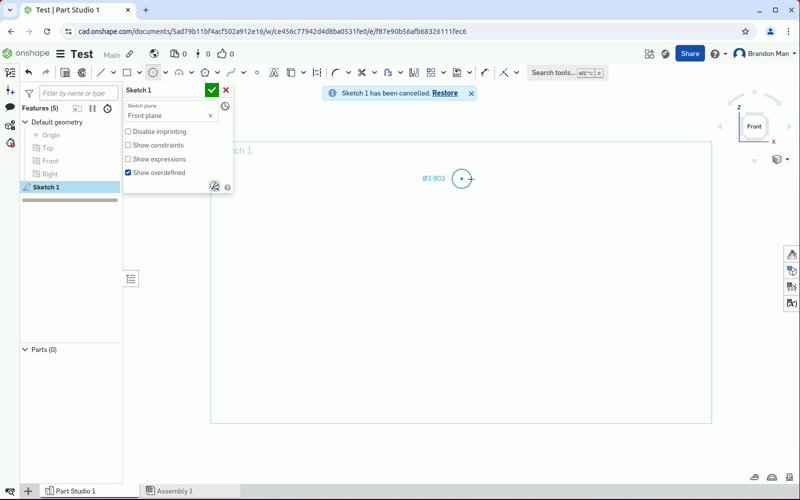
key(c)
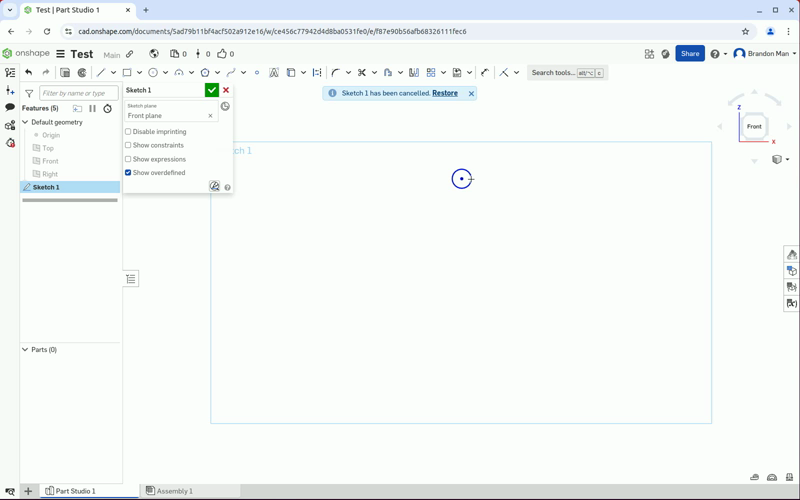
key_down(shift)
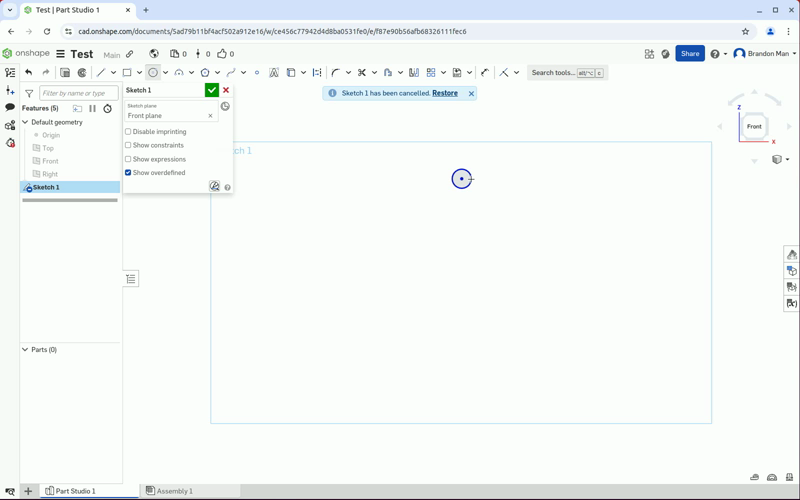
mouse_move(461, 178)
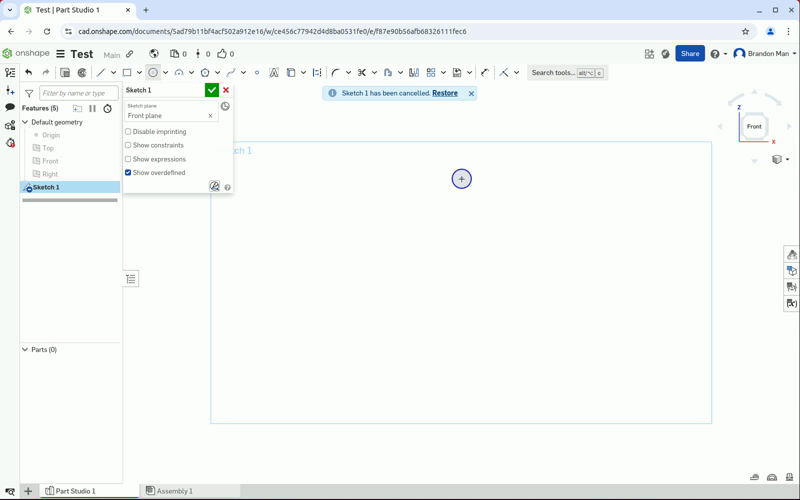
click(461, 178)
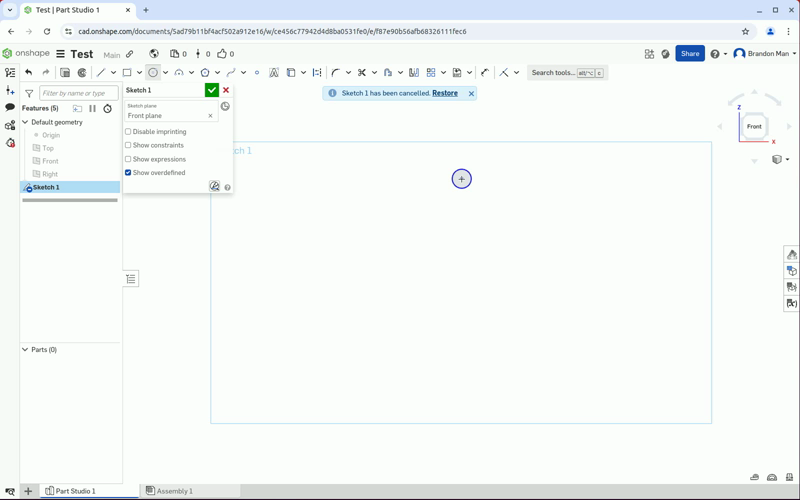
key_up(shift)
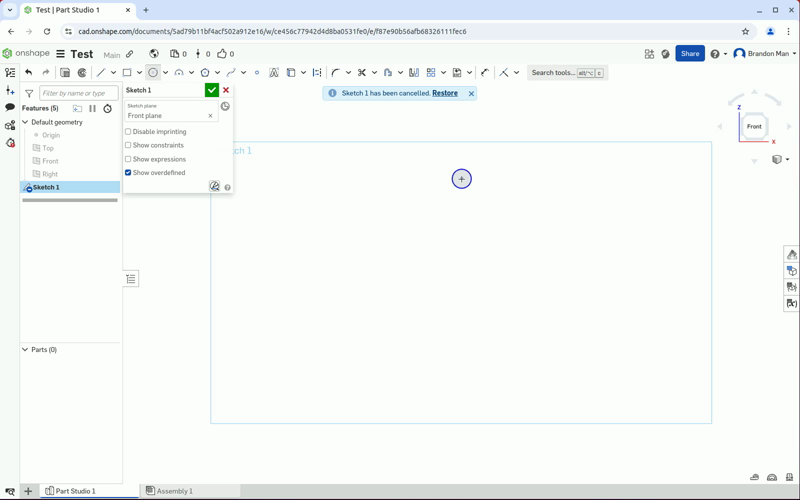
mouse_move(464, 178)
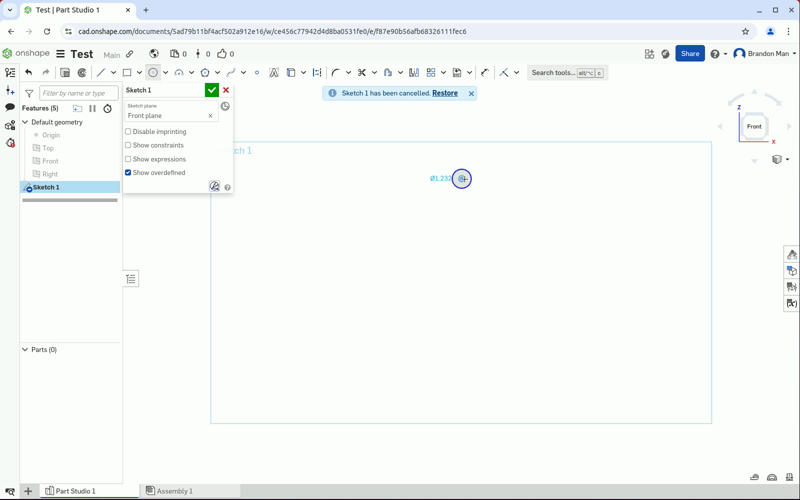
scroll(6)
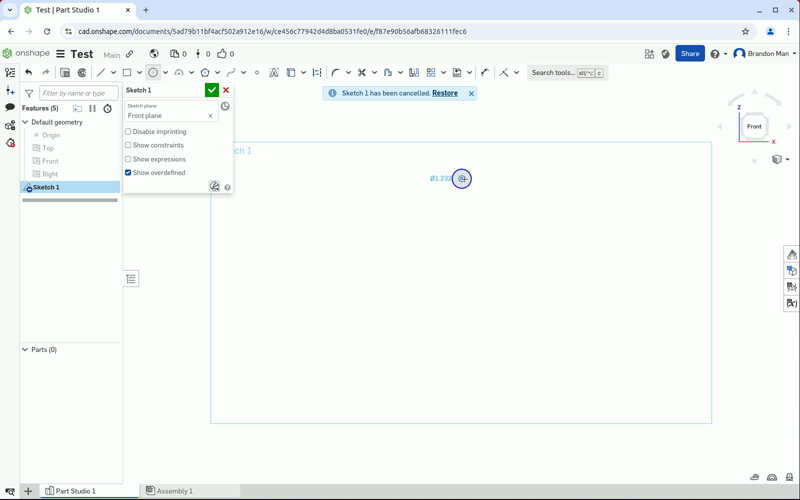
scroll(6)
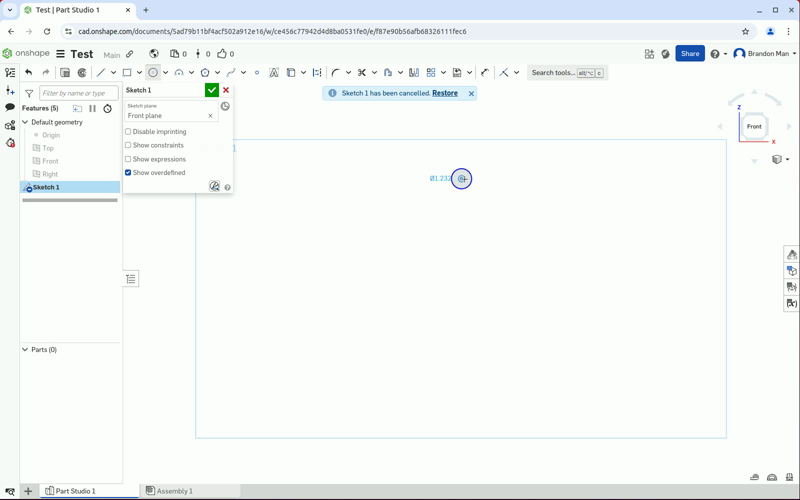
scroll(6)
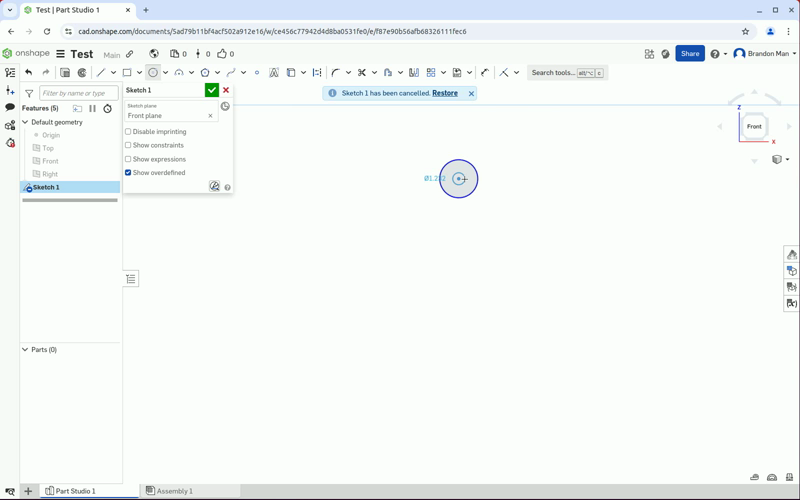
scroll(6)
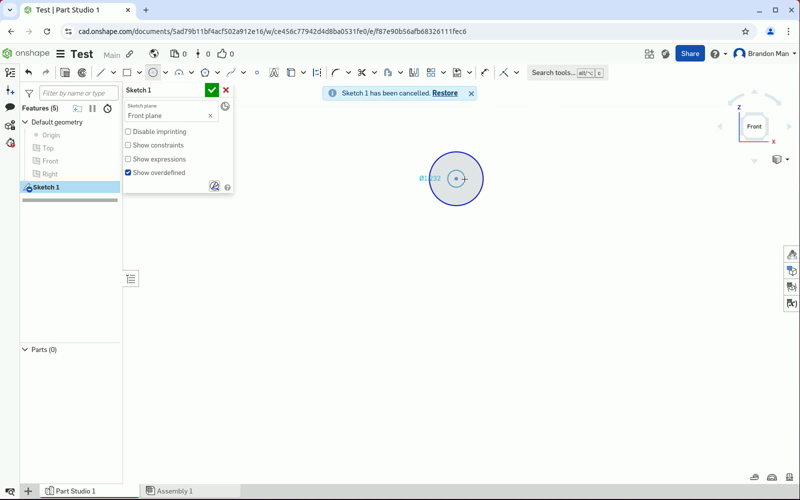
scroll(6)
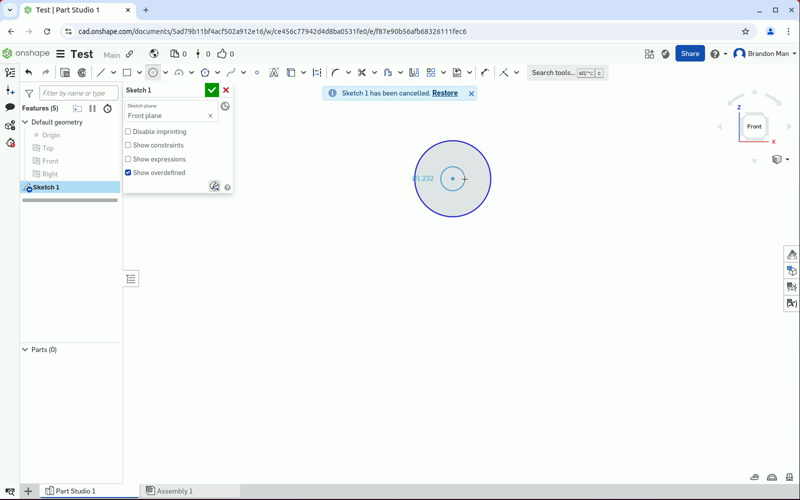
scroll(6)
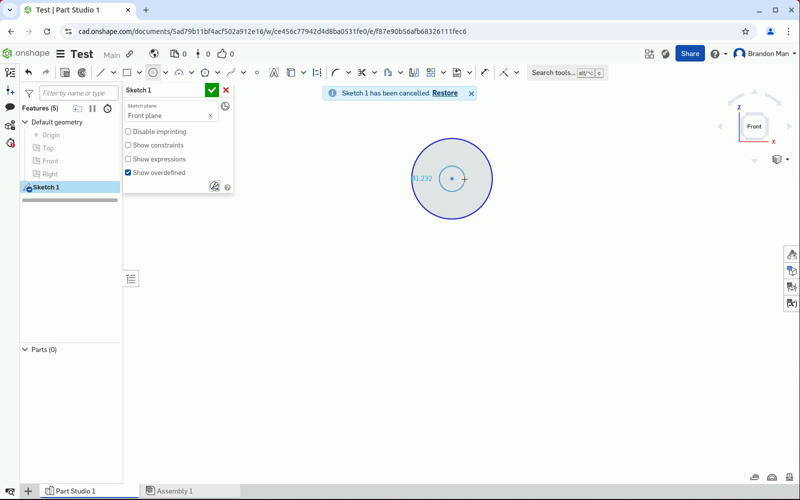
scroll(6)
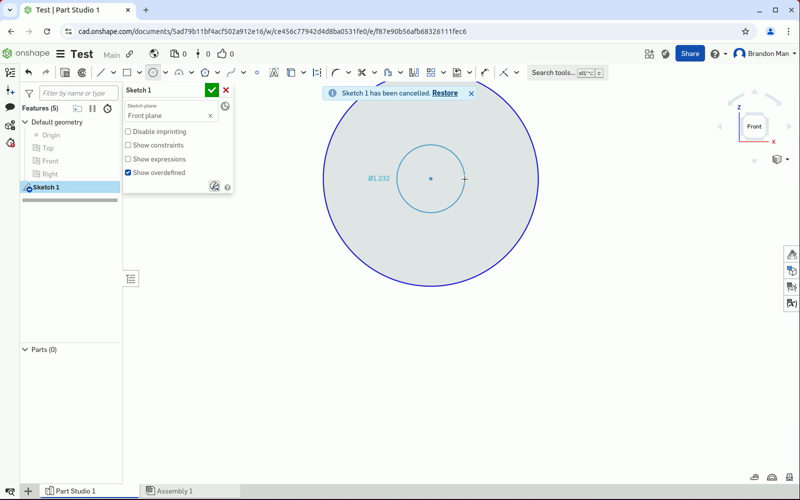
click(464, 178)
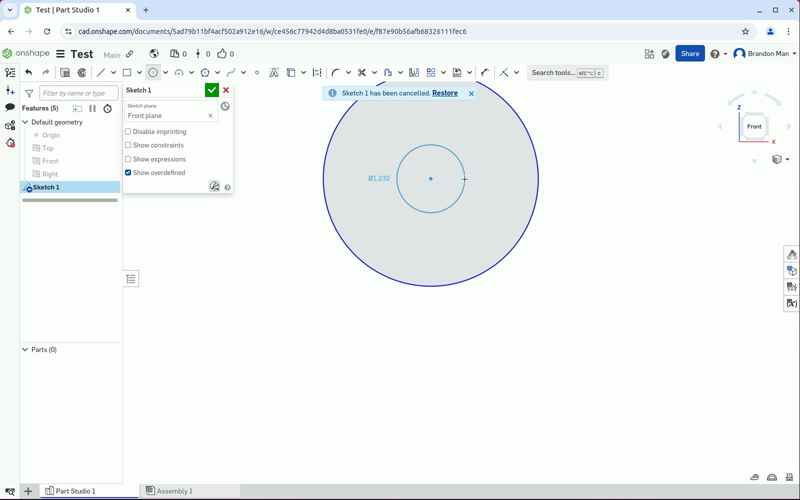
scroll(-6)
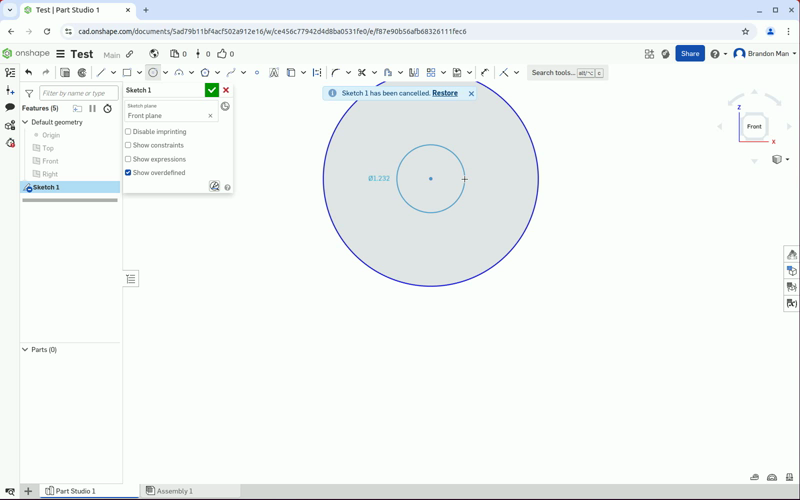
scroll(-6)
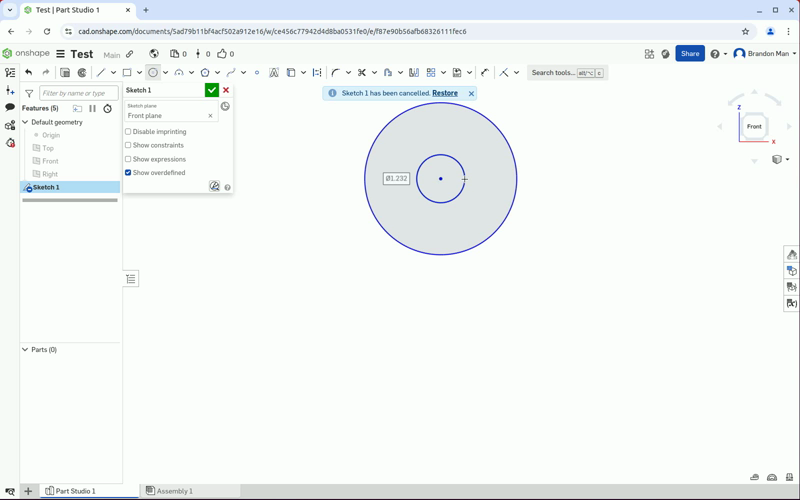
scroll(-6)
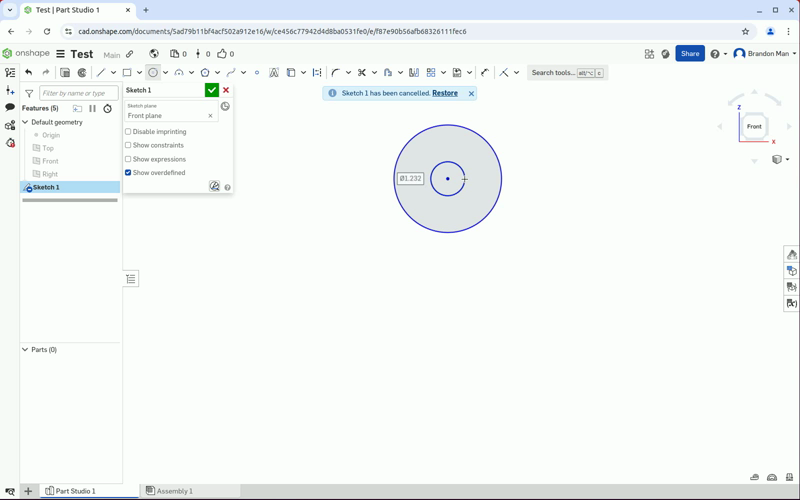
scroll(-6)
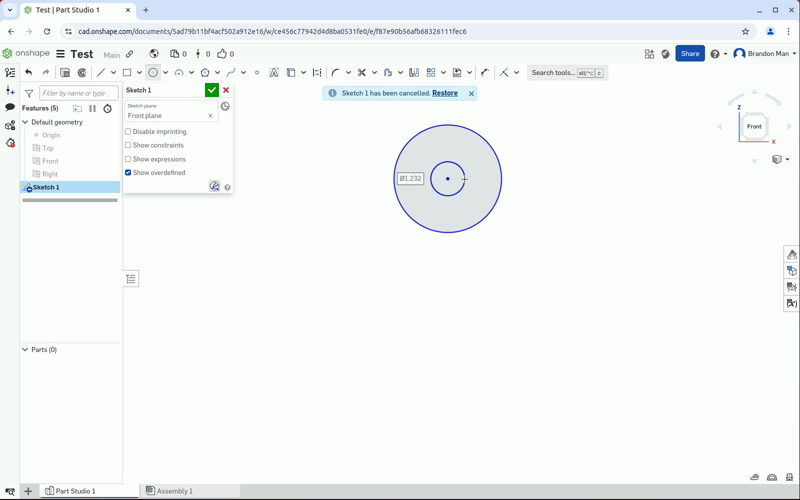
scroll(-6)
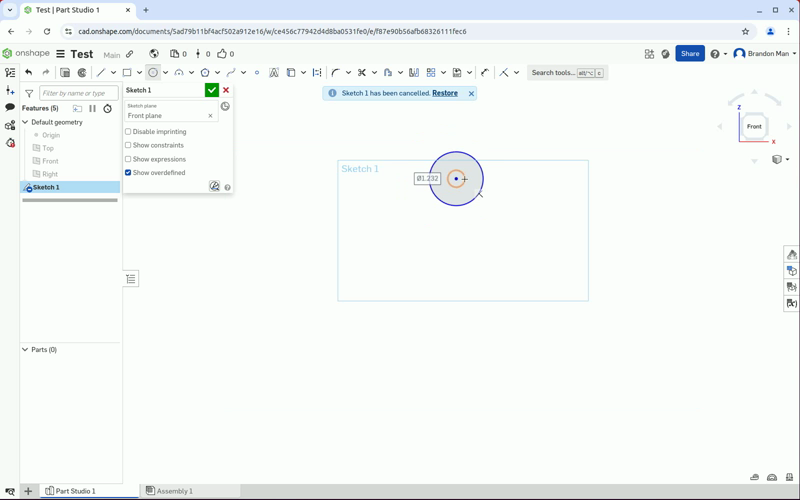
scroll(-6)
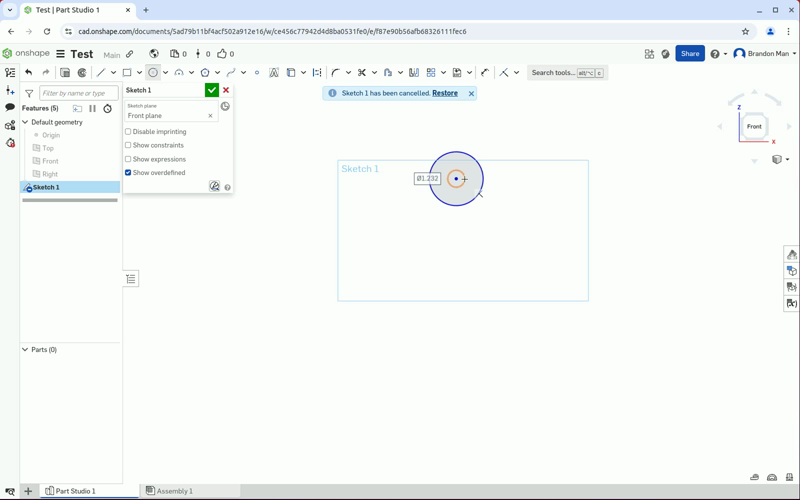
scroll(-6)
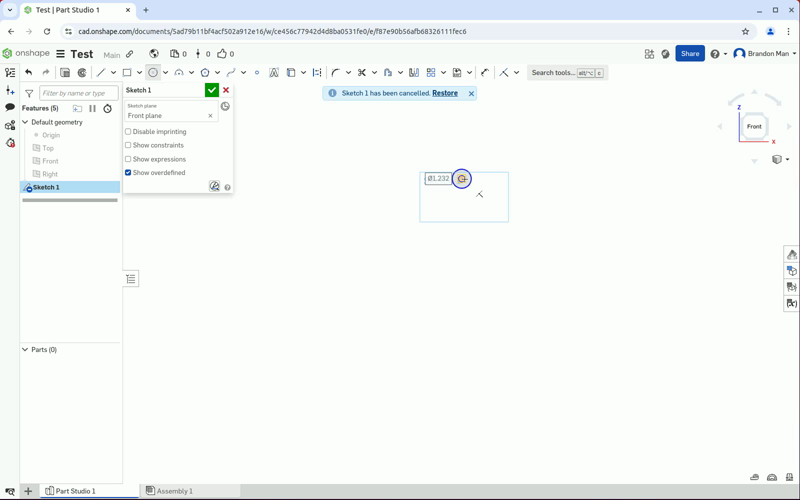
key(esc)
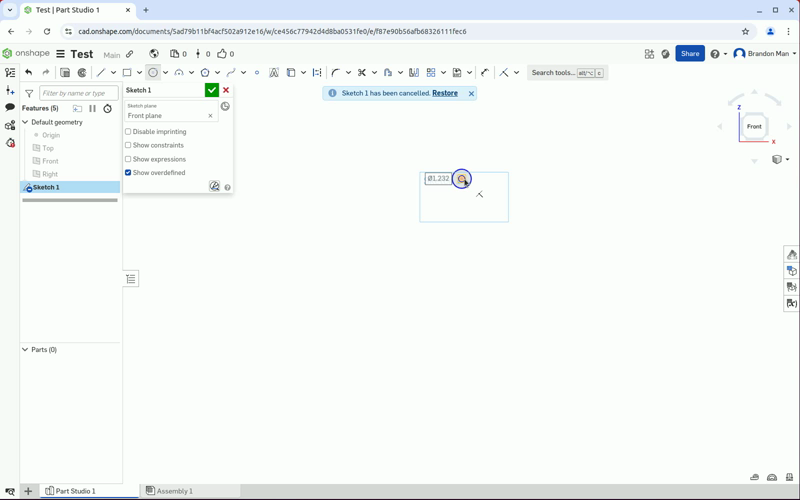
mouse_move(460, 185)
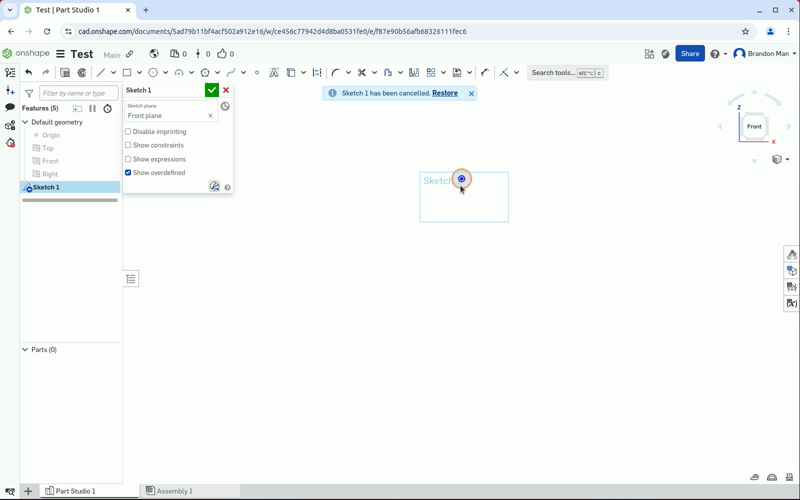
scroll(6)
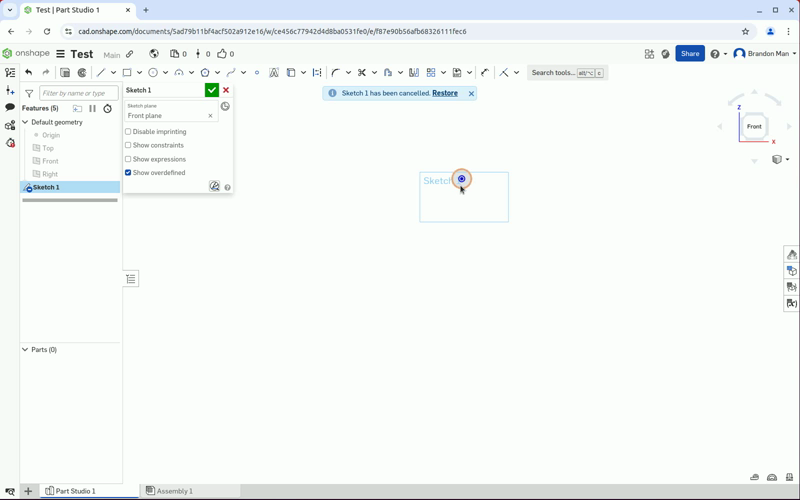
scroll(6)
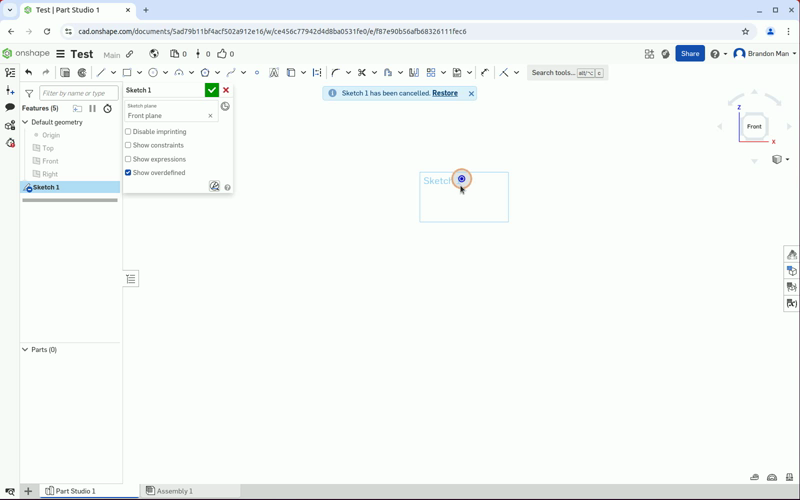
scroll(6)
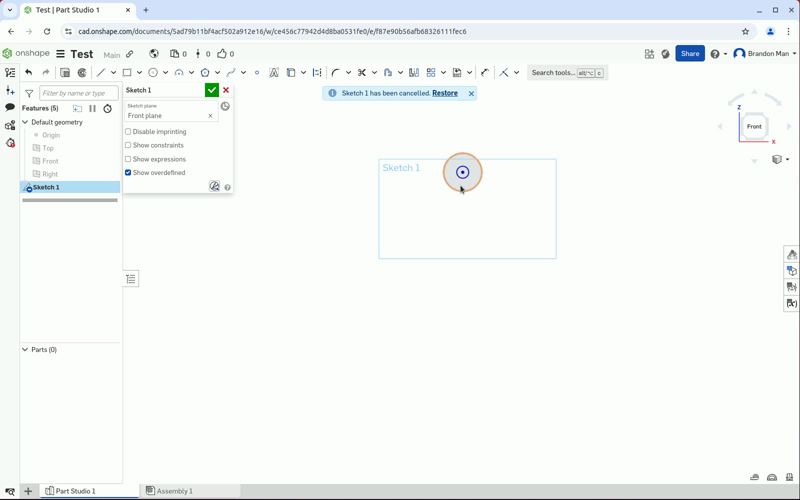
scroll(6)
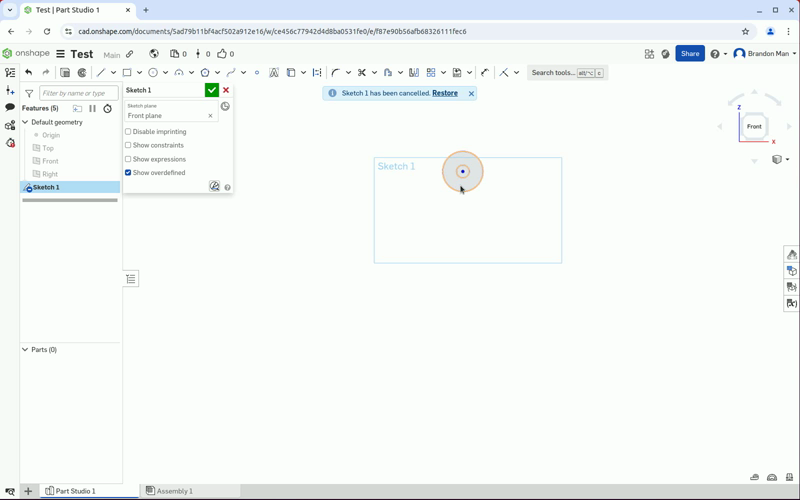
scroll(6)
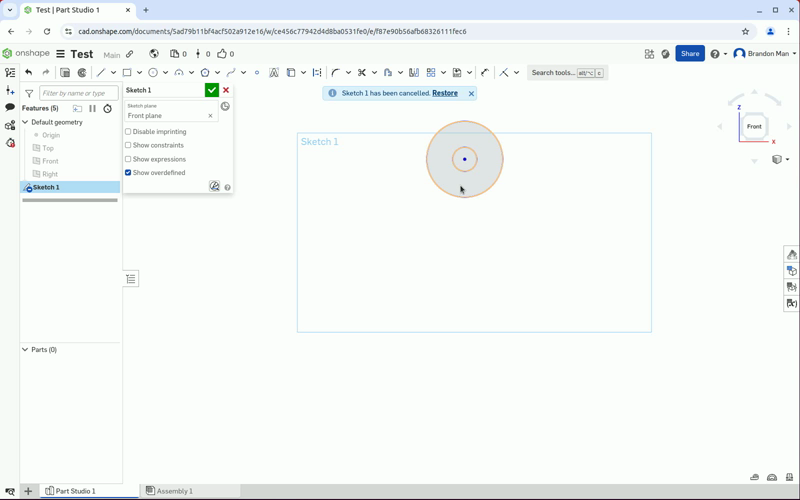
scroll(6)
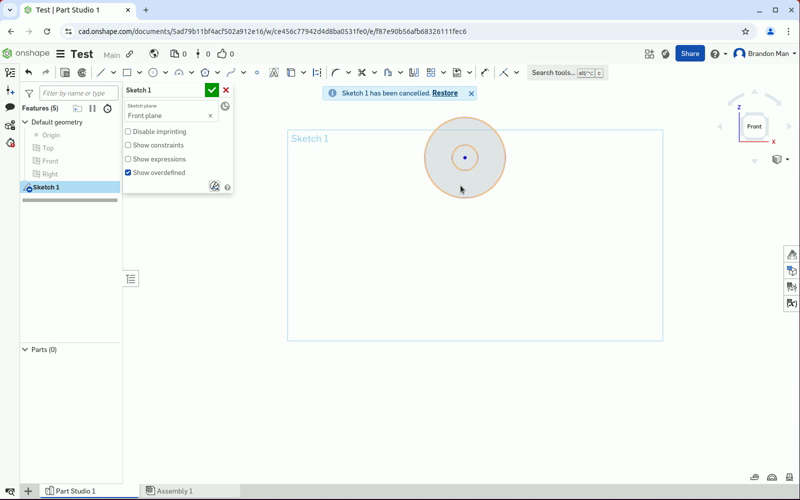
scroll(6)
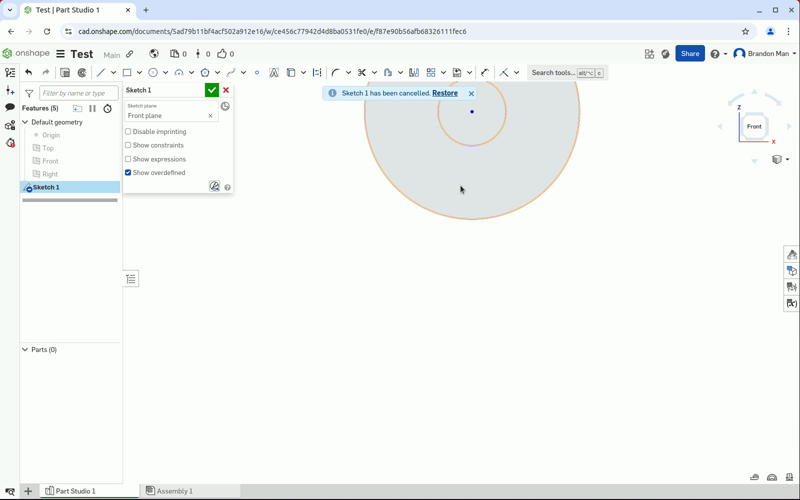
click(460, 185)
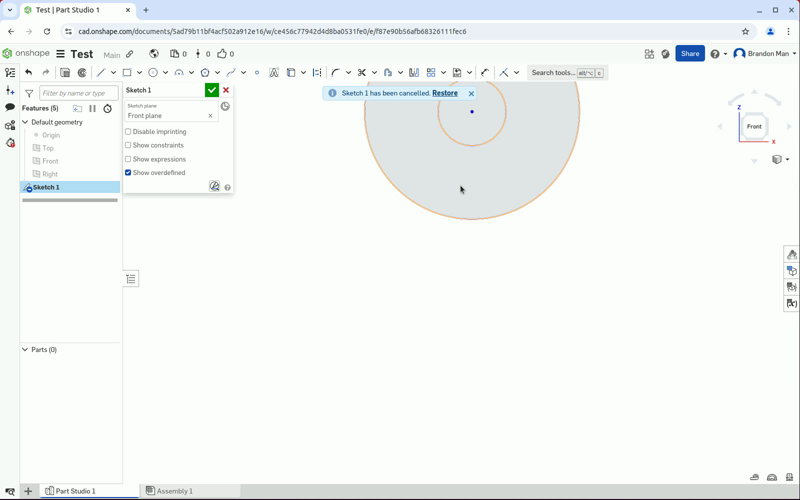
scroll(-6)
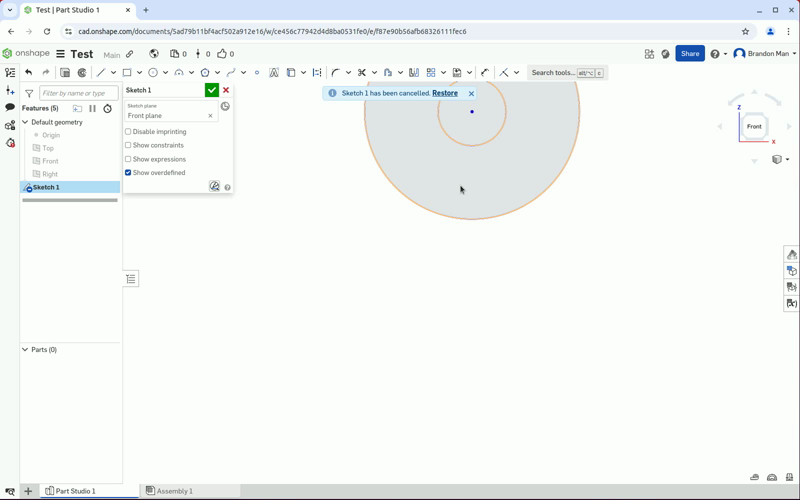
scroll(-6)
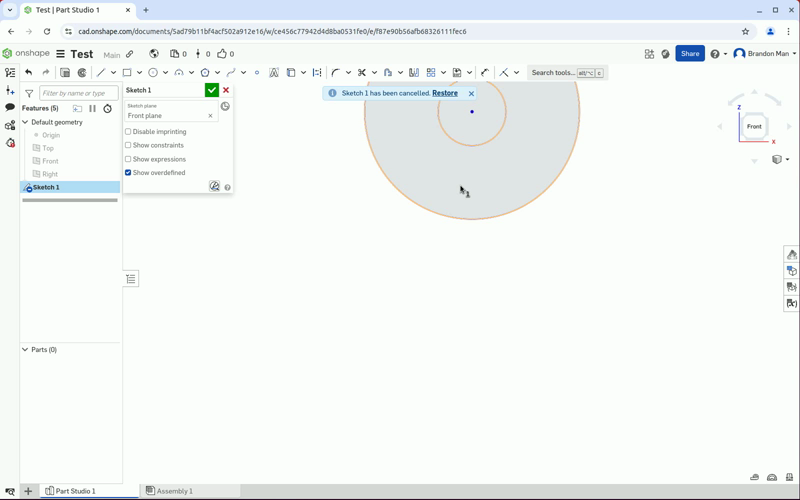
scroll(-6)
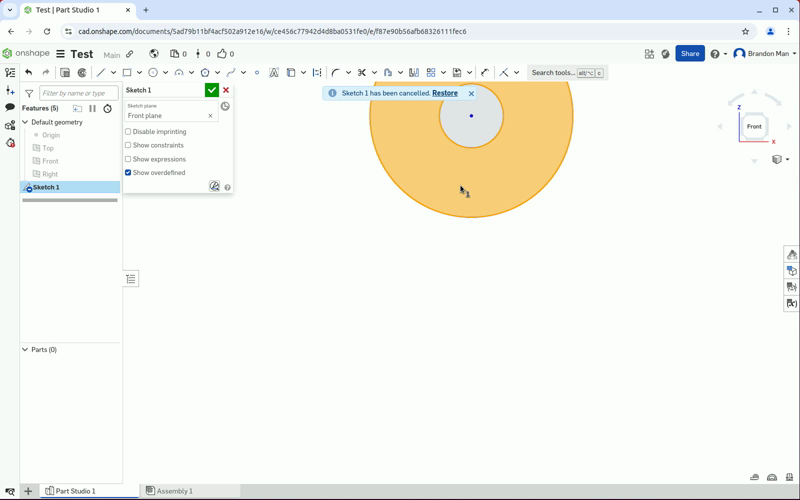
scroll(-6)
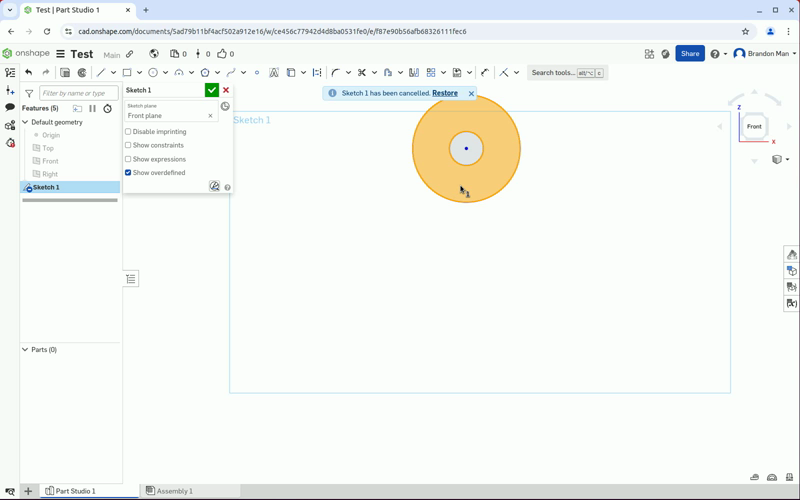
scroll(-6)
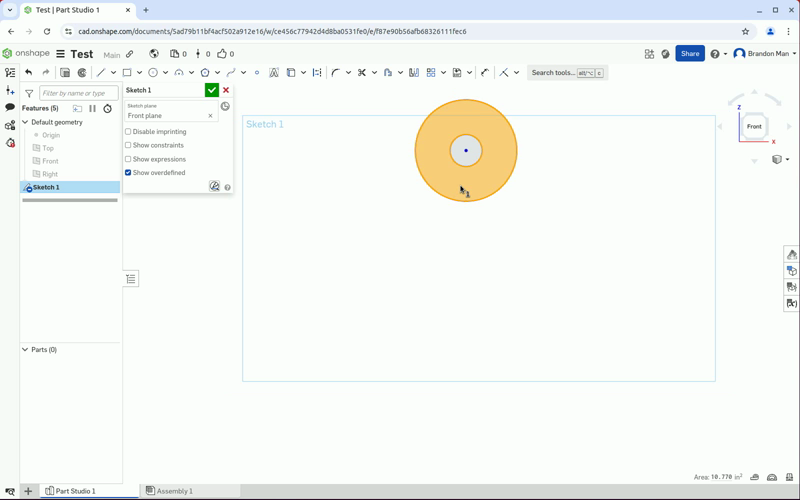
scroll(-6)
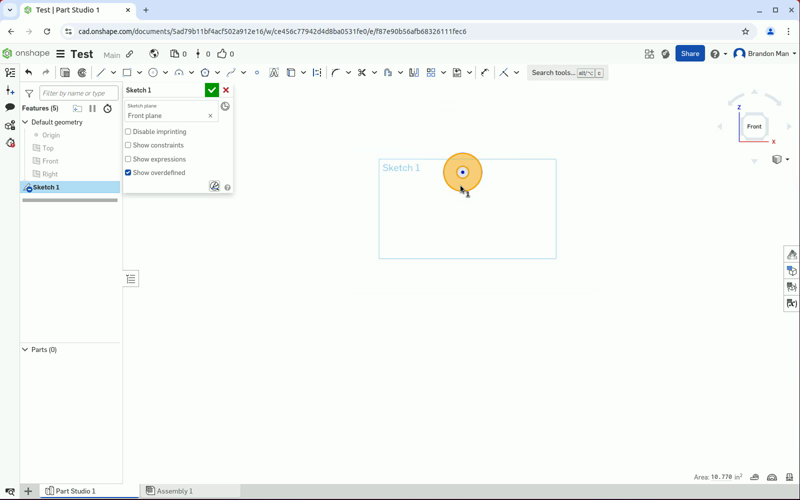
scroll(-6)
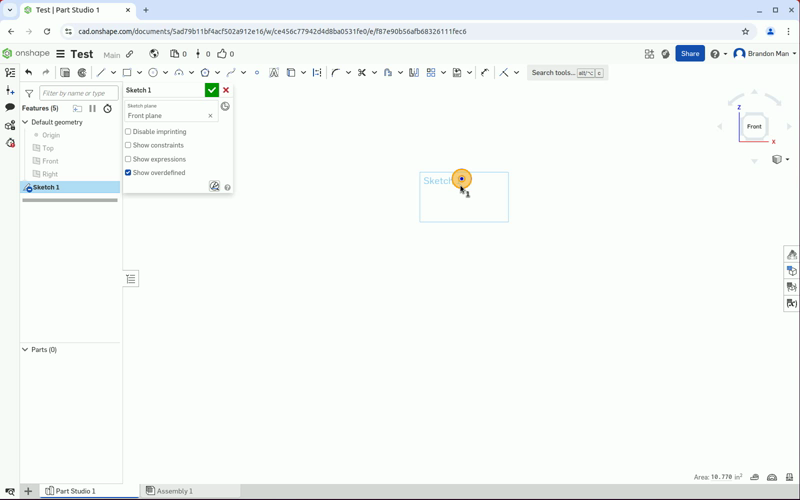
mouse_move(73, 352)
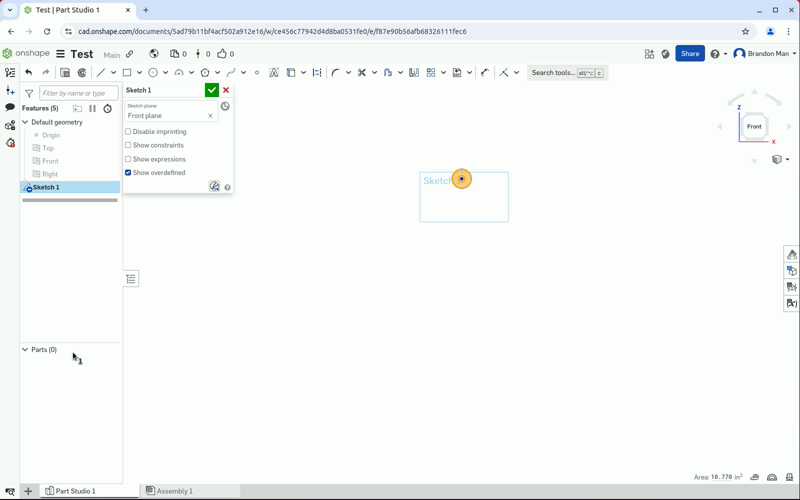
key(shift+y)
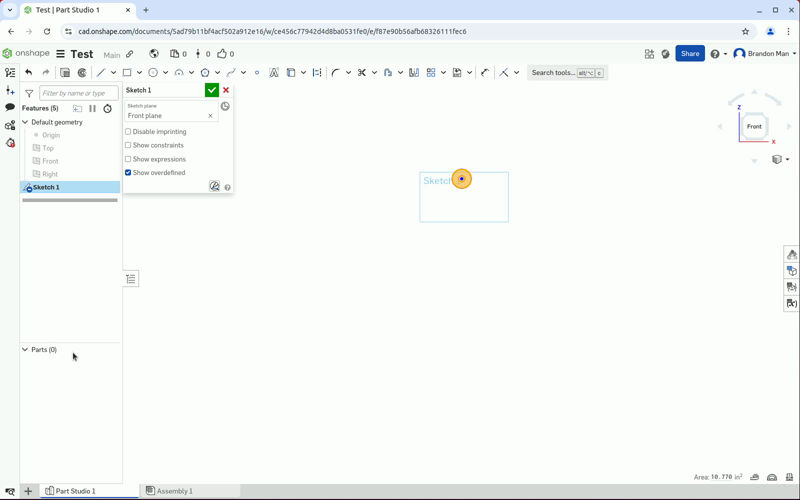
key(shift+e)
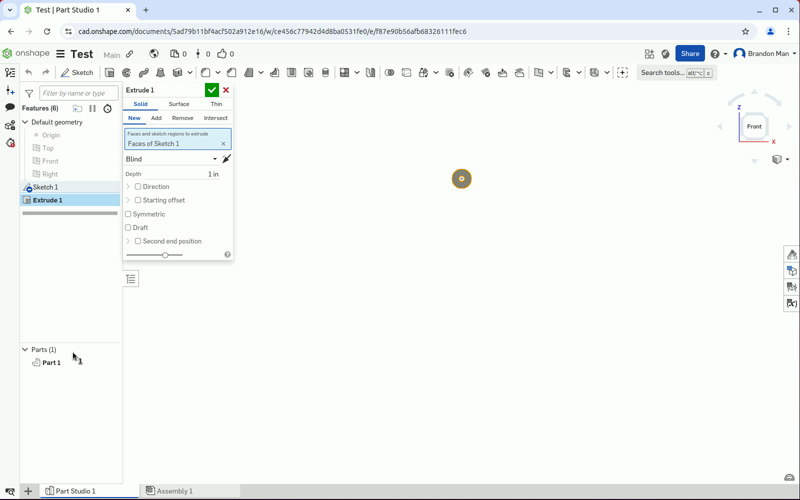
mouse_move(143, 106)
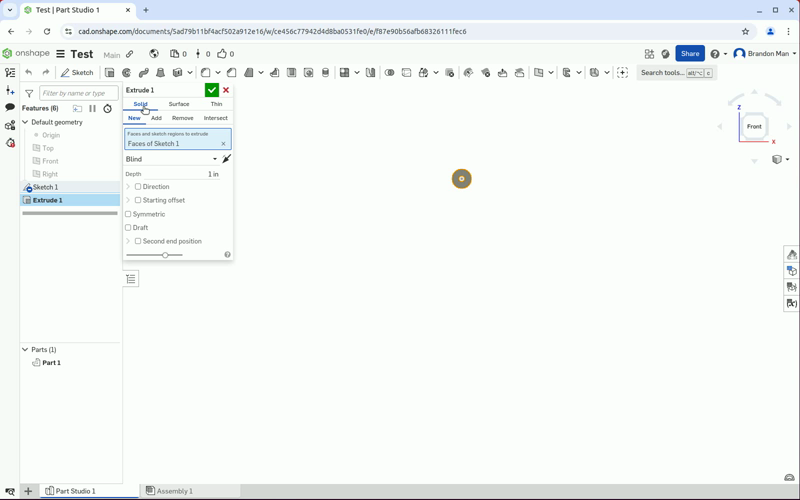
click(143, 106)
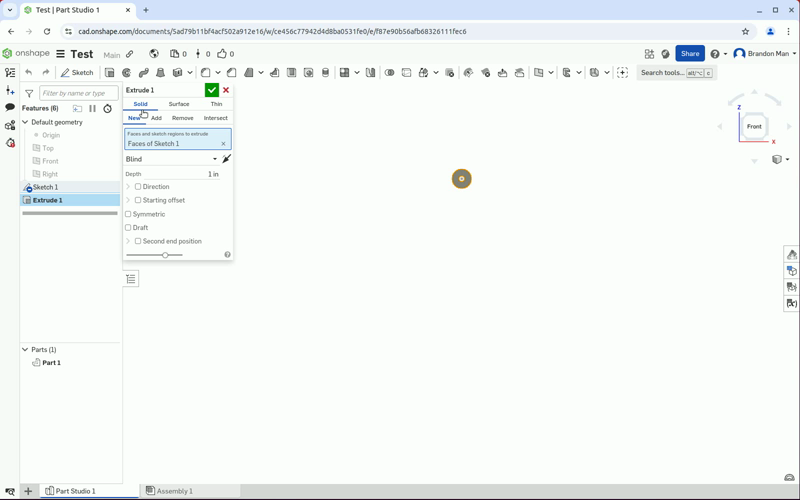
mouse_move(137, 120)
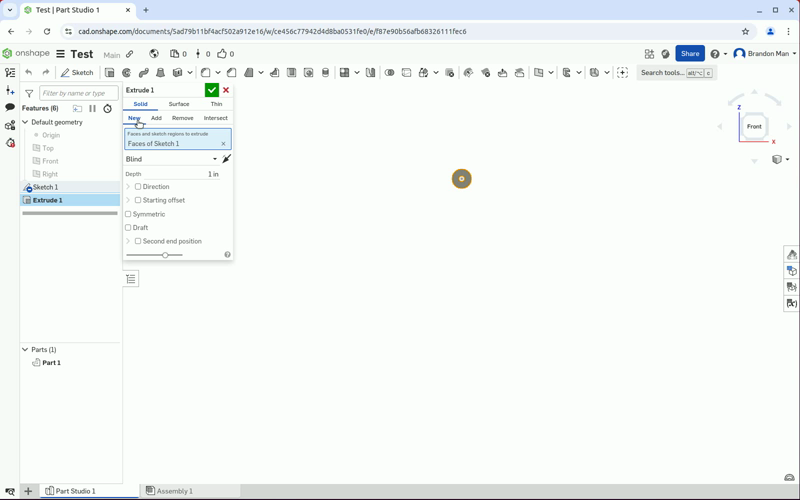
click(137, 120)
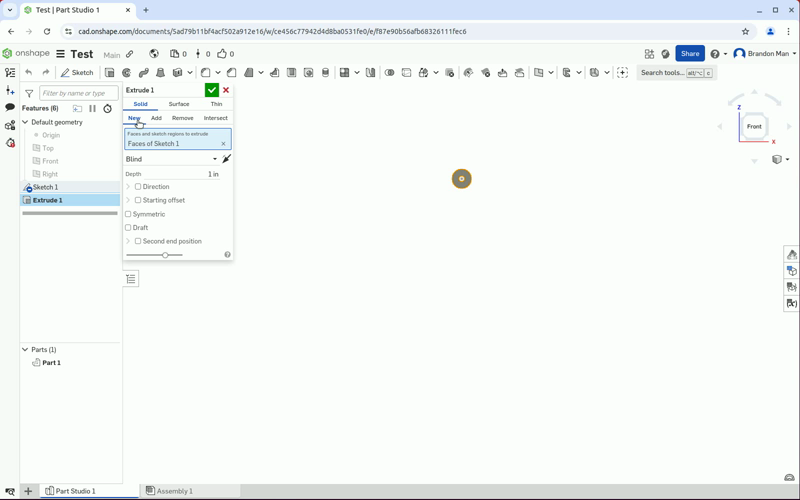
key(tab, 4)
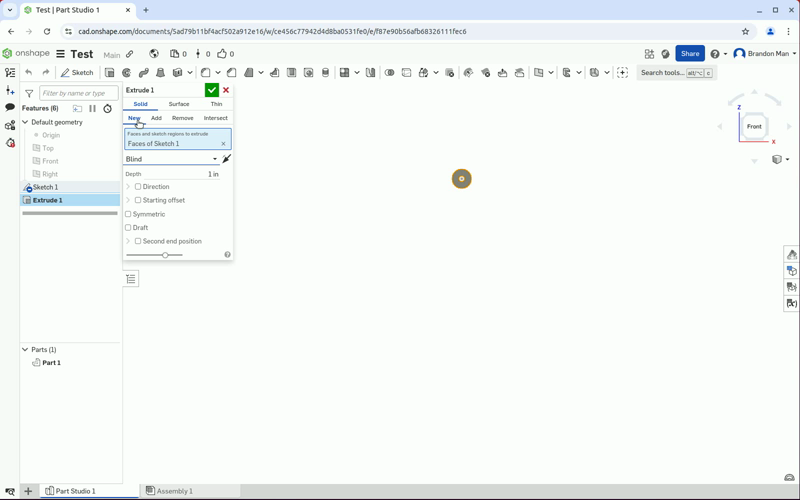
text(0.481)
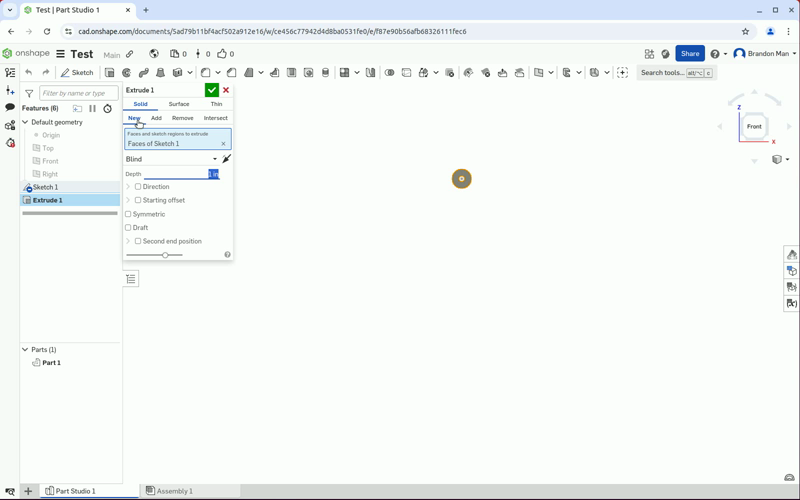
key(enter)
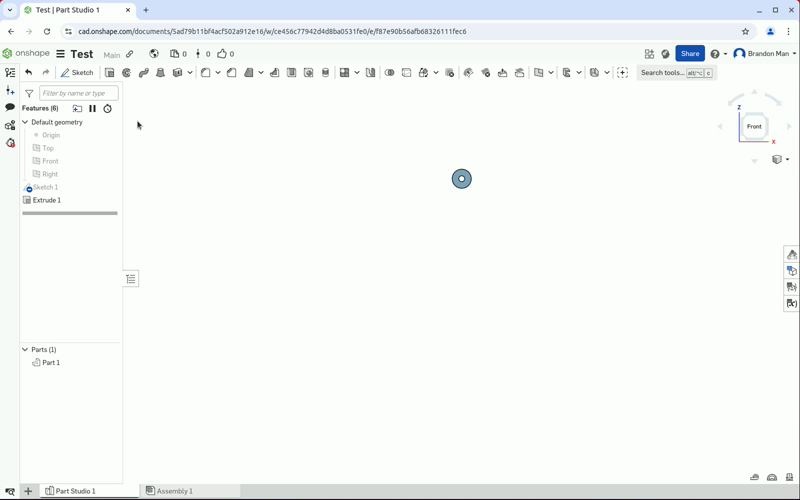
key(shift+h)
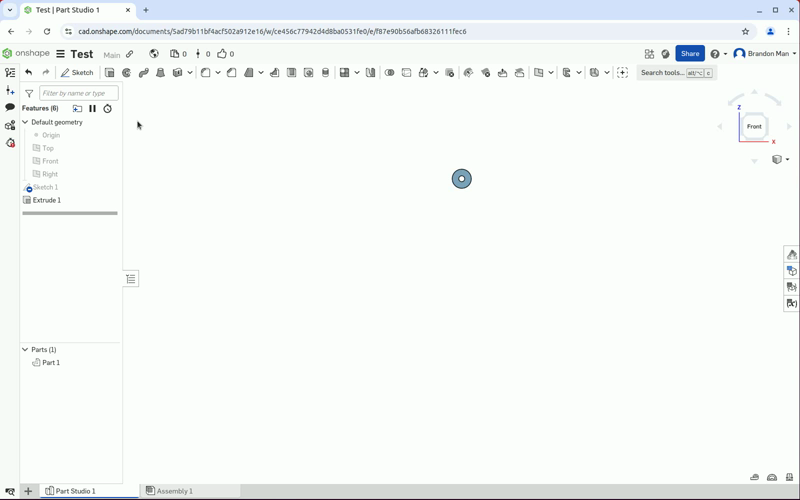
key(shift+h)
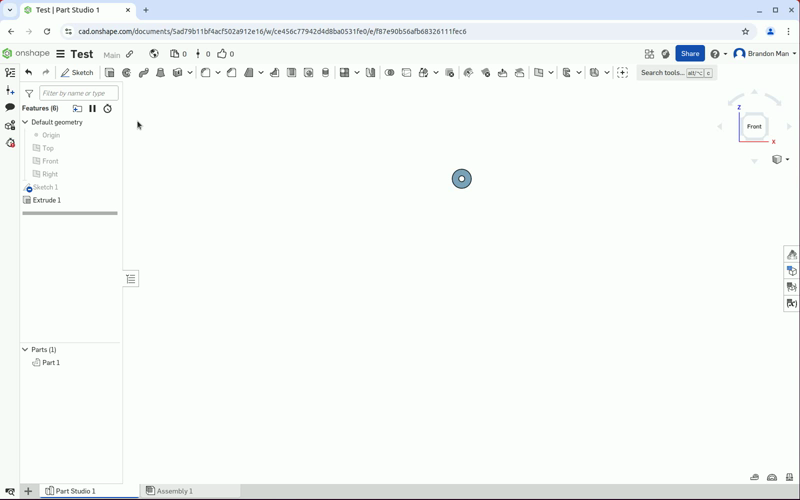
mouse_move(73, 189)
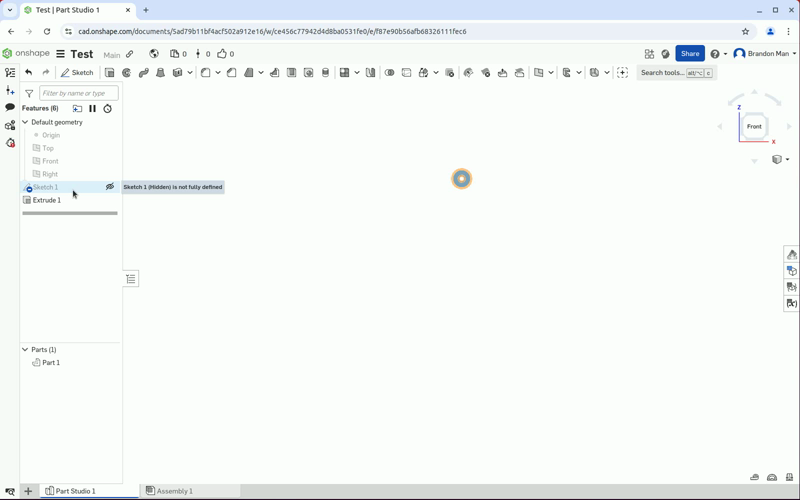
click(73, 189)
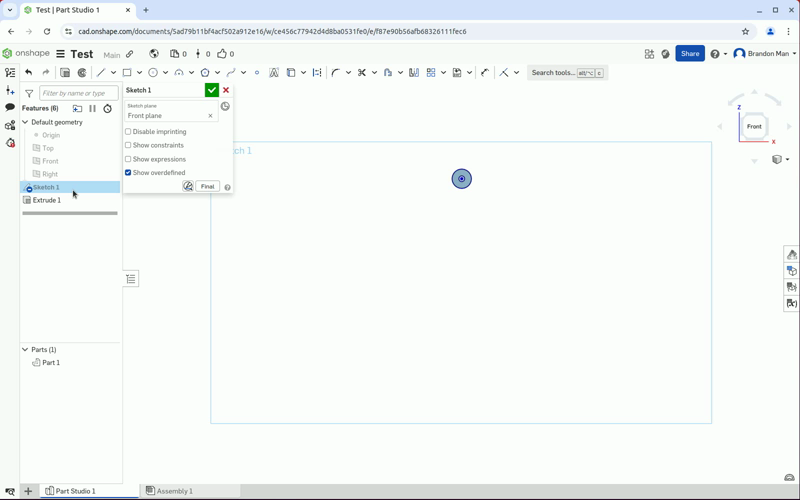
mouse_move(229, 92)
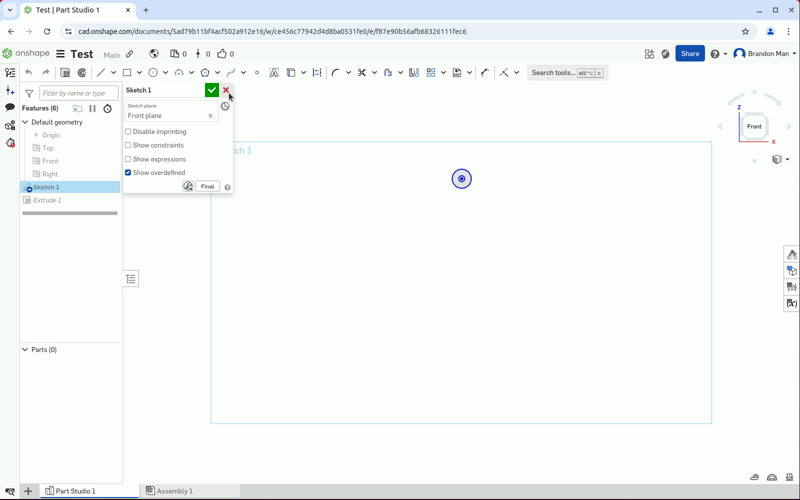
click(229, 92)
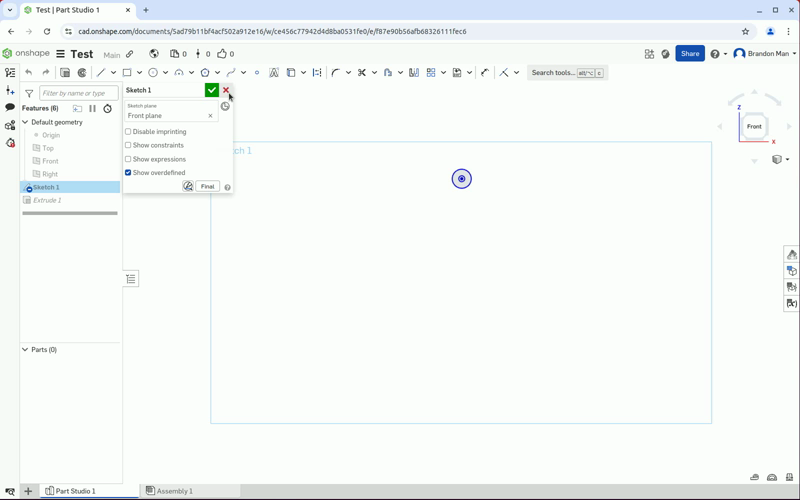
key(shift+s)
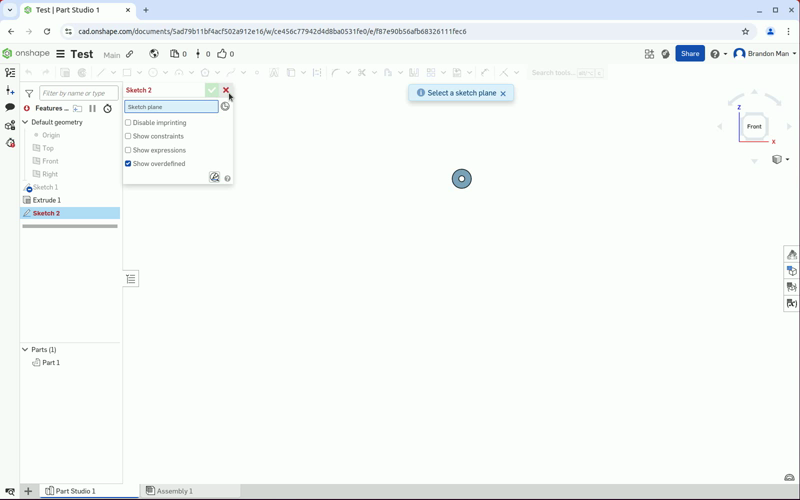
mouse_move(73, 163)
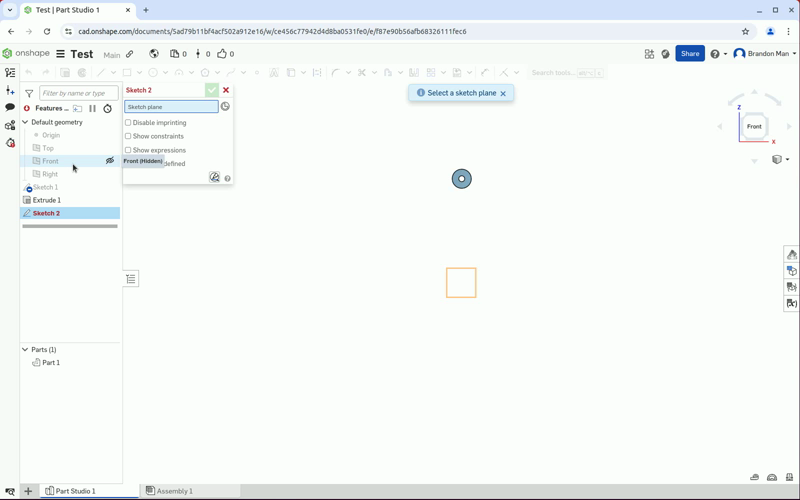
click(73, 163)
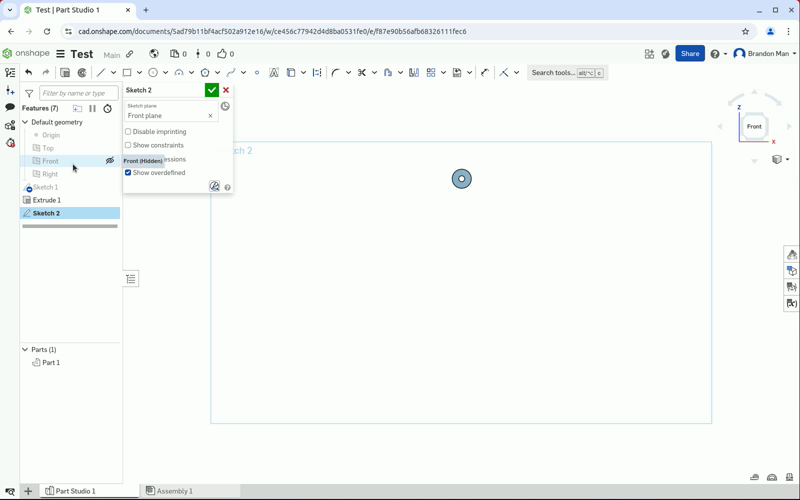
mouse_move(73, 352)
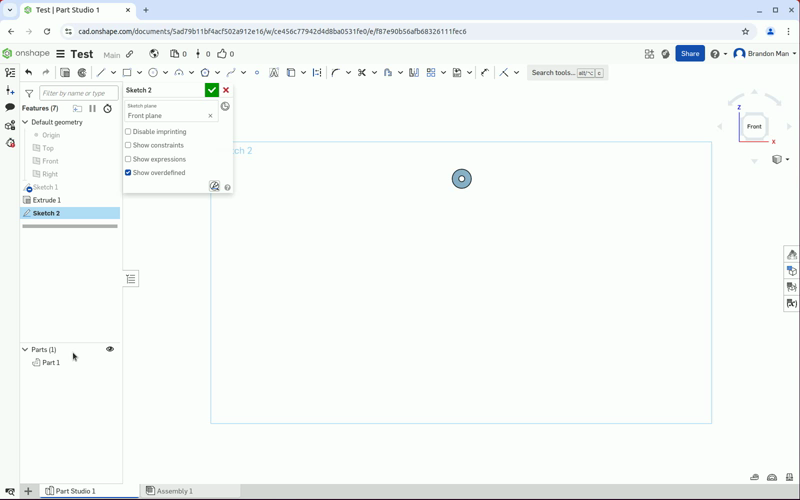
key(y)
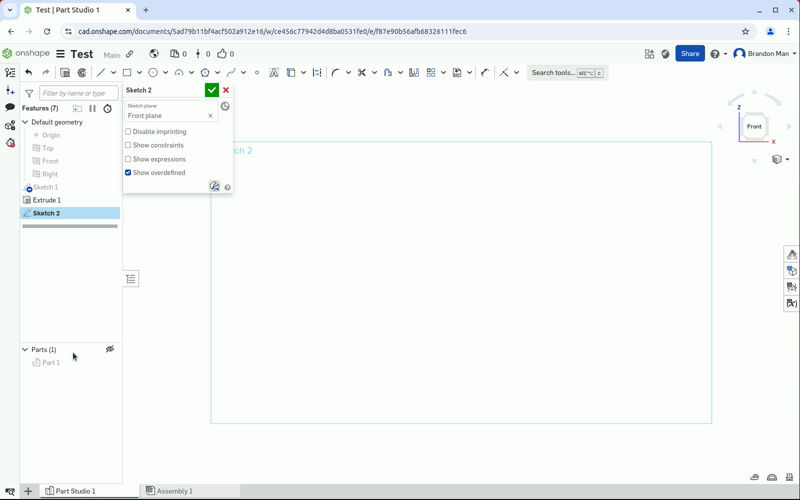
key(a)
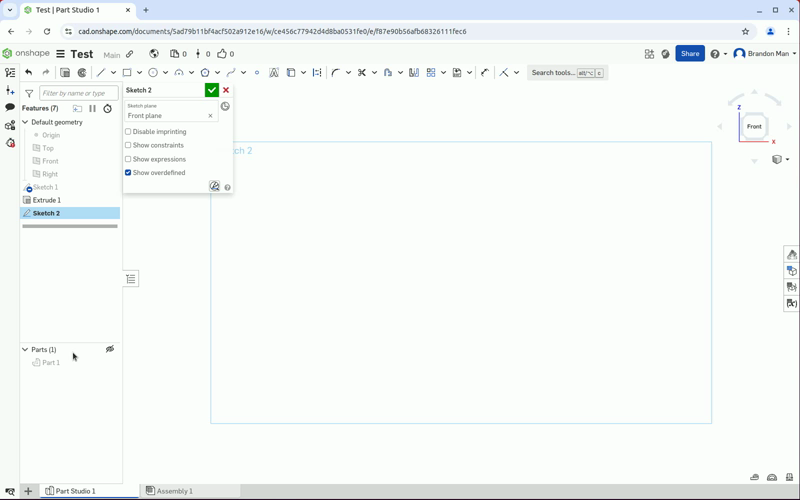
key_down(shift)
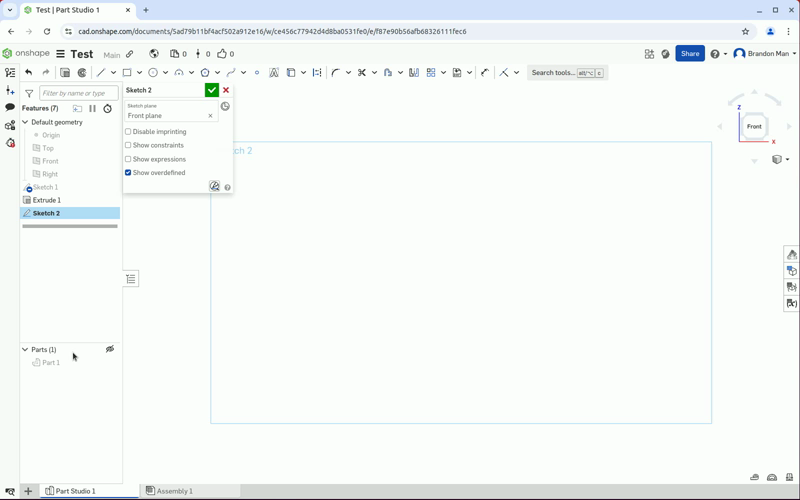
mouse_move(446, 223)
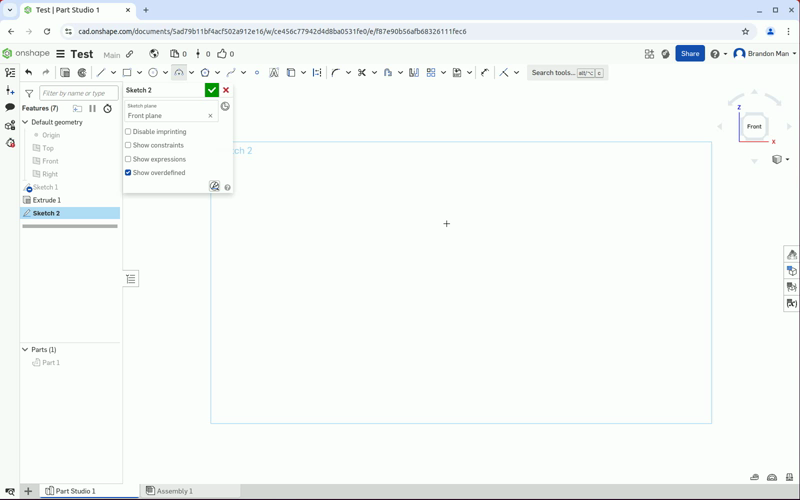
click(446, 223)
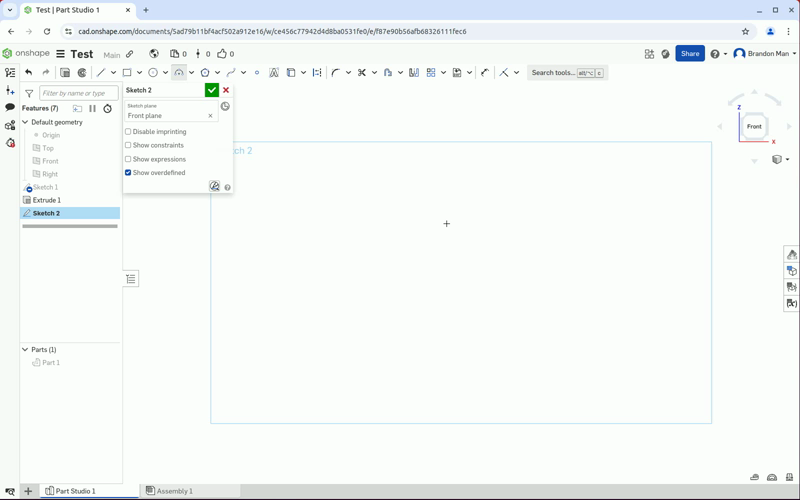
key_up(shift)
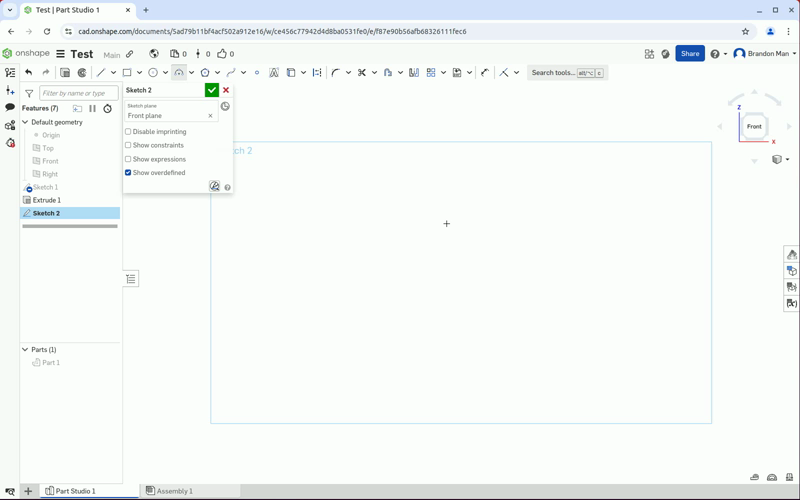
key_down(shift)
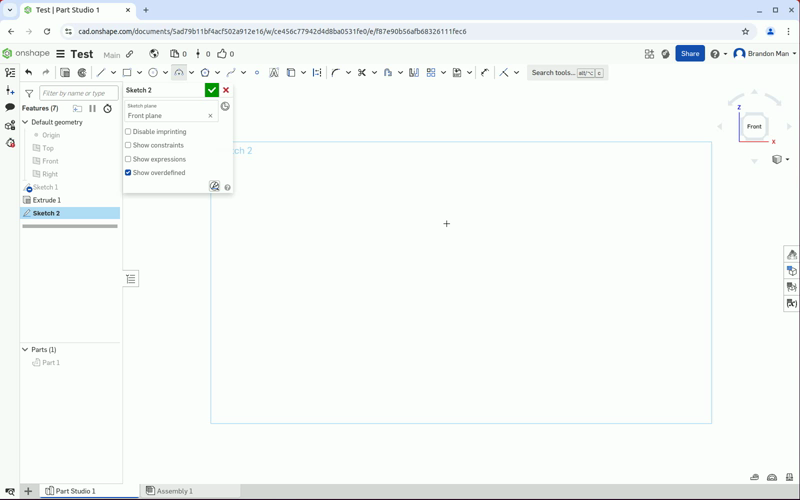
mouse_move(476, 223)
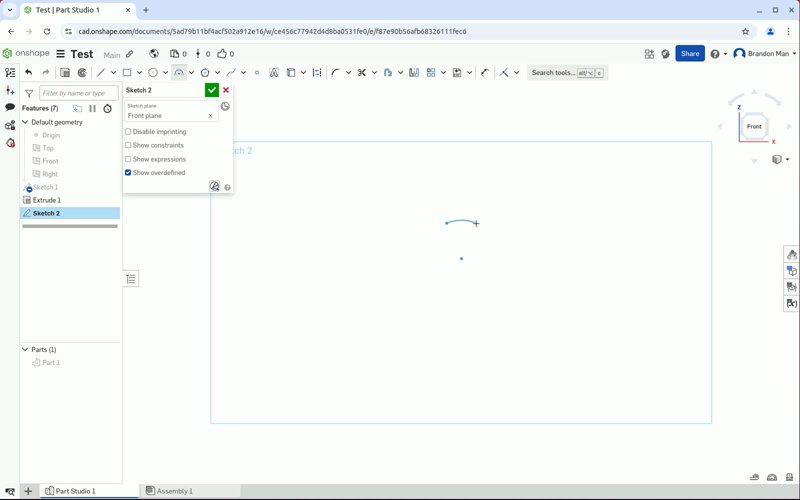
click(476, 223)
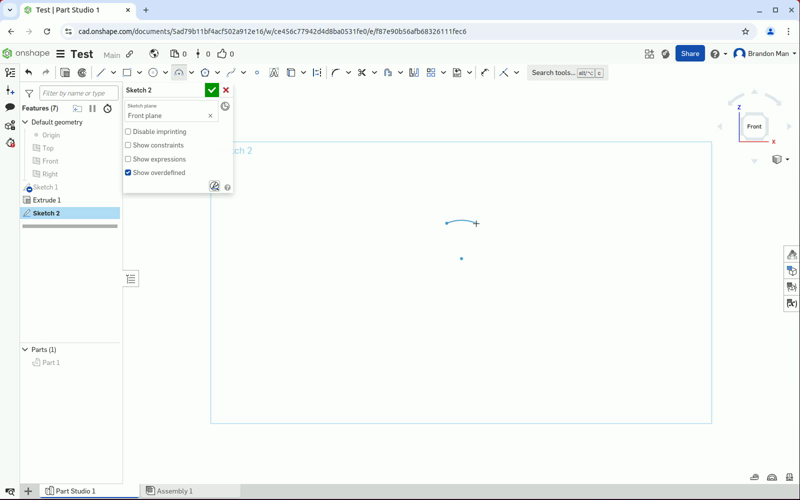
mouse_move(461, 210)
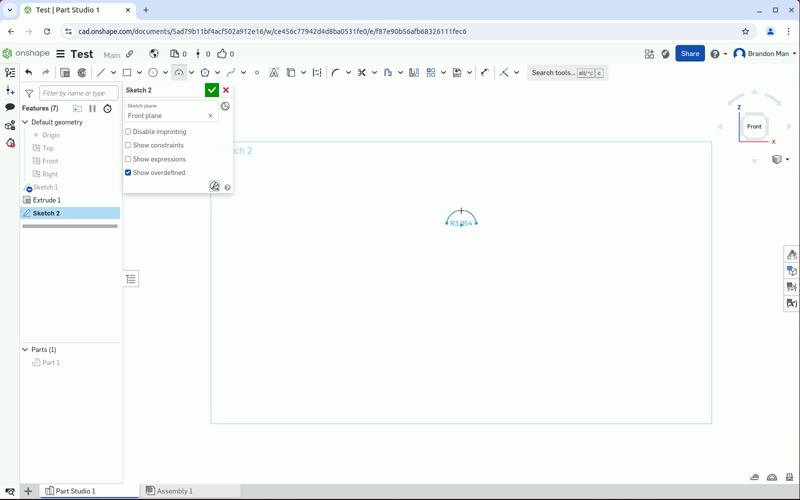
click(461, 210)
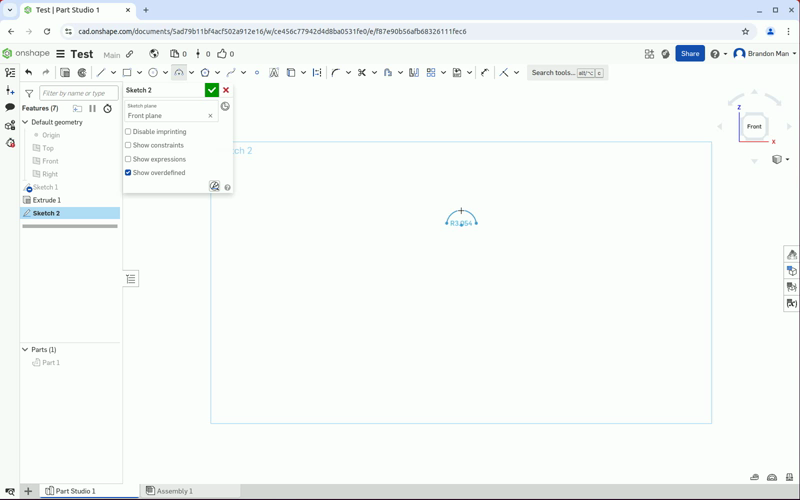
key_up(shift)
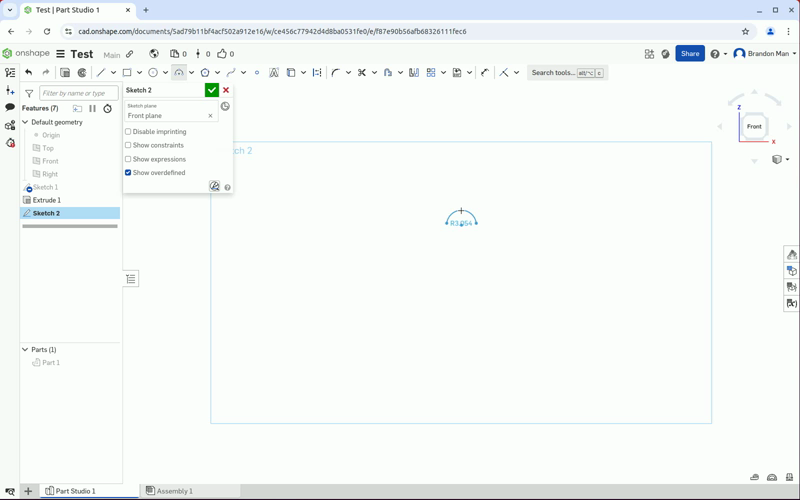
key(esc)
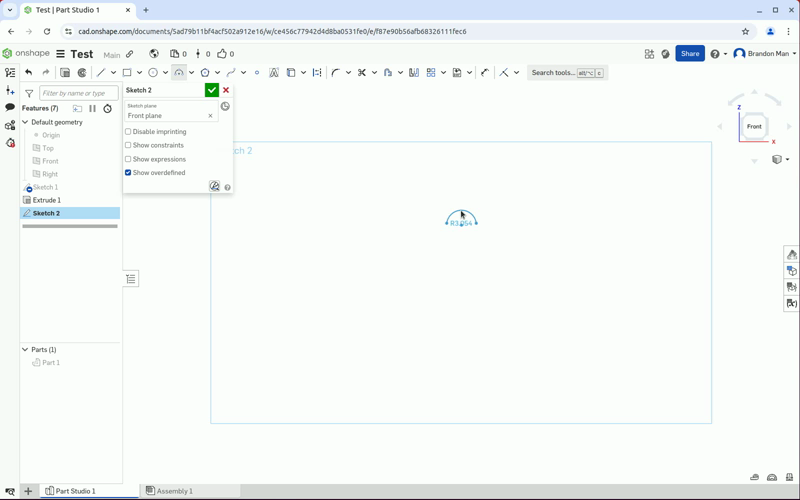
key(l)
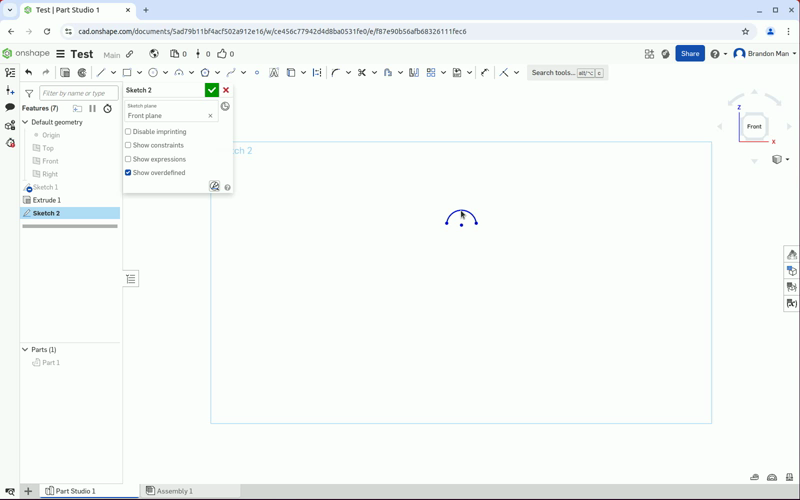
mouse_move(476, 223)
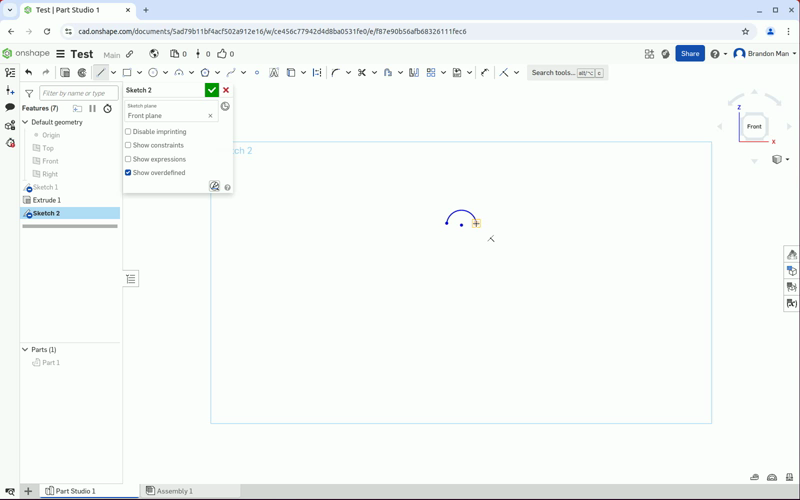
click(476, 223)
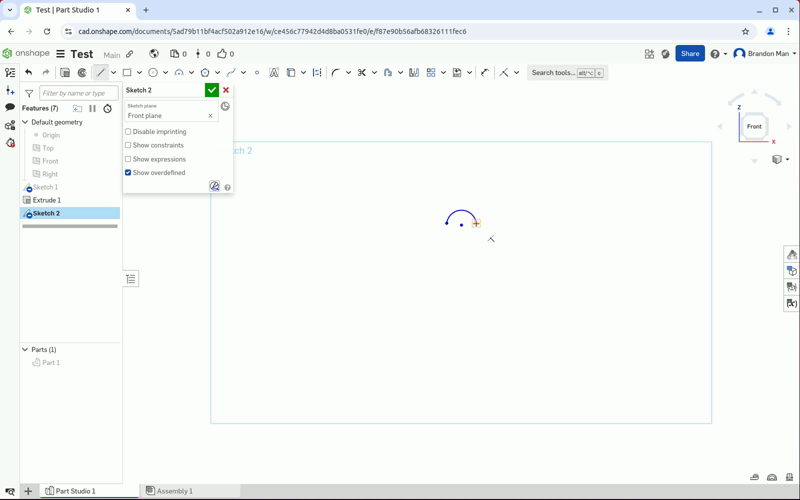
key_down(shift)
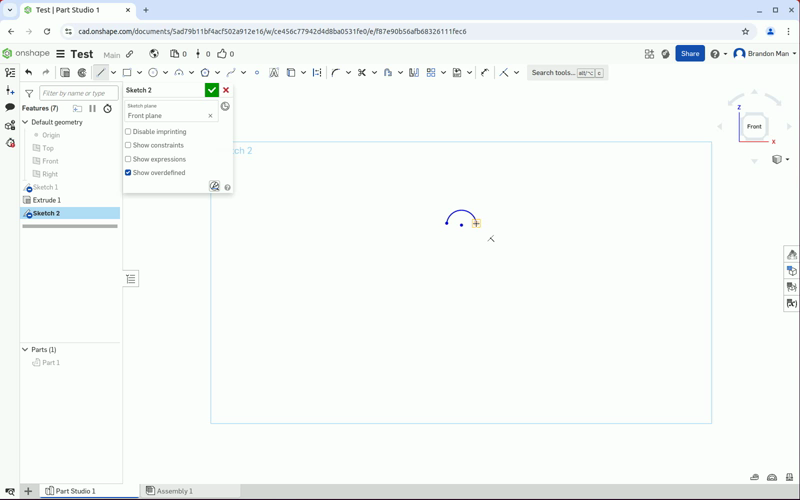
mouse_move(506, 223)
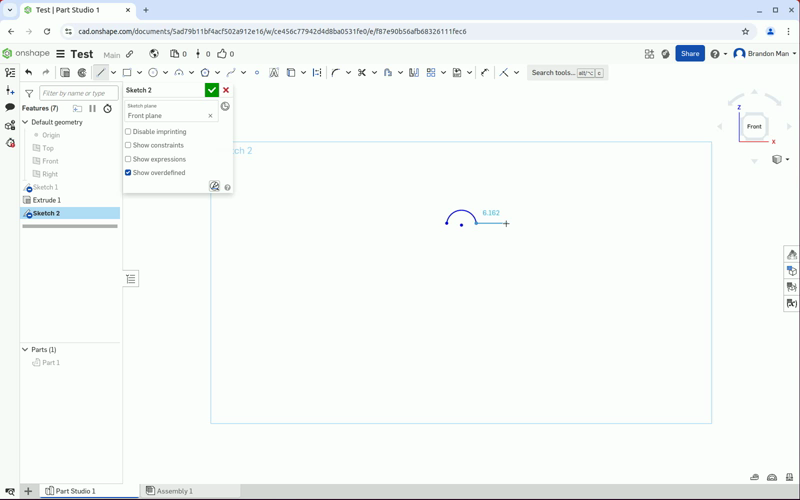
mouse_move(470, 176)
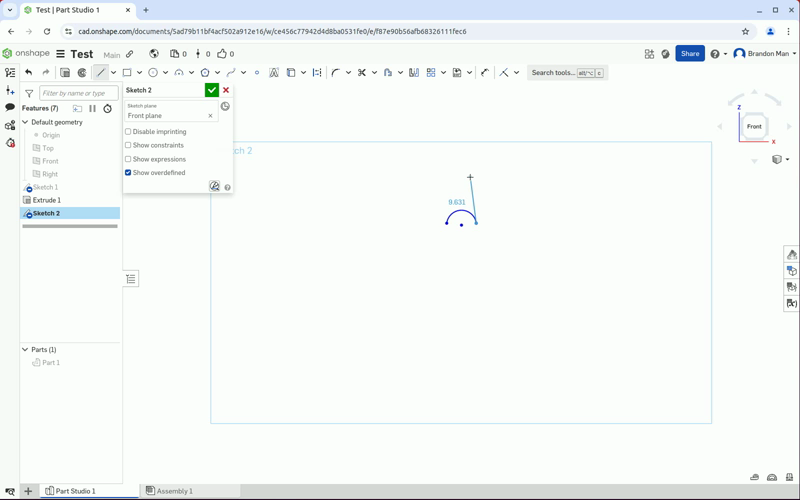
click(470, 176)
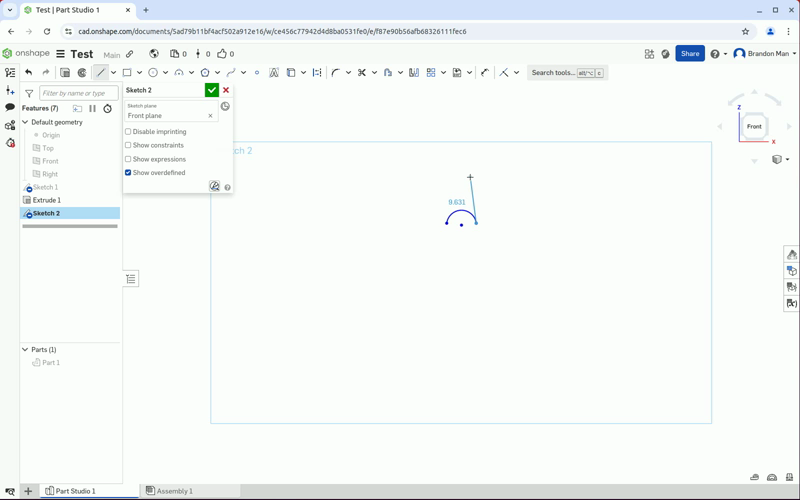
key_up(shift)
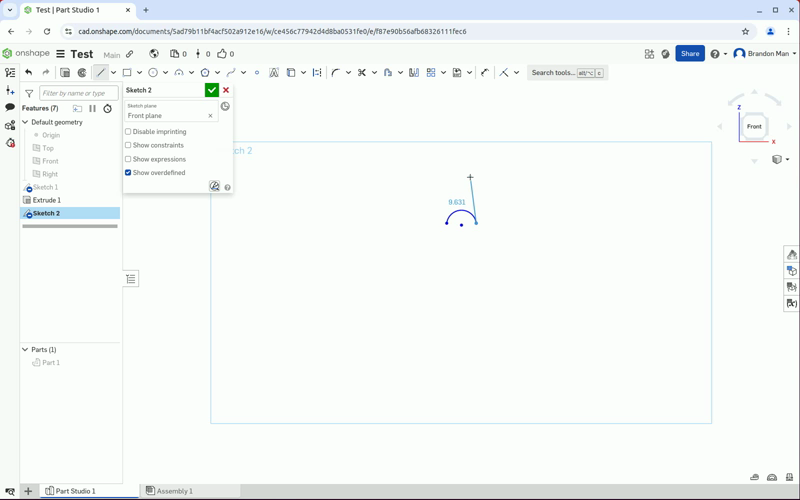
key(esc)
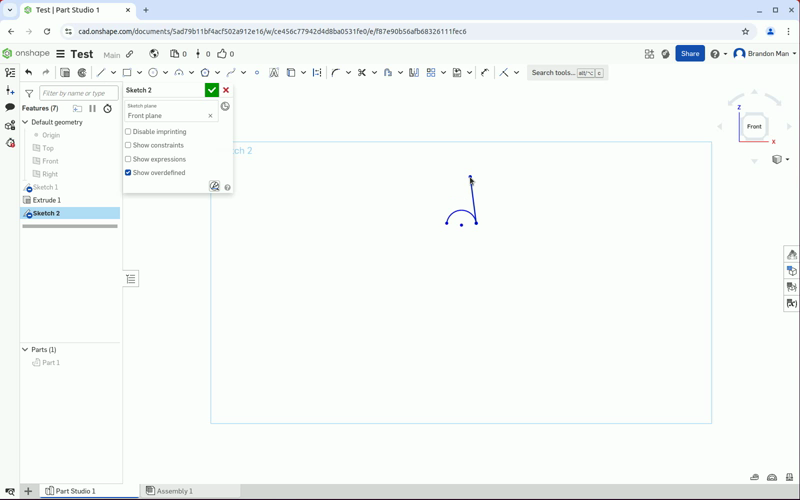
key(a)
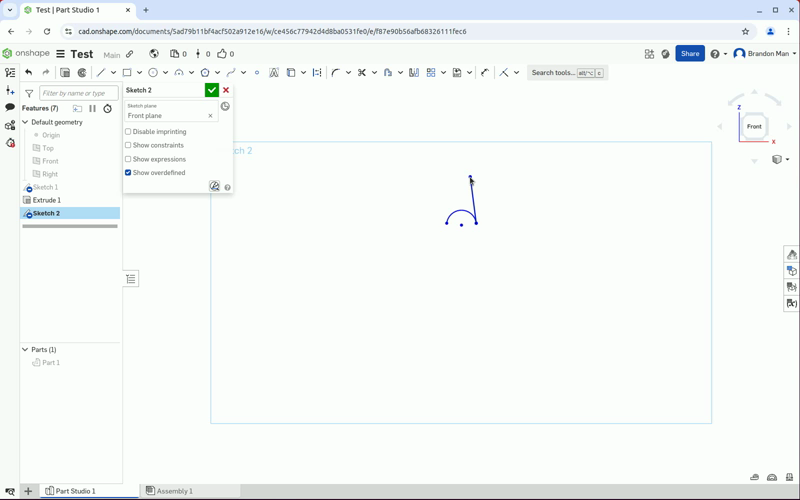
mouse_move(470, 176)
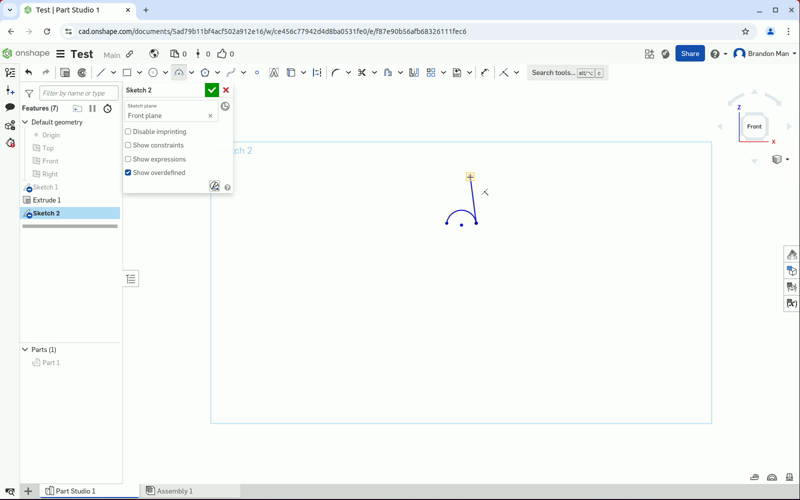
click(470, 176)
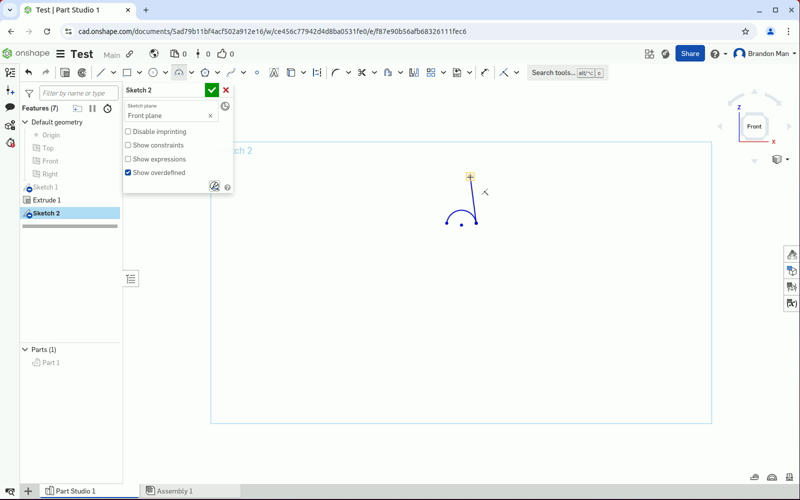
key_down(shift)
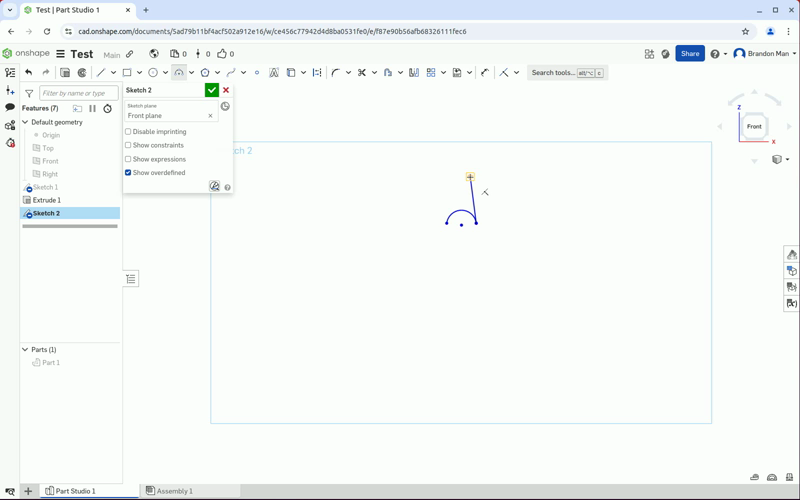
mouse_move(452, 176)
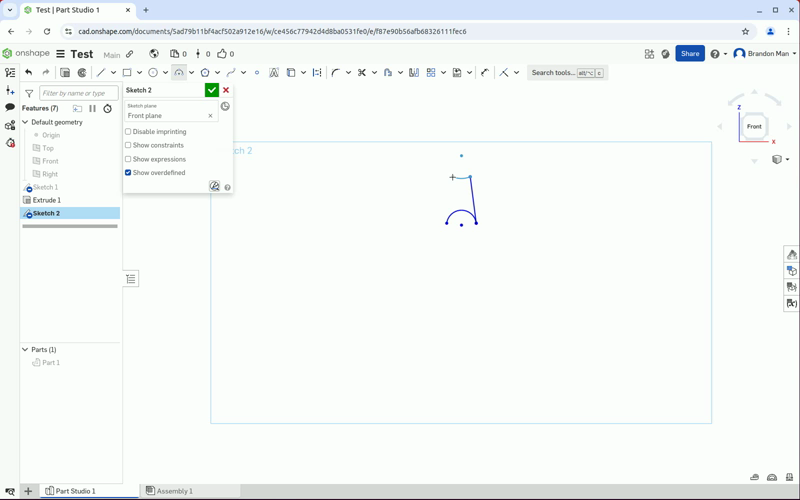
click(452, 176)
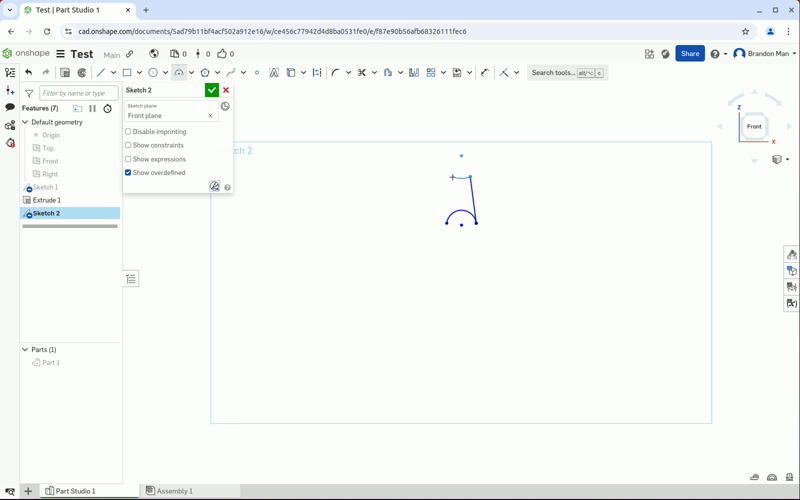
mouse_move(461, 186)
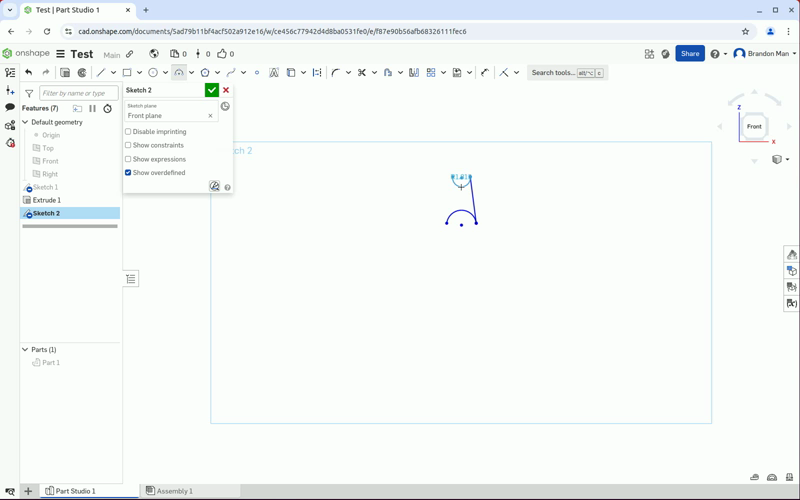
click(461, 186)
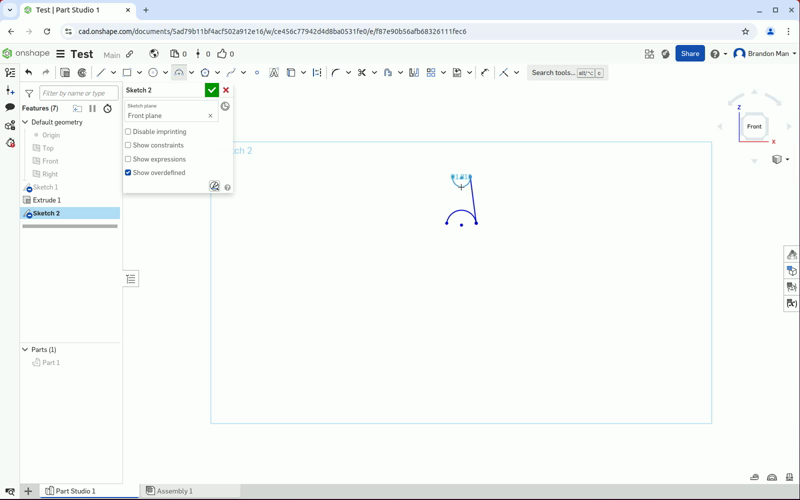
key_up(shift)
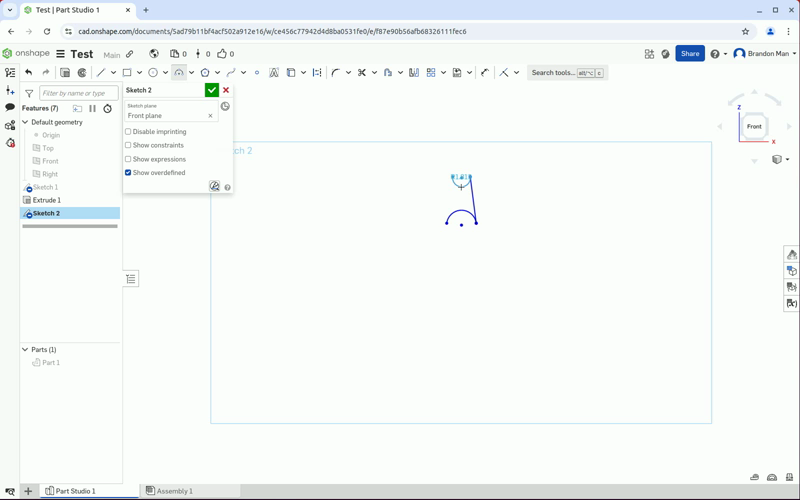
key(esc)
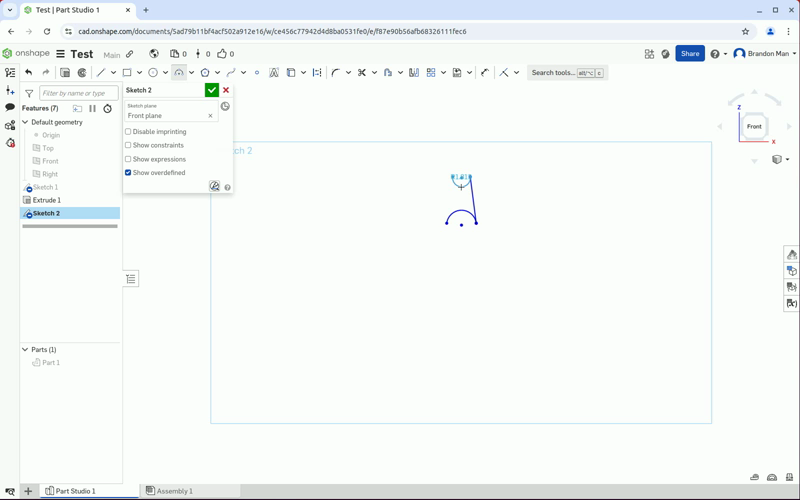
key(l)
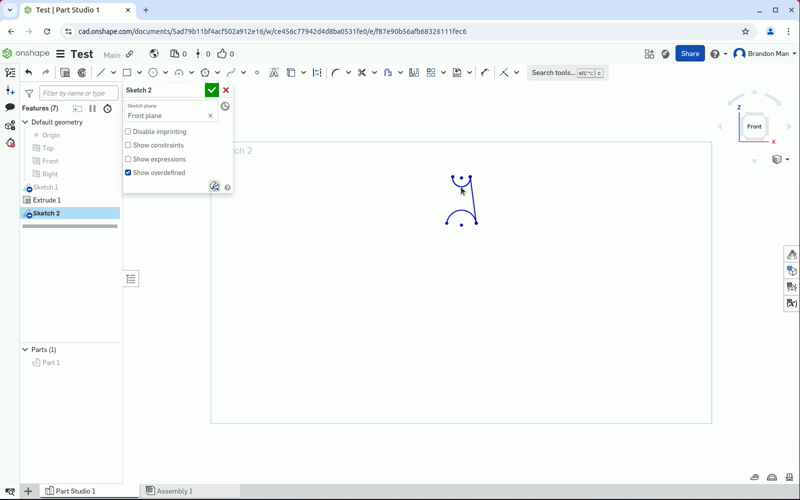
mouse_move(452, 176)
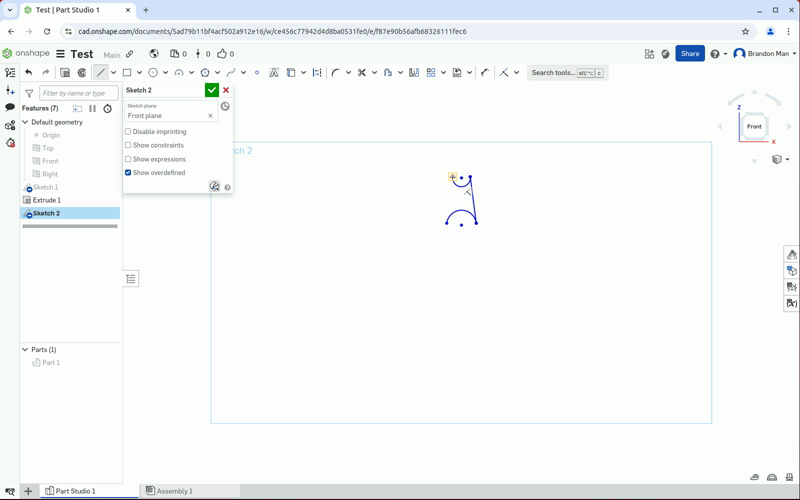
click(452, 176)
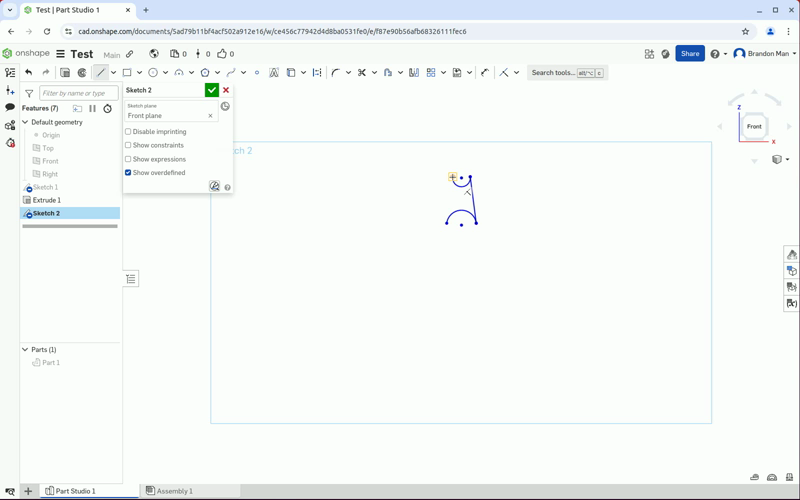
mouse_move(482, 176)
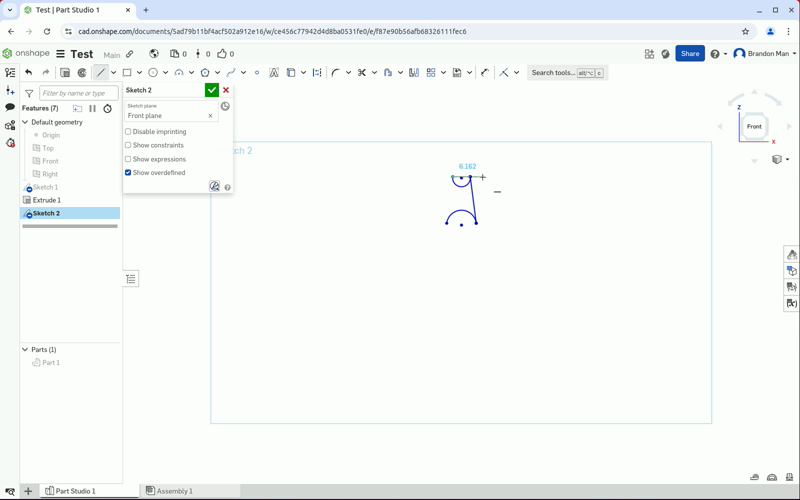
key_down(shift)
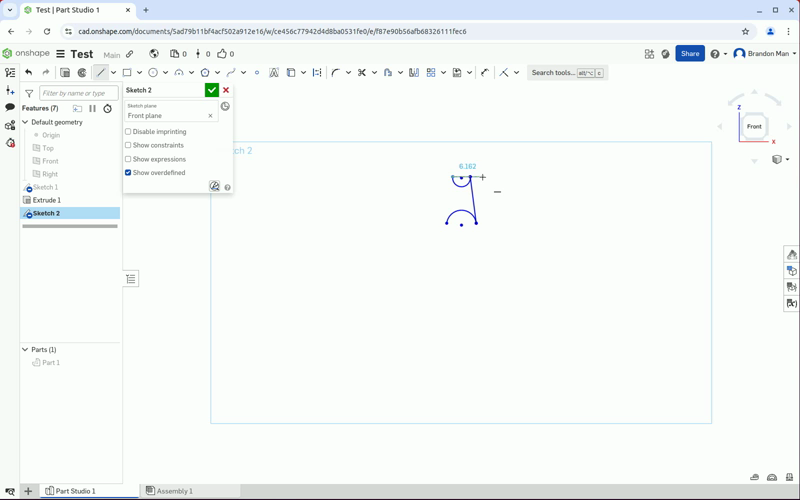
mouse_move(446, 223)
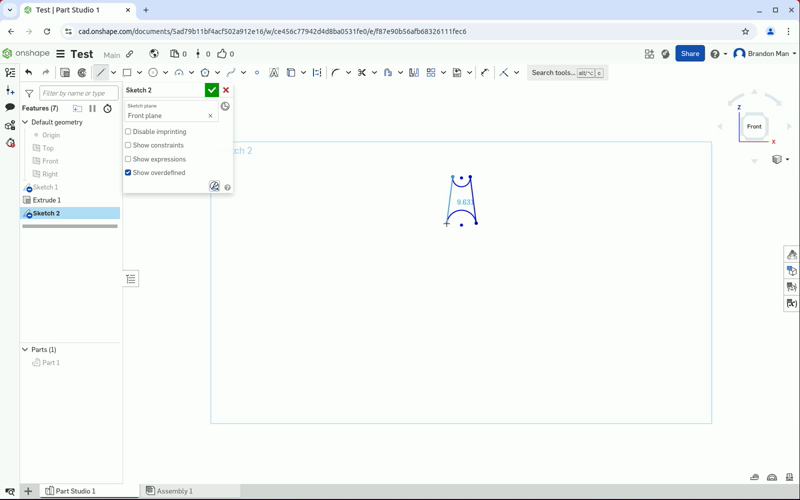
key_up(shift)
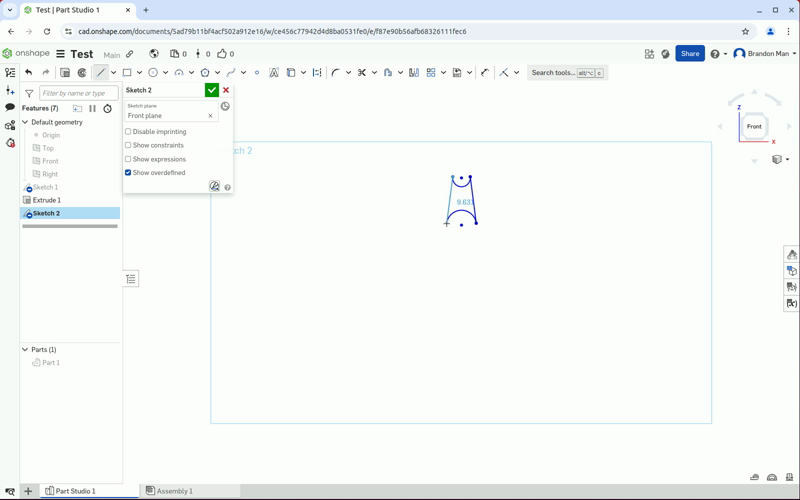
click(446, 223)
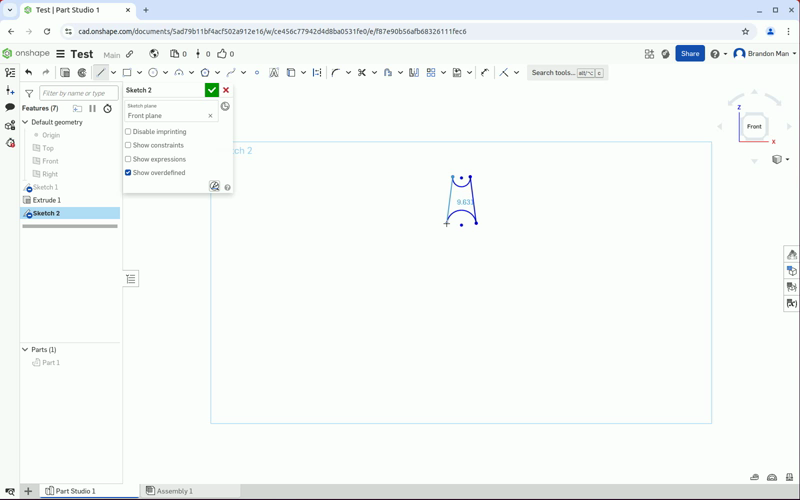
key(esc)
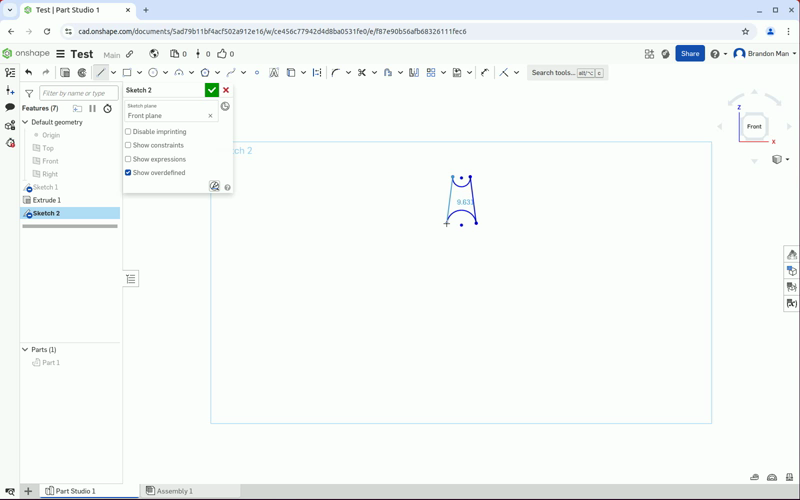
key(c)
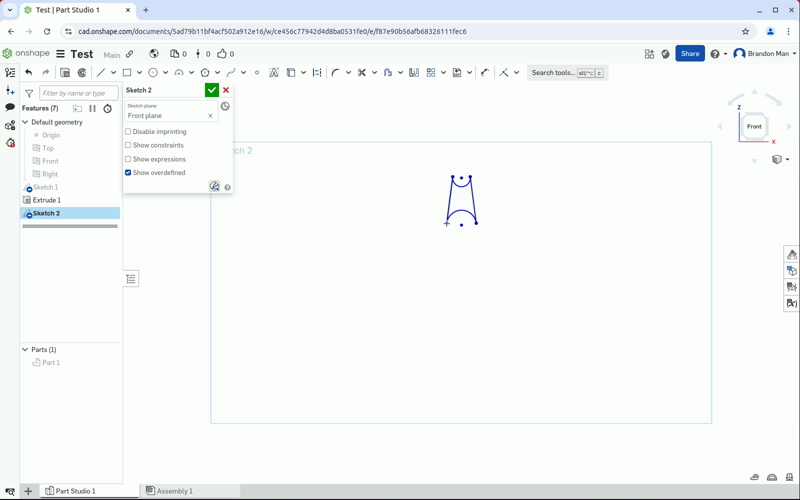
key_down(shift)
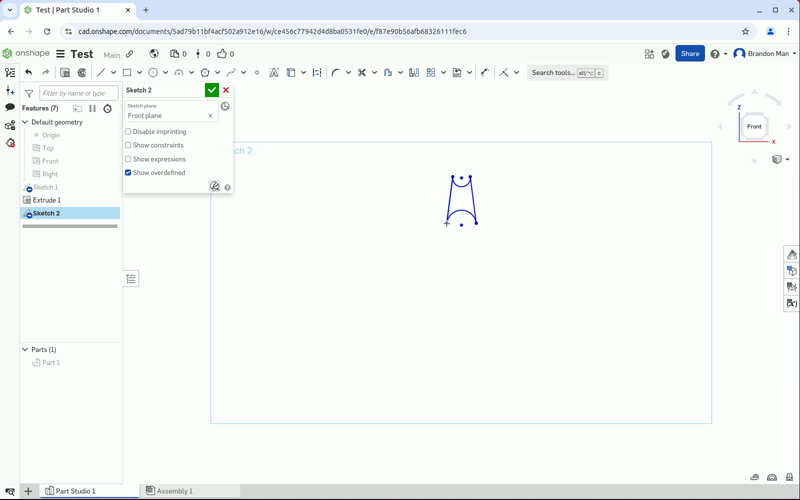
mouse_move(458, 191)
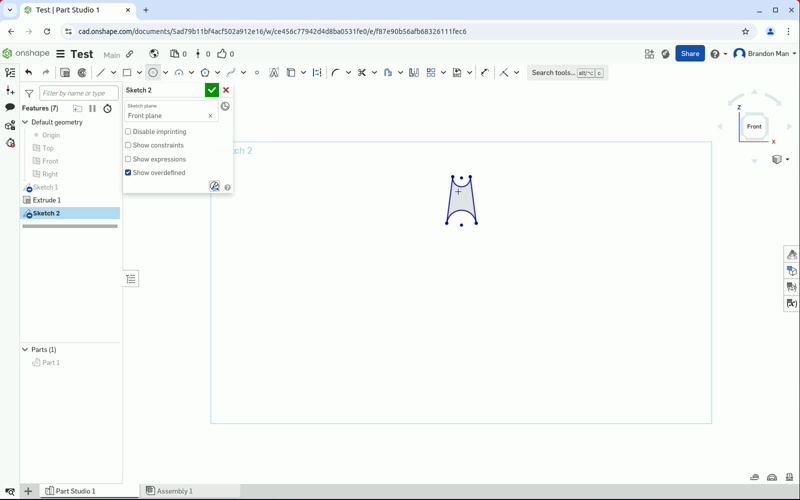
click(458, 191)
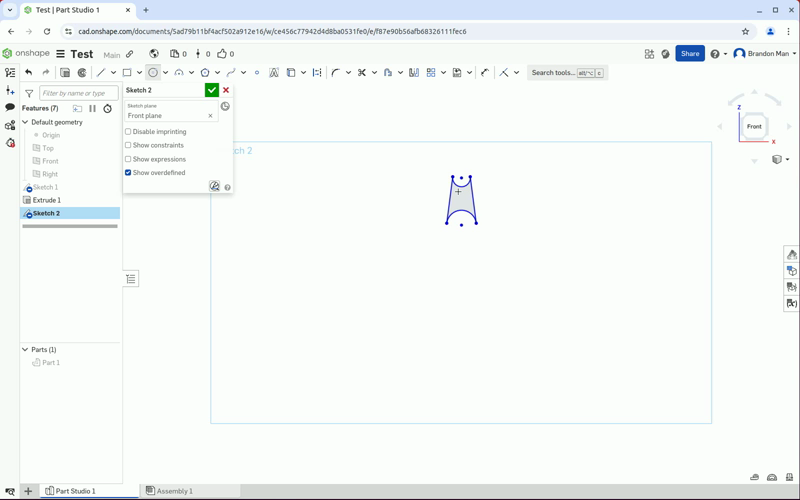
key_up(shift)
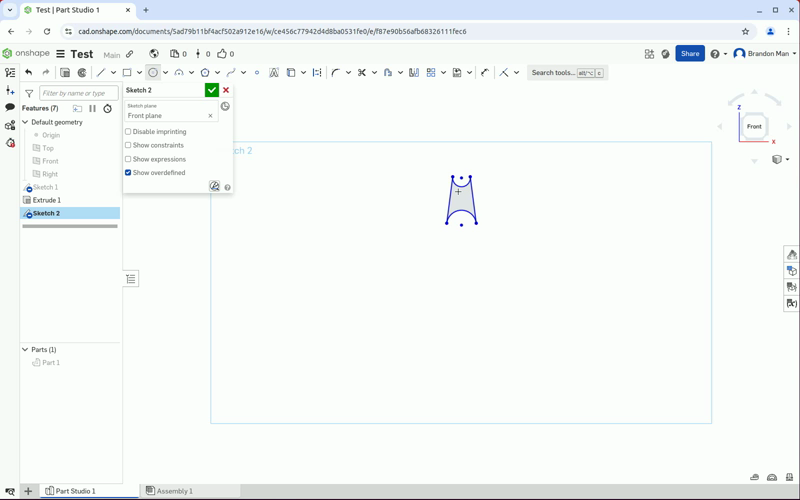
mouse_move(461, 191)
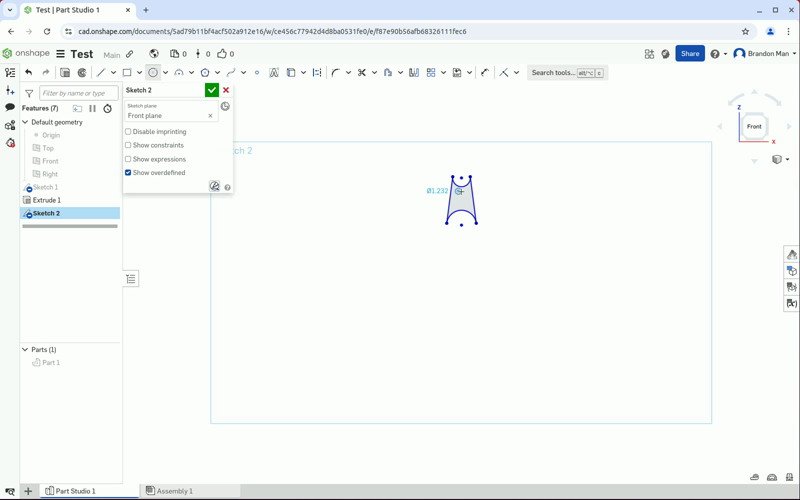
scroll(6)
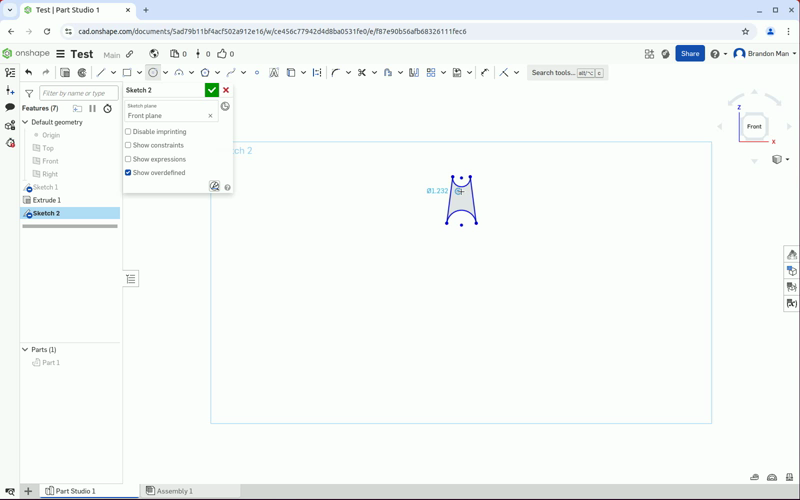
scroll(6)
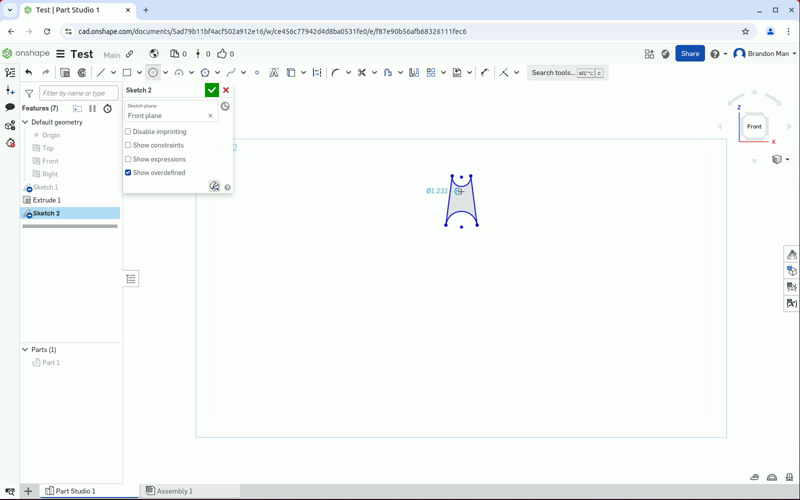
scroll(6)
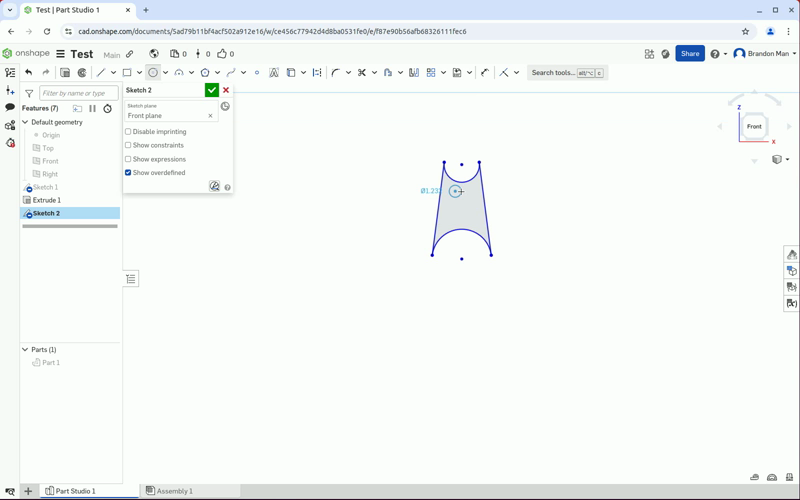
scroll(6)
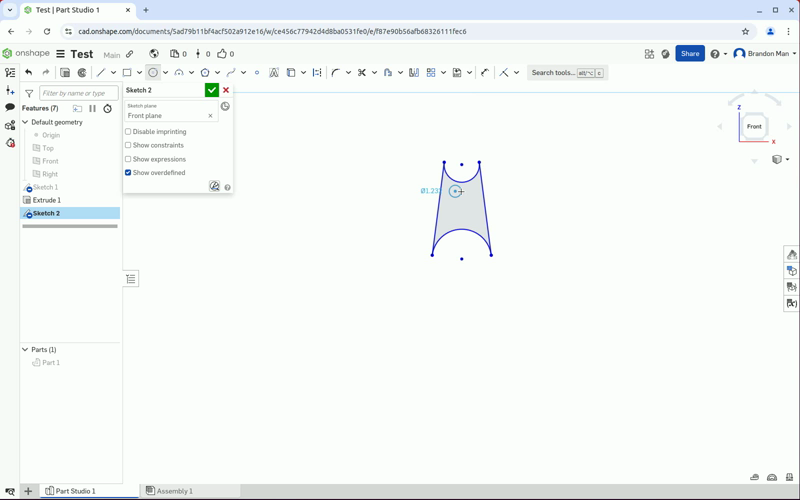
scroll(6)
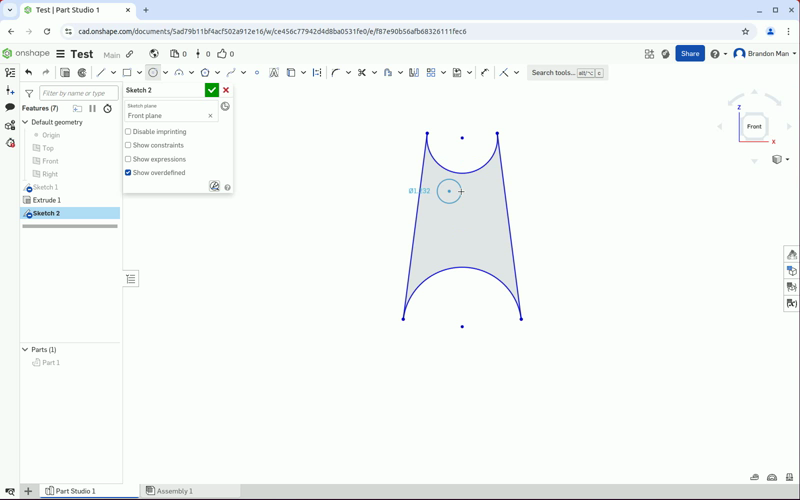
scroll(6)
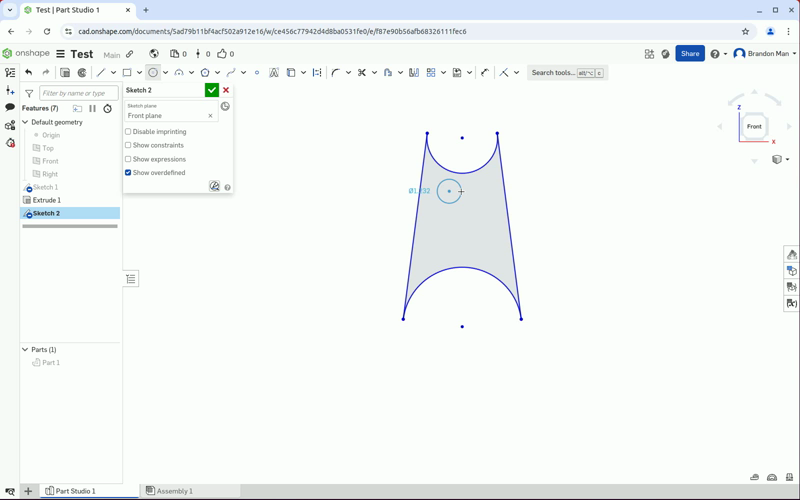
scroll(6)
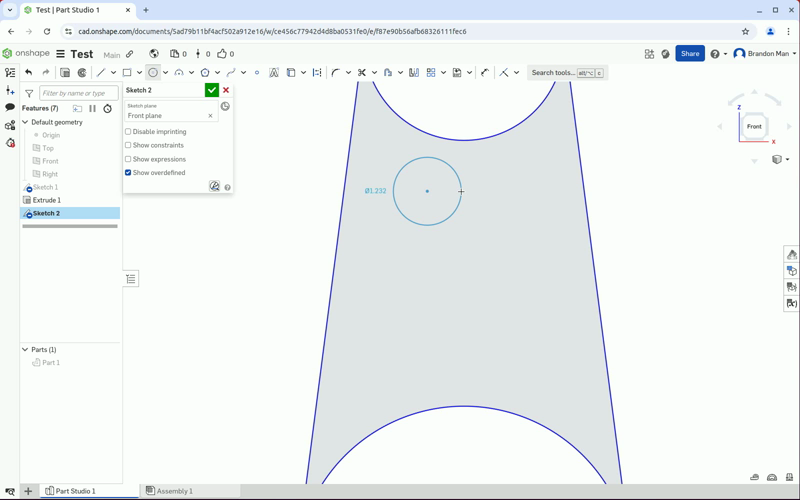
click(461, 191)
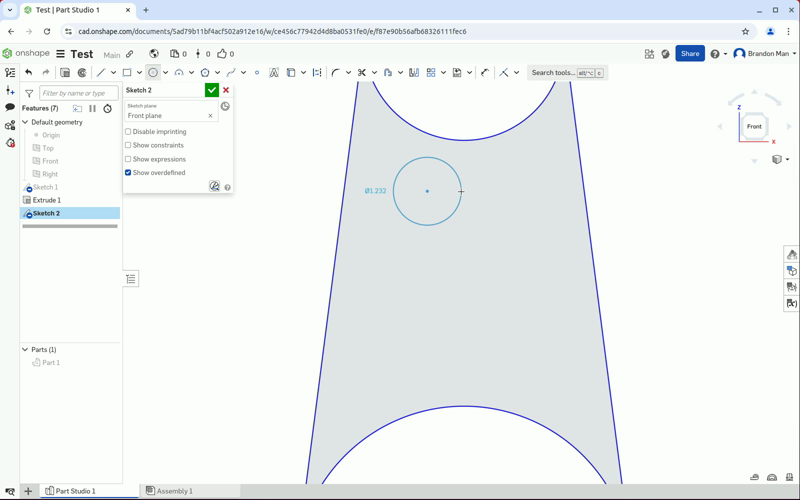
scroll(-6)
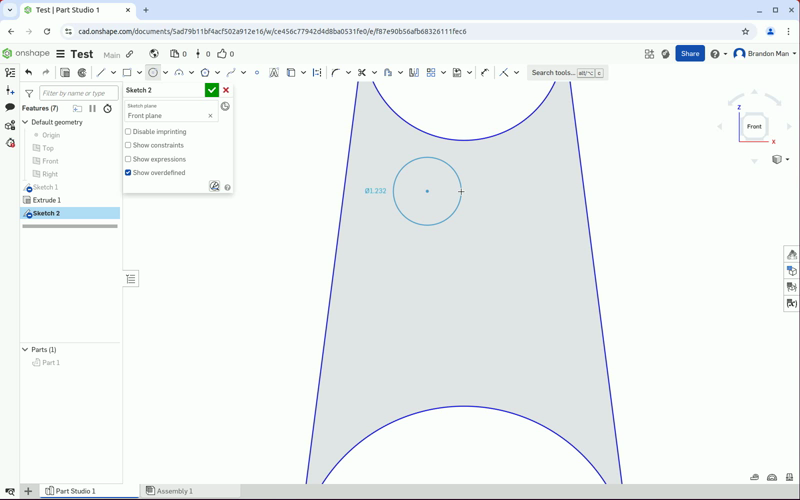
scroll(-6)
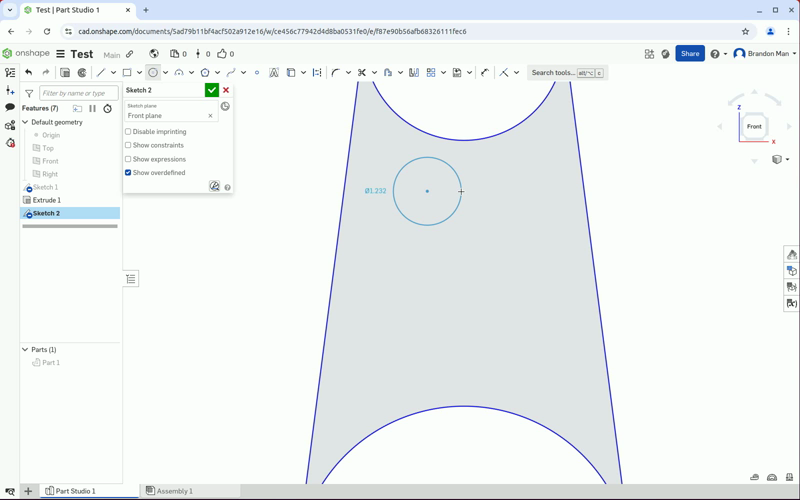
scroll(-6)
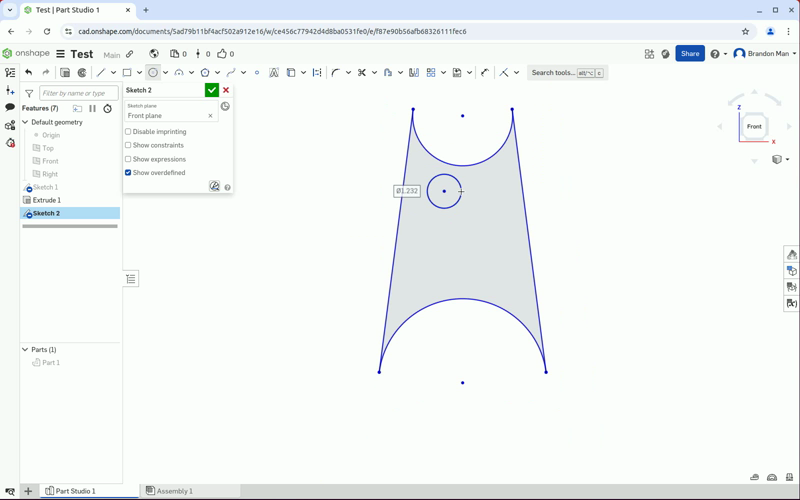
scroll(-6)
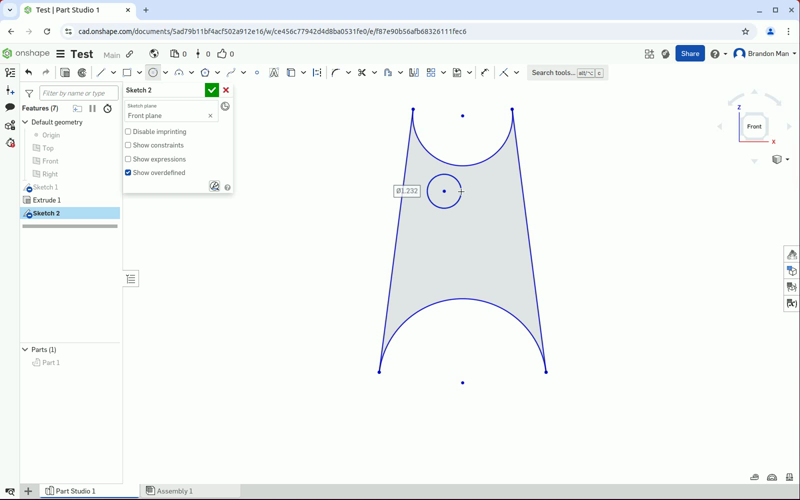
scroll(-6)
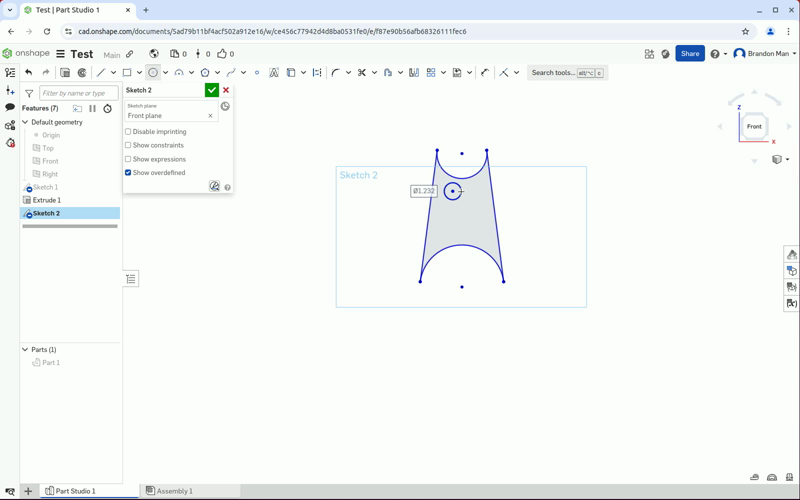
scroll(-6)
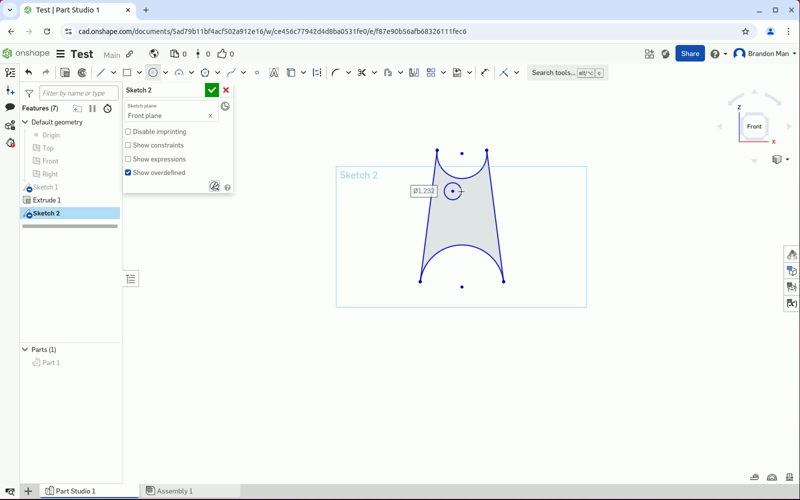
scroll(-6)
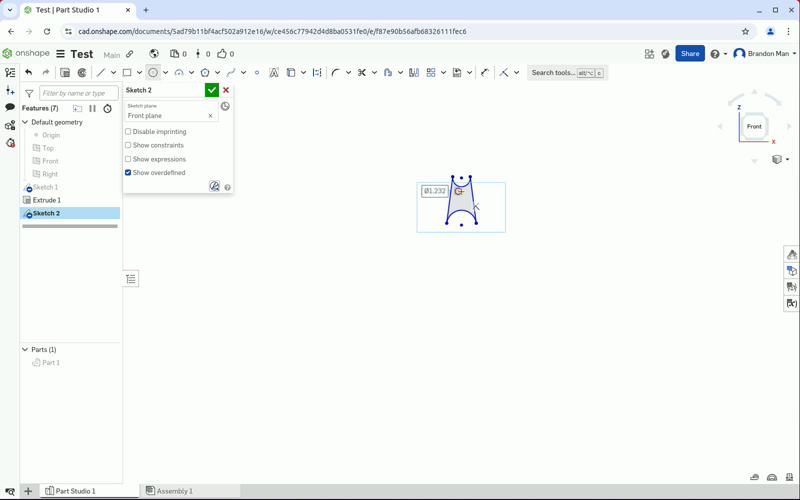
key(esc)
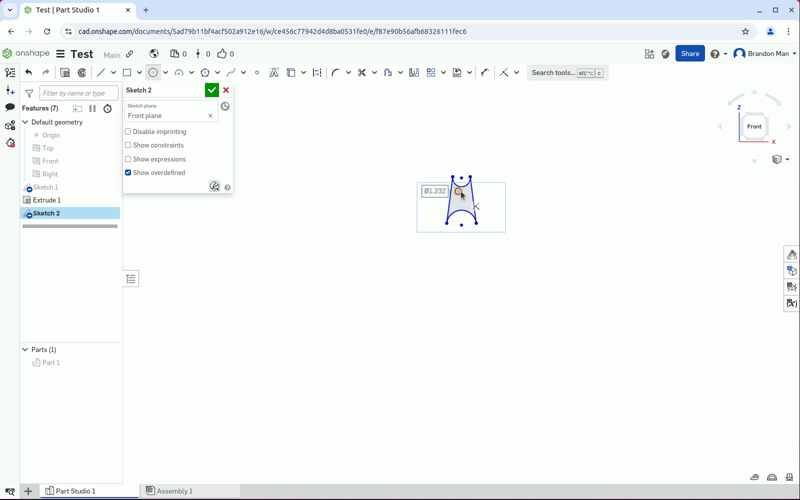
mouse_move(467, 187)
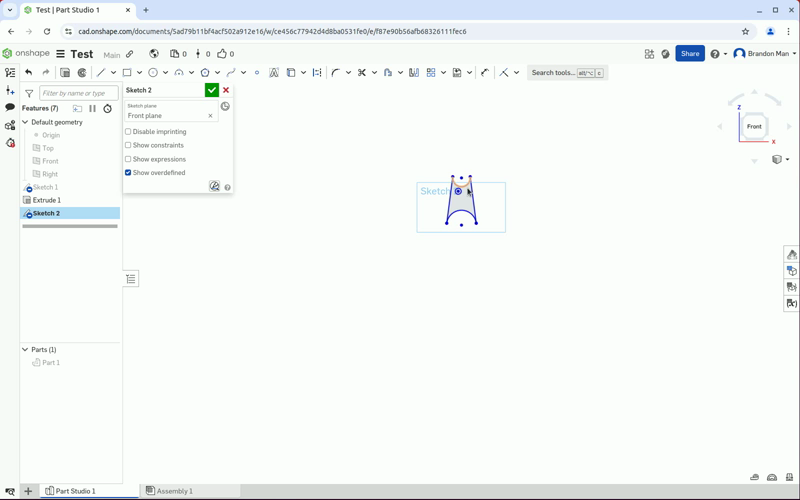
scroll(6)
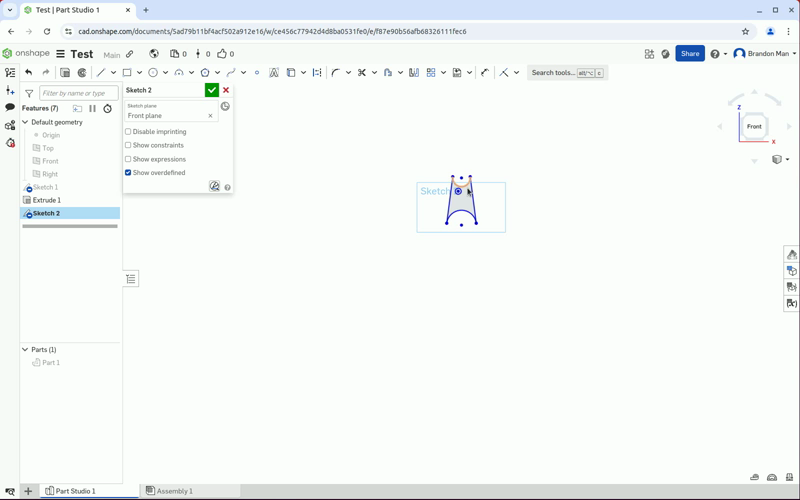
scroll(6)
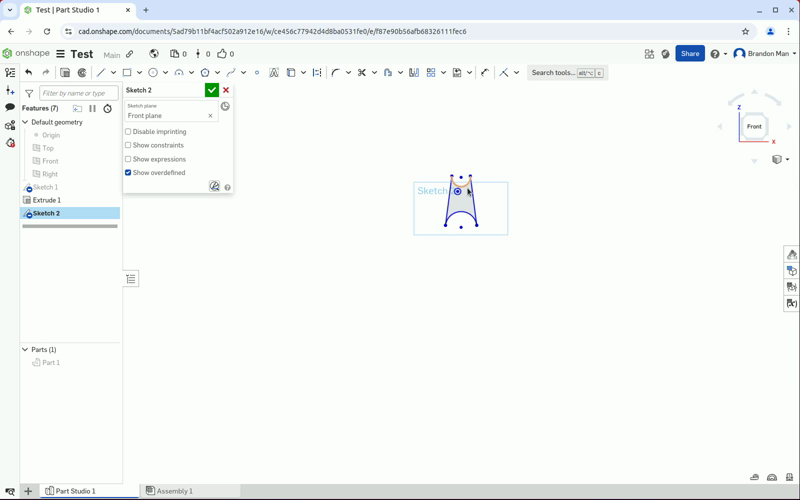
scroll(6)
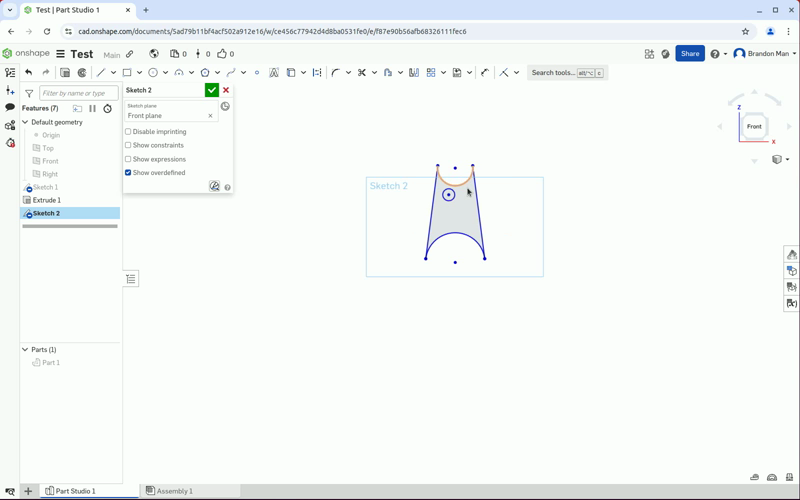
scroll(6)
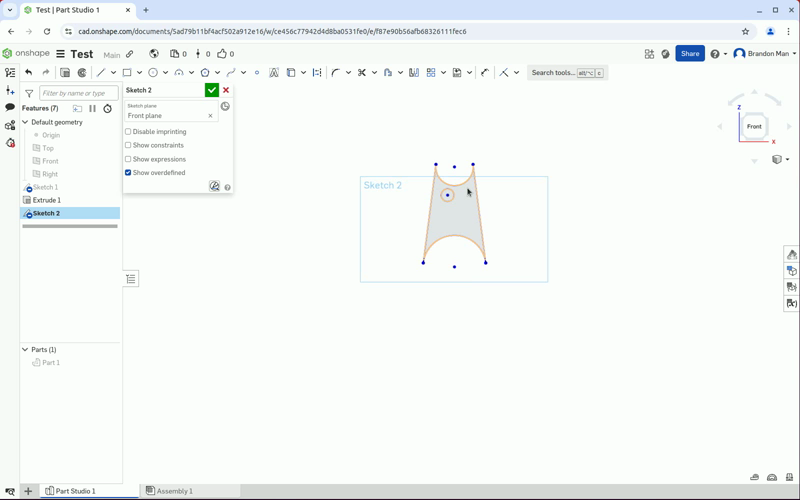
scroll(6)
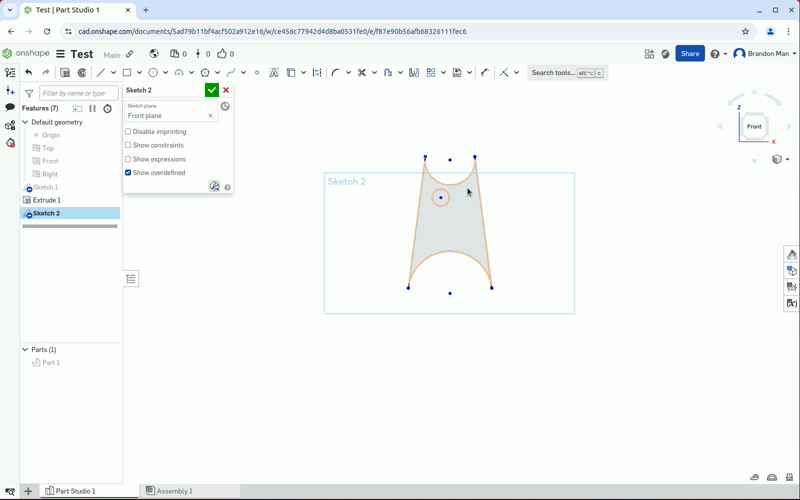
scroll(6)
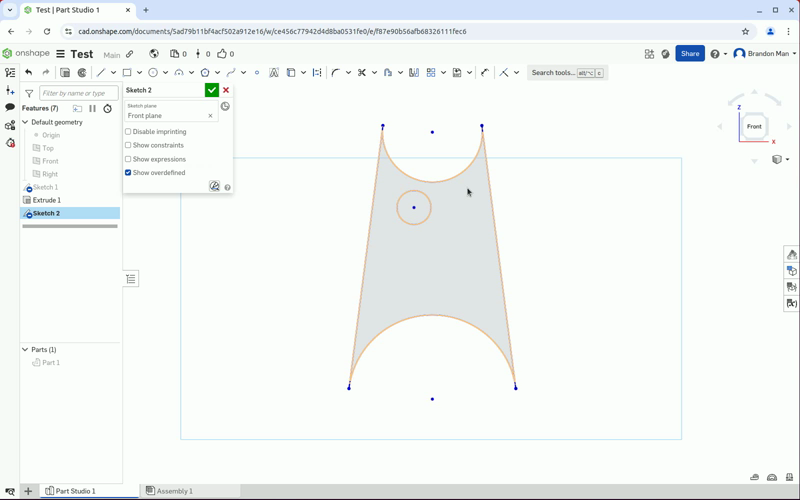
scroll(6)
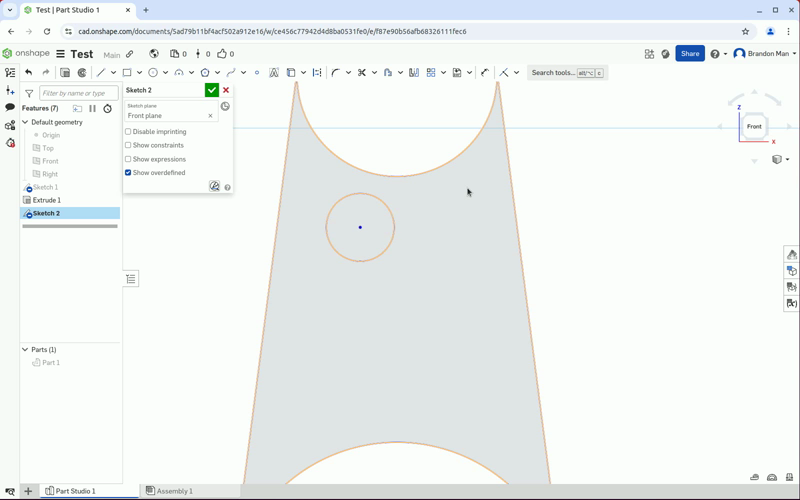
click(467, 187)
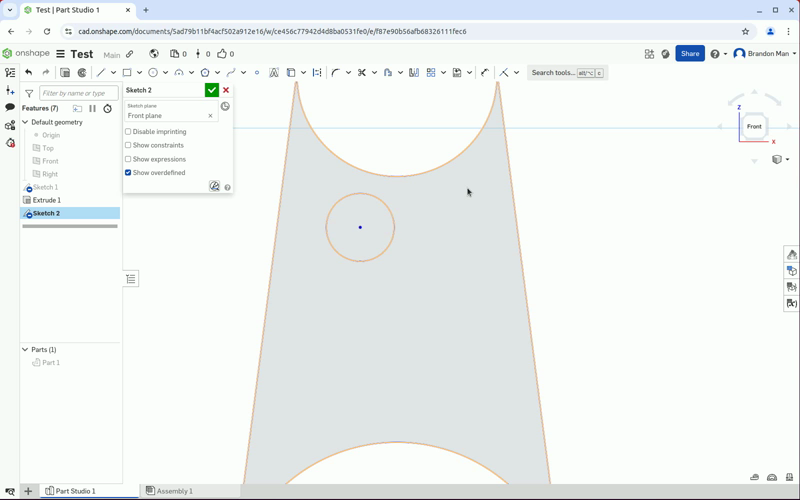
scroll(-6)
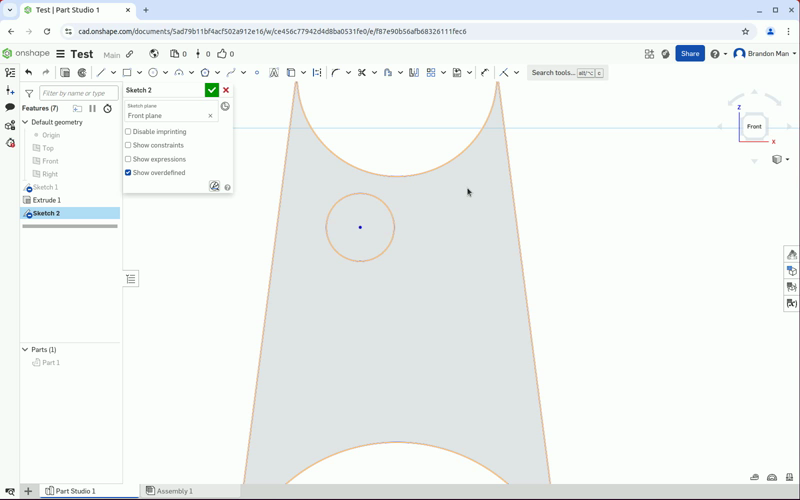
scroll(-6)
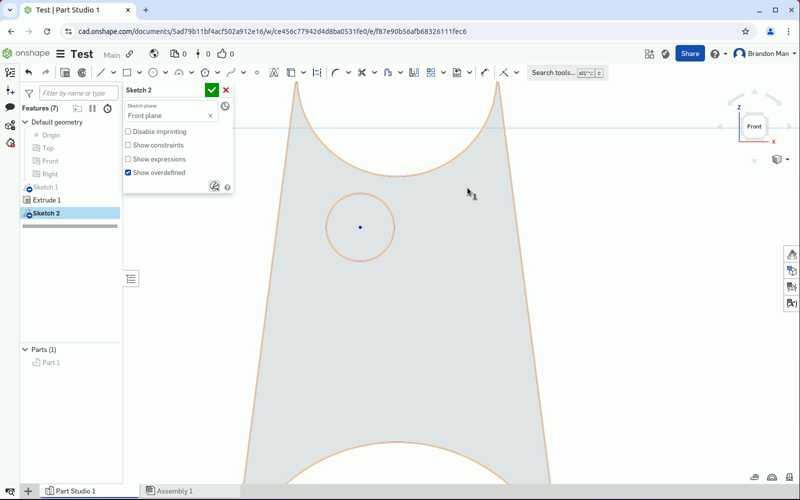
scroll(-6)
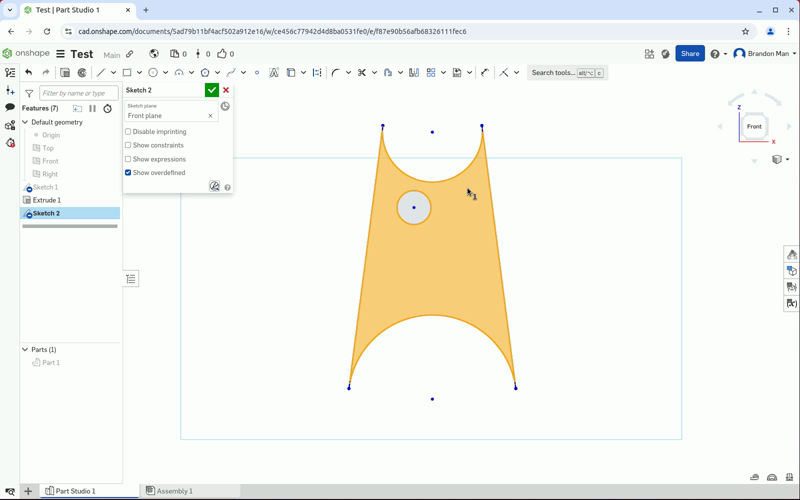
scroll(-6)
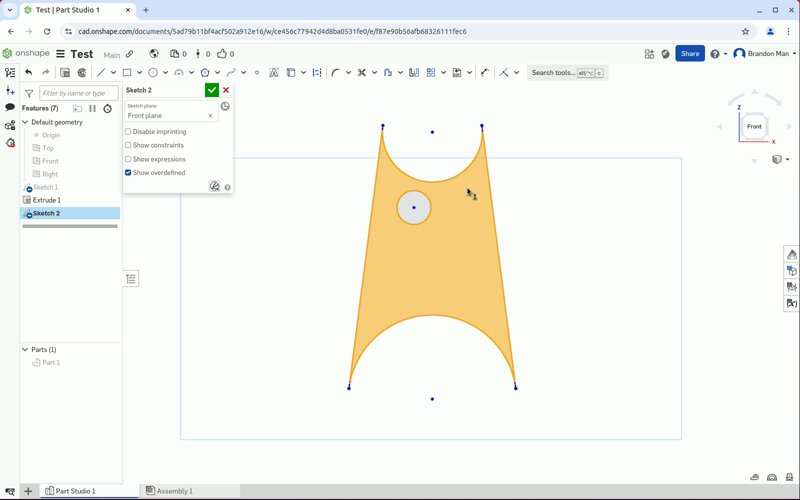
scroll(-6)
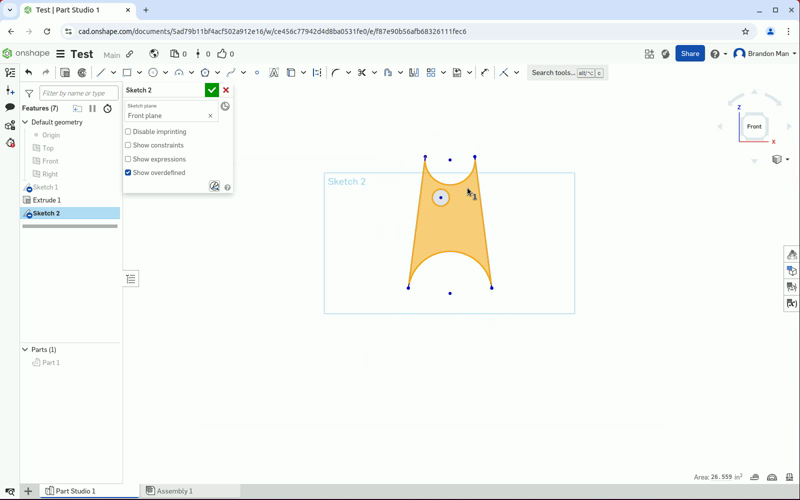
scroll(-6)
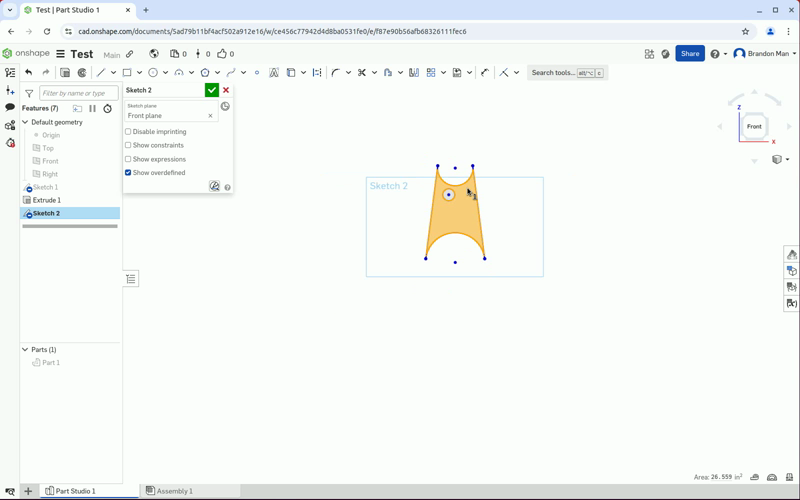
scroll(-6)
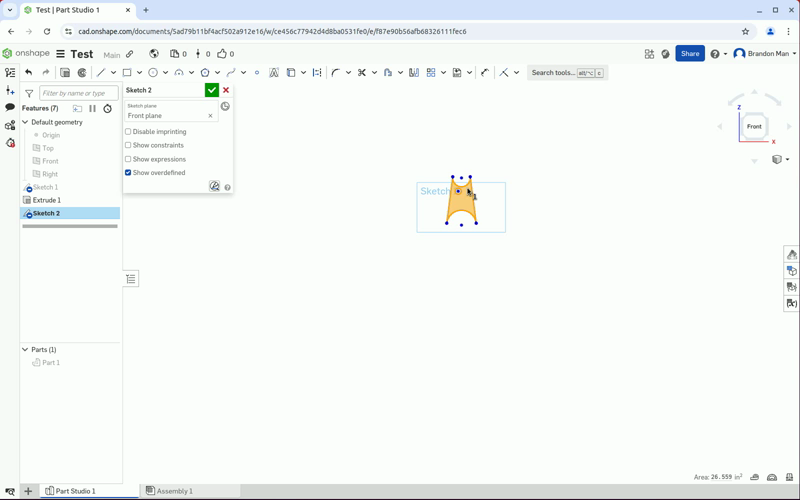
mouse_move(73, 352)
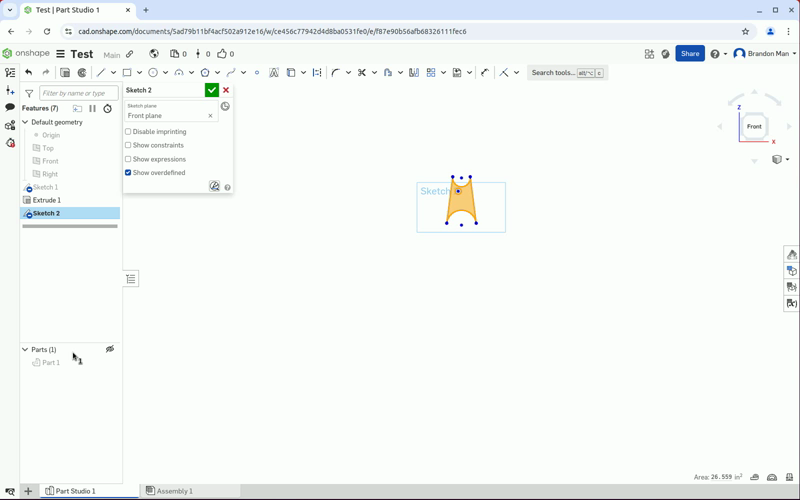
key(shift+y)
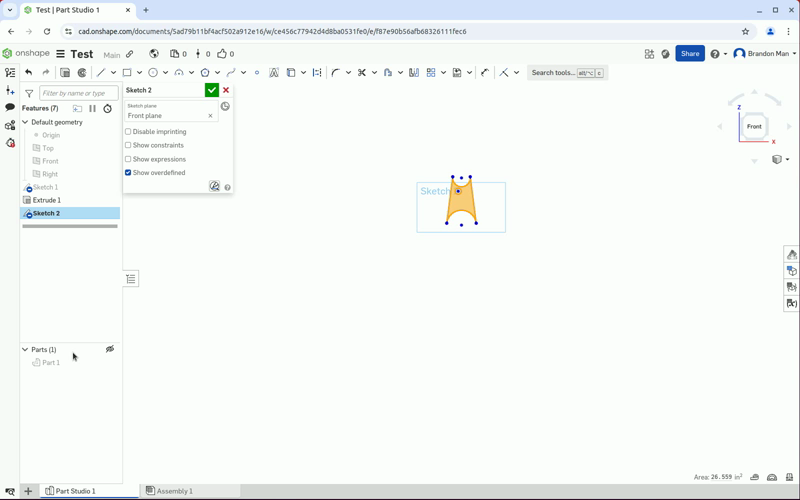
key(shift+e)
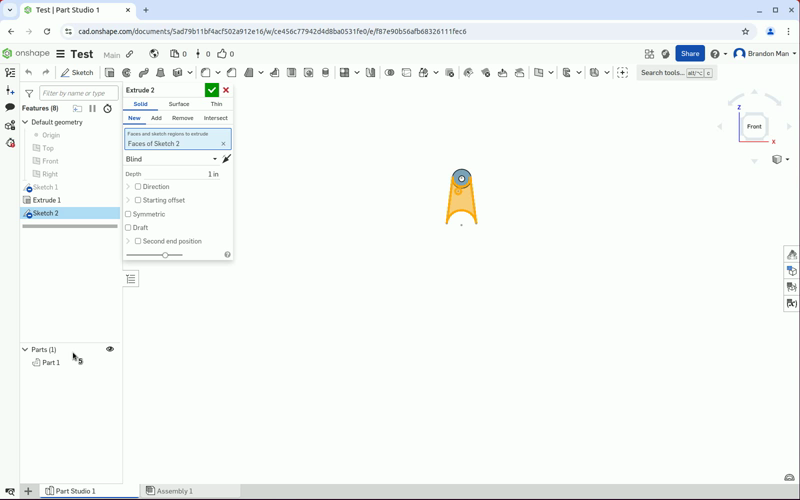
mouse_move(143, 106)
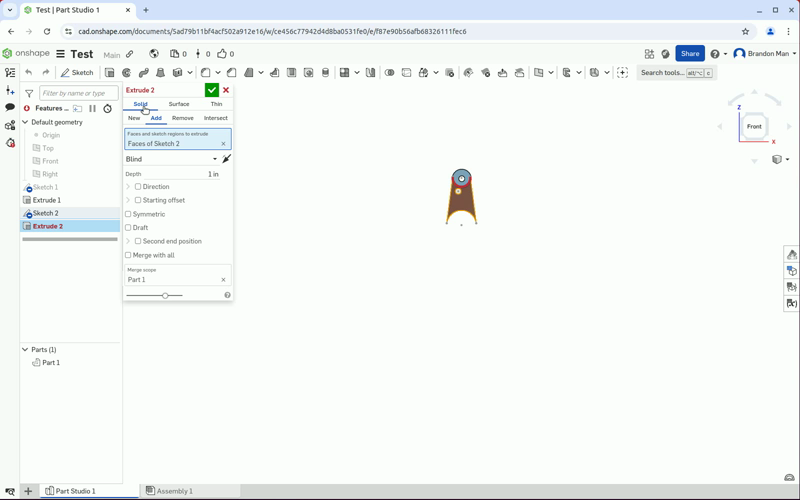
click(143, 106)
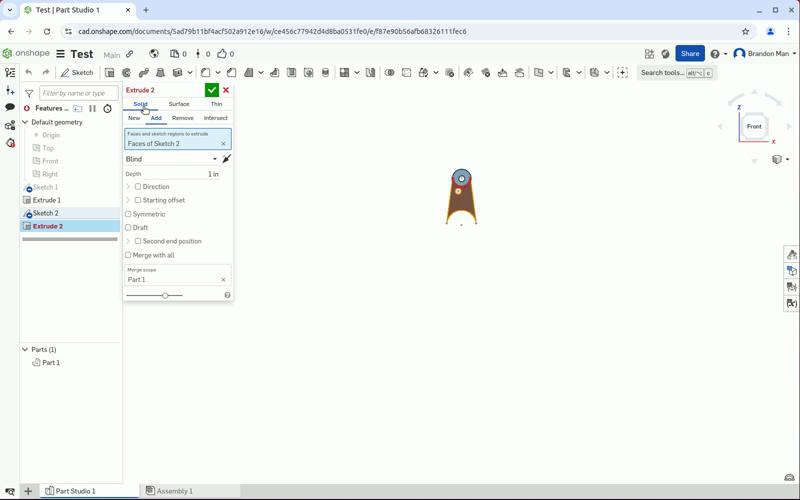
mouse_move(137, 120)
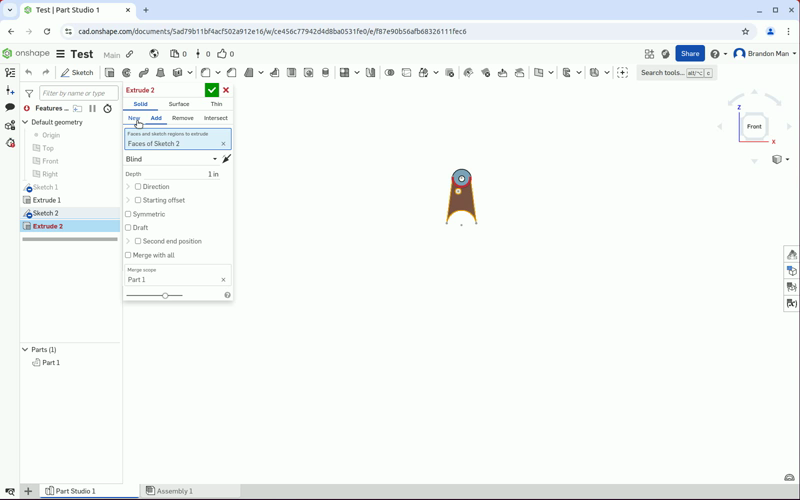
click(137, 120)
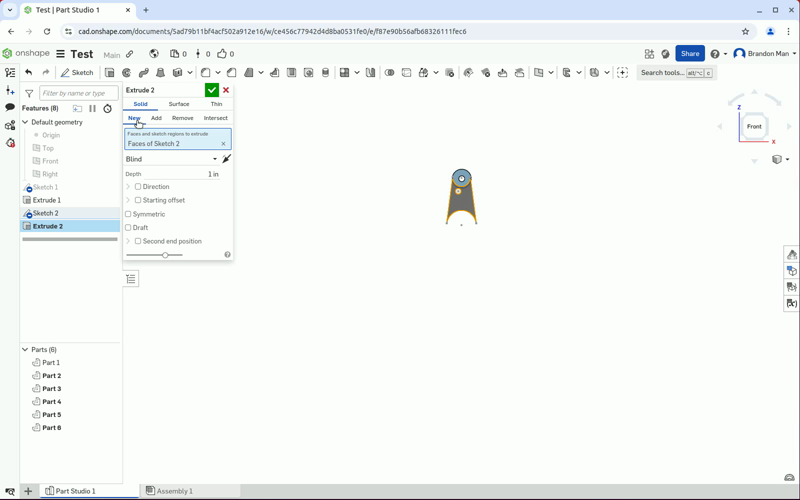
key(tab, 4)
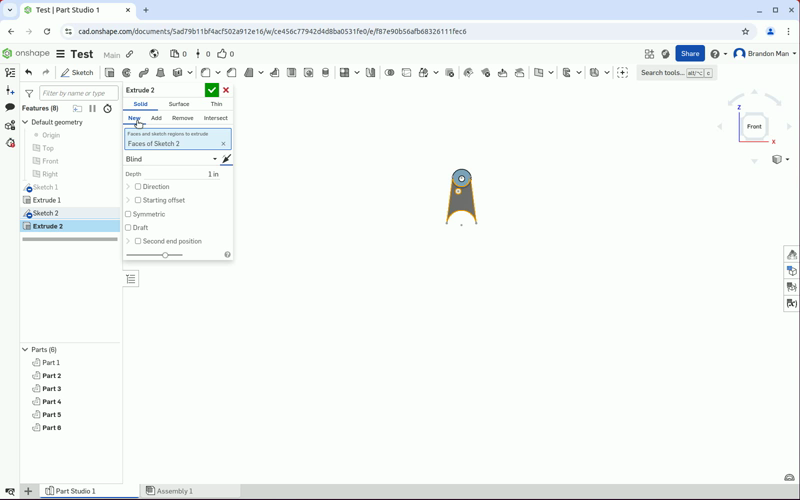
text(0.481)
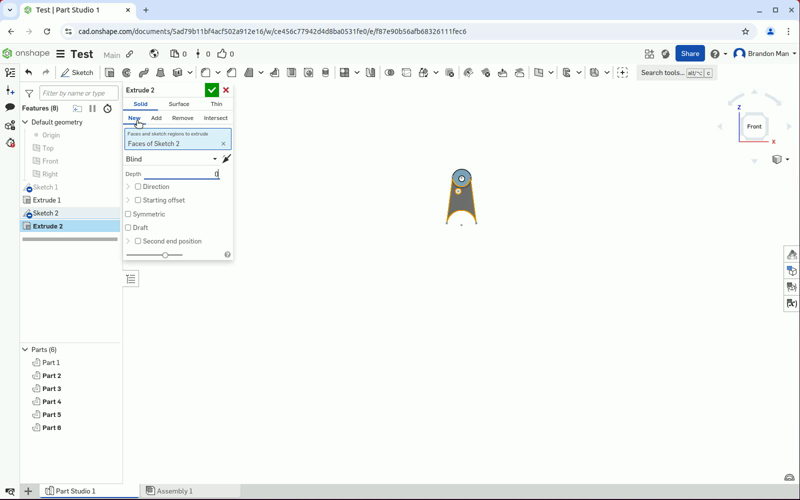
key(enter)
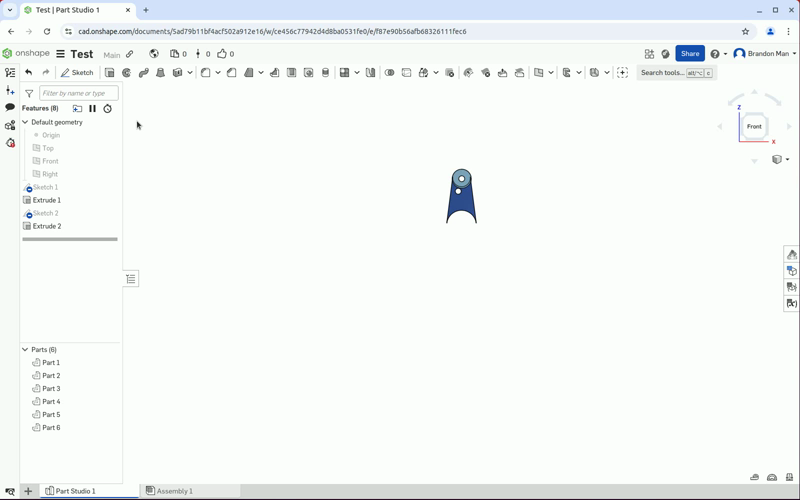
key(shift+h)
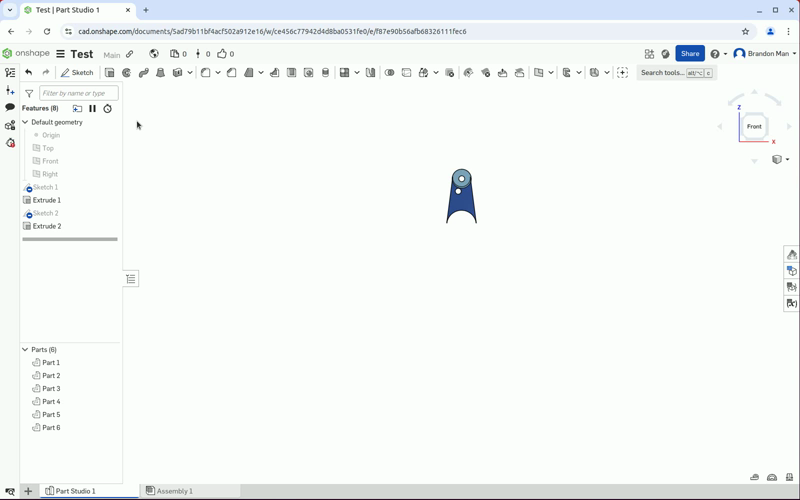
key(shift+h)
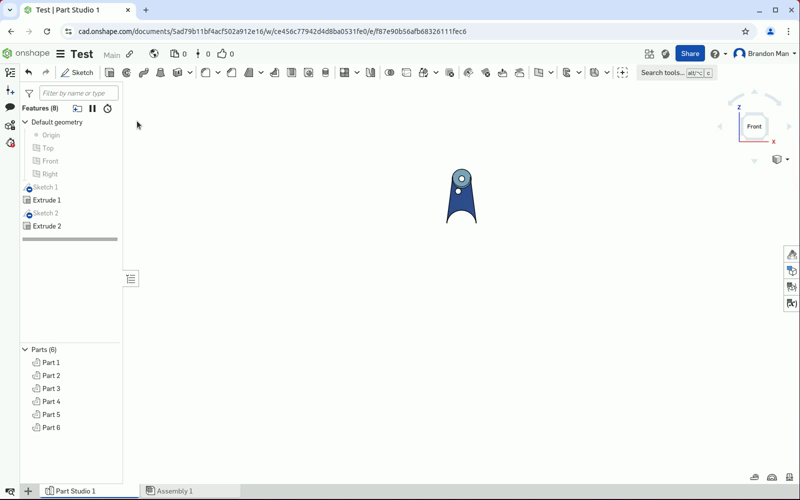
mouse_move(73, 189)
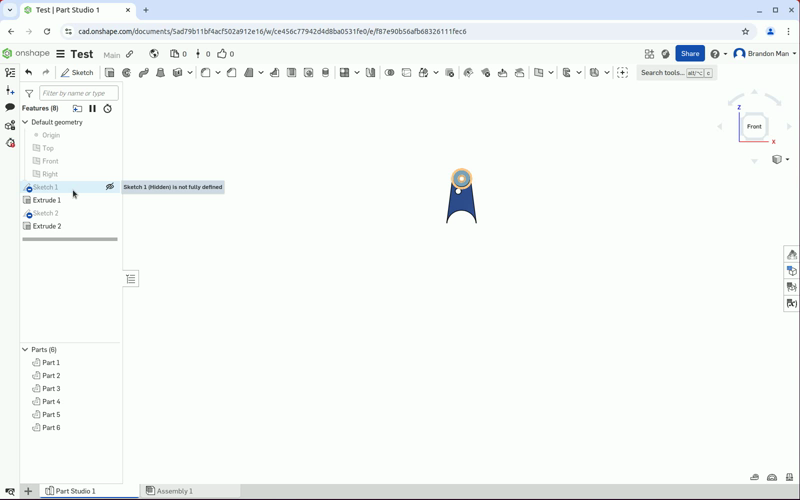
click(73, 189)
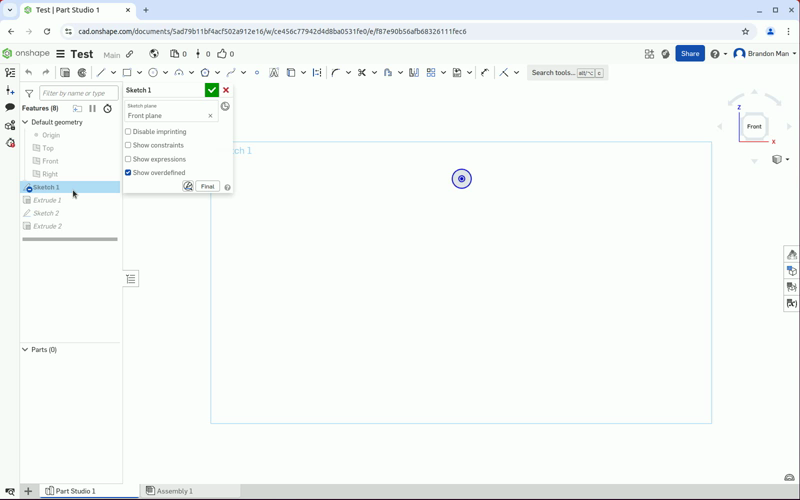
mouse_move(229, 92)
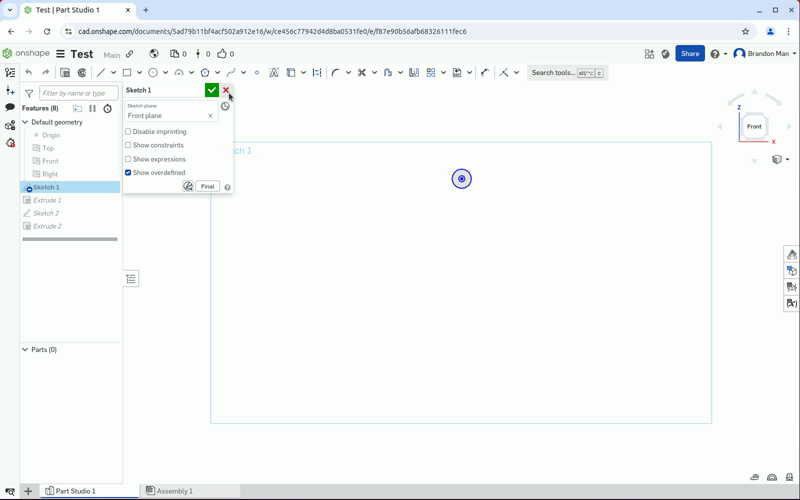
click(229, 92)
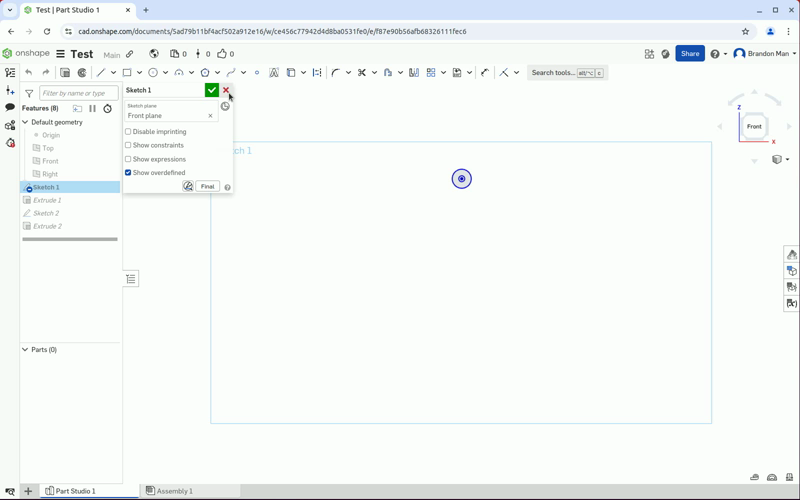
key(shift+s)
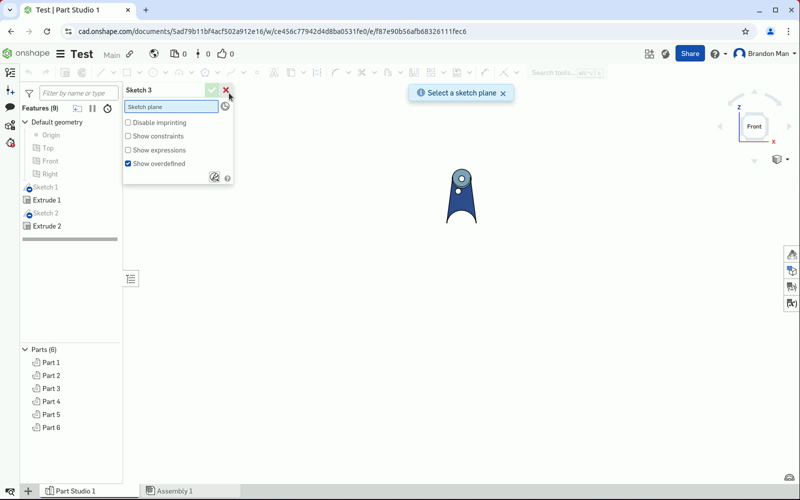
mouse_move(73, 163)
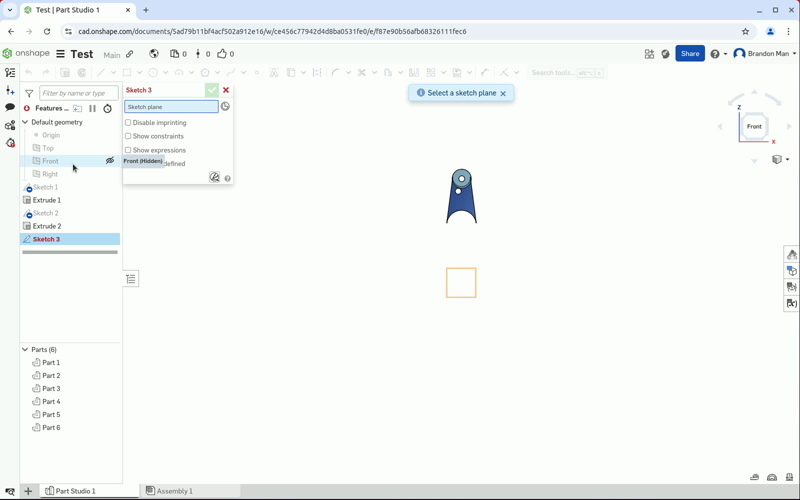
click(73, 163)
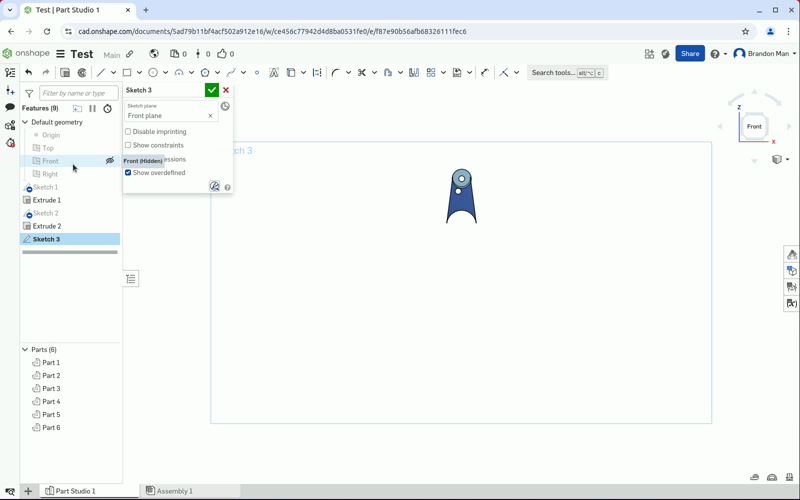
mouse_move(73, 352)
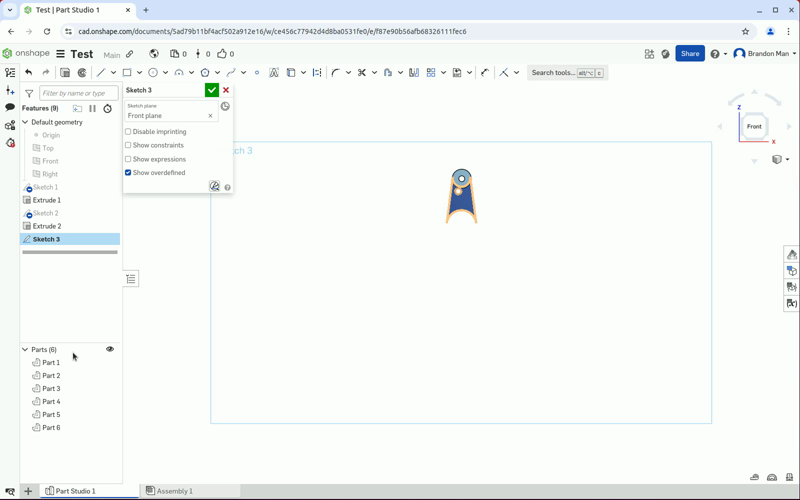
key(y)
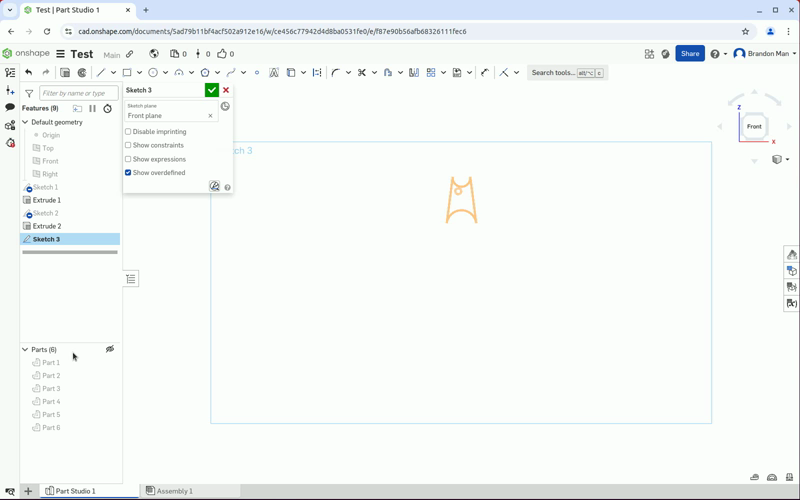
key(c)
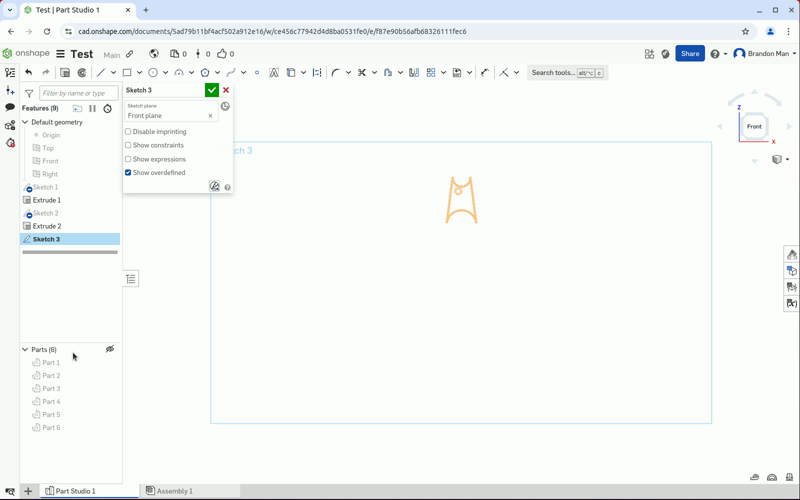
key_down(shift)
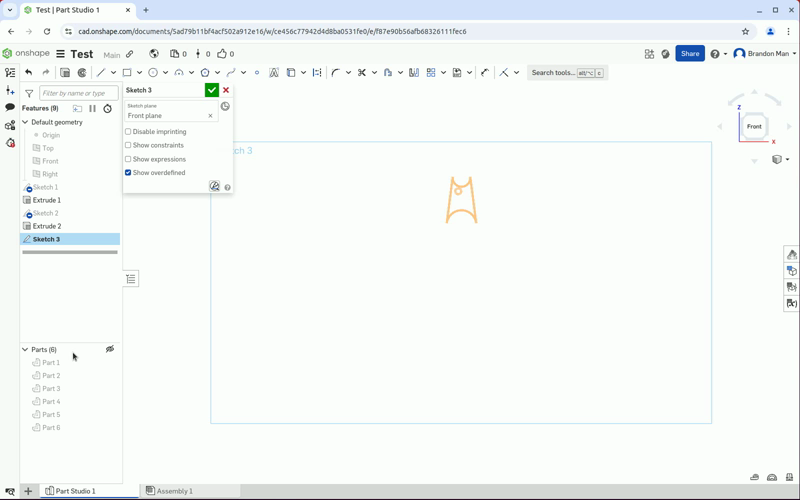
mouse_move(461, 225)
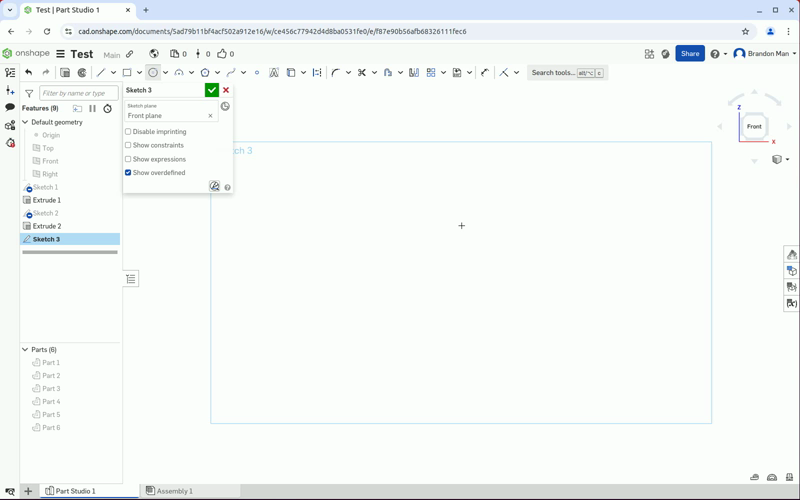
click(461, 225)
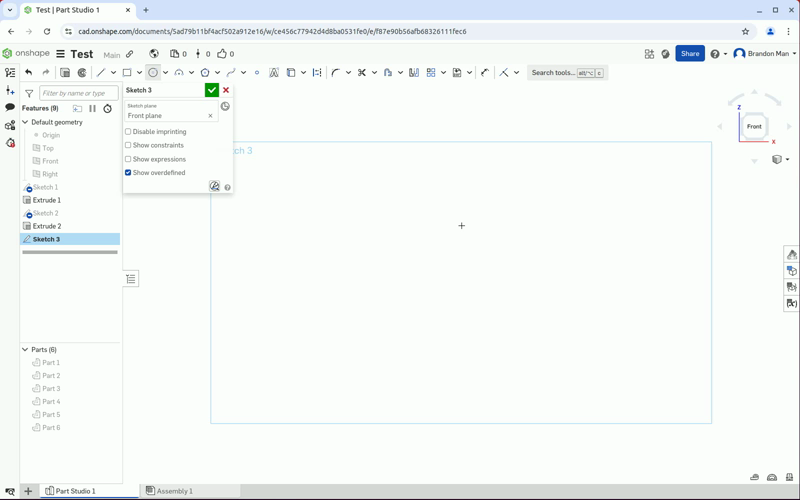
key_up(shift)
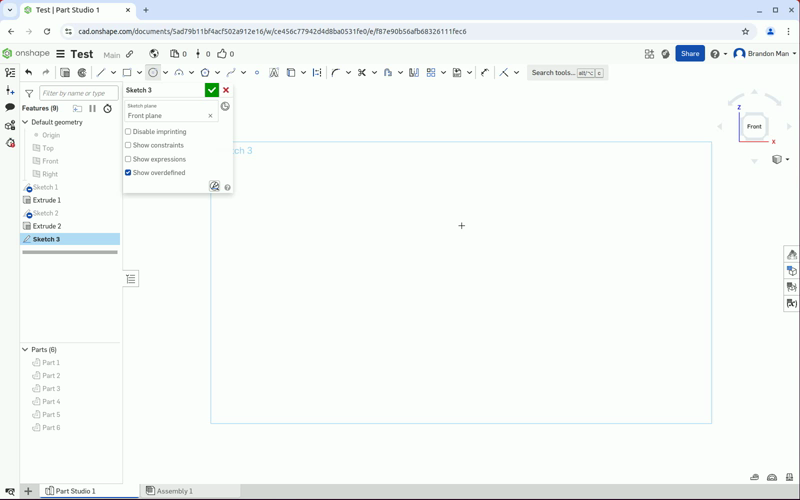
mouse_move(477, 225)
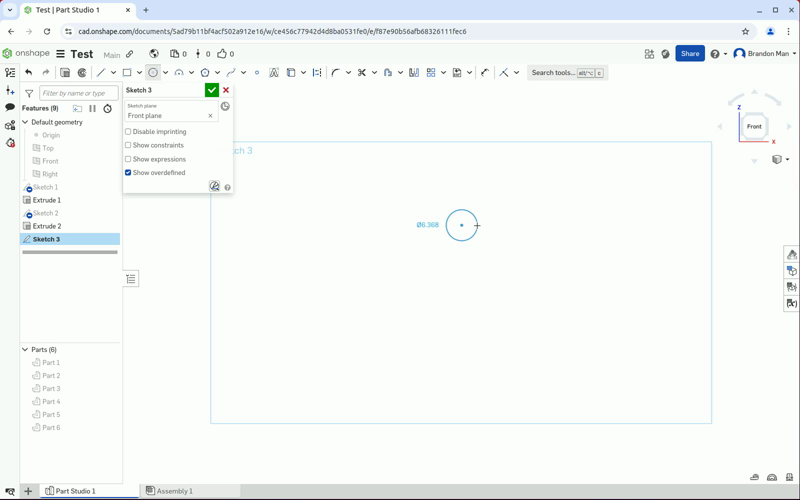
click(477, 225)
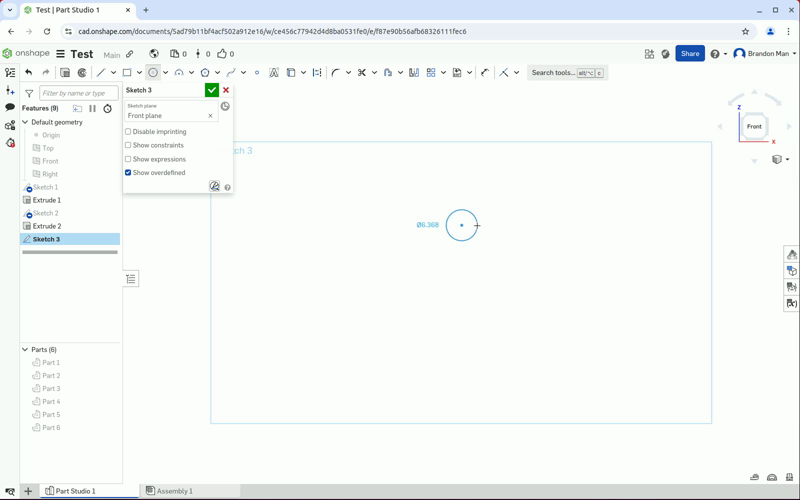
key(esc)
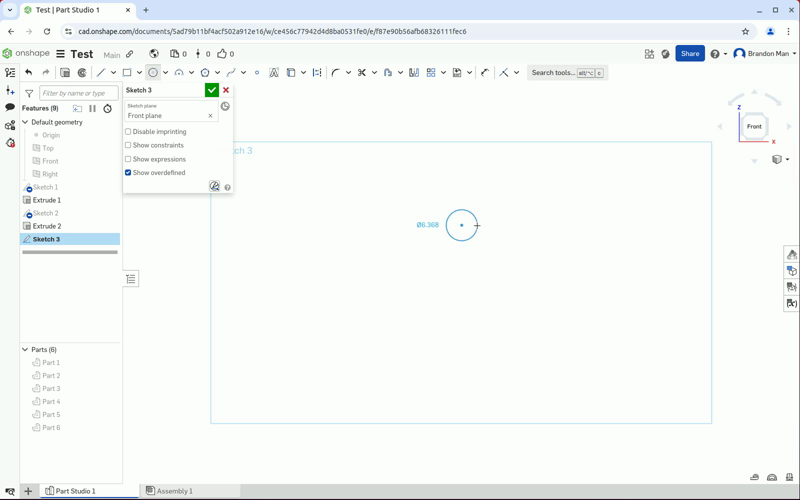
key(c)
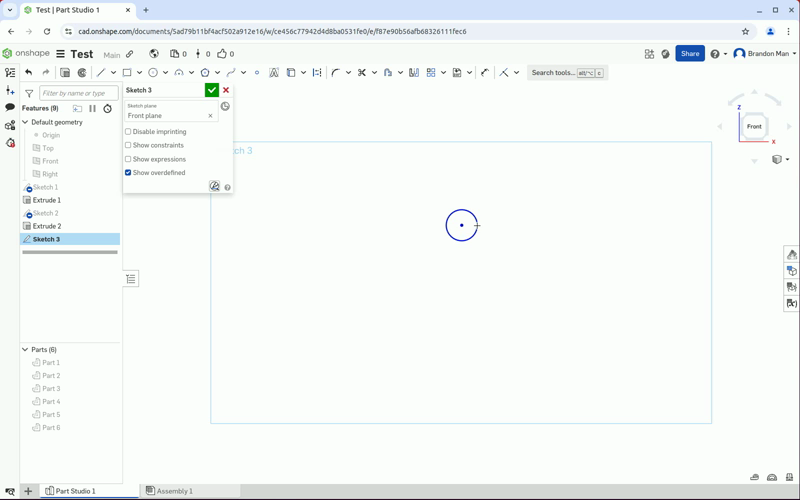
key_down(shift)
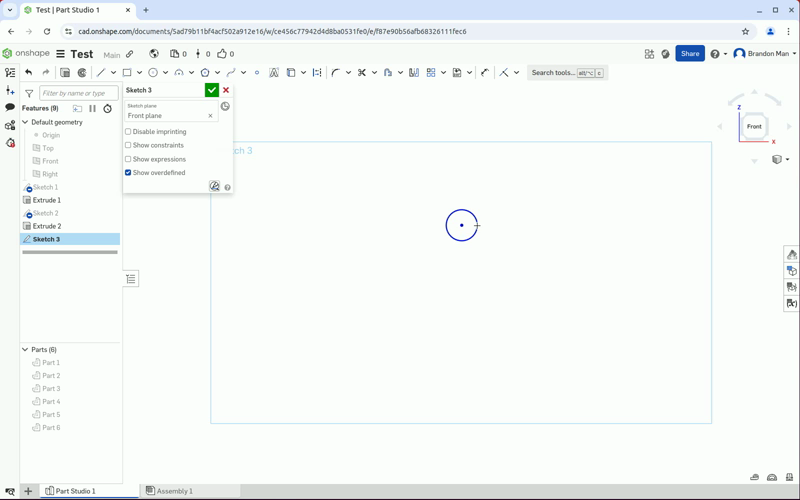
mouse_move(461, 225)
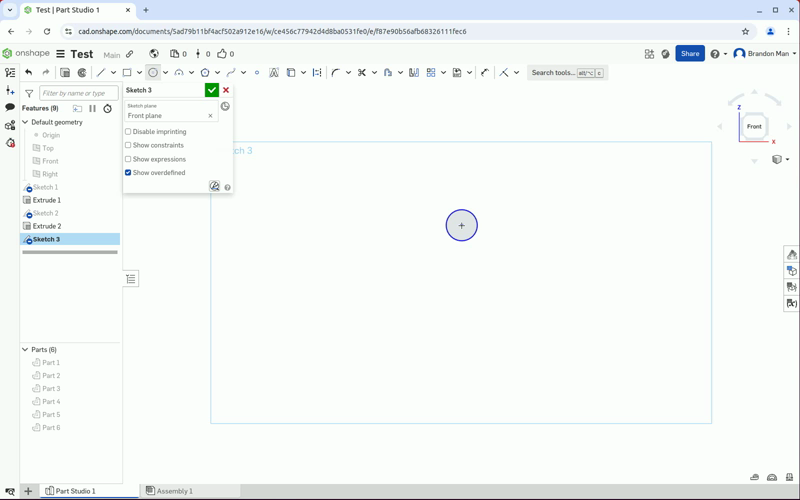
click(461, 225)
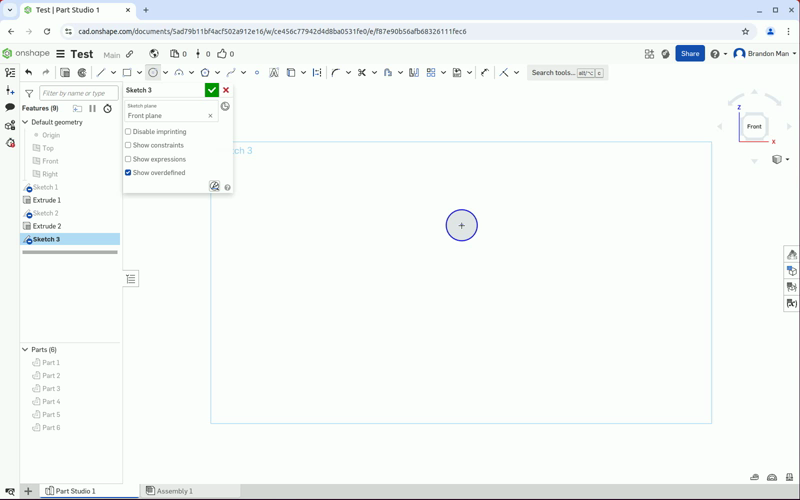
key_up(shift)
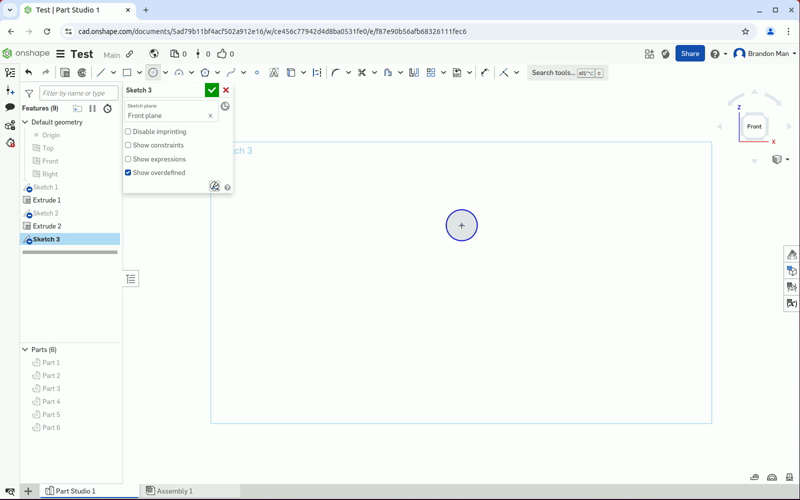
mouse_move(465, 225)
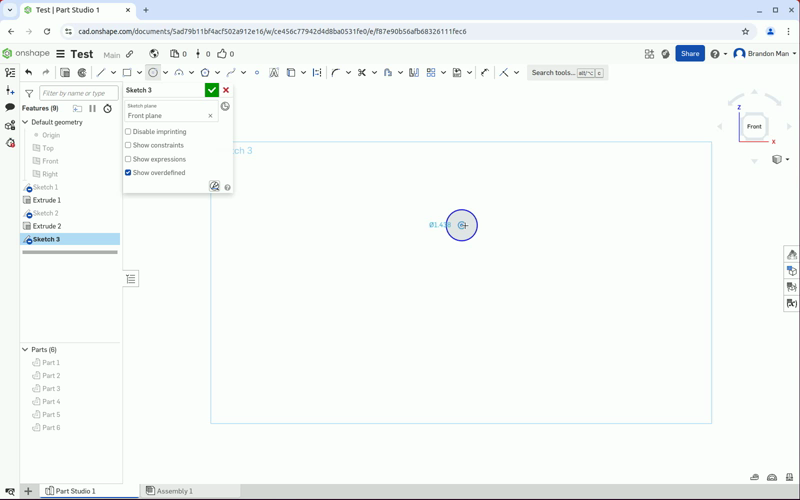
scroll(6)
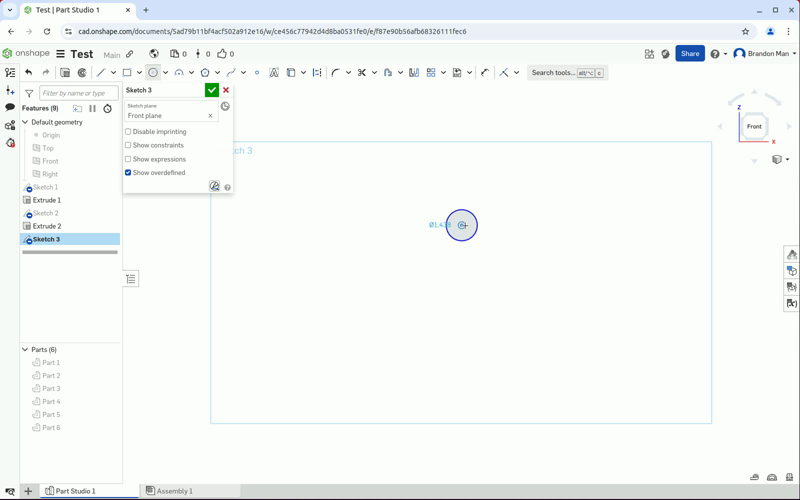
scroll(6)
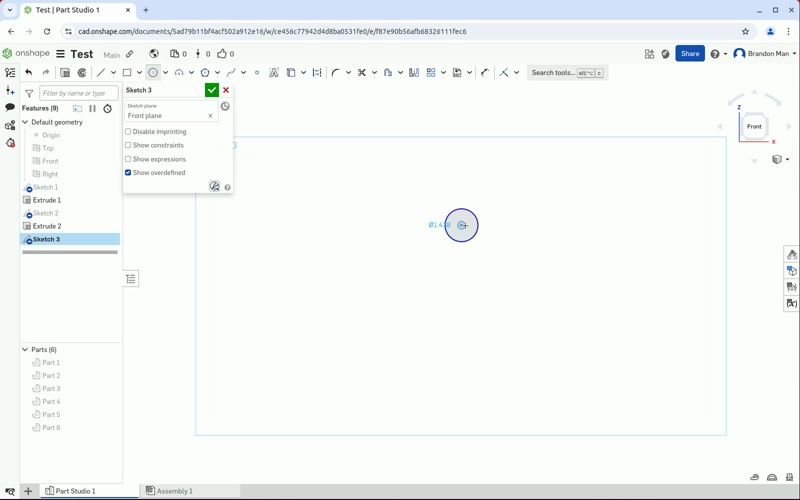
scroll(6)
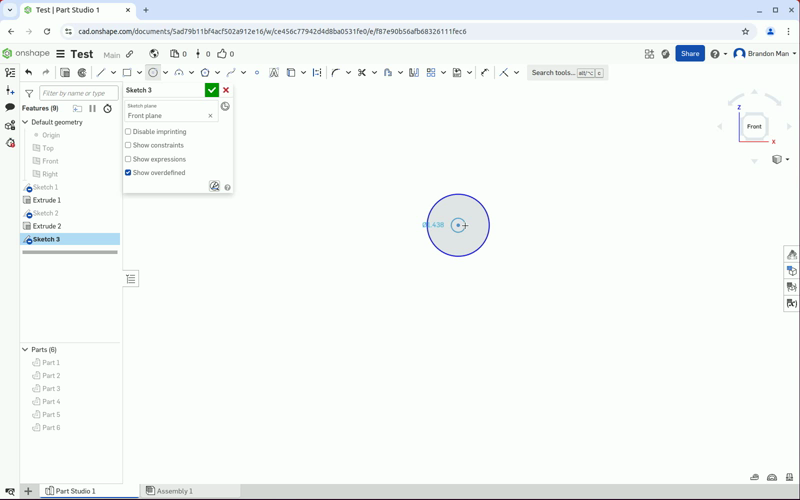
scroll(6)
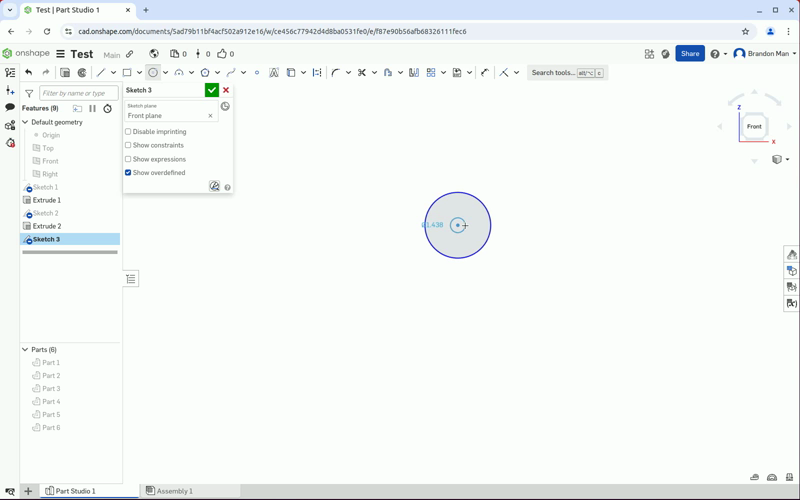
scroll(6)
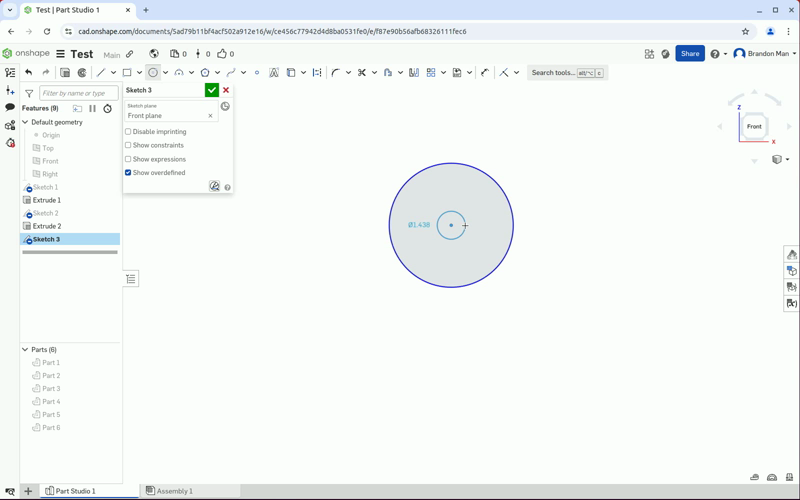
scroll(6)
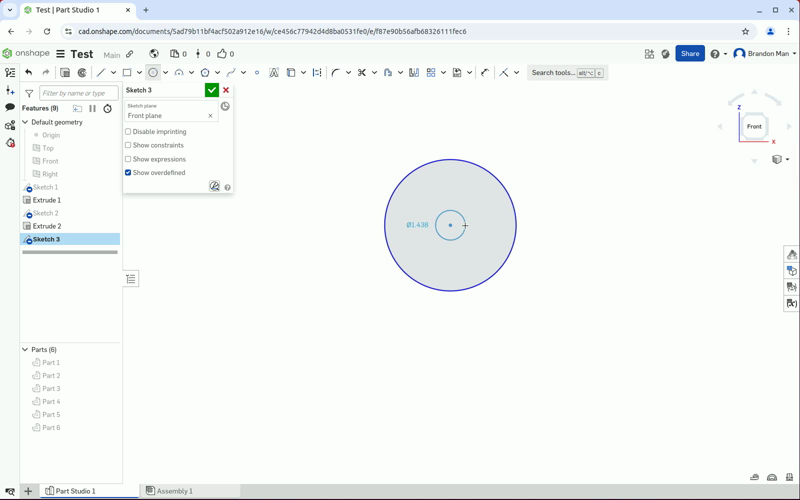
scroll(6)
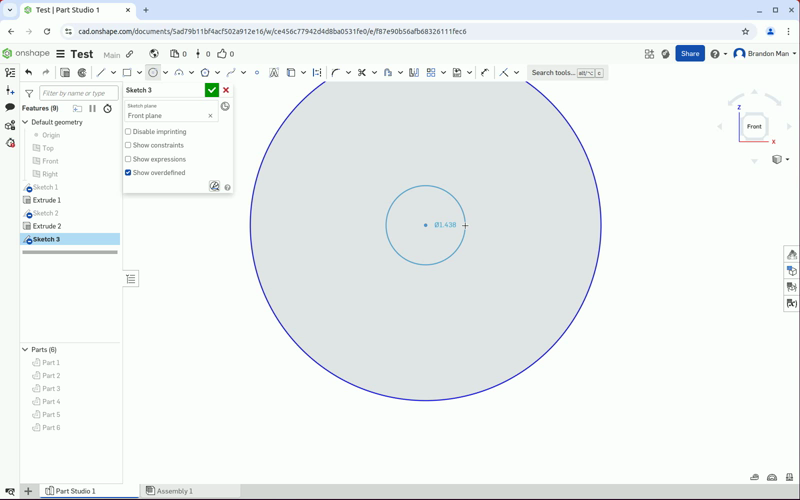
click(465, 225)
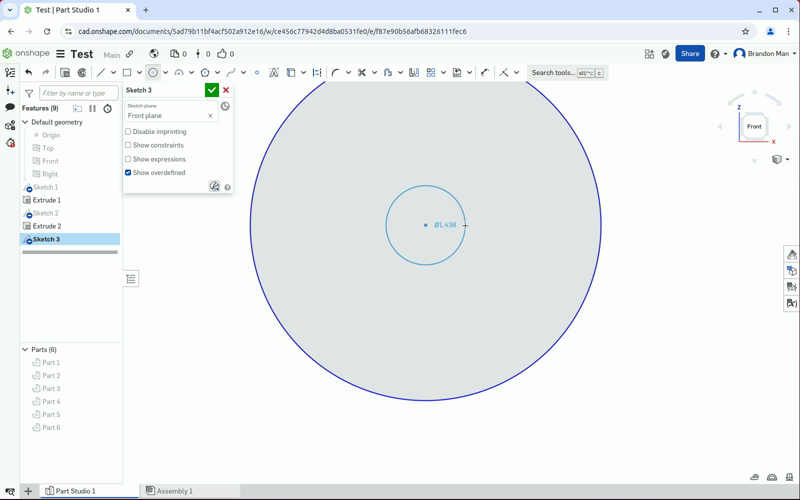
scroll(-6)
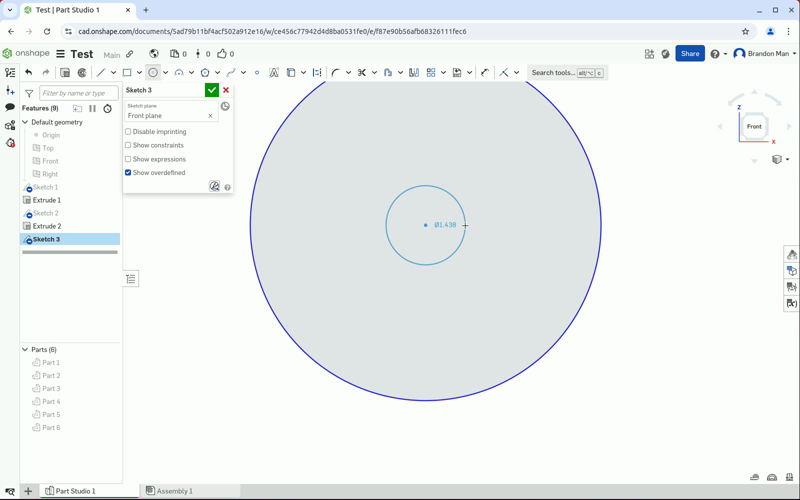
scroll(-6)
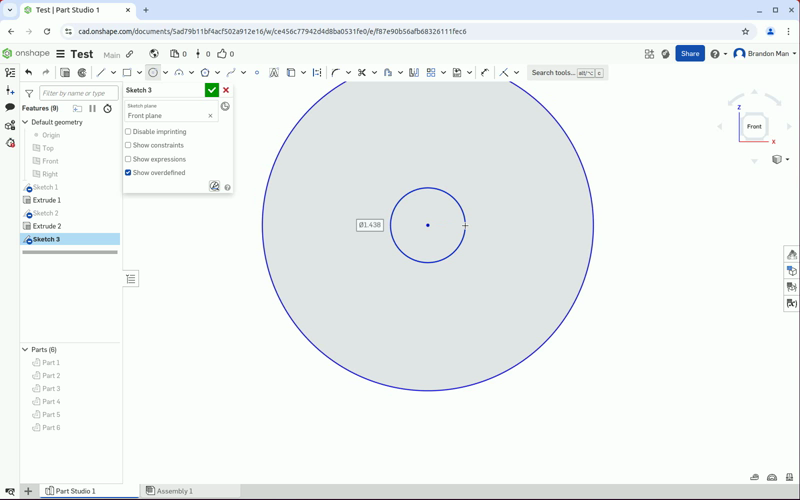
scroll(-6)
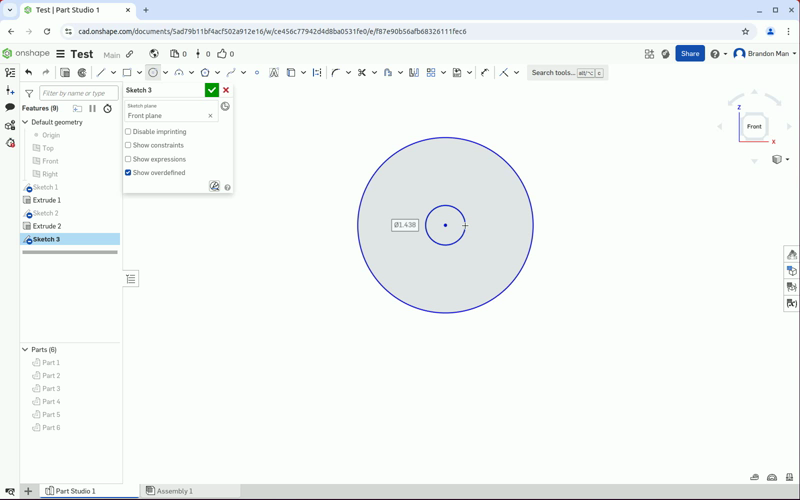
scroll(-6)
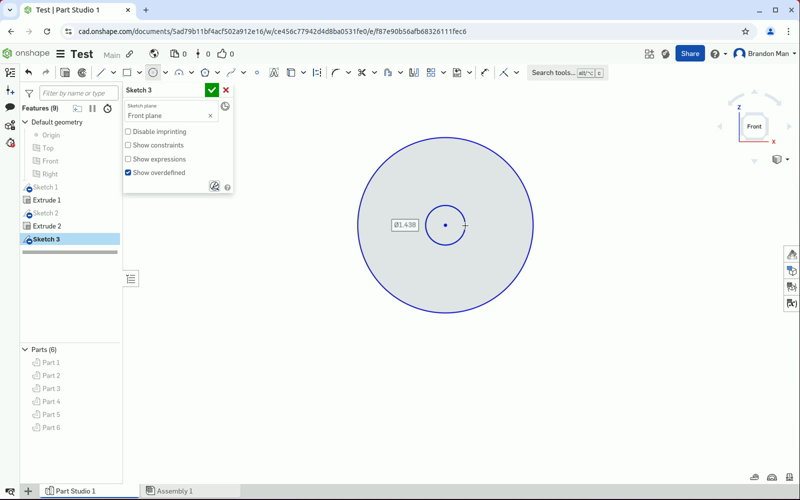
scroll(-6)
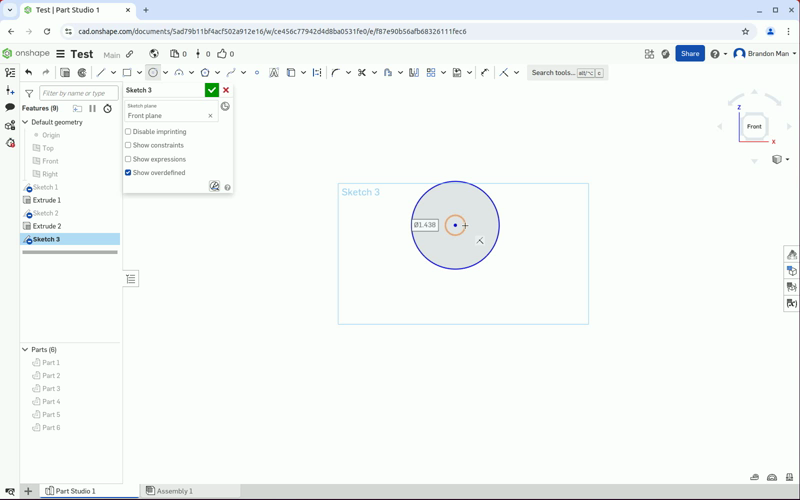
scroll(-6)
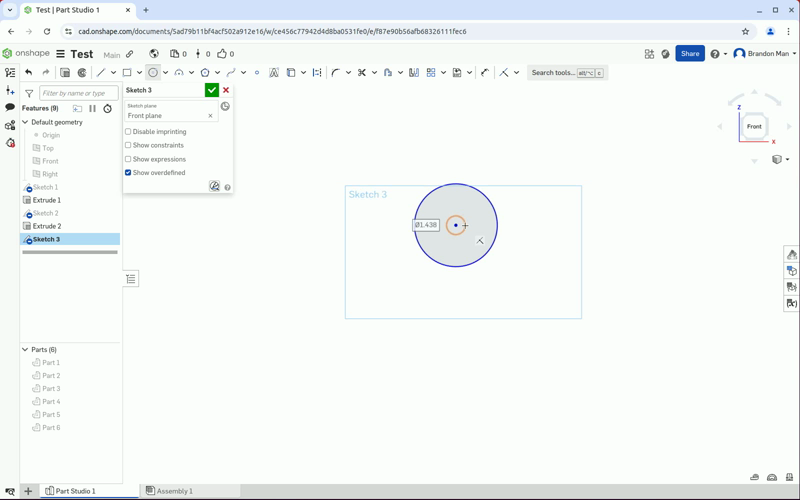
scroll(-6)
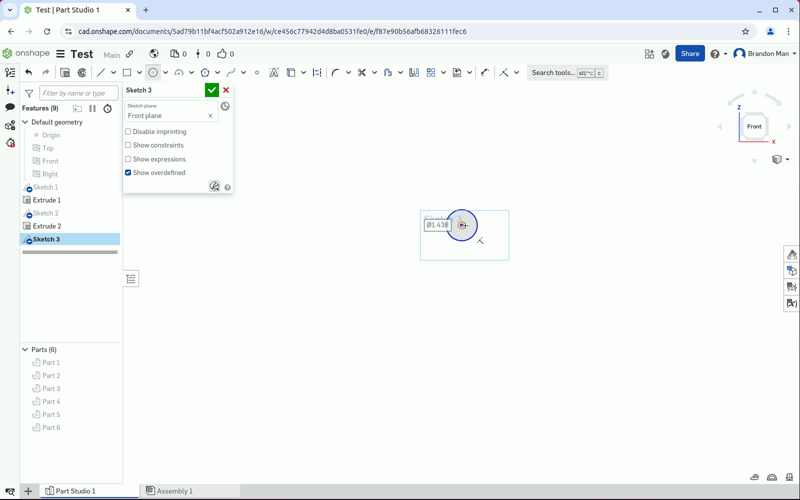
key(esc)
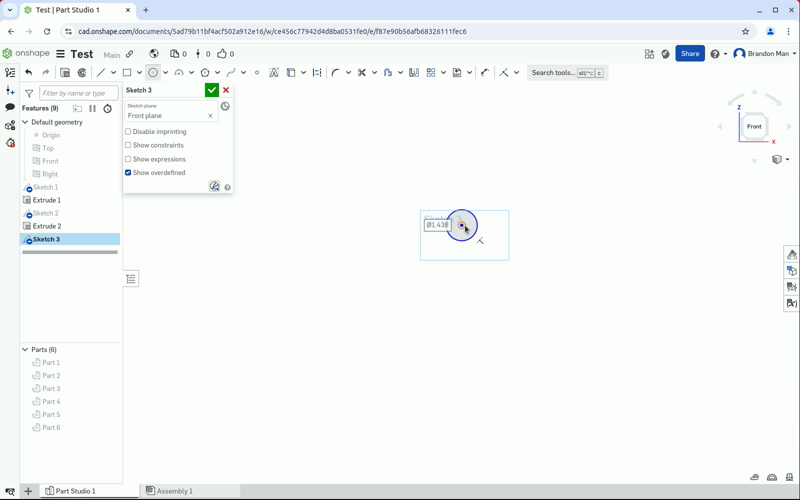
mouse_move(452, 236)
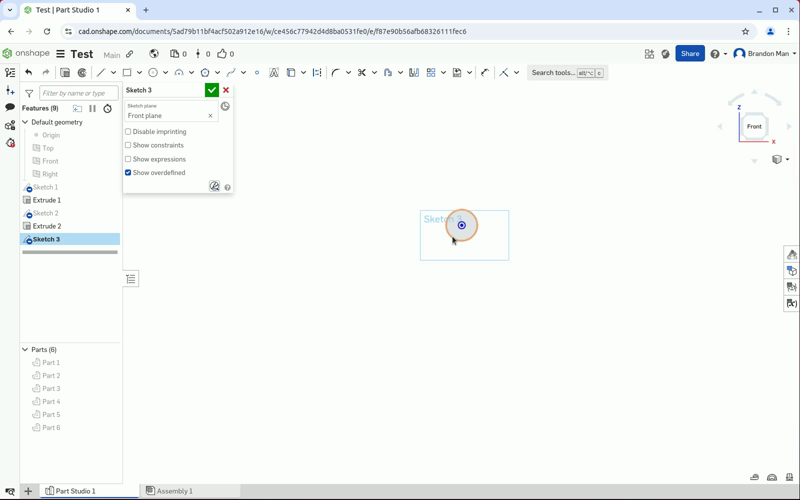
scroll(6)
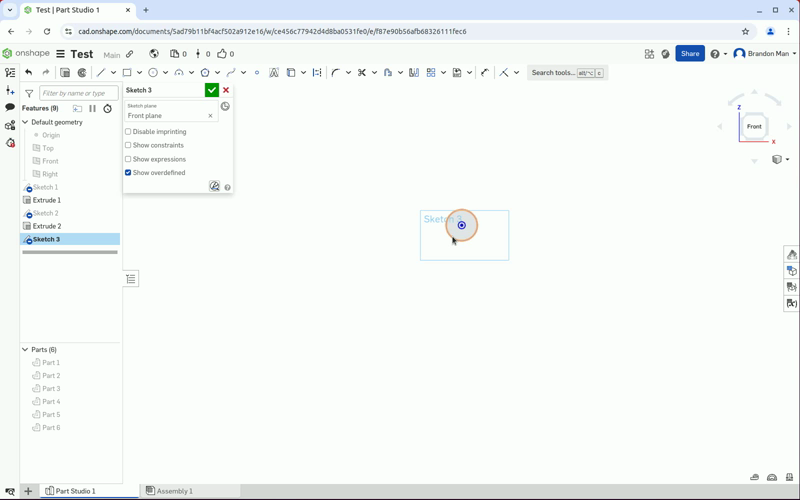
scroll(6)
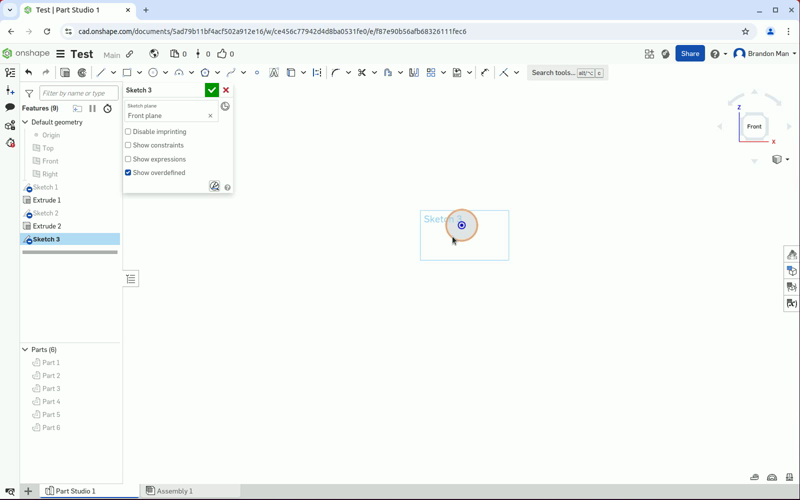
scroll(6)
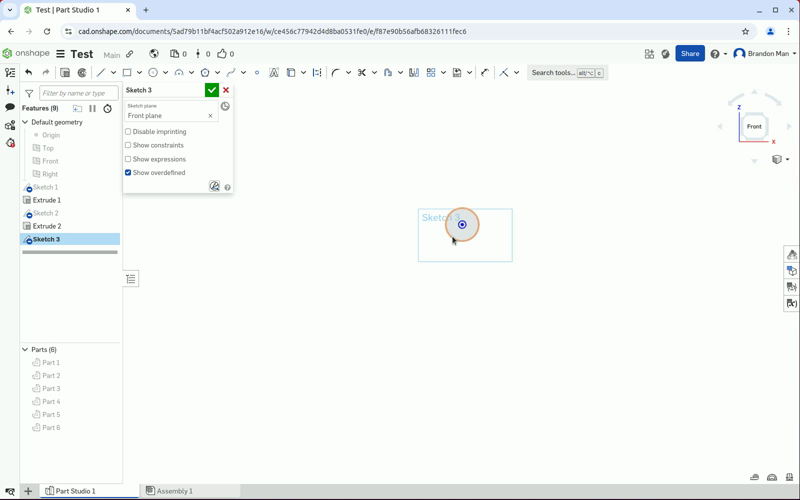
scroll(6)
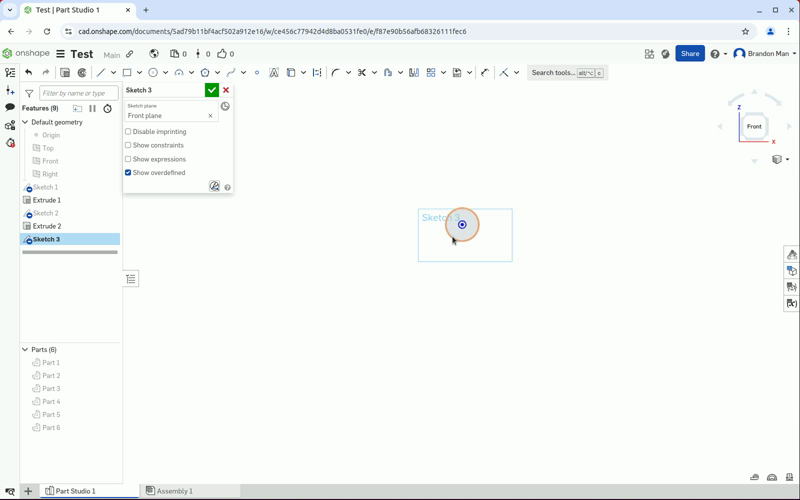
scroll(6)
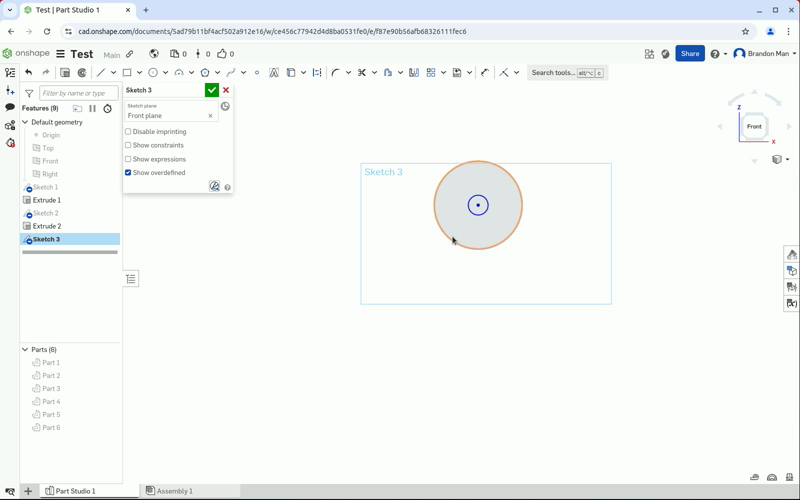
scroll(6)
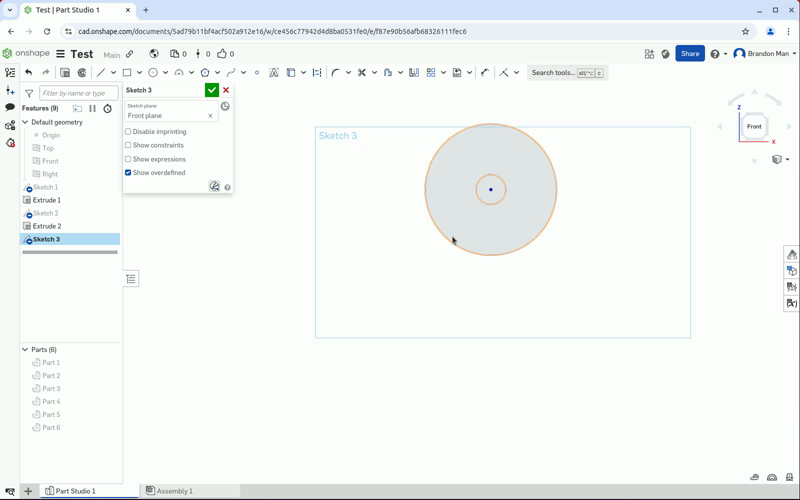
scroll(6)
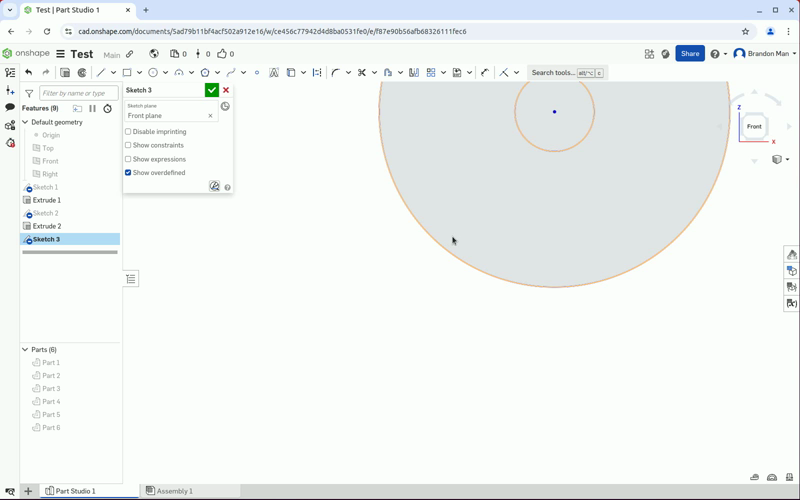
click(452, 236)
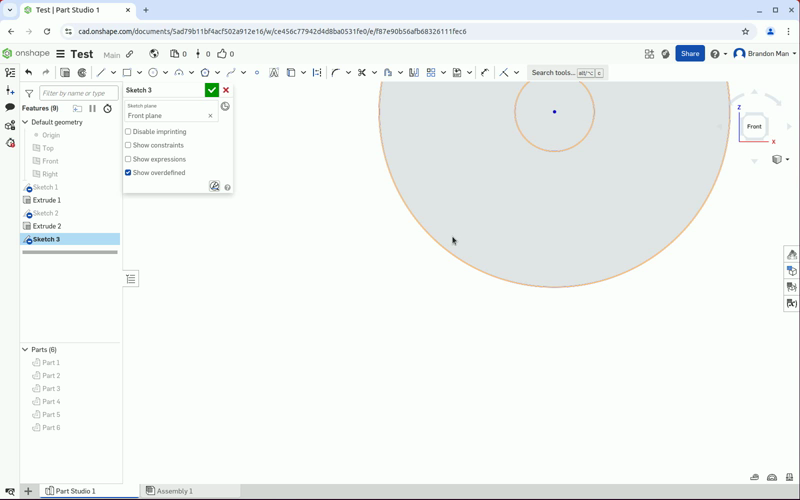
scroll(-6)
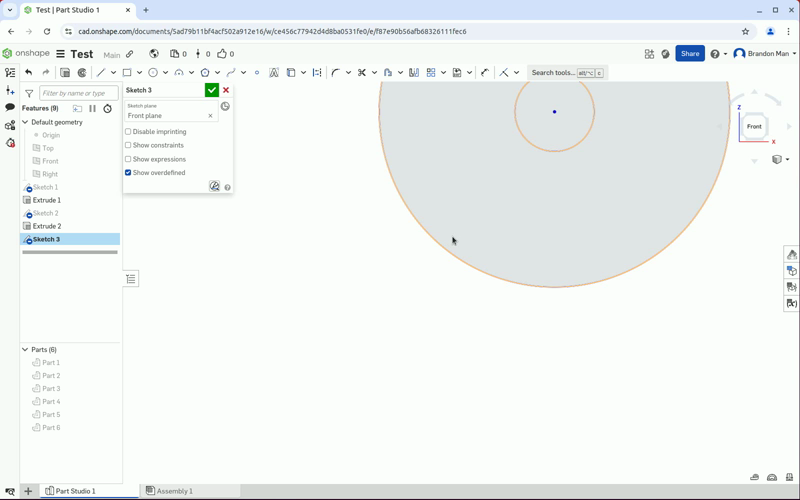
scroll(-6)
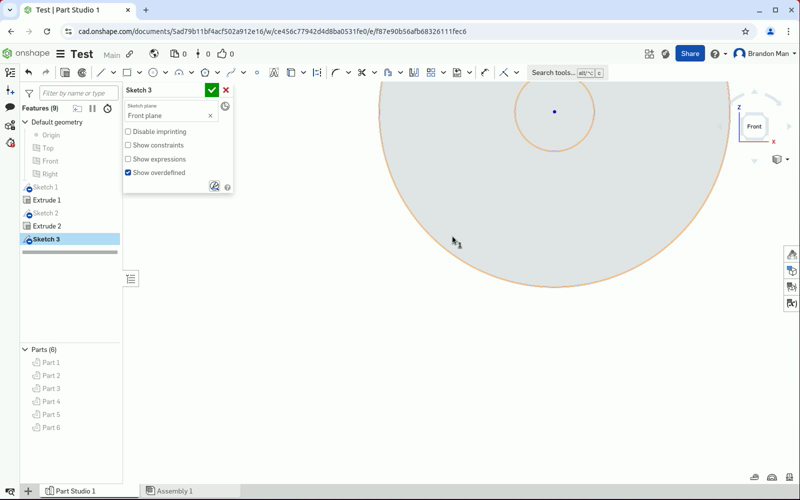
scroll(-6)
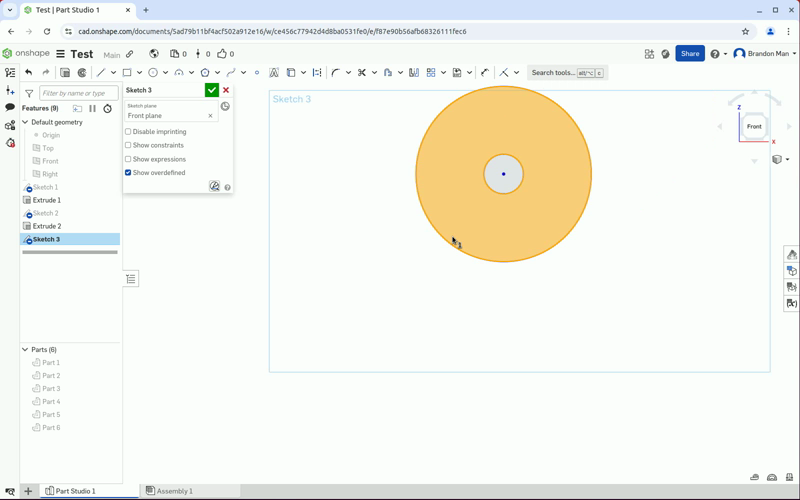
scroll(-6)
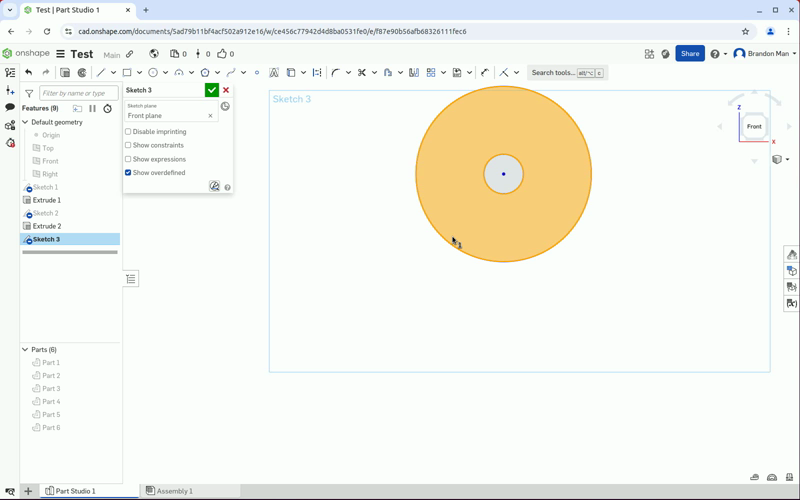
scroll(-6)
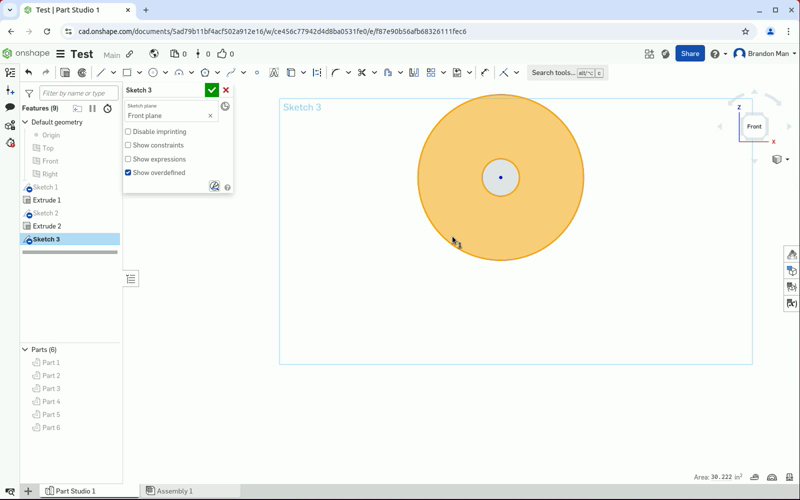
scroll(-6)
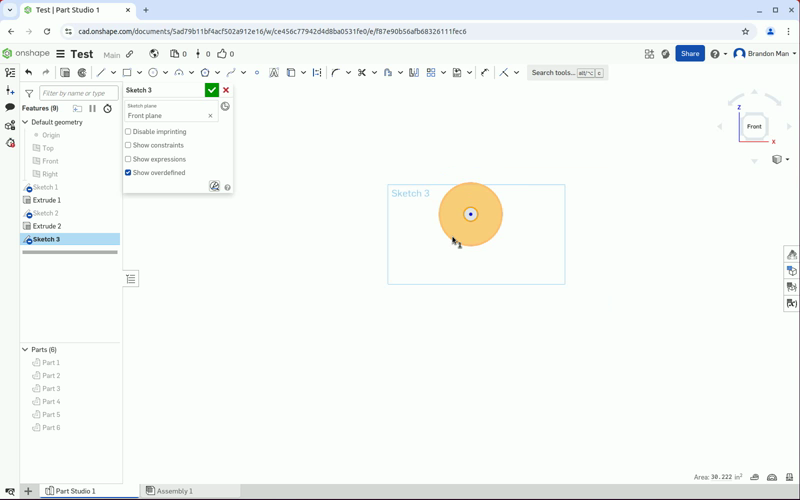
scroll(-6)
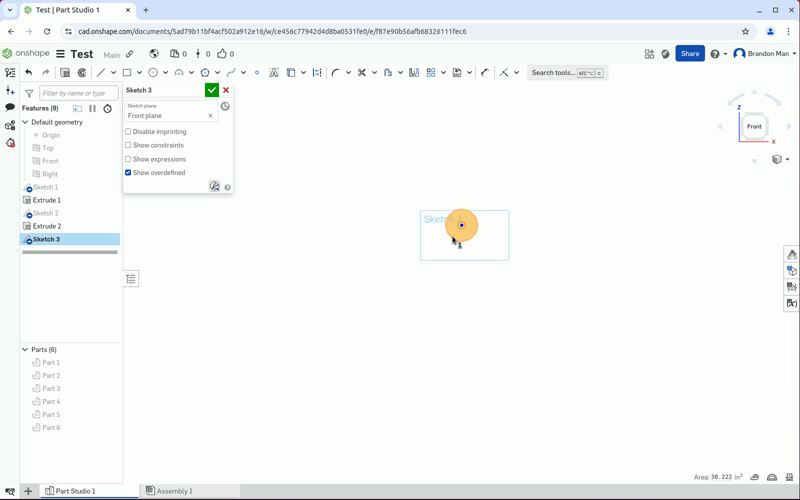
mouse_move(73, 352)
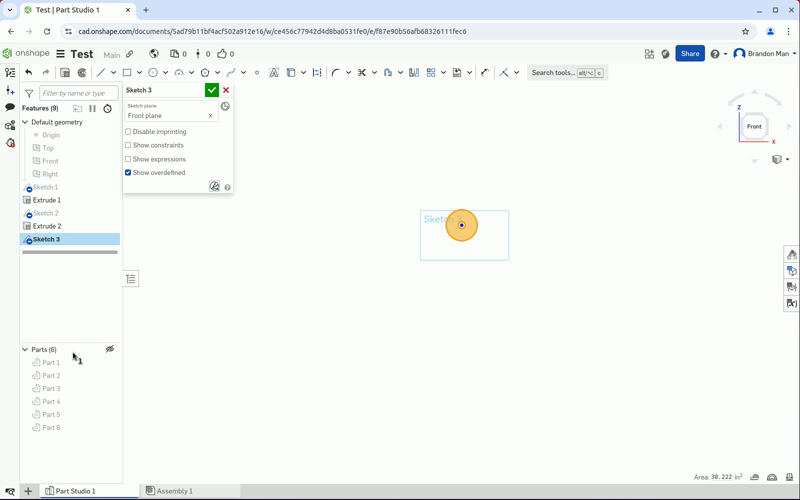
key(shift+y)
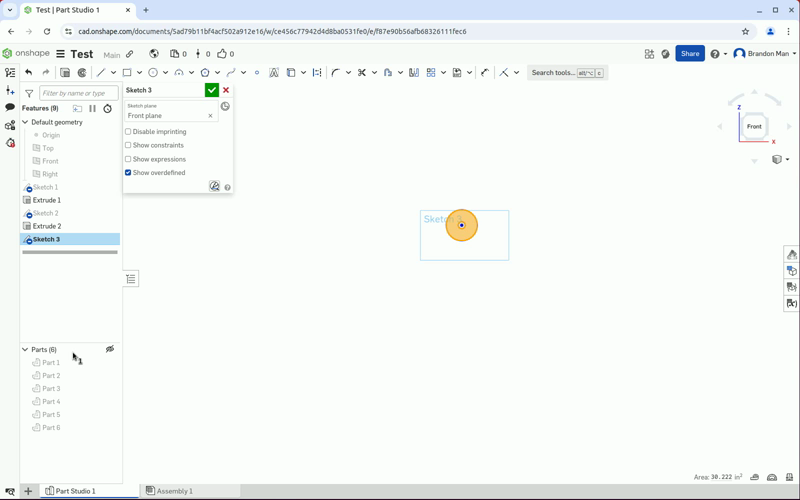
key(shift+e)
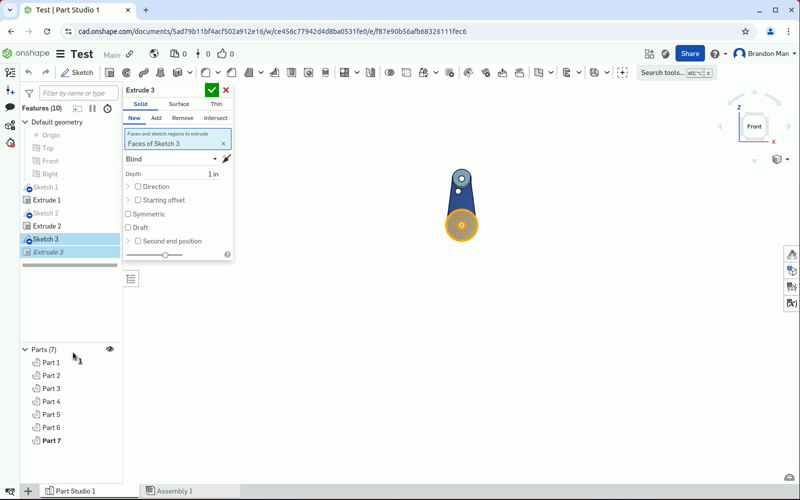
mouse_move(143, 106)
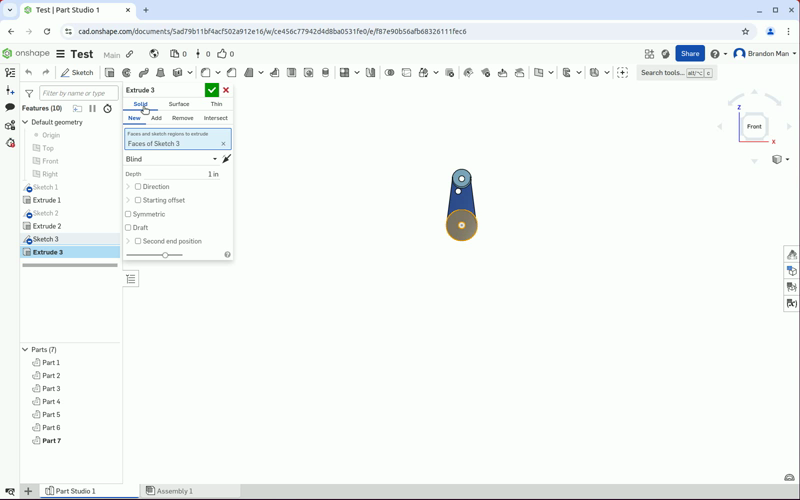
click(143, 106)
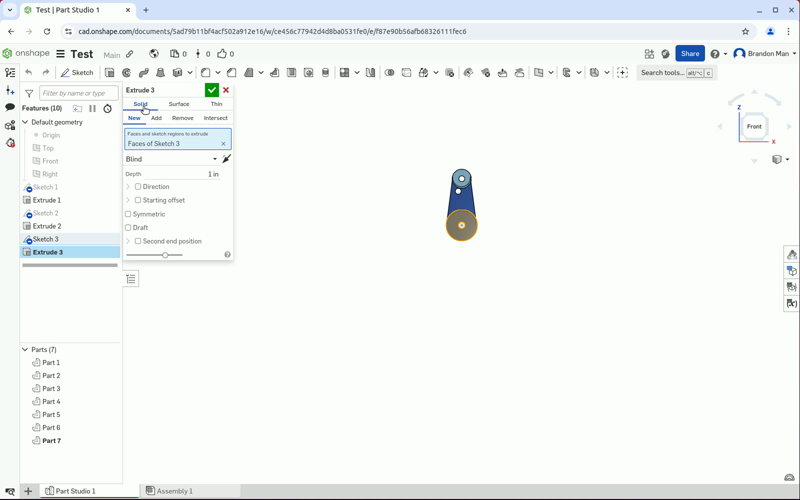
mouse_move(137, 120)
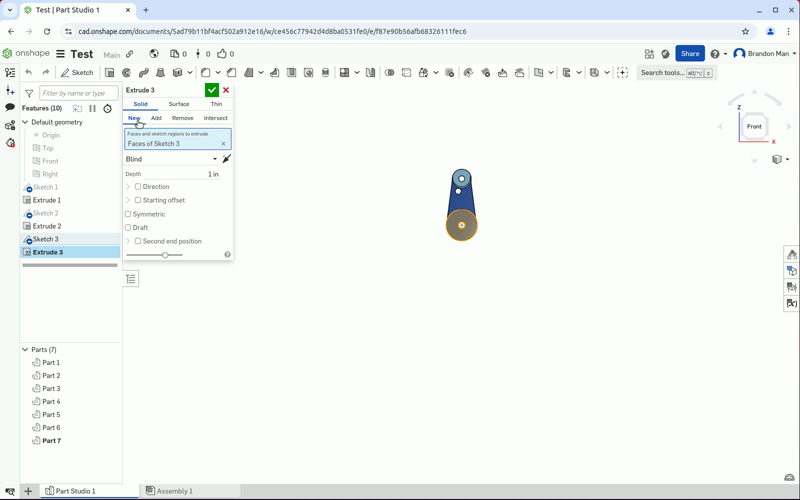
click(137, 120)
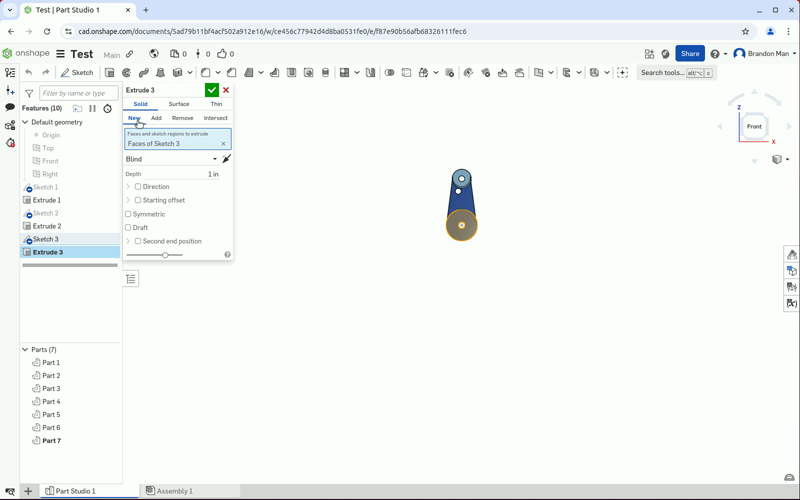
key(tab, 4)
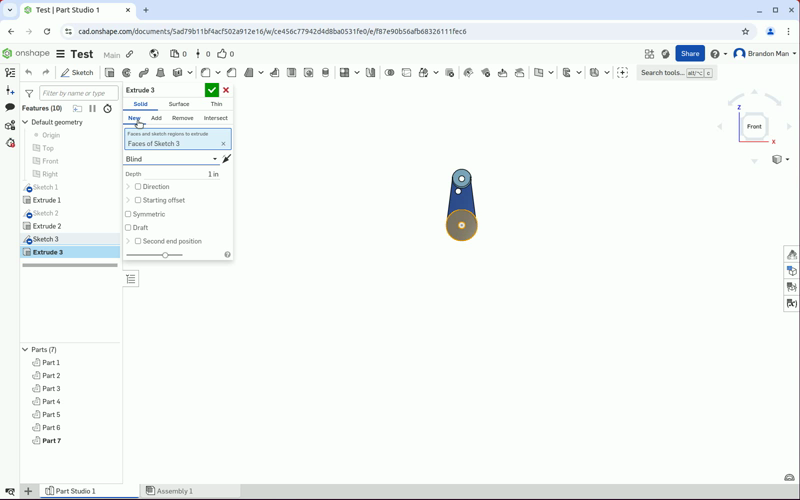
text(0.481)
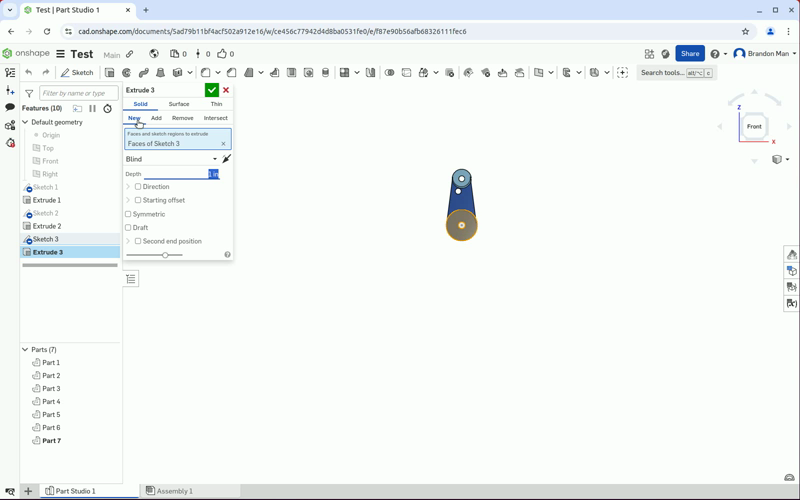
key(enter)
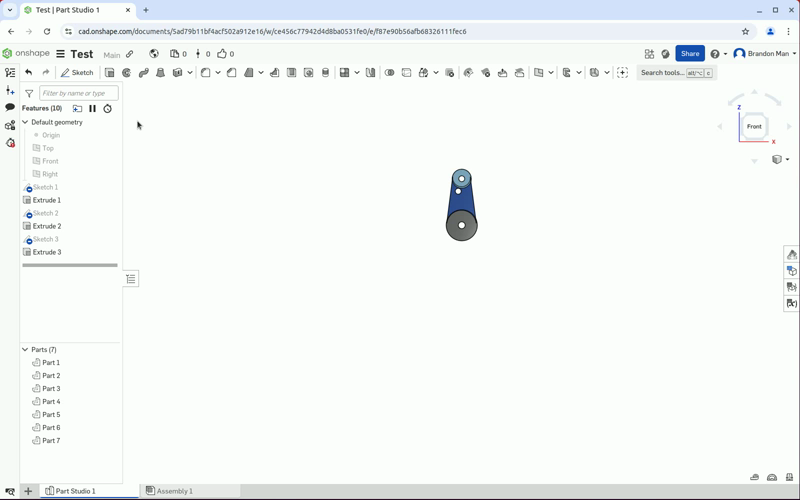
key(shift+h)
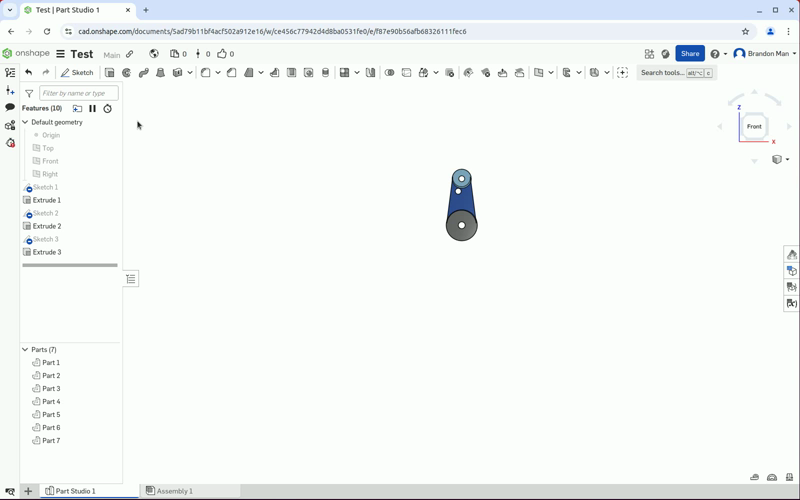
key(shift+h)
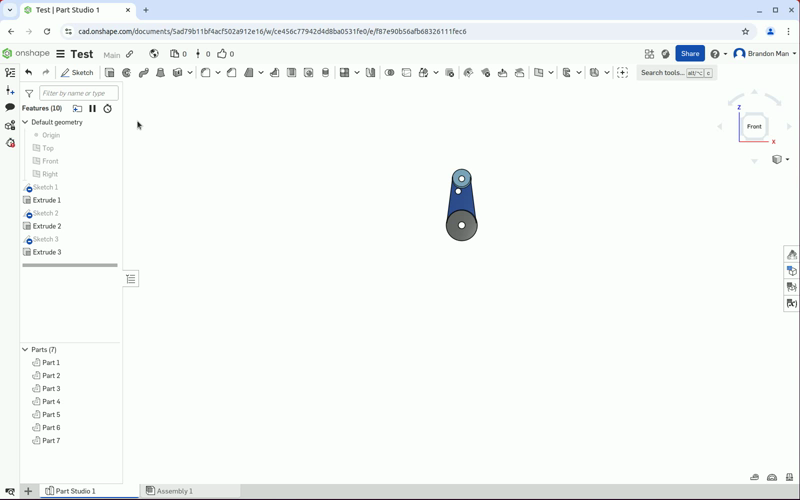
mouse_move(73, 189)
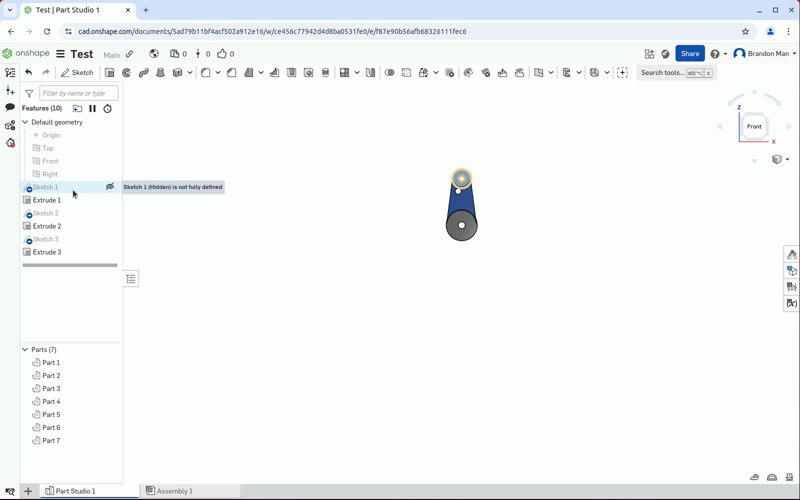
click(73, 189)
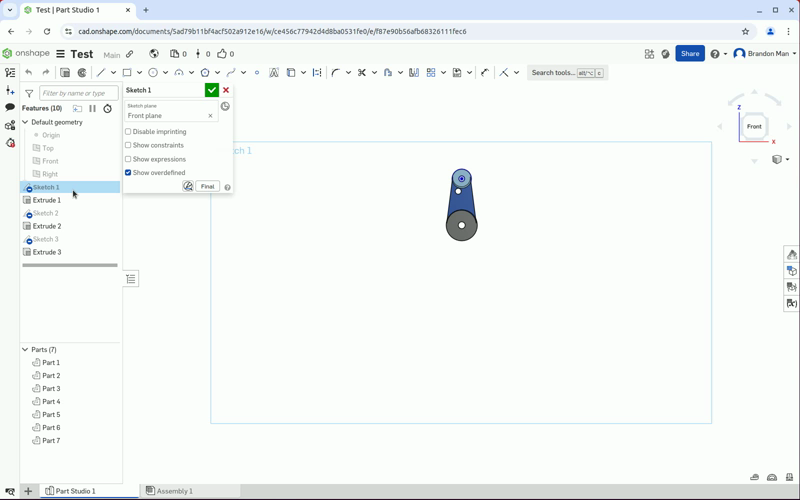
mouse_move(229, 92)
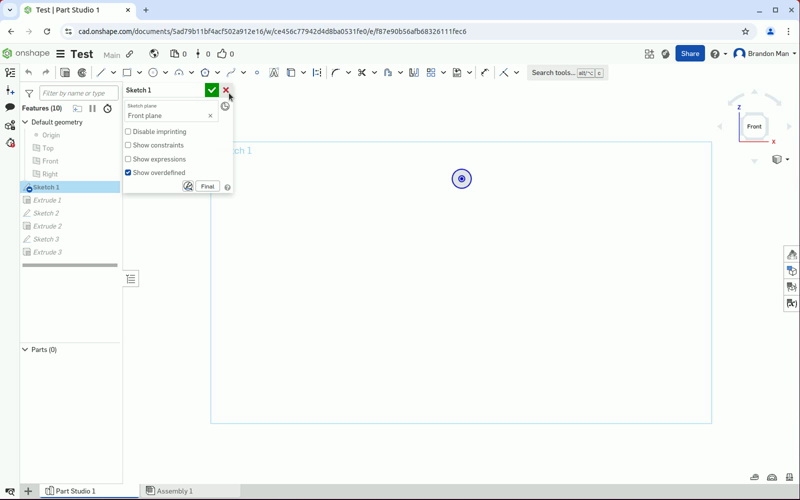
click(229, 92)
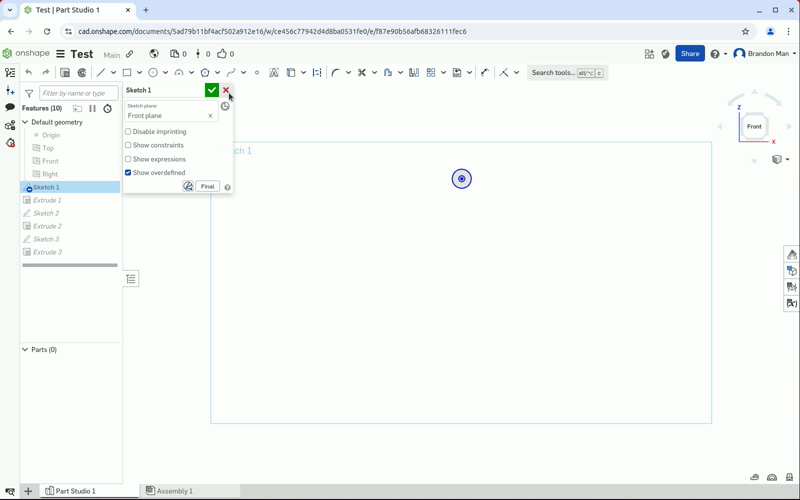
key(shift+s)
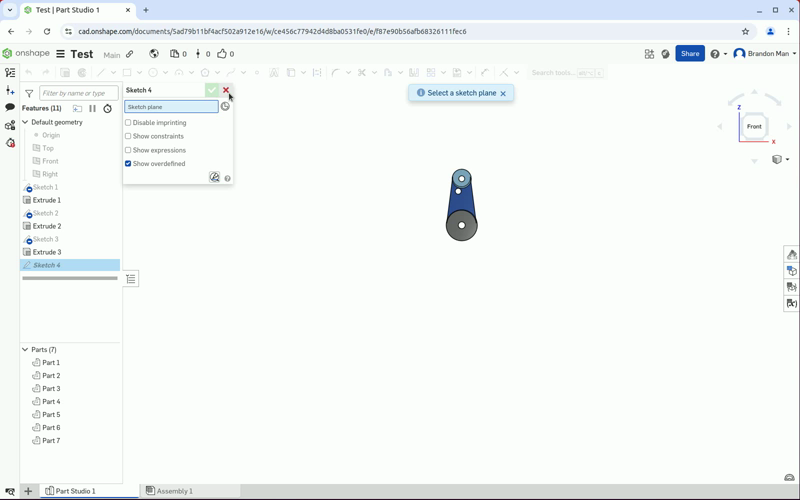
mouse_move(73, 163)
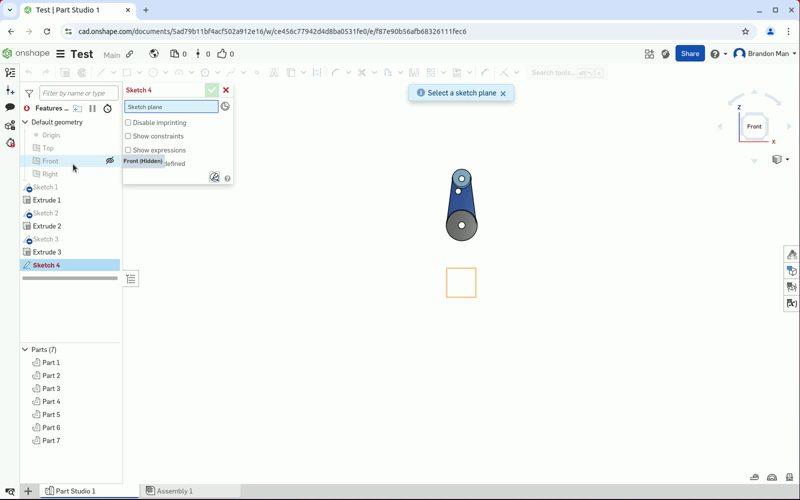
click(73, 163)
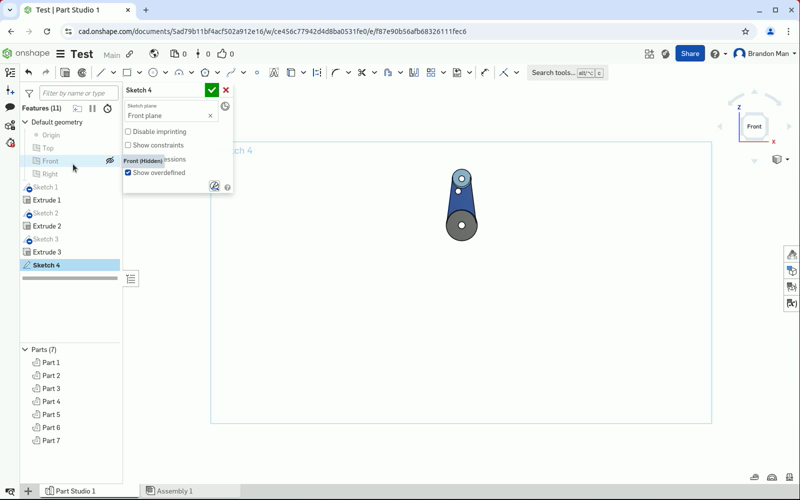
mouse_move(73, 352)
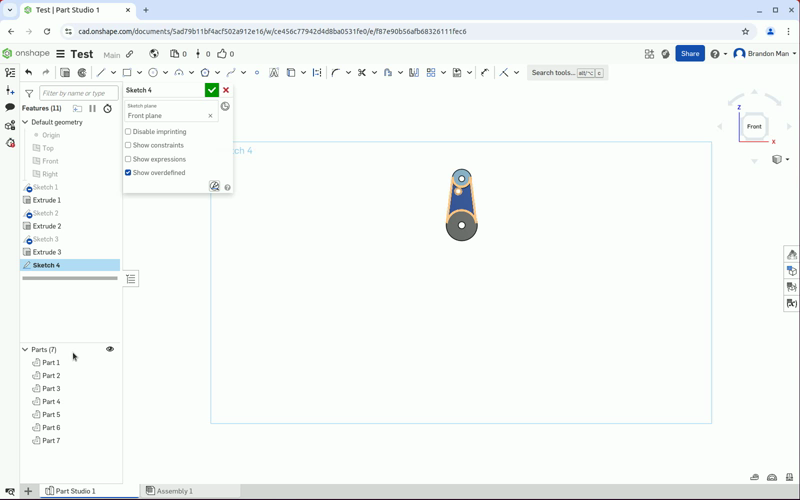
key(y)
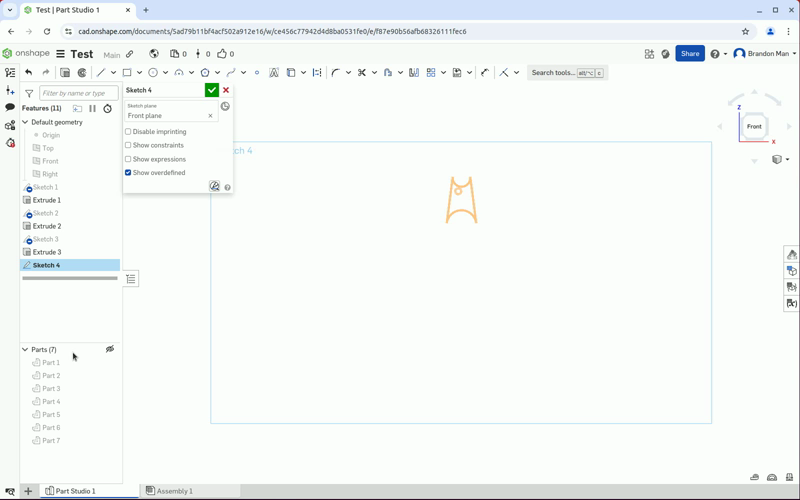
key(l)
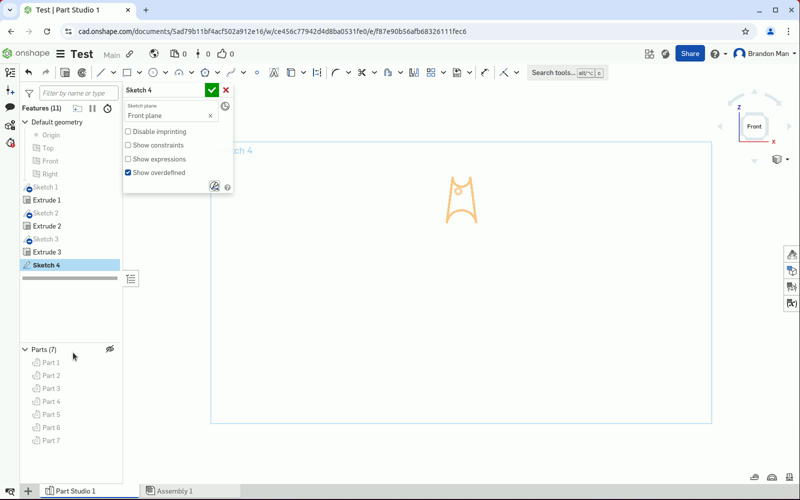
key_down(shift)
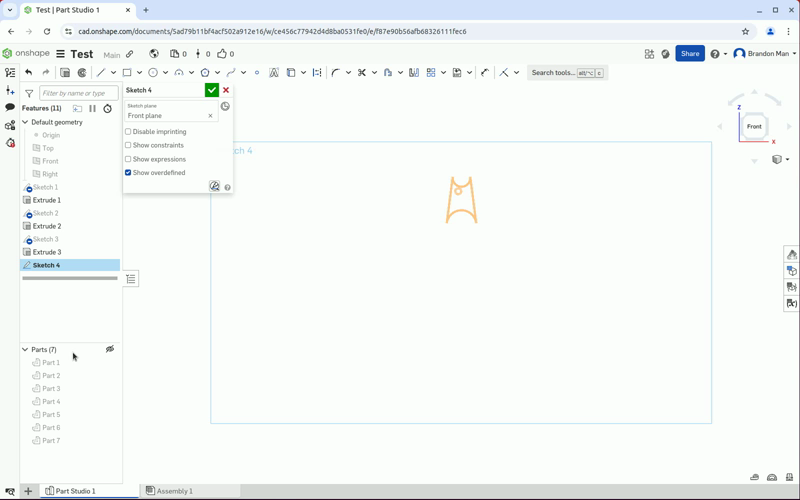
mouse_move(446, 226)
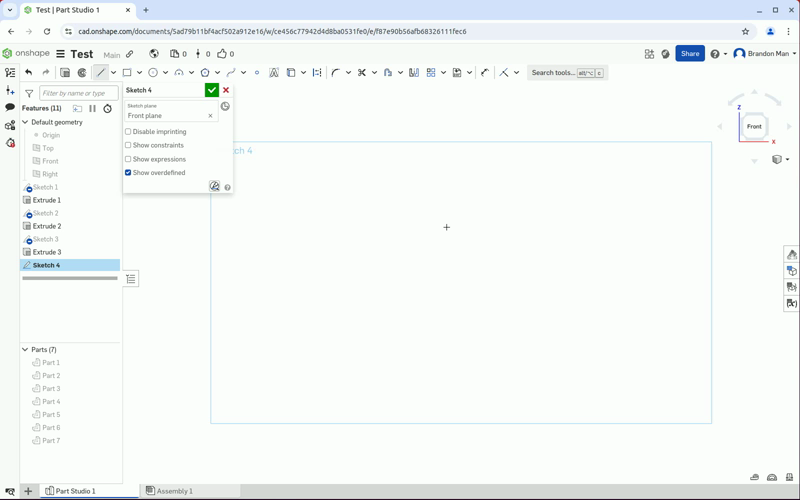
click(446, 226)
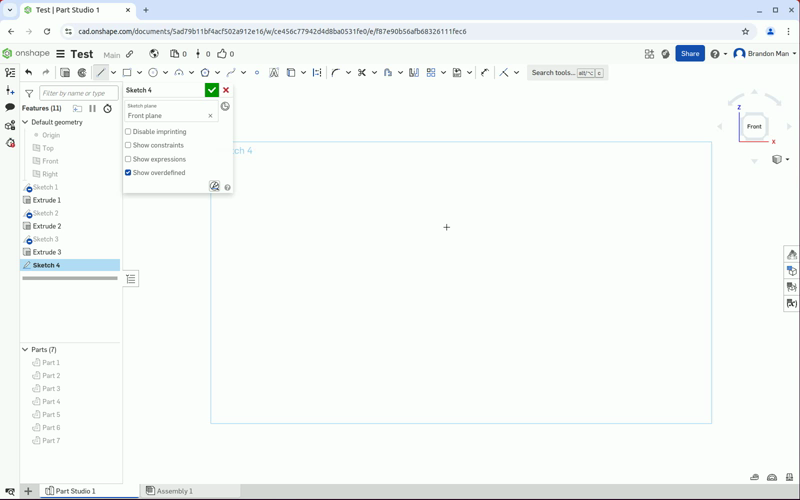
key_up(shift)
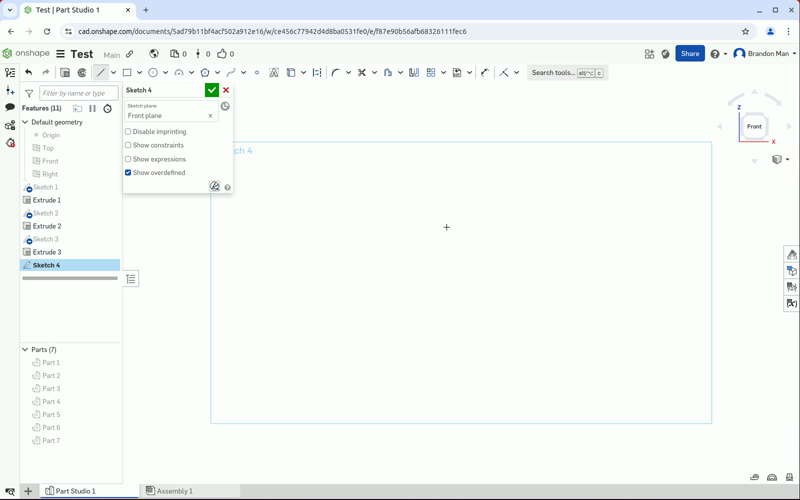
key_down(shift)
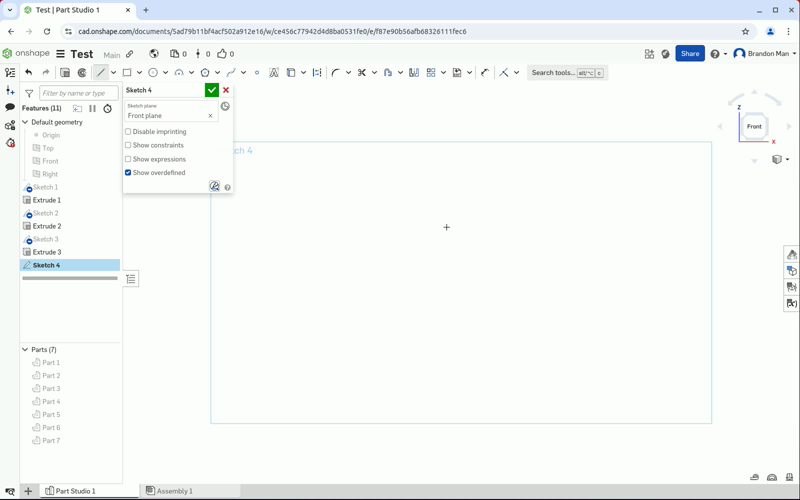
mouse_move(476, 226)
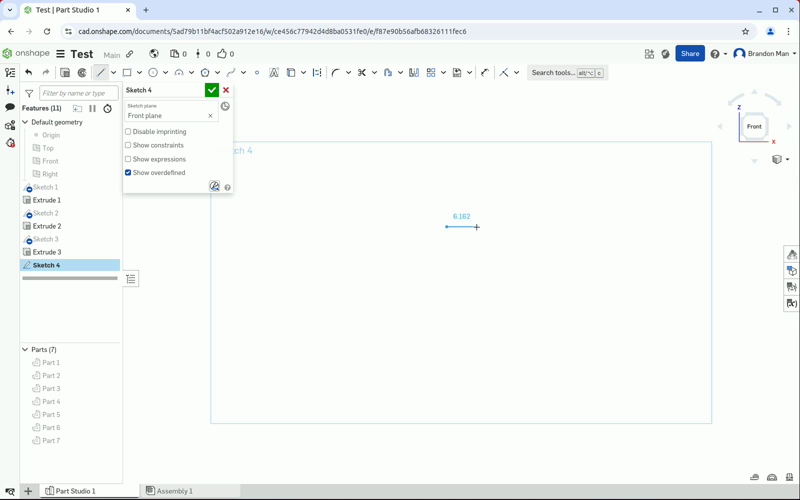
mouse_move(452, 284)
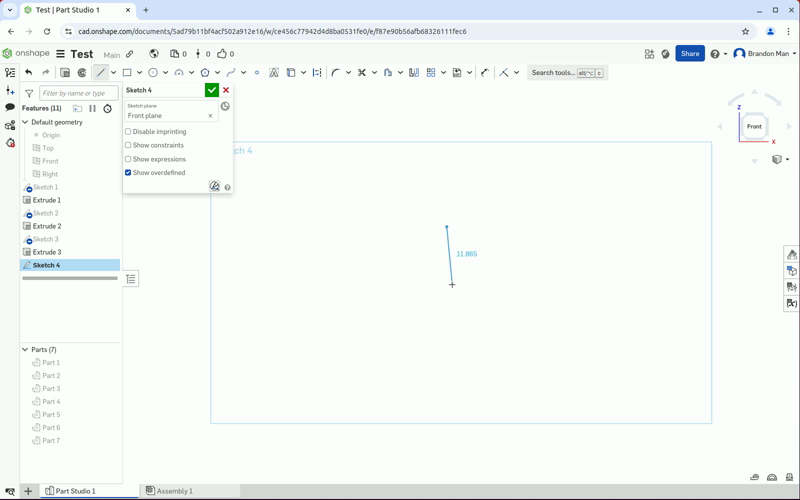
click(452, 284)
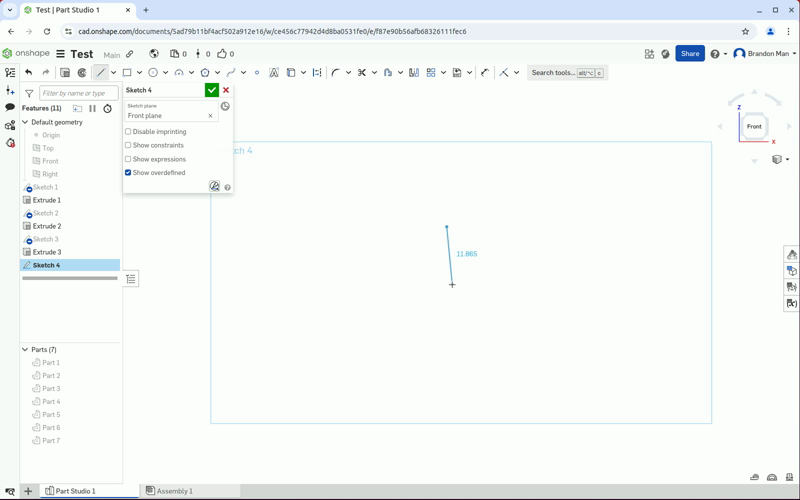
key_up(shift)
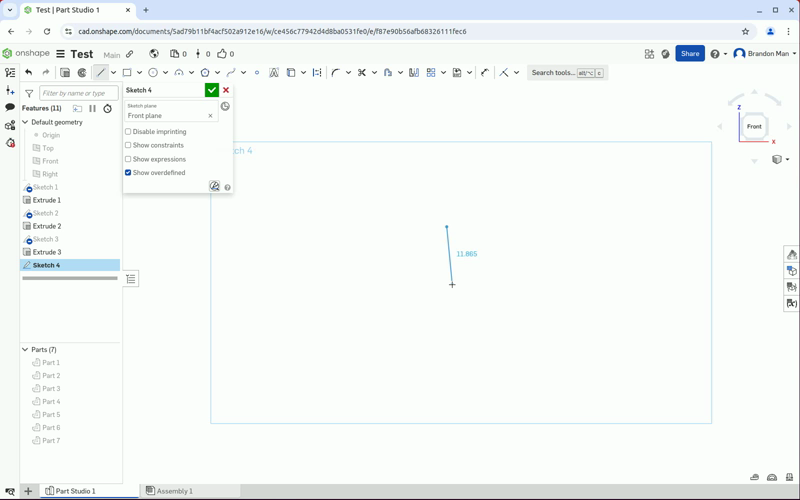
key(esc)
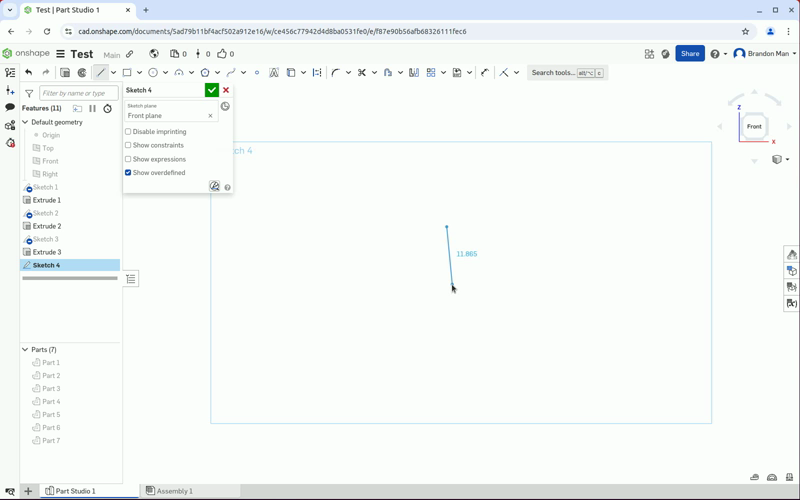
key(a)
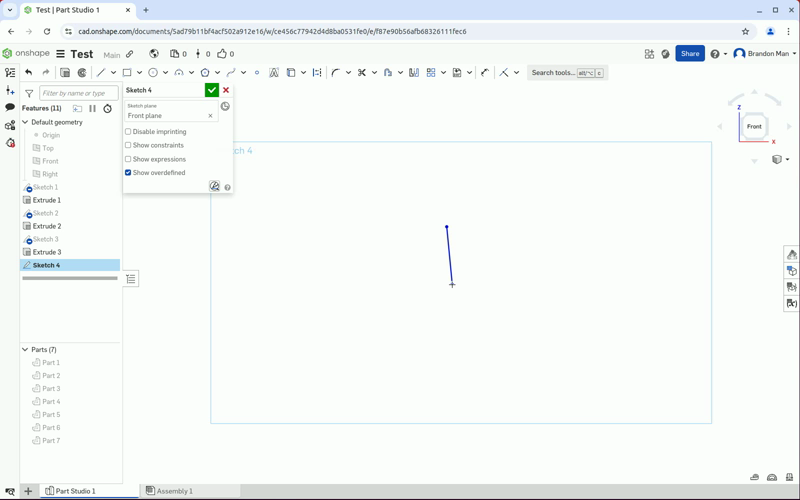
mouse_move(452, 284)
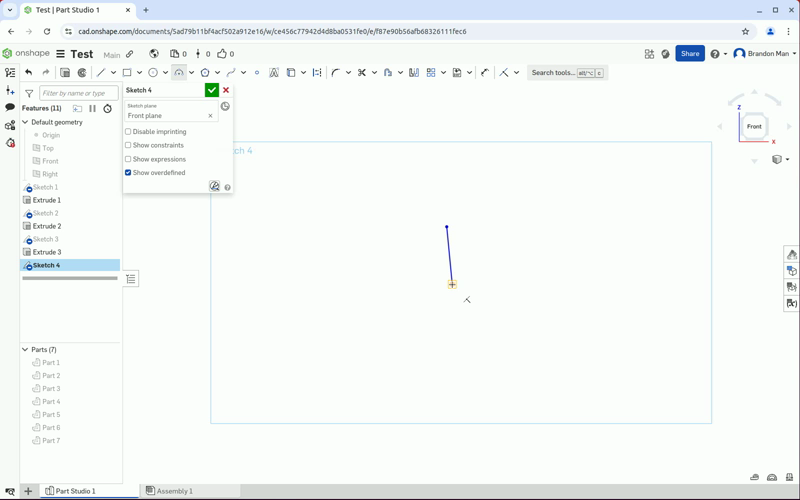
click(452, 284)
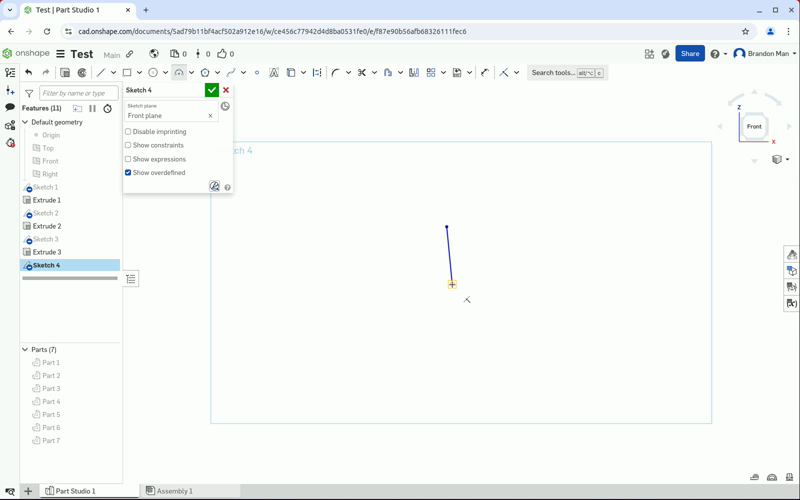
key_down(shift)
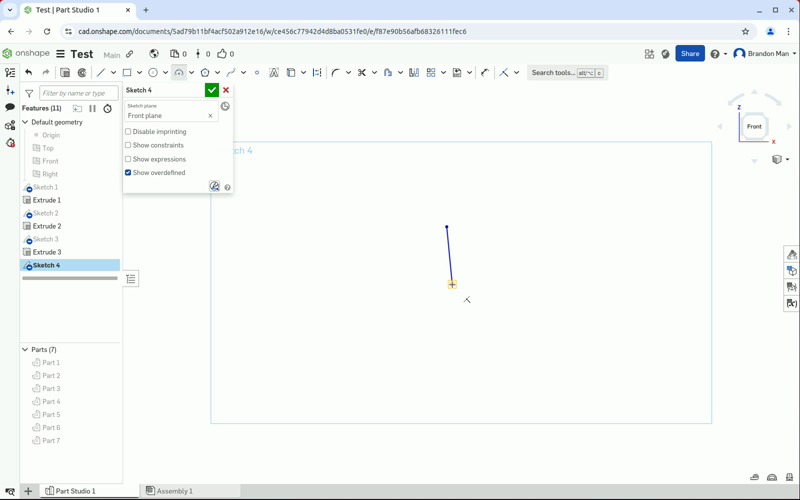
mouse_move(461, 291)
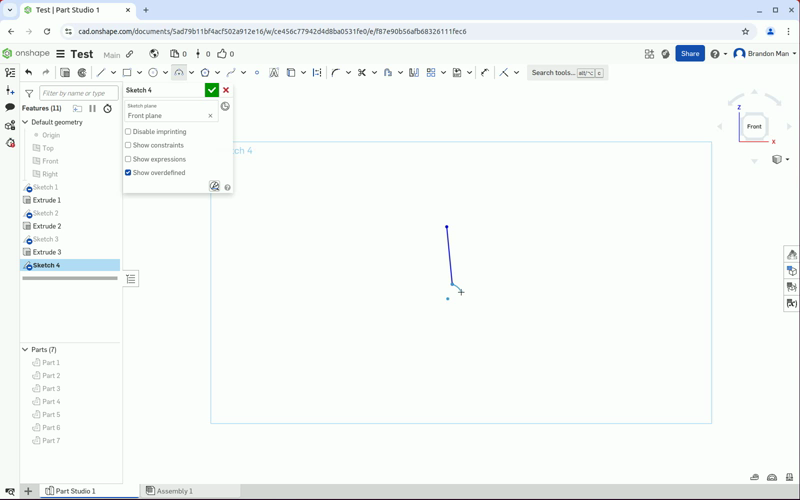
click(461, 291)
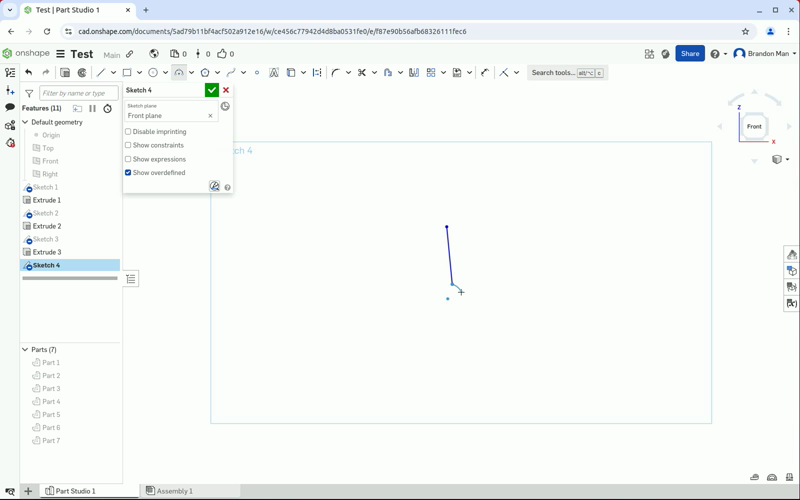
mouse_move(466, 276)
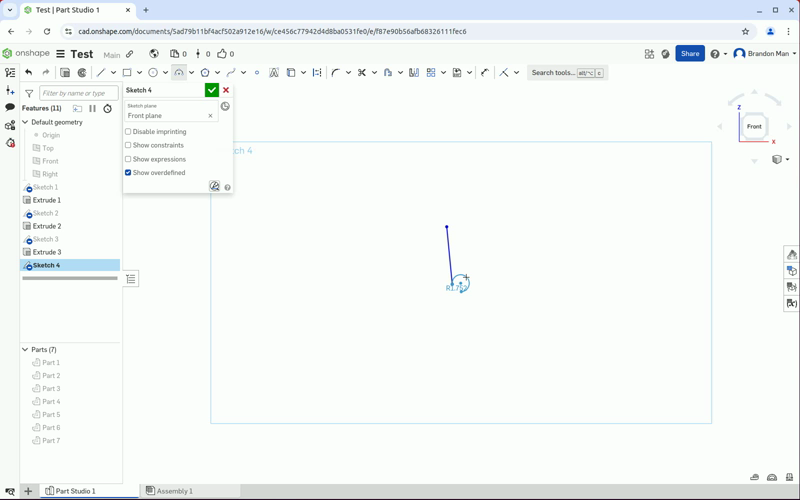
click(466, 276)
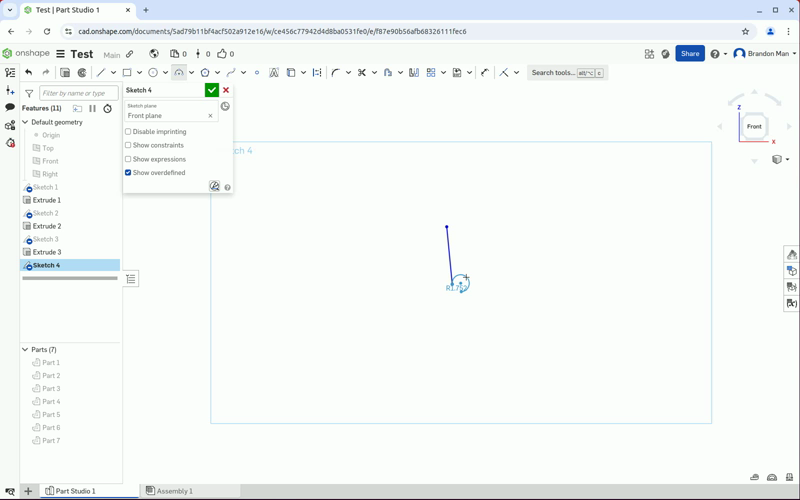
key_up(shift)
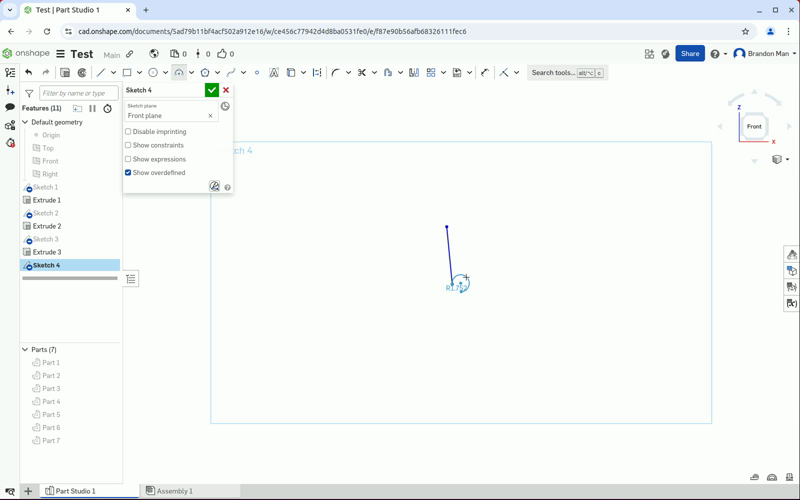
key(esc)
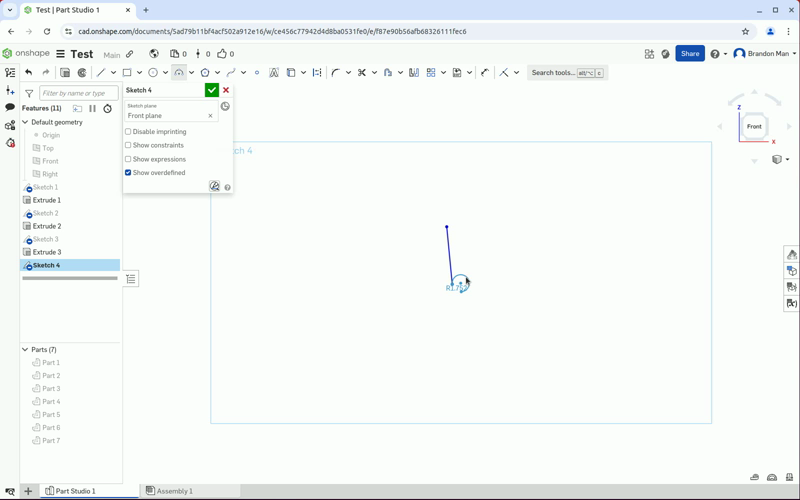
key(l)
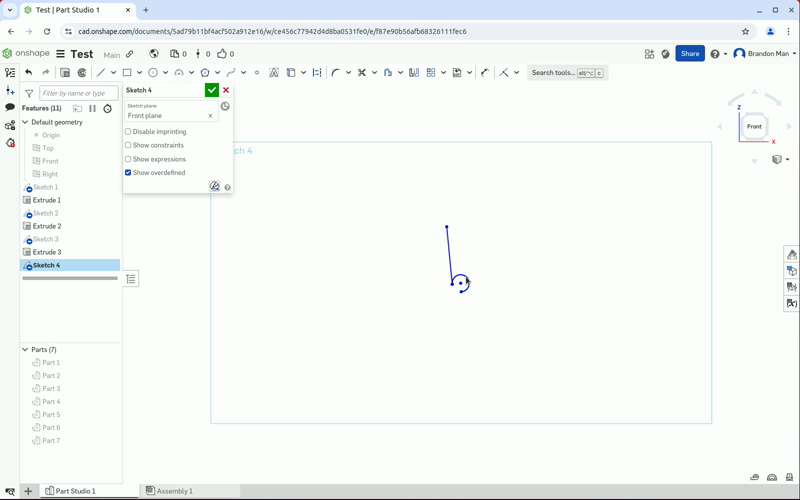
mouse_move(461, 291)
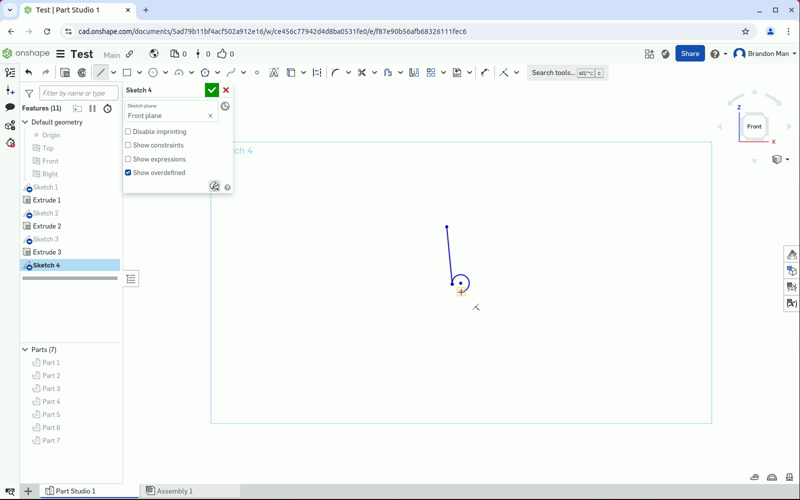
click(461, 291)
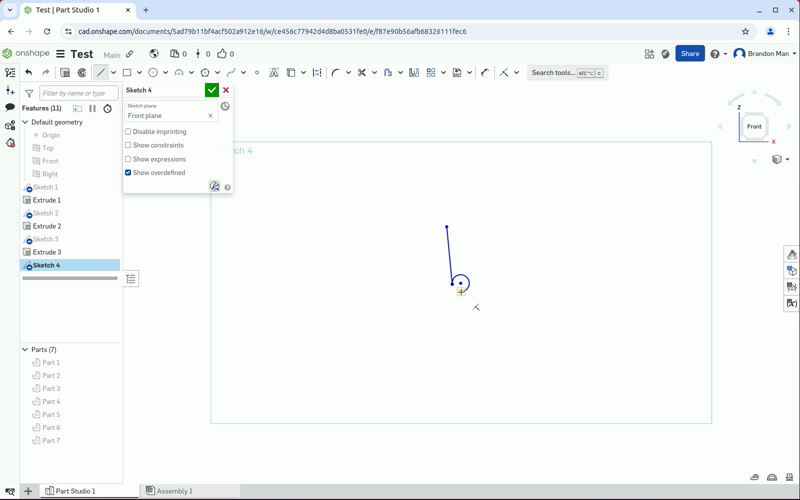
key_down(shift)
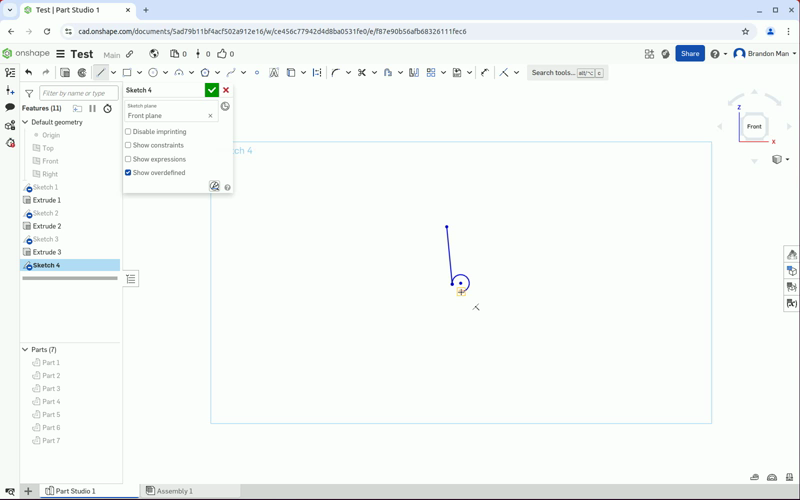
mouse_move(491, 291)
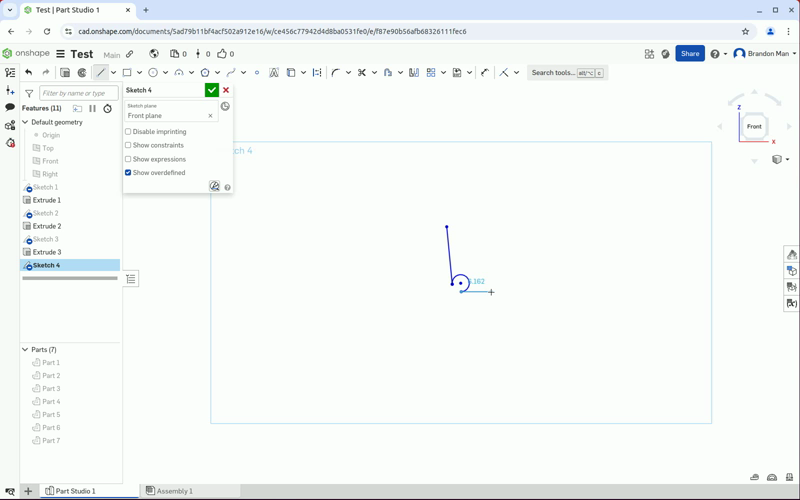
mouse_move(502, 290)
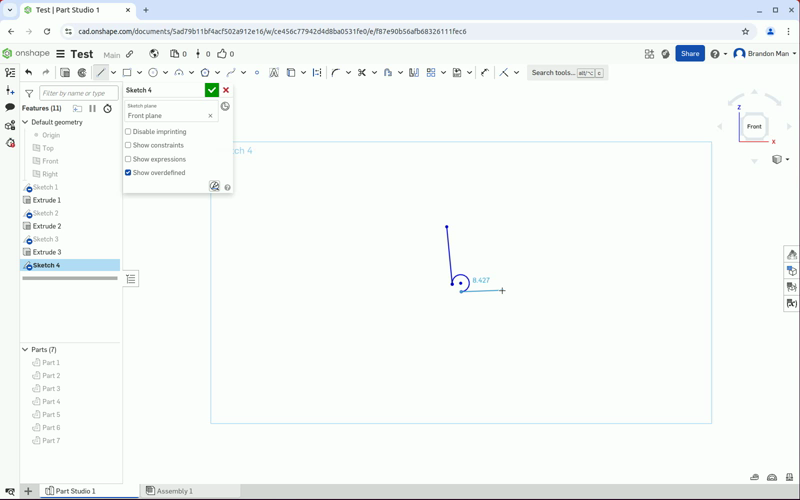
click(502, 290)
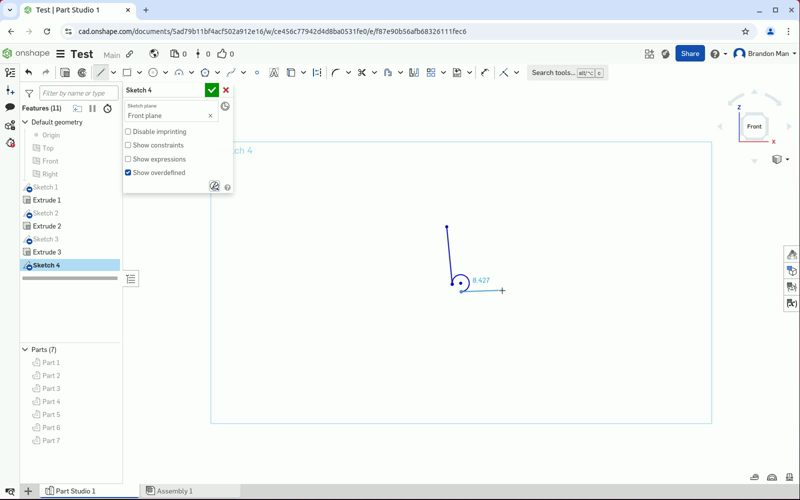
key_up(shift)
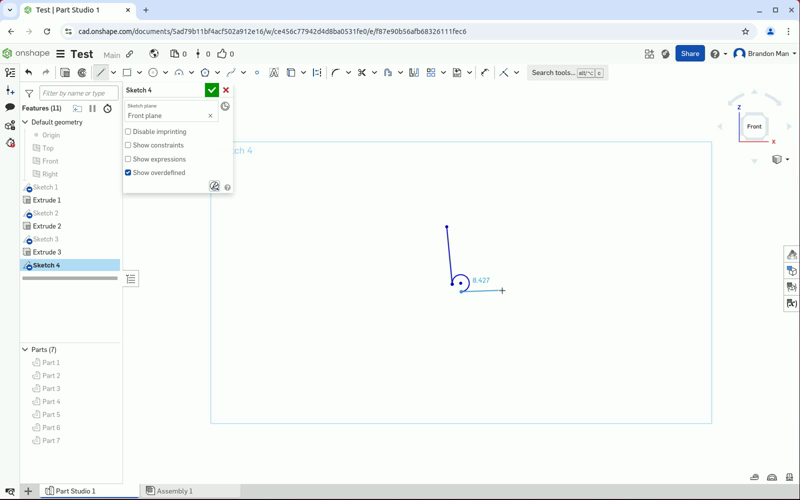
key(esc)
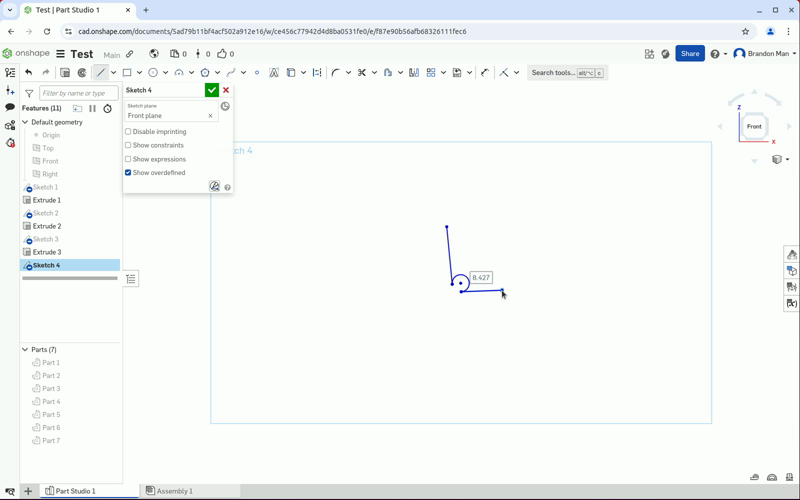
key(a)
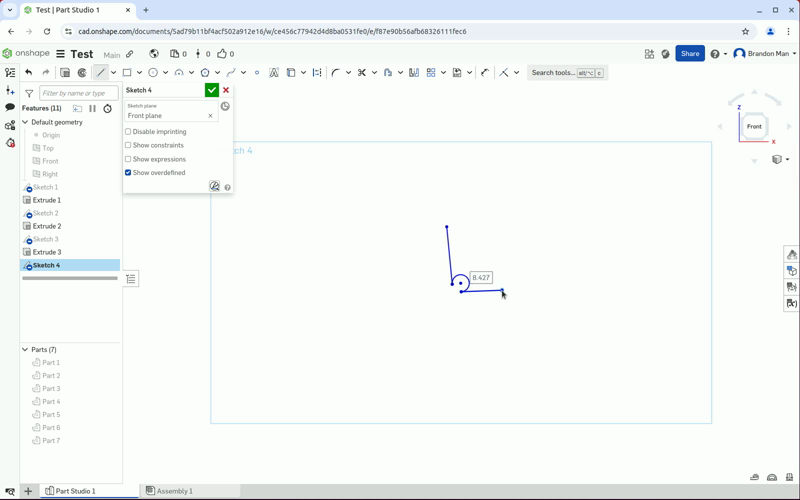
mouse_move(502, 290)
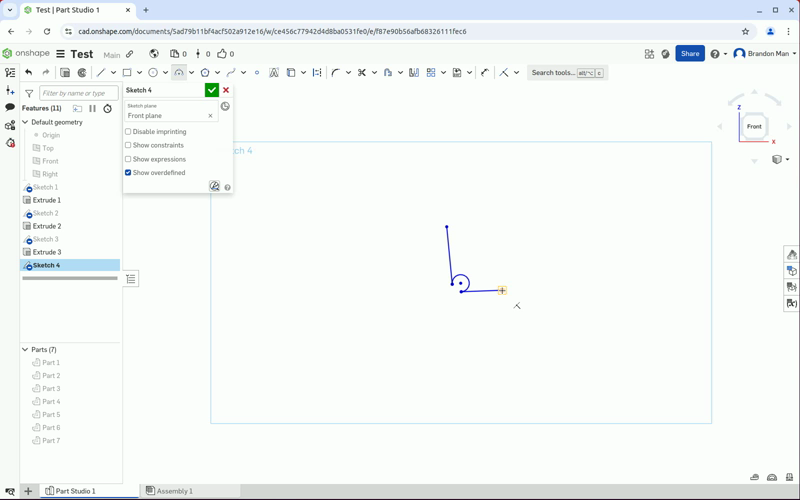
click(502, 290)
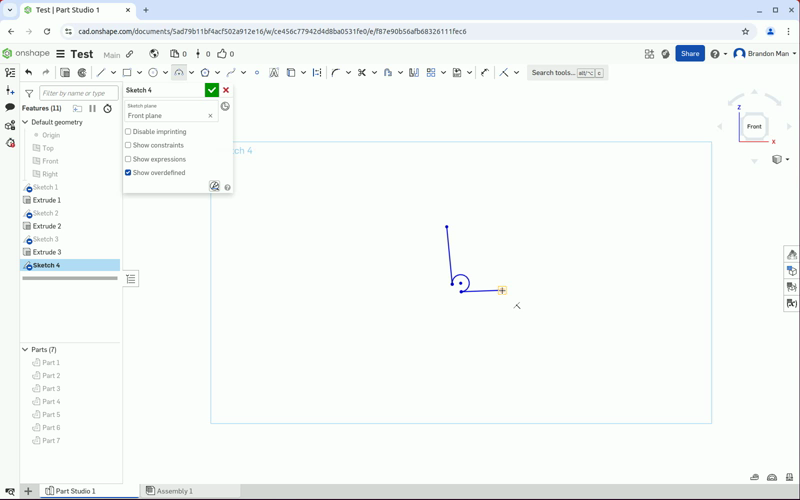
key_down(shift)
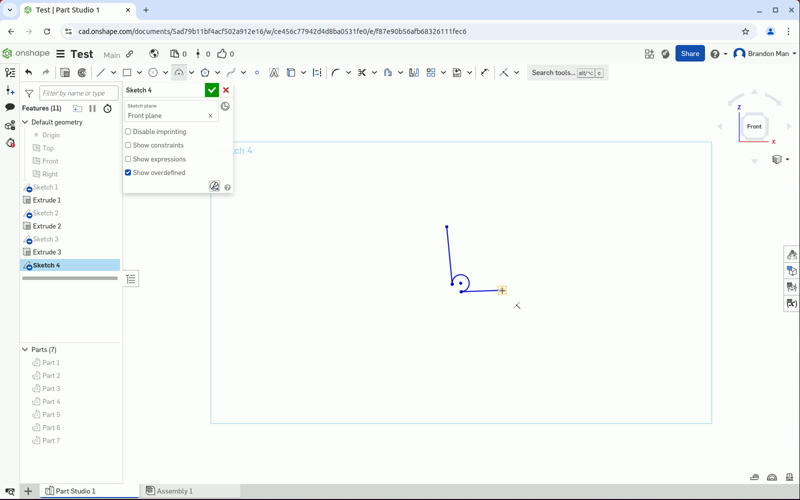
mouse_move(502, 276)
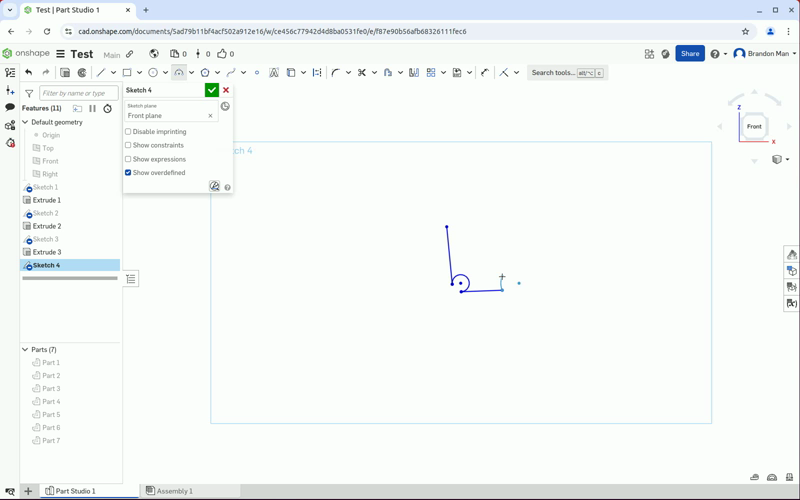
click(502, 276)
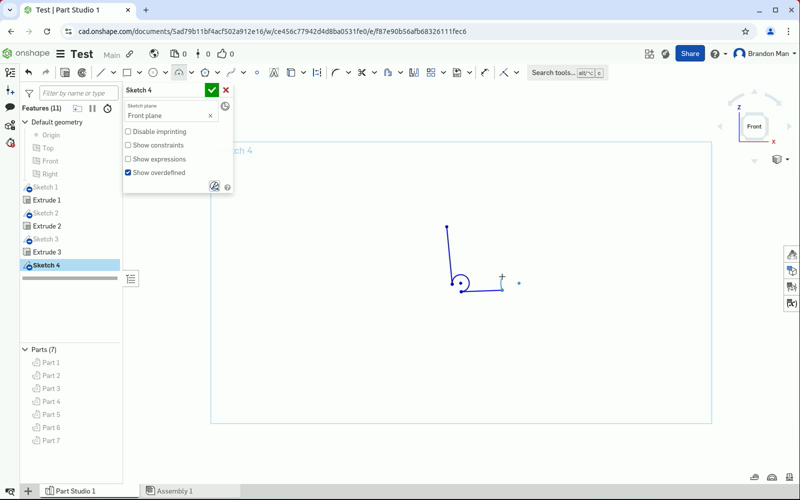
mouse_move(494, 282)
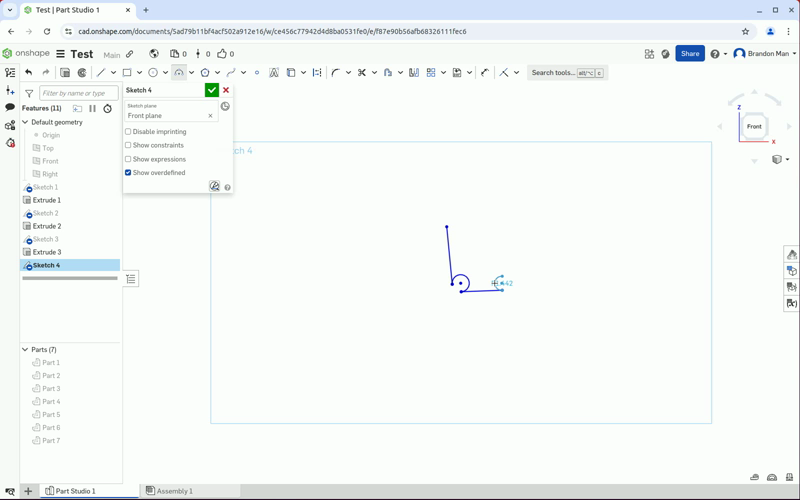
click(494, 282)
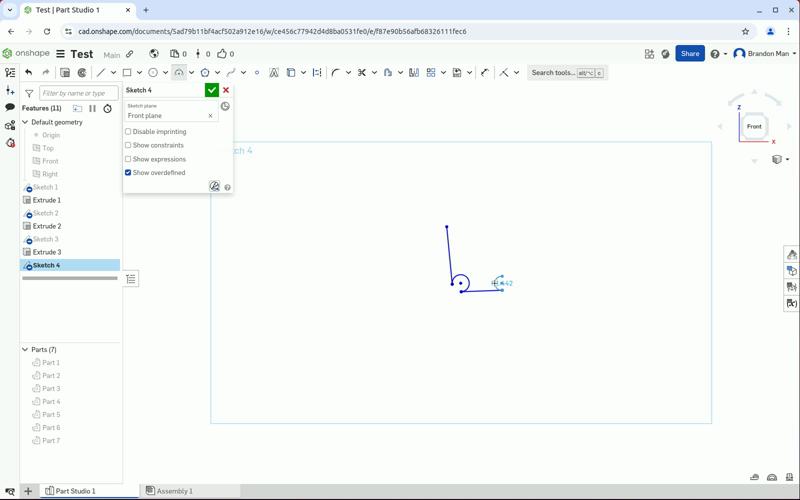
key_up(shift)
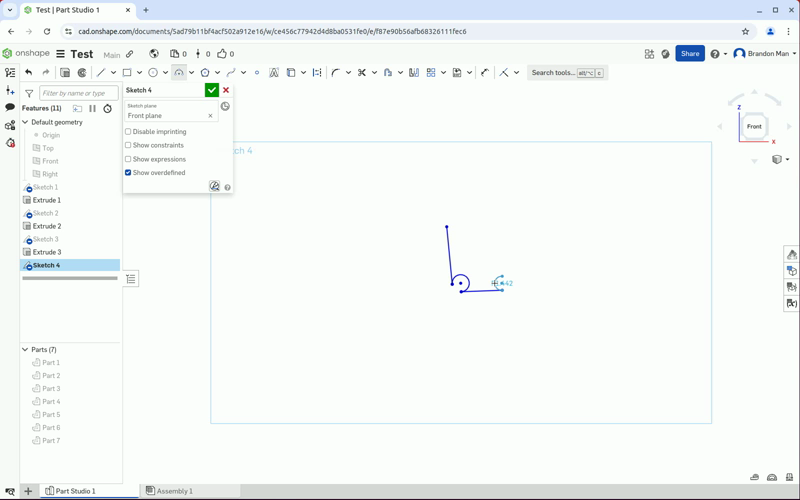
key(esc)
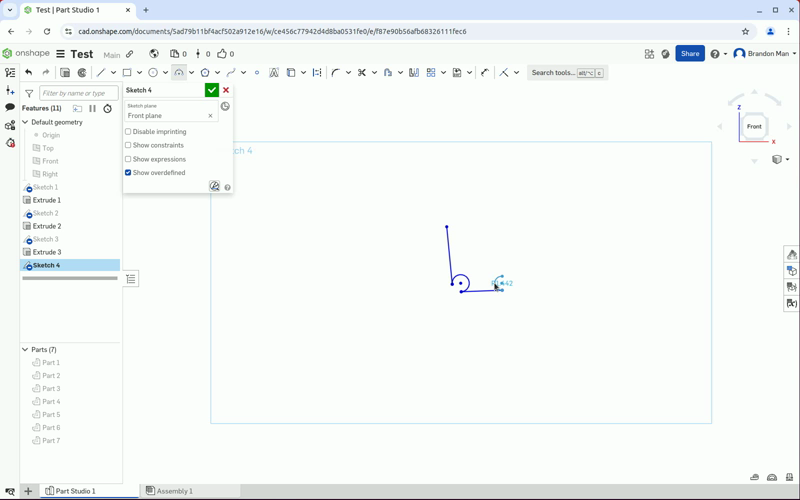
key(l)
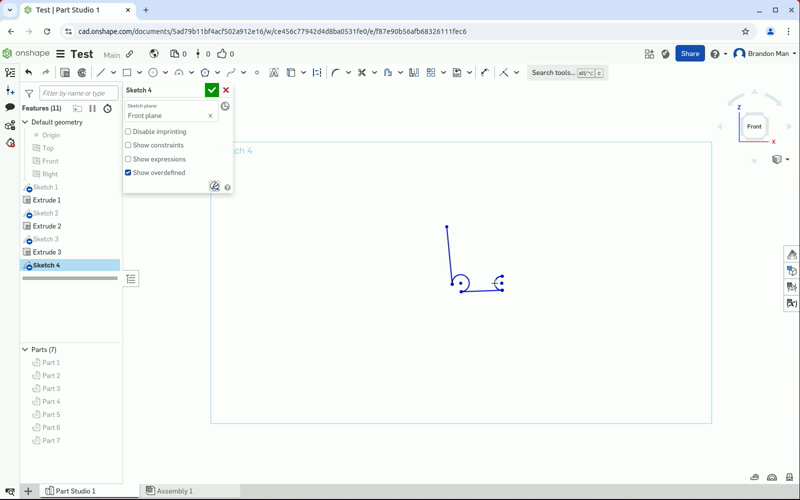
mouse_move(502, 276)
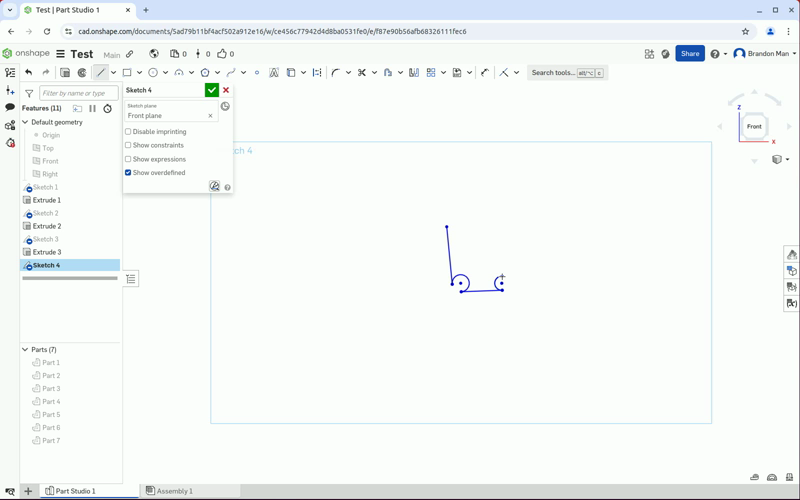
click(502, 276)
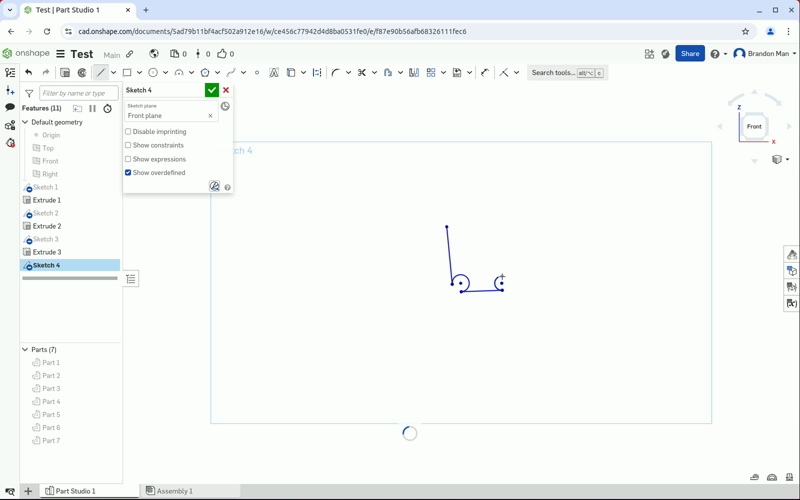
key_down(shift)
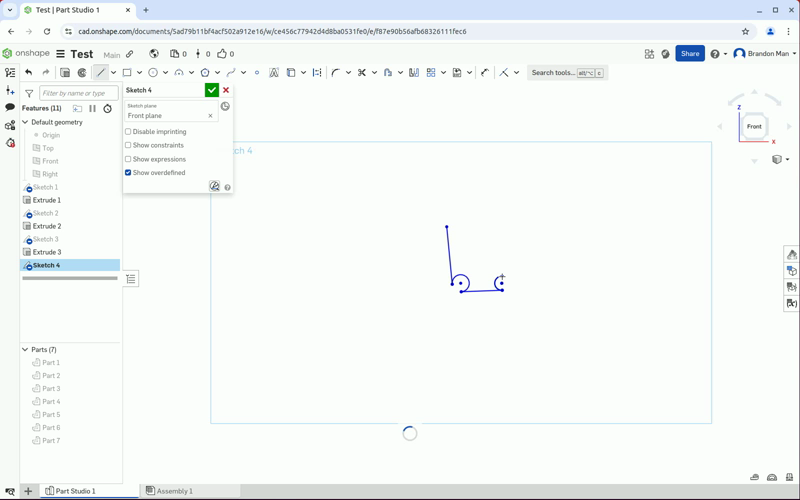
mouse_move(532, 276)
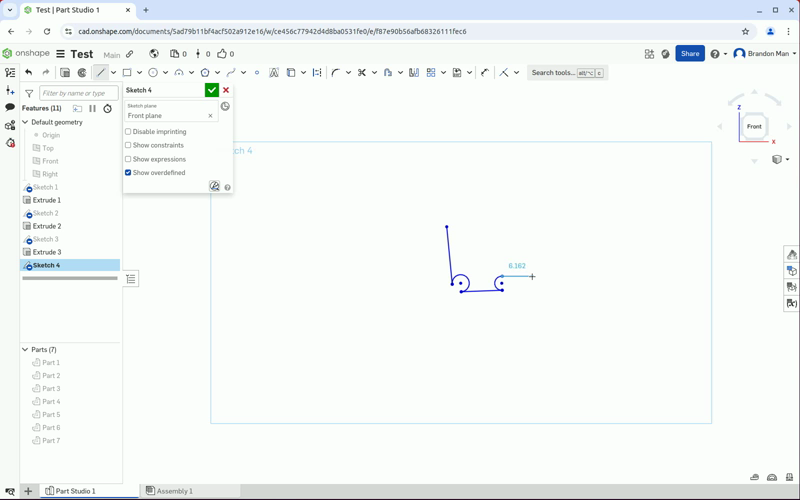
mouse_move(478, 275)
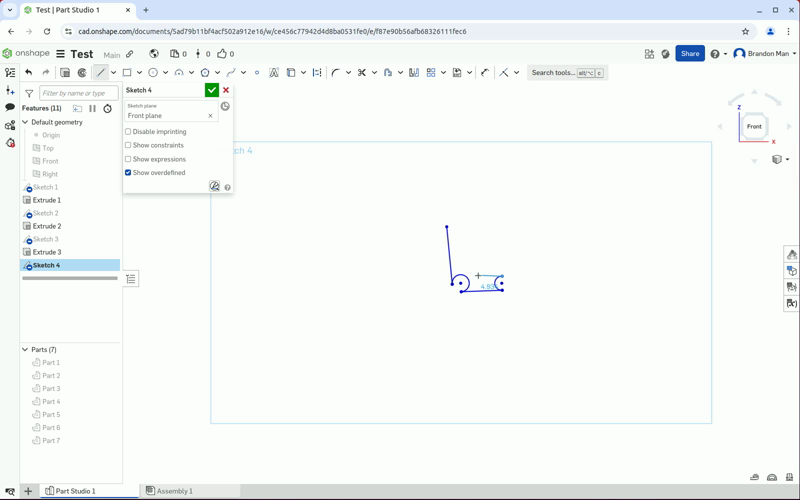
click(478, 275)
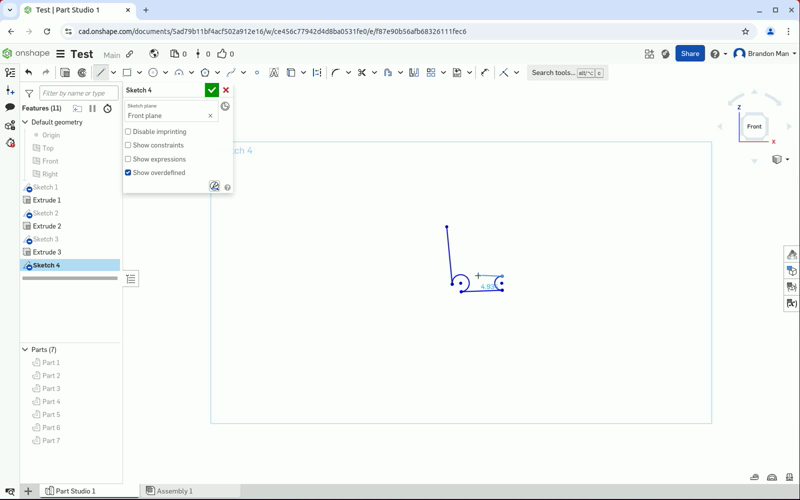
key_up(shift)
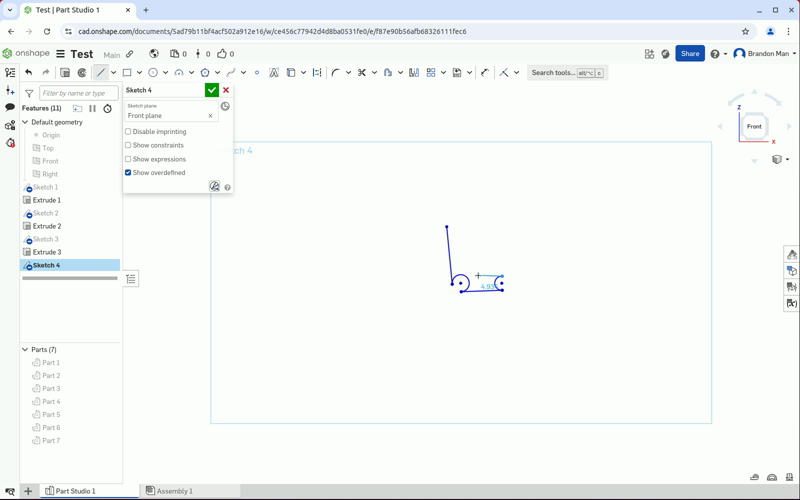
key(esc)
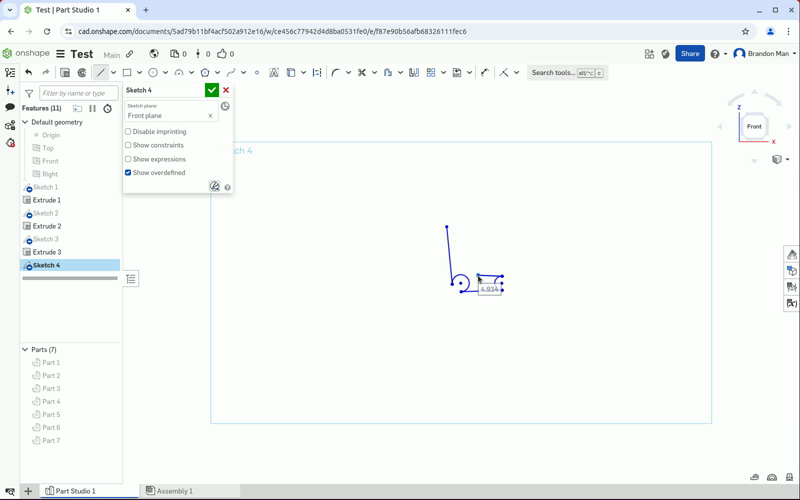
key(a)
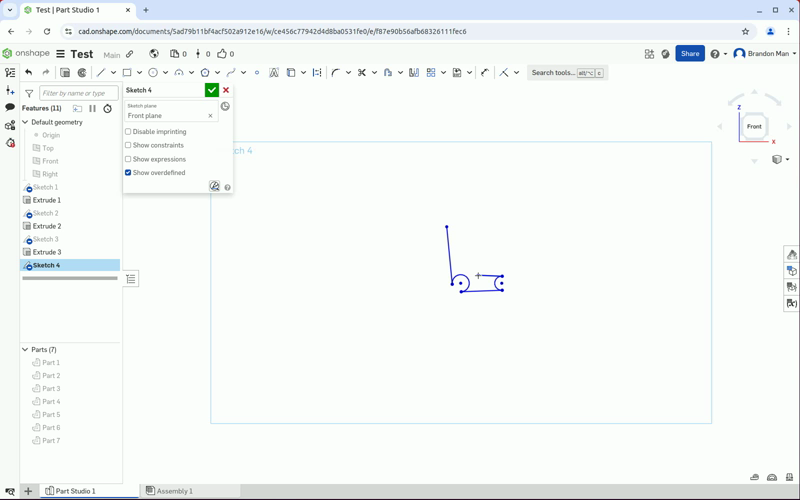
mouse_move(478, 275)
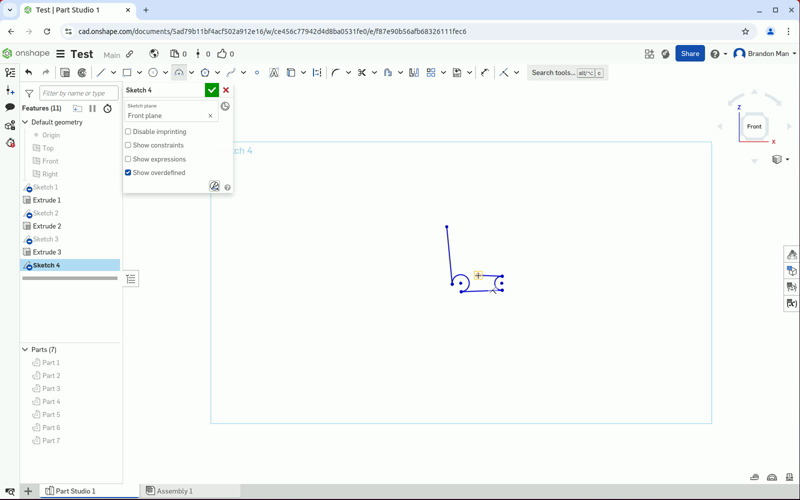
click(478, 275)
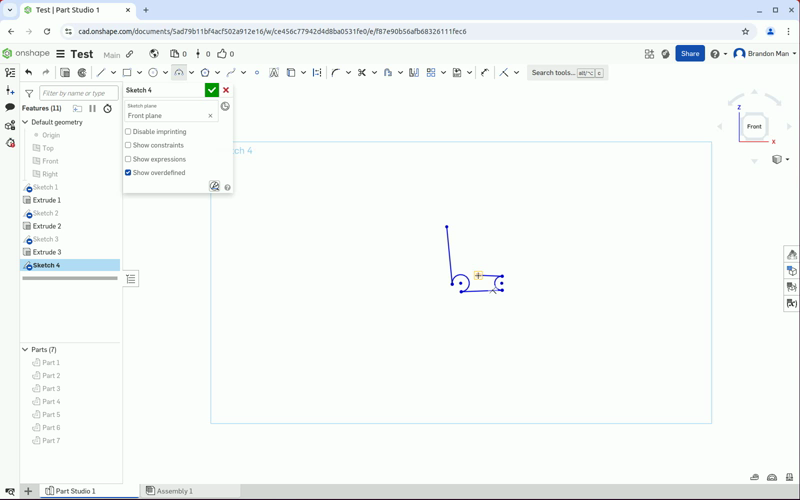
key_down(shift)
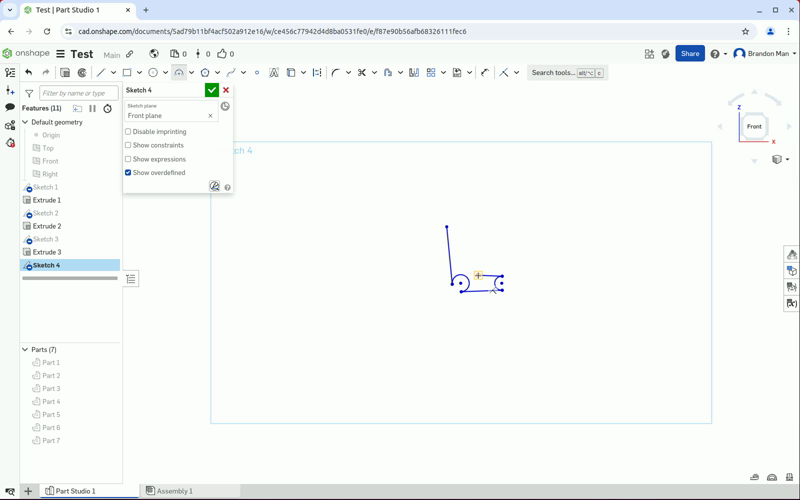
mouse_move(471, 267)
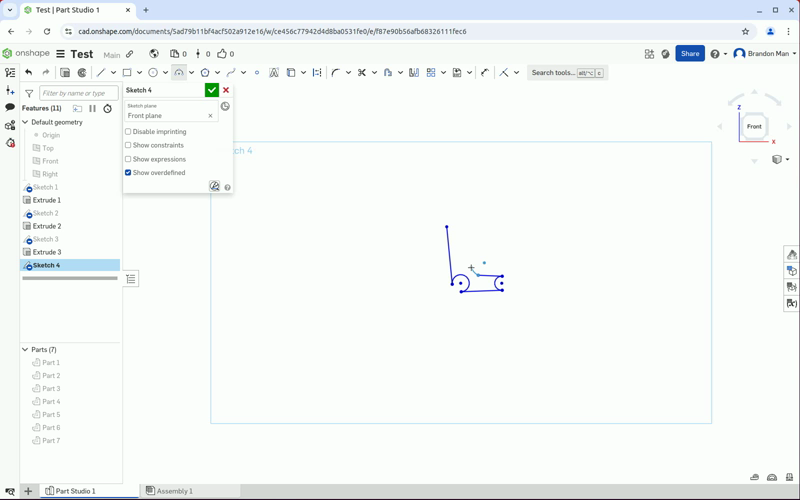
click(471, 267)
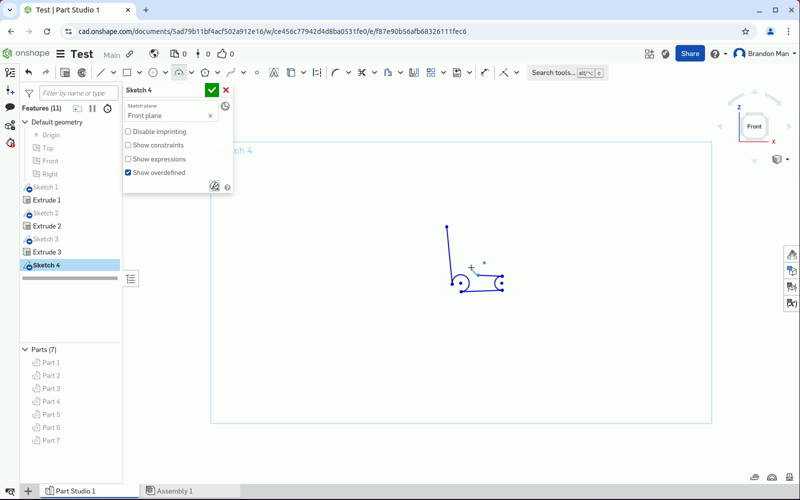
mouse_move(472, 272)
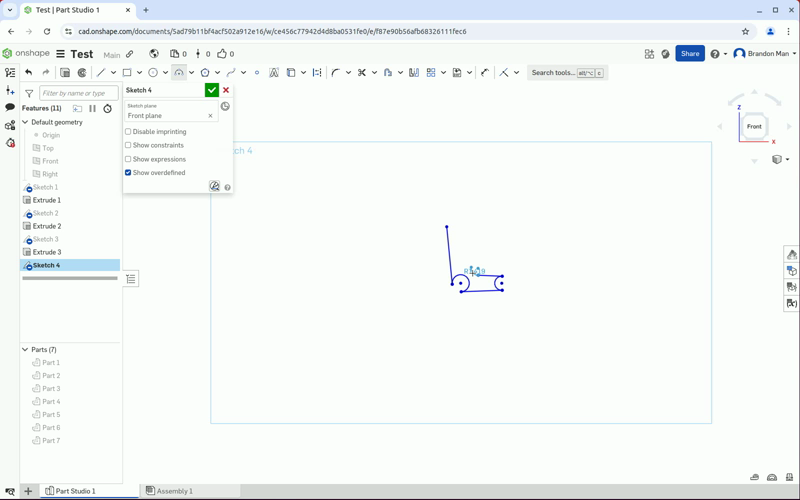
click(472, 272)
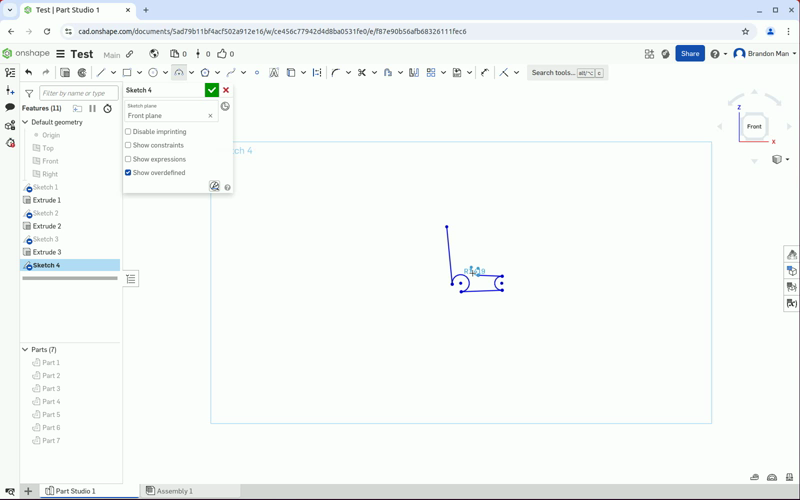
key_up(shift)
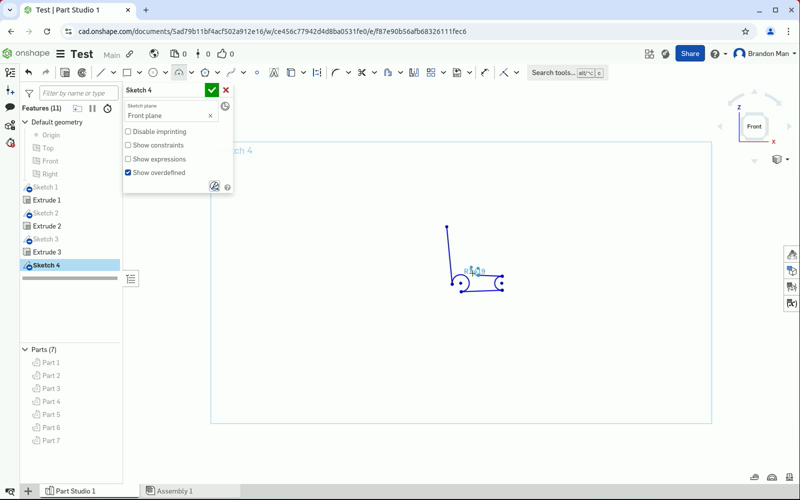
key(esc)
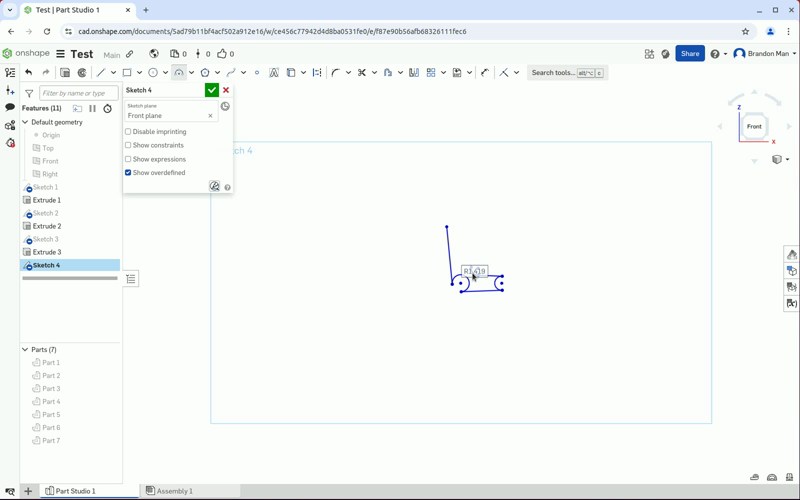
key(l)
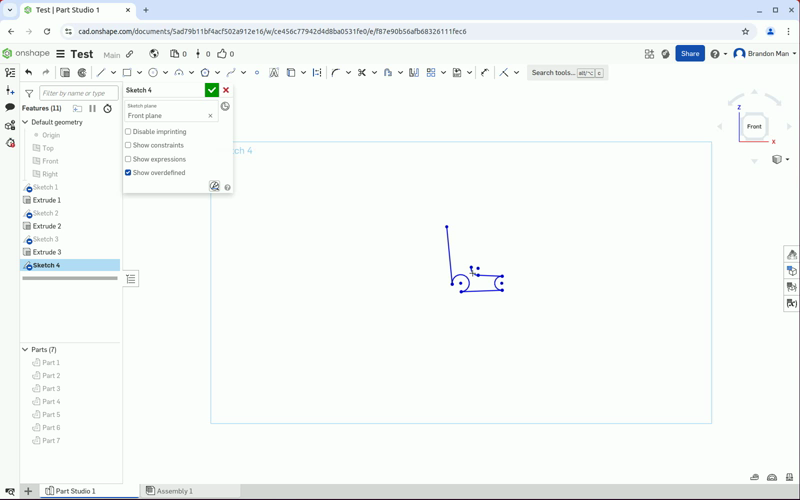
mouse_move(471, 267)
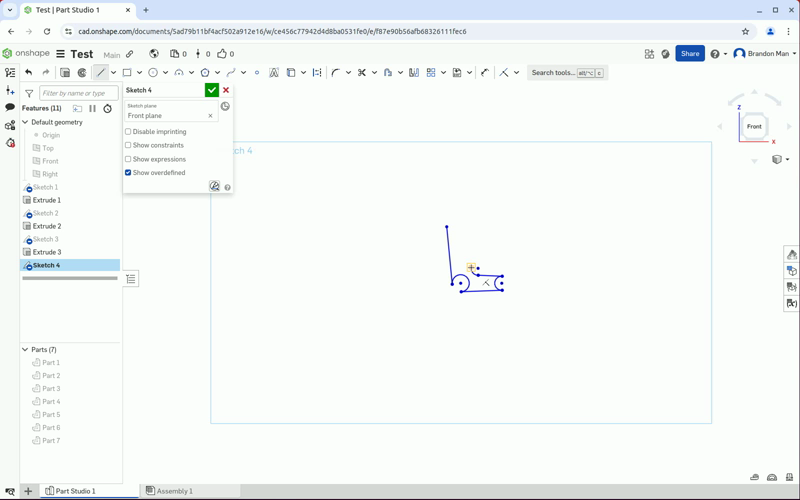
click(471, 267)
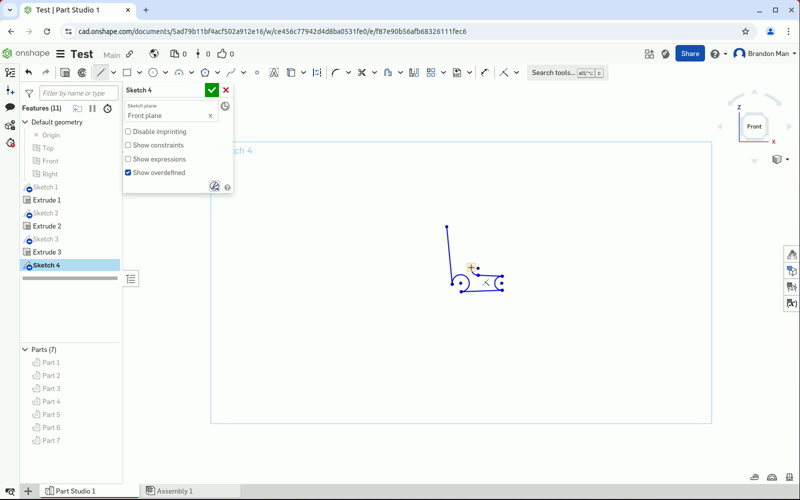
key_down(shift)
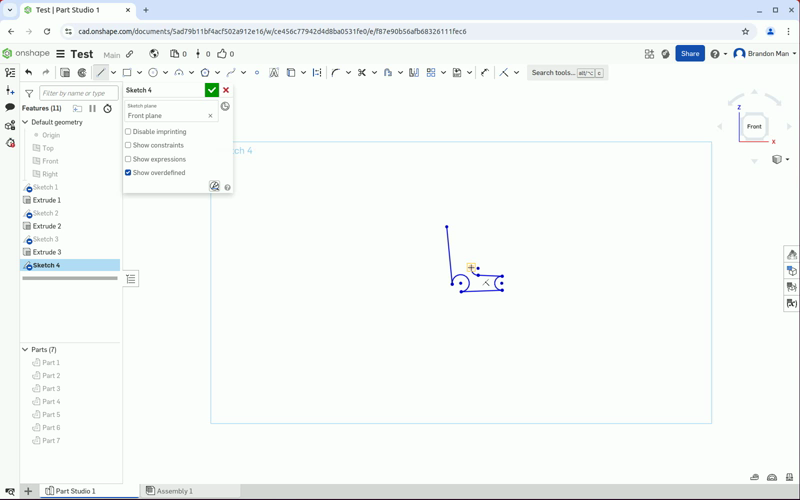
mouse_move(501, 267)
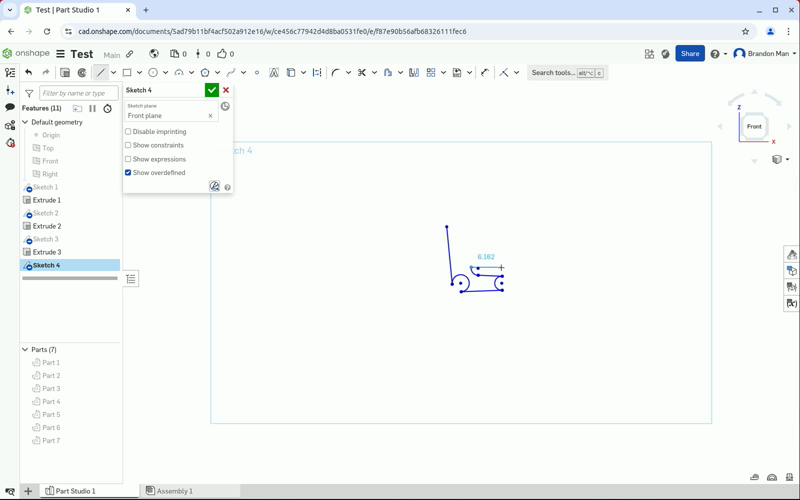
mouse_move(475, 226)
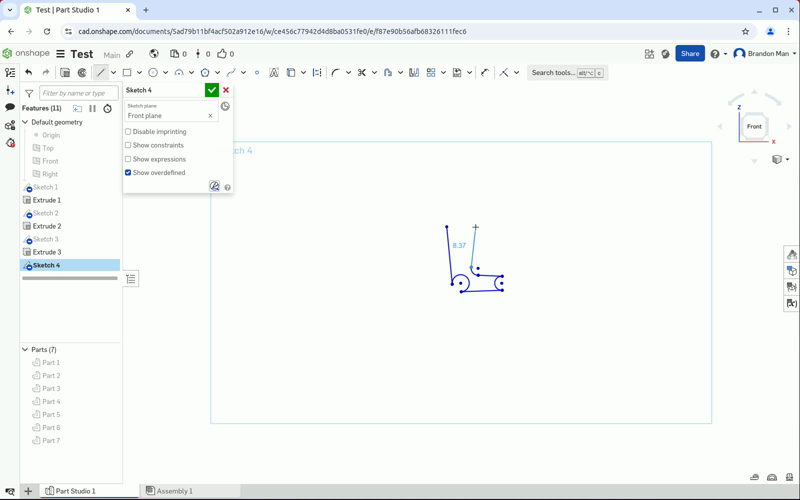
click(475, 226)
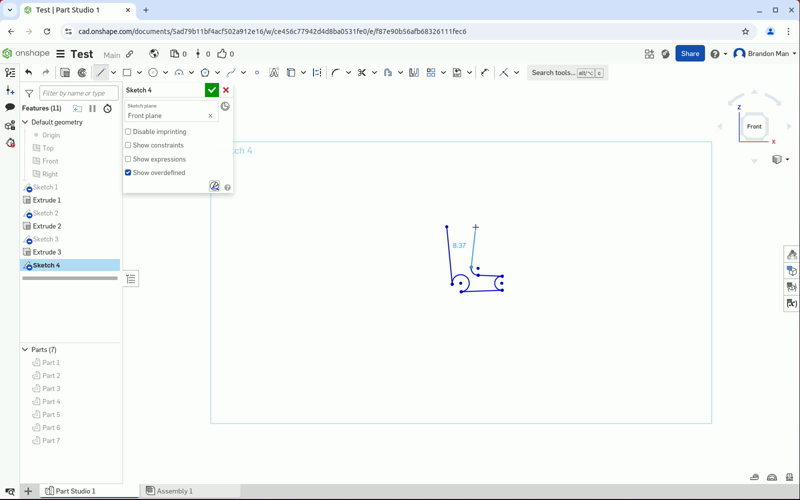
key_up(shift)
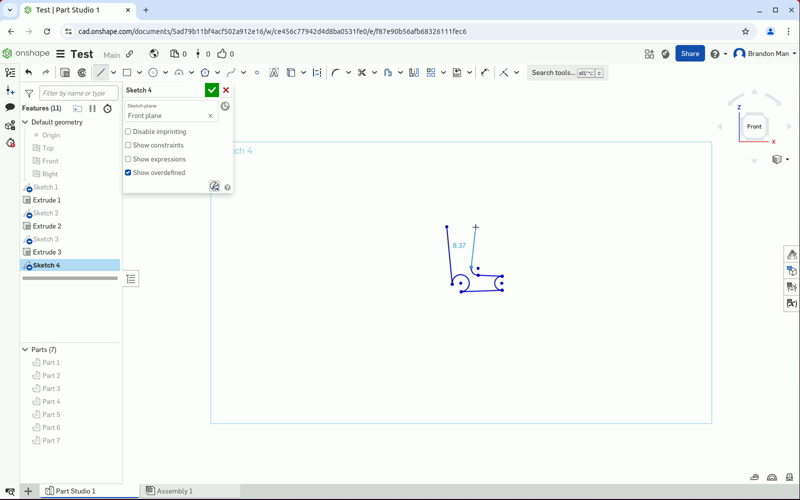
key(esc)
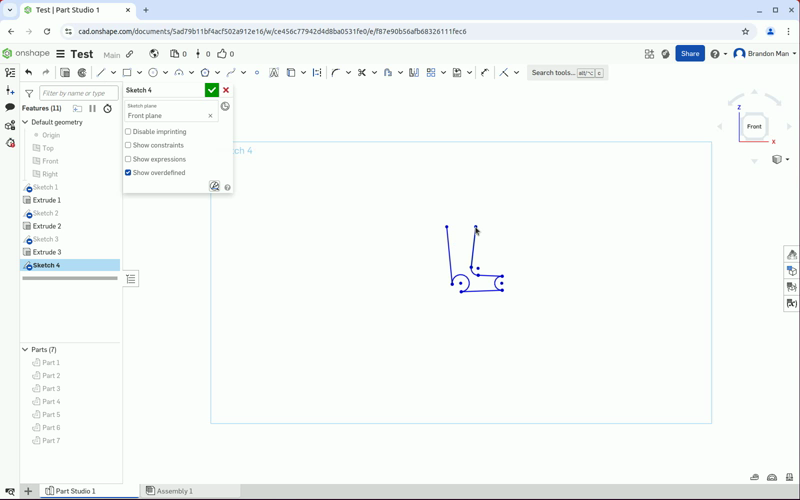
key(a)
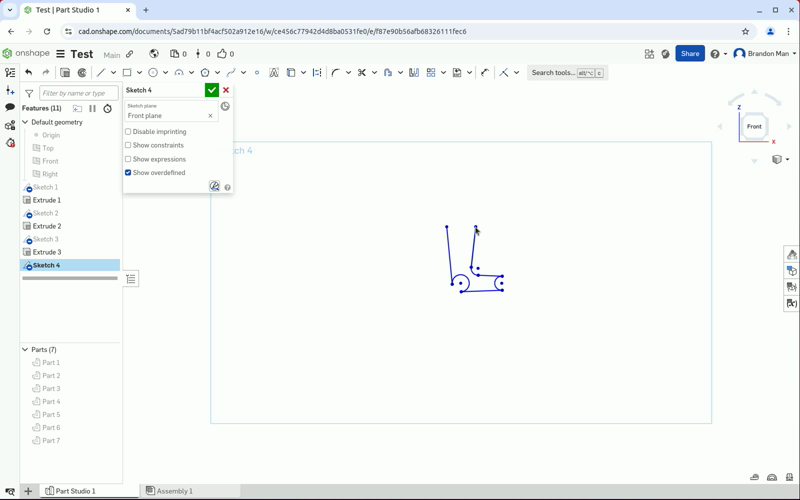
mouse_move(475, 226)
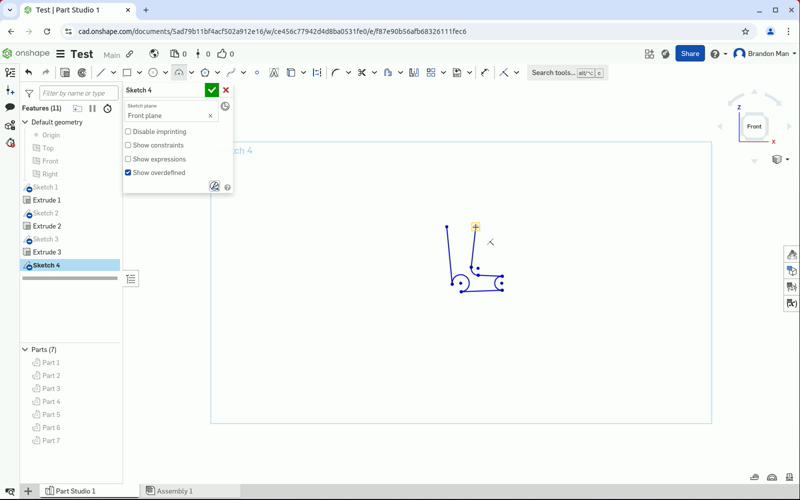
click(475, 226)
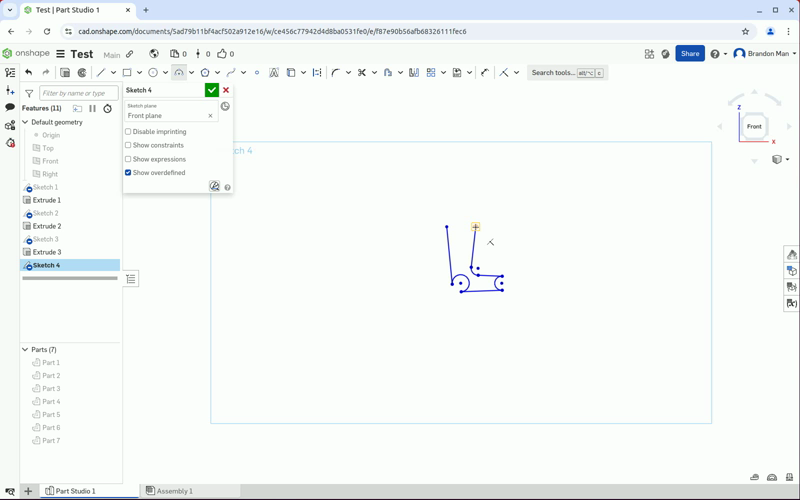
mouse_move(446, 226)
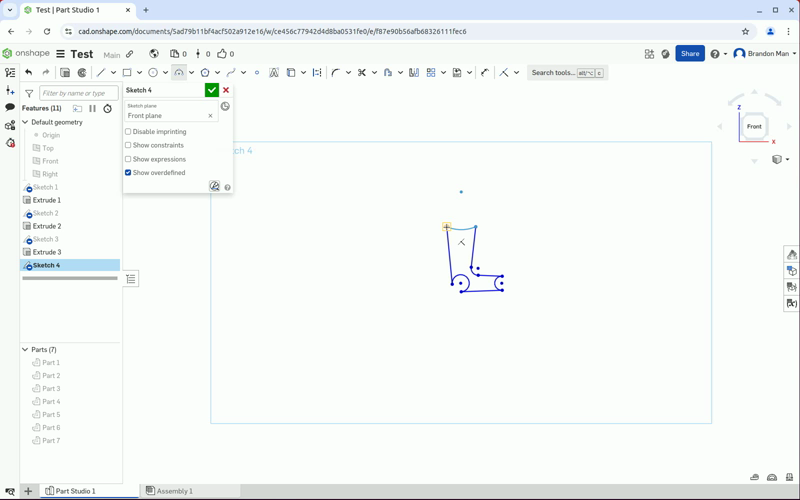
click(446, 226)
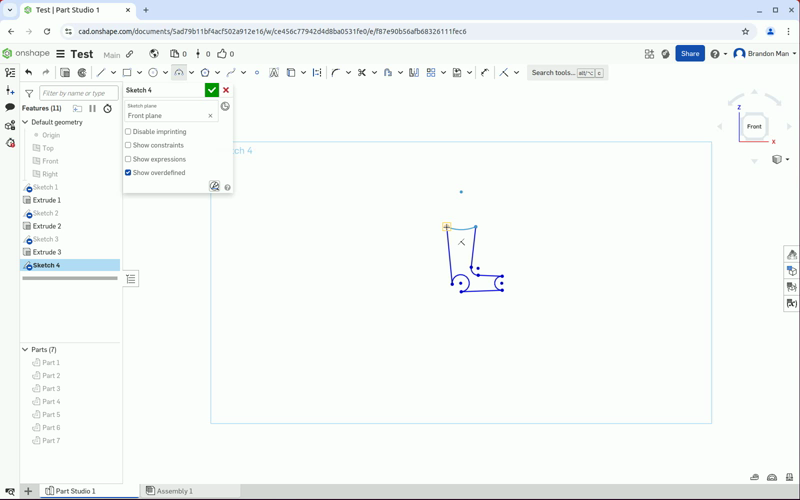
key_down(shift)
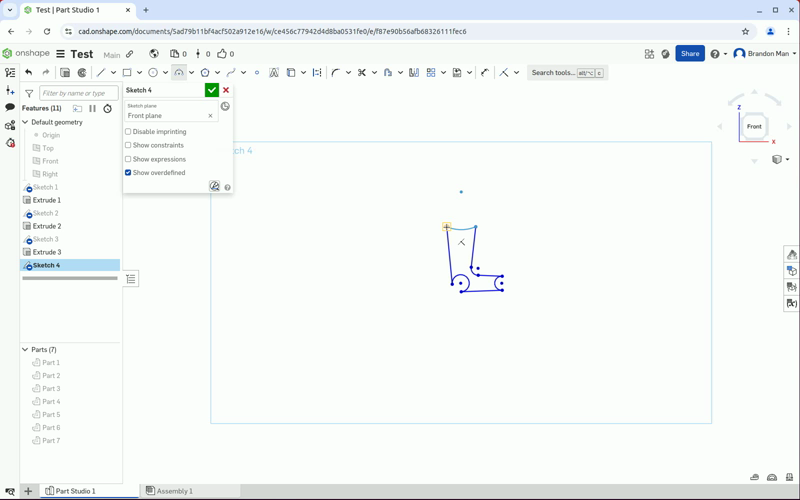
mouse_move(461, 239)
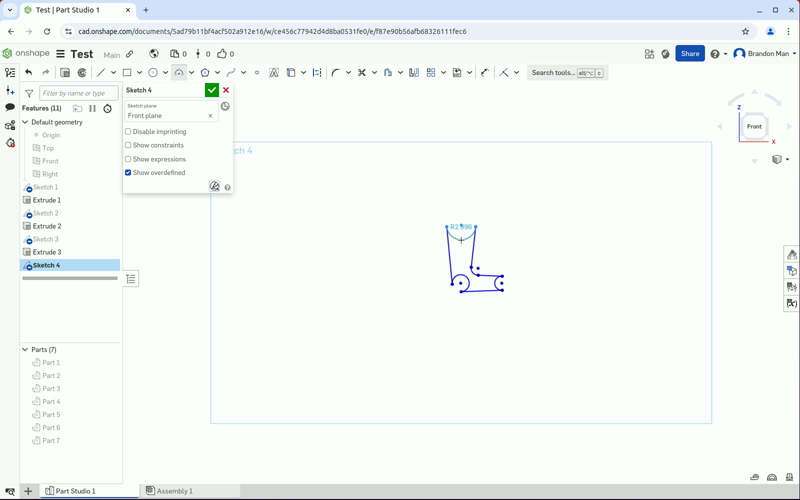
click(461, 239)
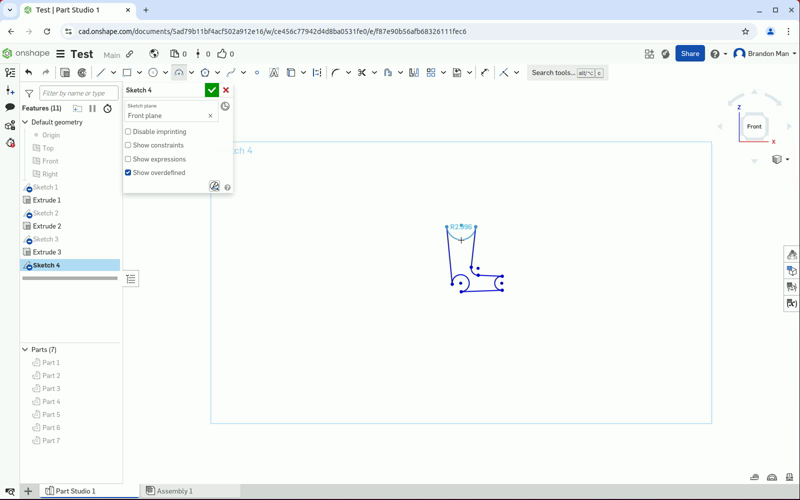
key_up(shift)
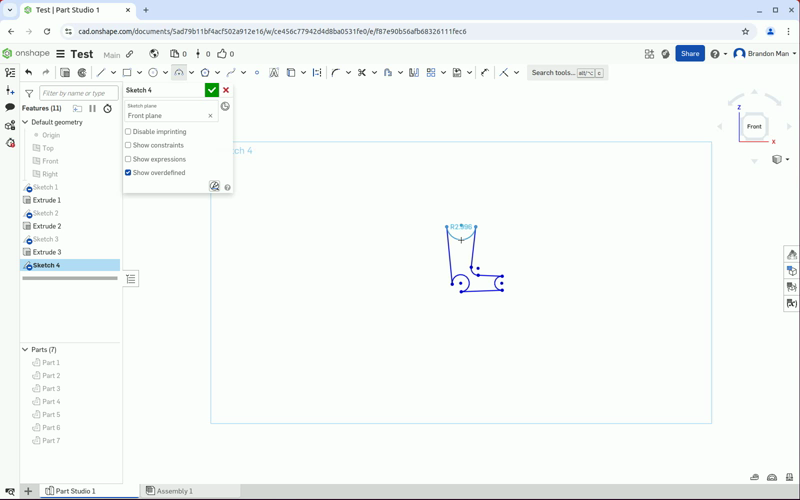
key(esc)
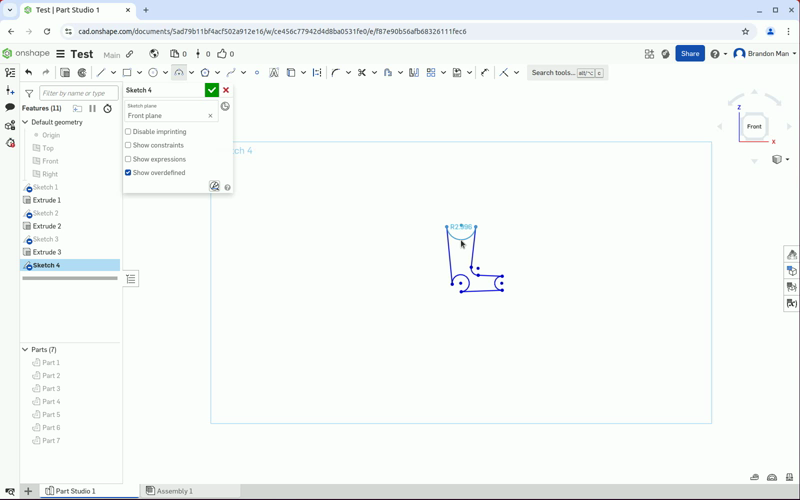
mouse_move(454, 261)
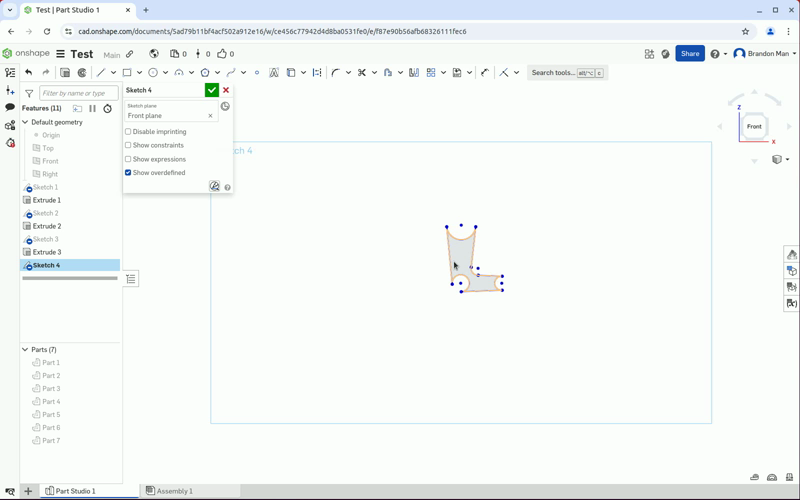
scroll(6)
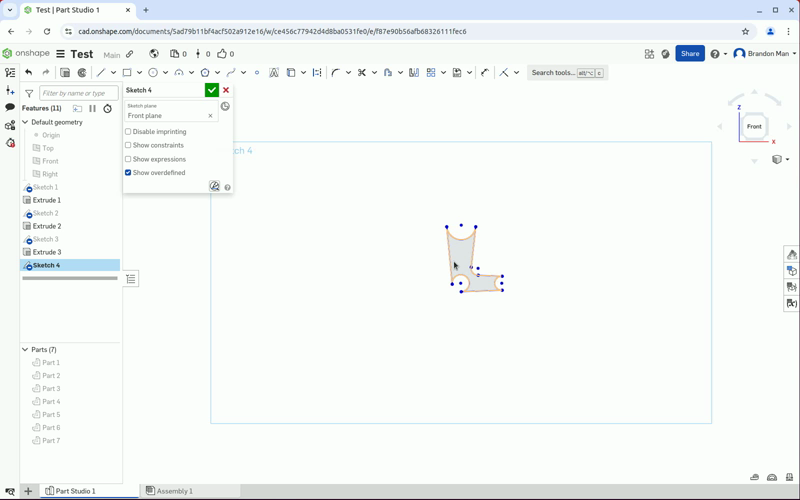
scroll(6)
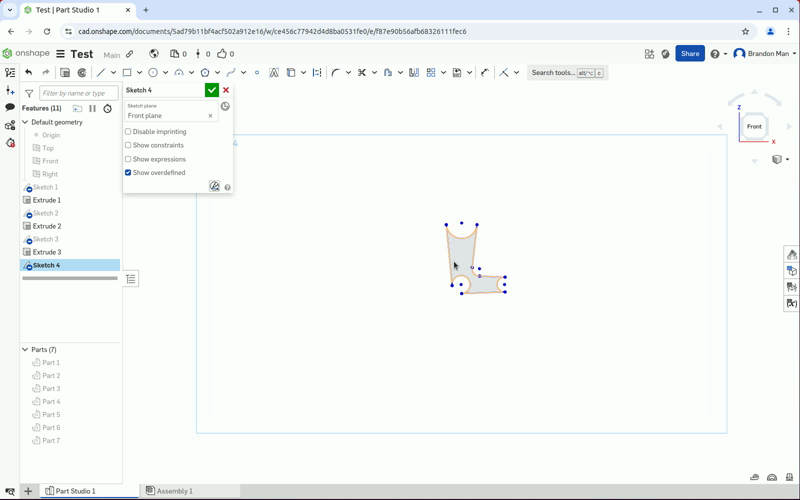
scroll(6)
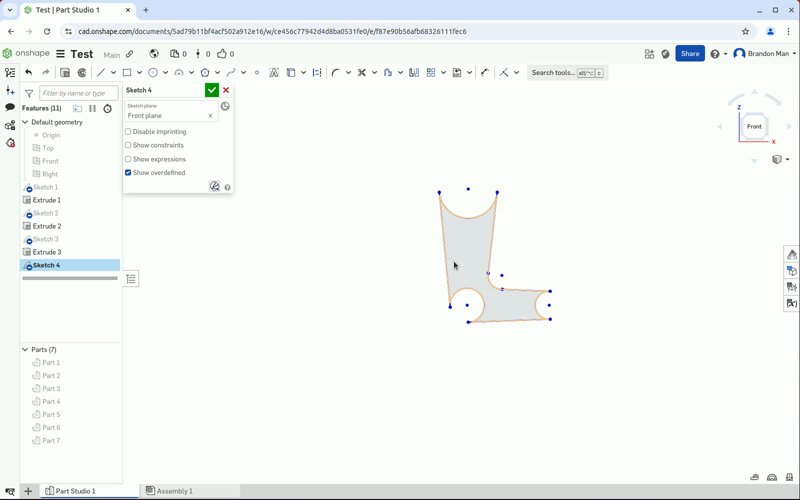
scroll(6)
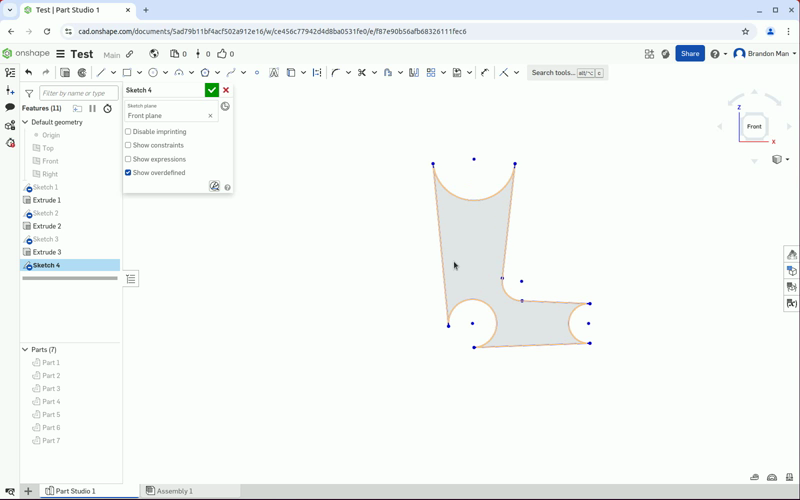
scroll(6)
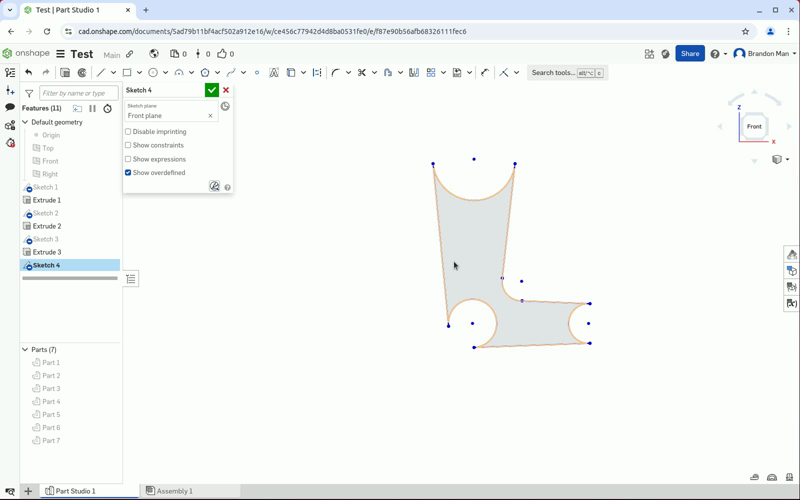
scroll(6)
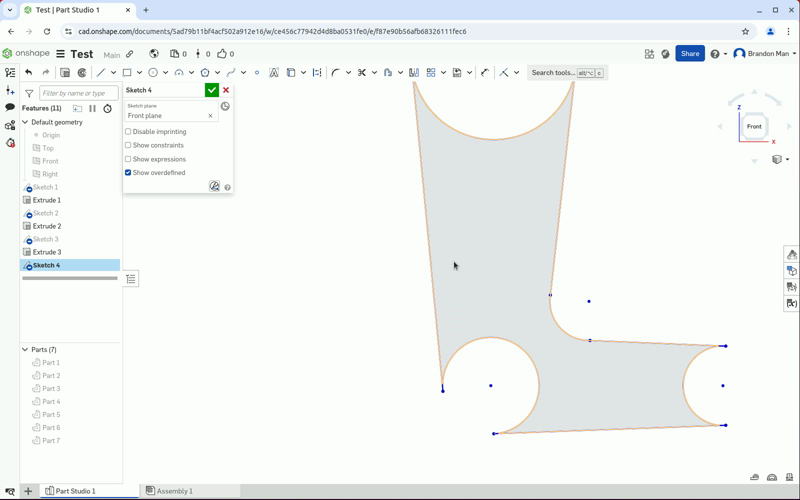
scroll(6)
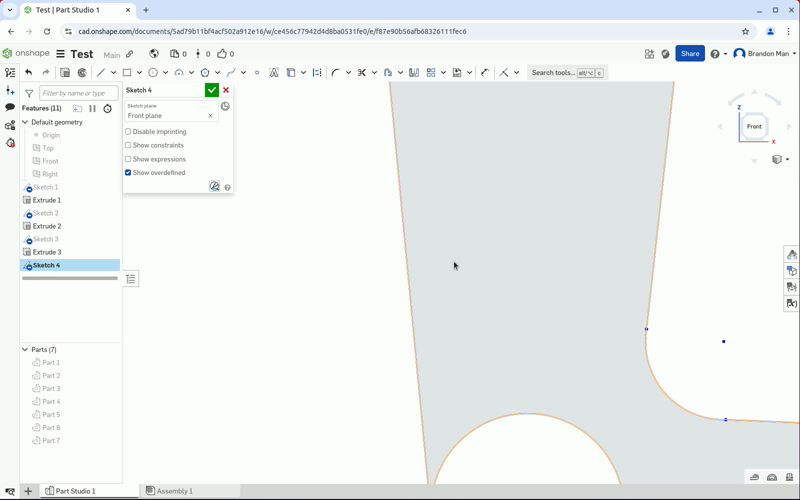
click(454, 261)
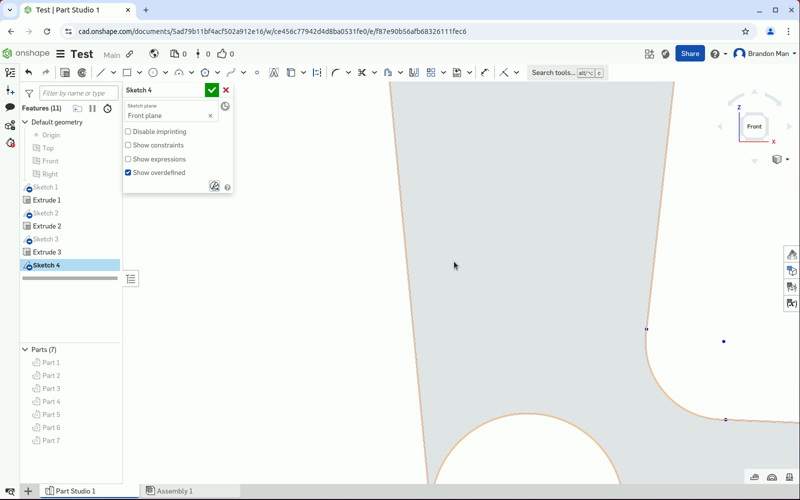
scroll(-6)
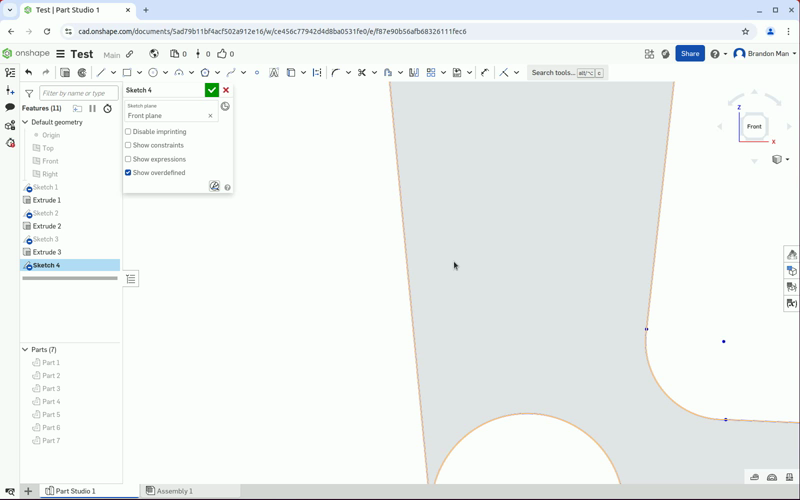
scroll(-6)
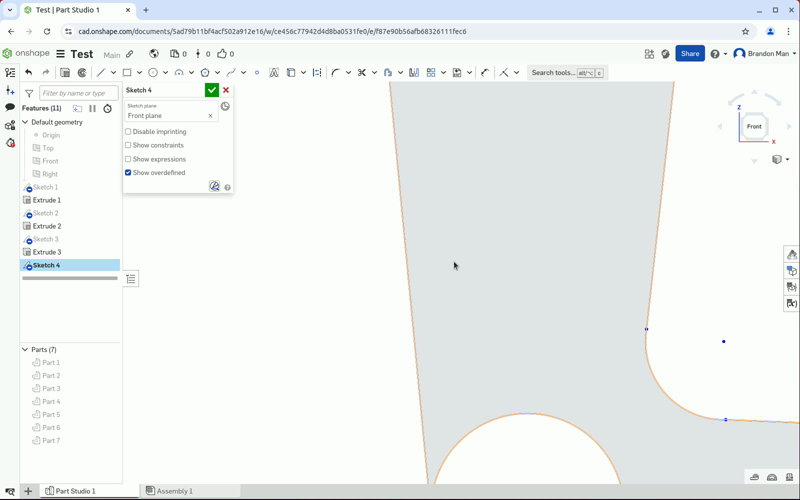
scroll(-6)
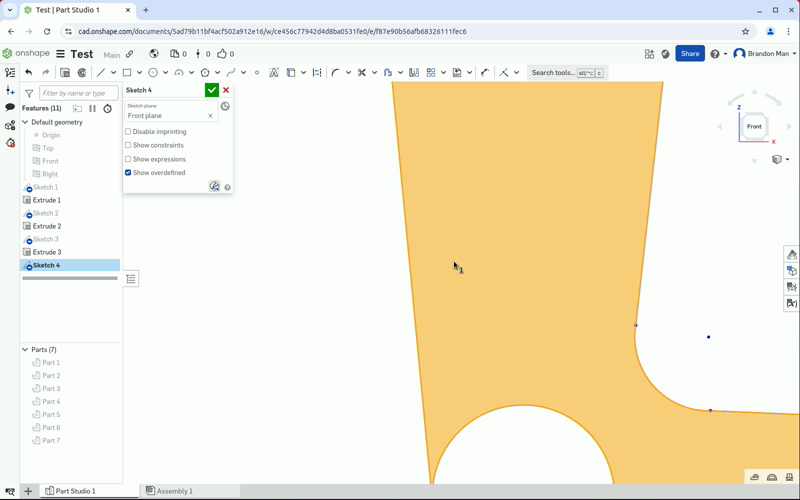
scroll(-6)
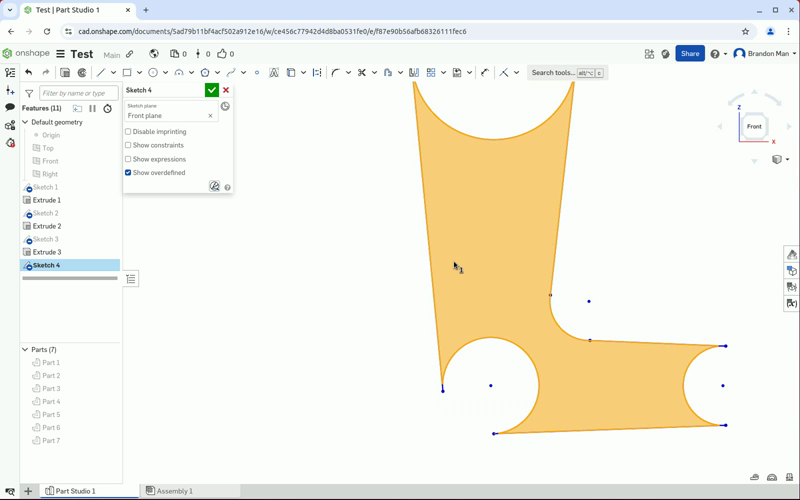
scroll(-6)
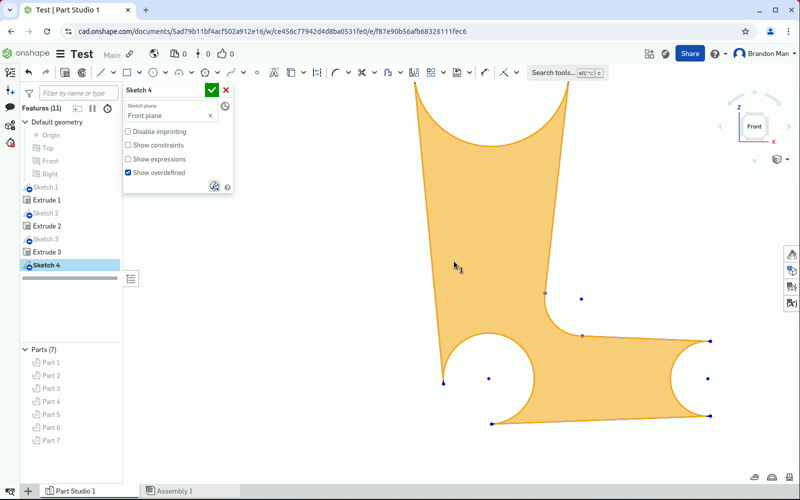
scroll(-6)
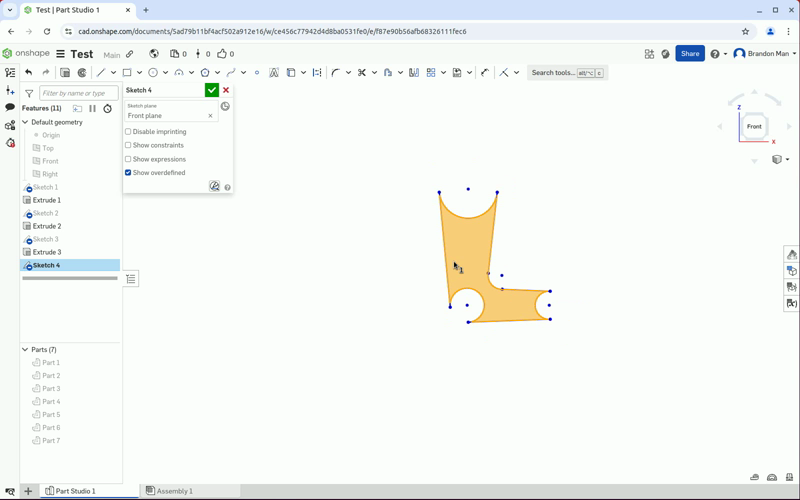
scroll(-6)
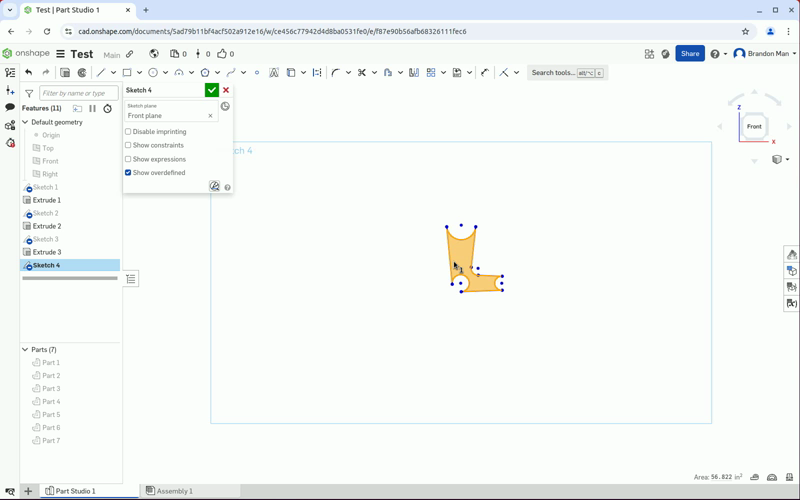
mouse_move(73, 352)
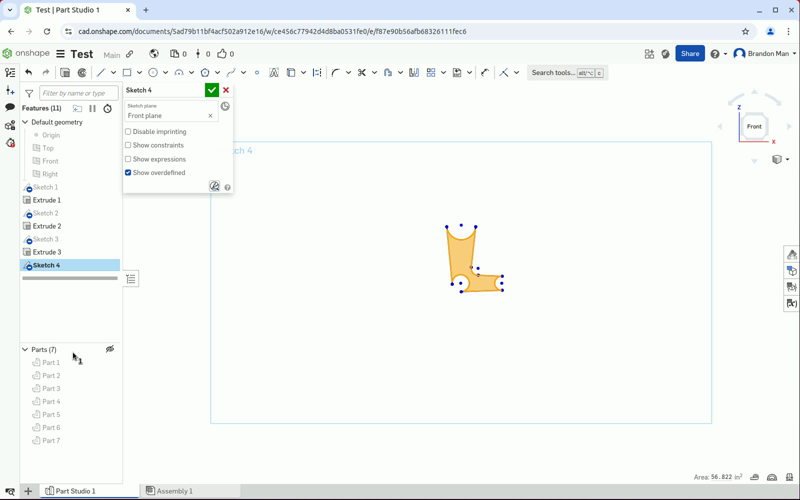
key(shift+y)
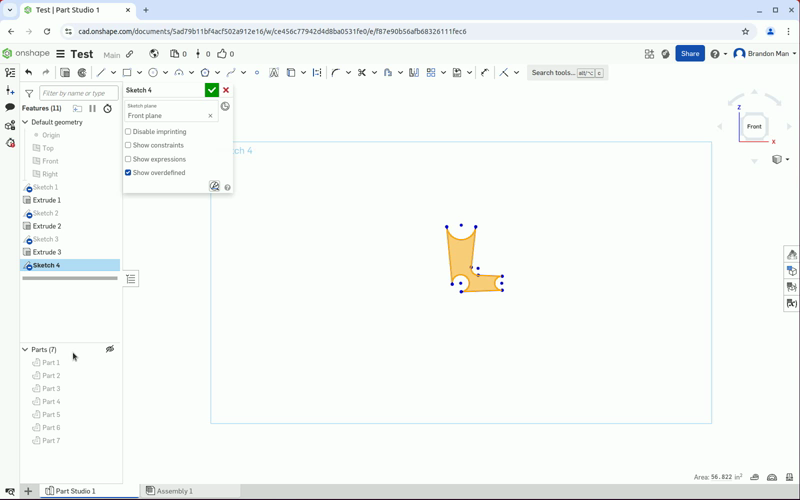
key(shift+e)
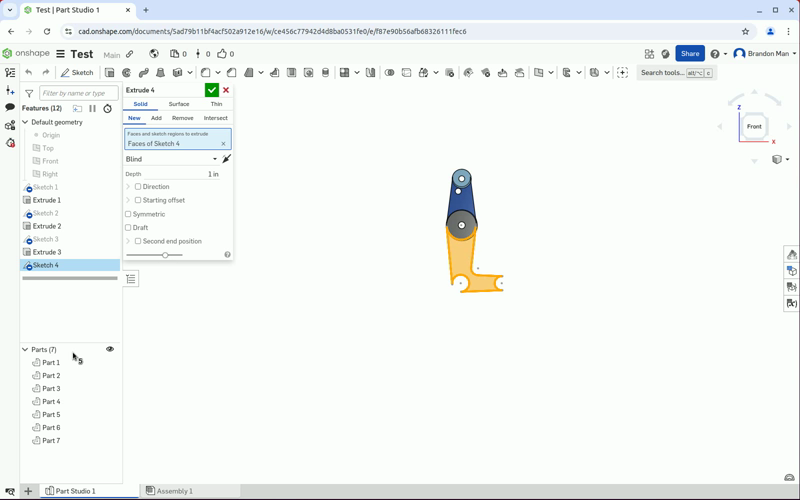
mouse_move(143, 106)
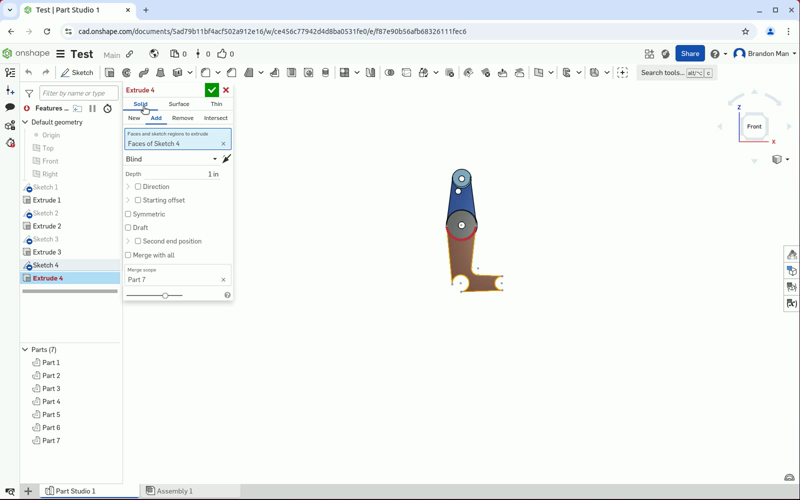
click(143, 106)
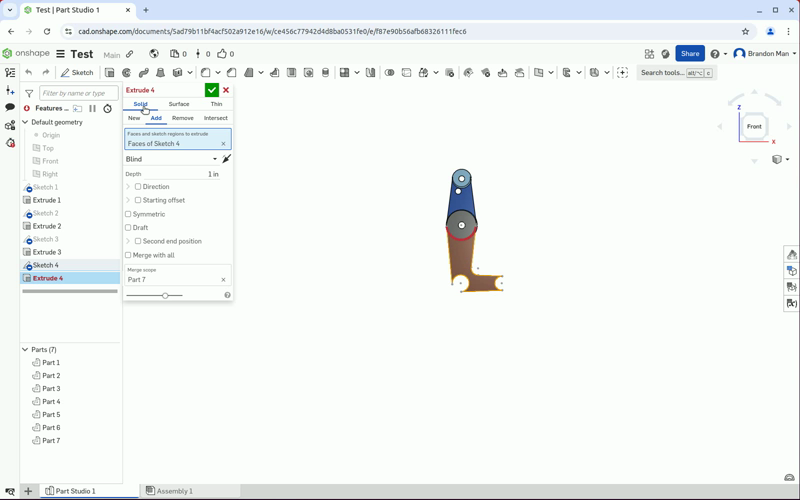
mouse_move(137, 120)
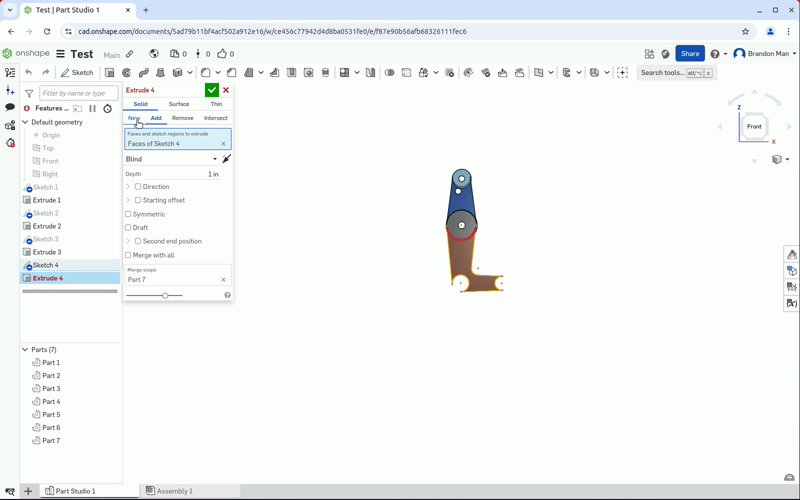
click(137, 120)
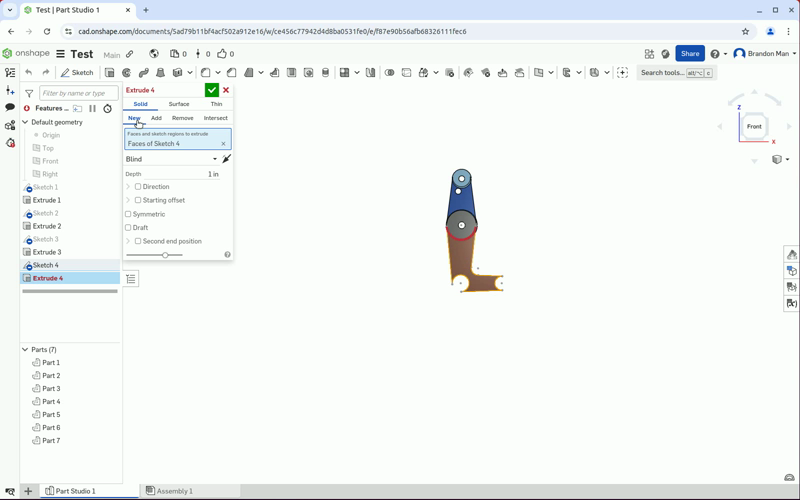
key(tab, 4)
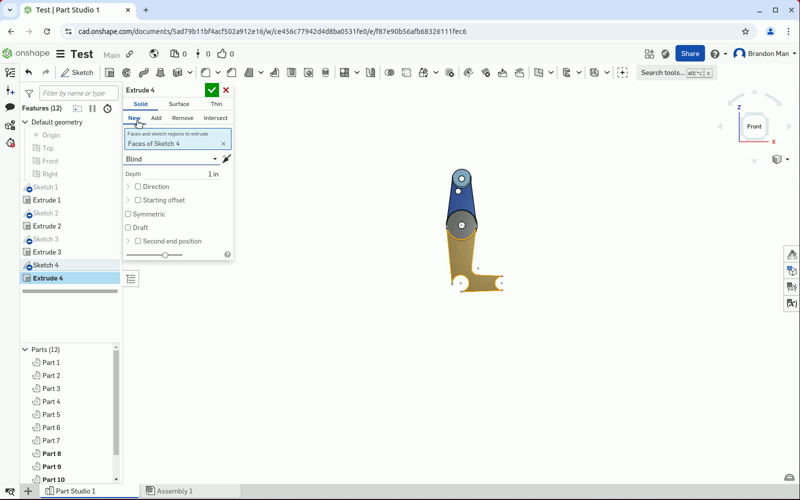
text(0.481)
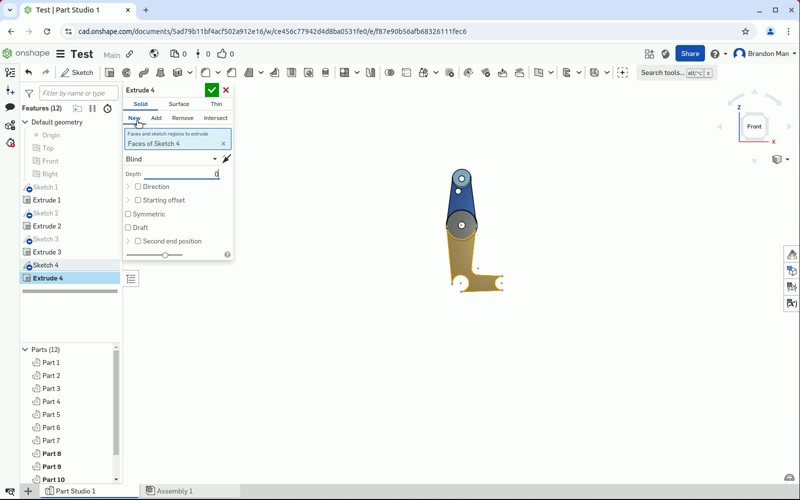
key(enter)
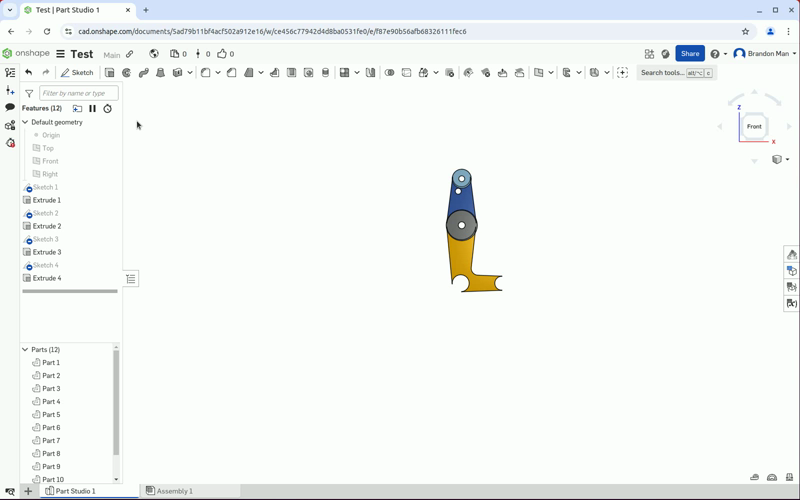
key(shift+h)
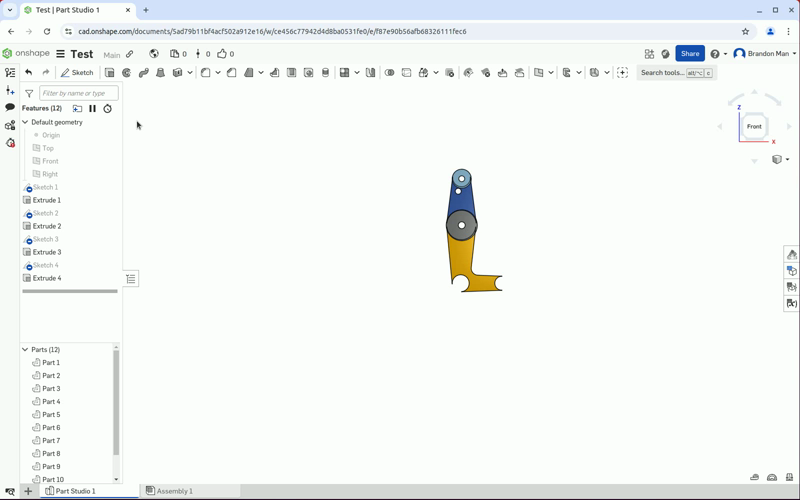
key(shift+h)
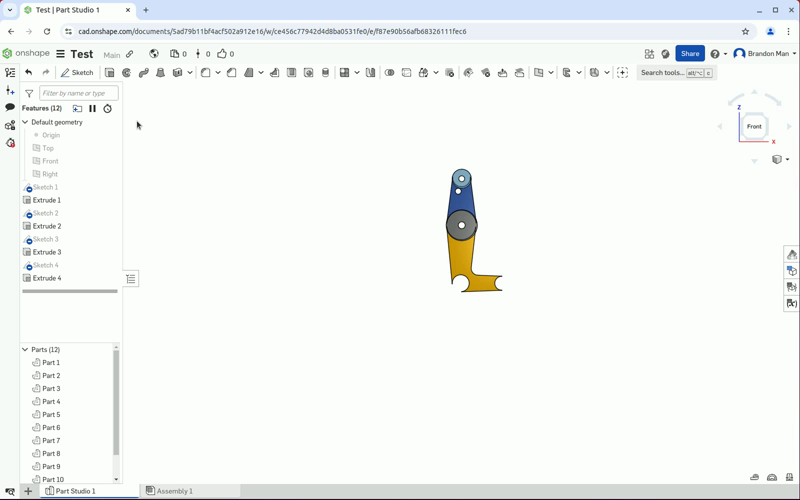
mouse_move(73, 189)
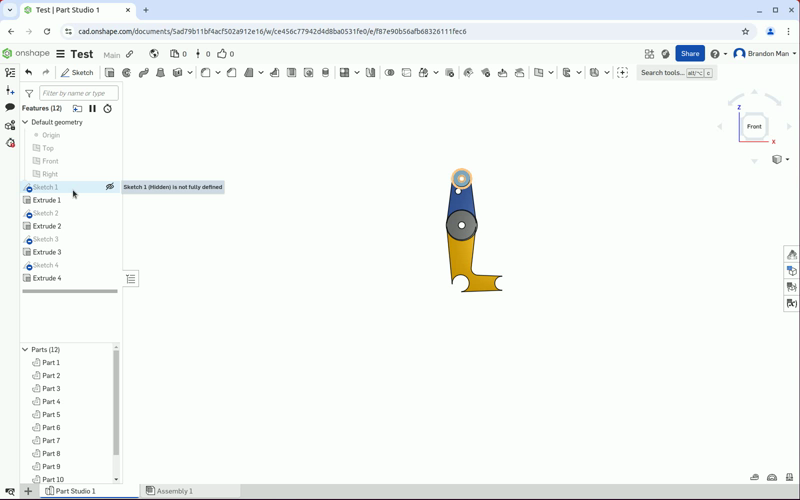
click(73, 189)
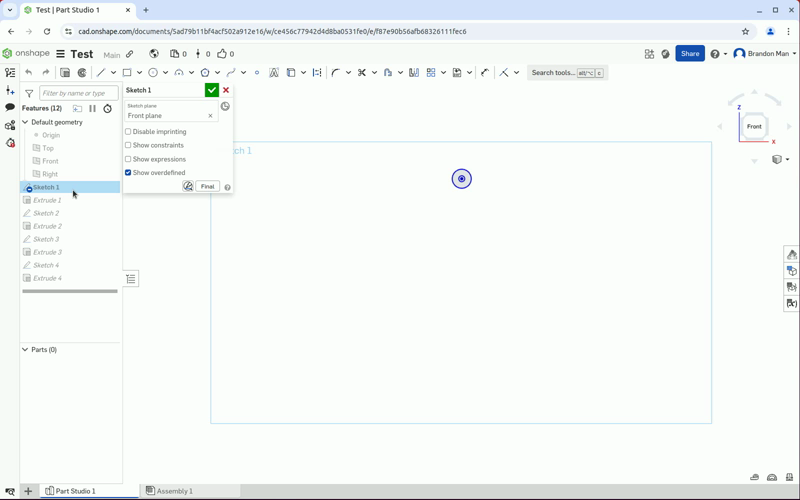
mouse_move(229, 92)
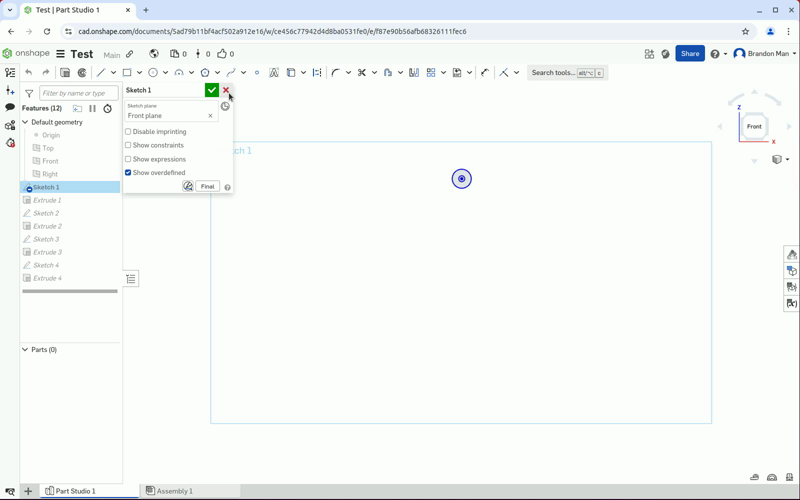
click(229, 92)
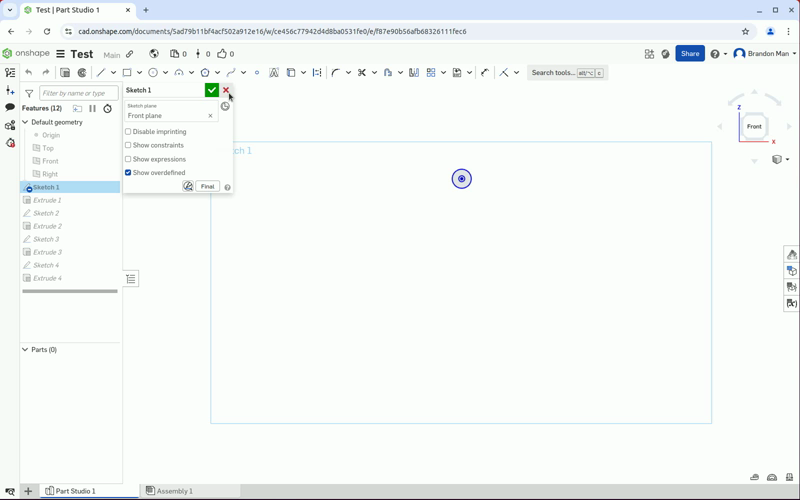
key(shift+s)
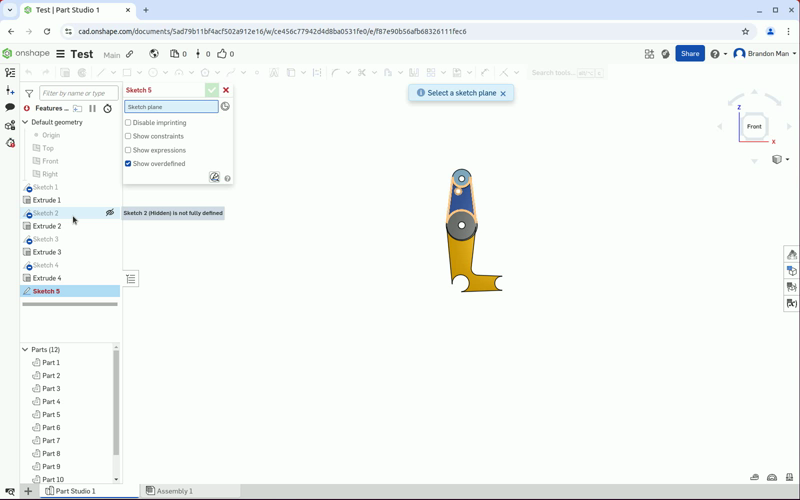
scroll(3)
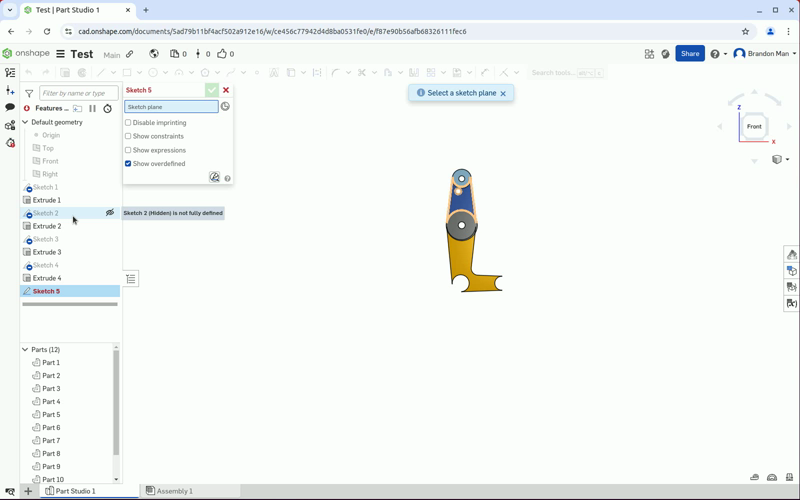
mouse_move(73, 163)
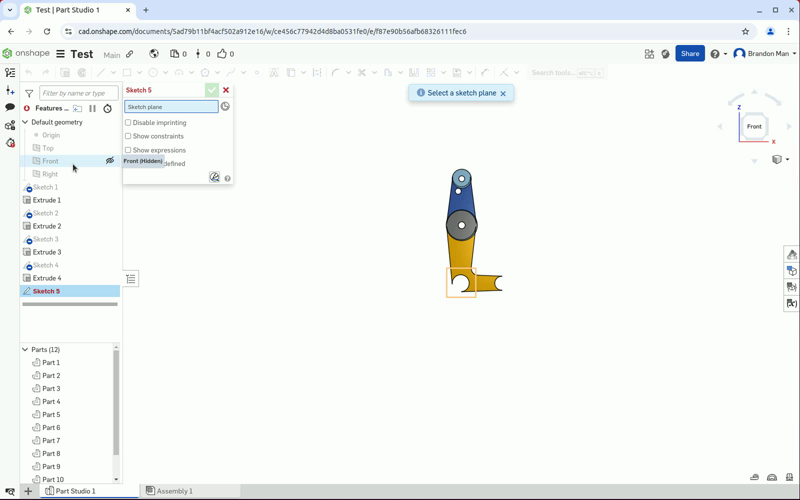
click(73, 163)
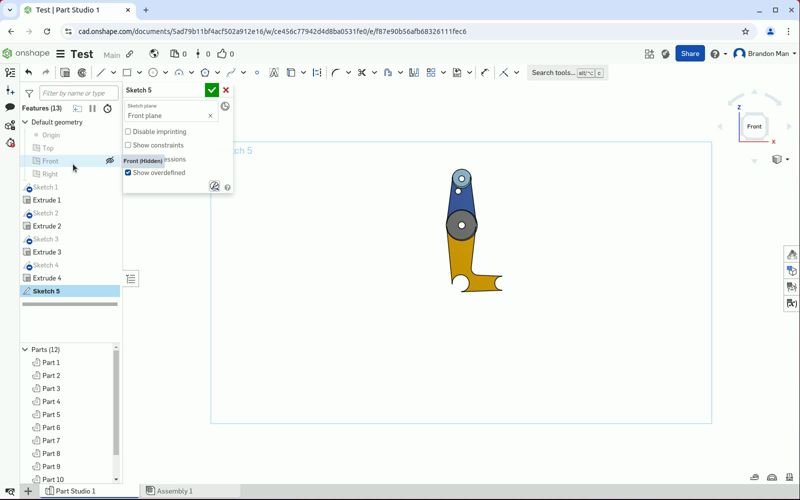
mouse_move(69, 352)
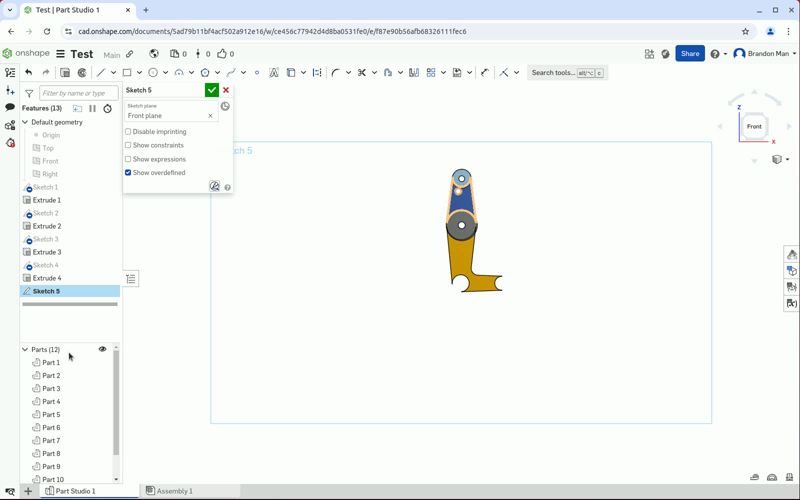
key(y)
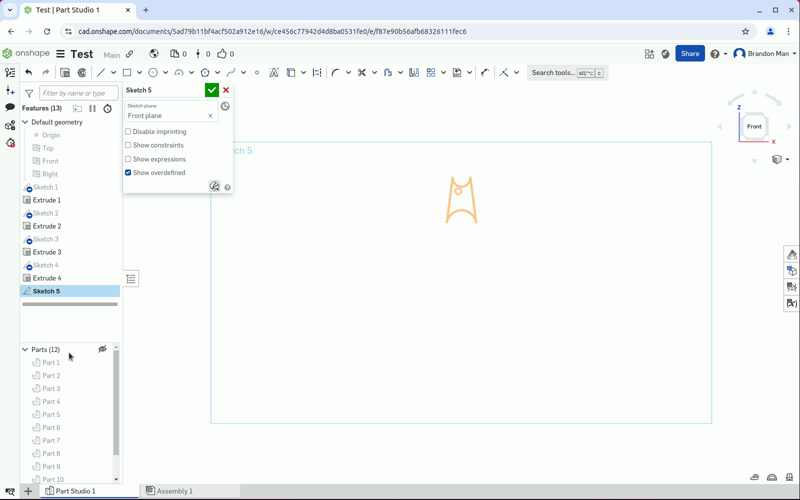
key(c)
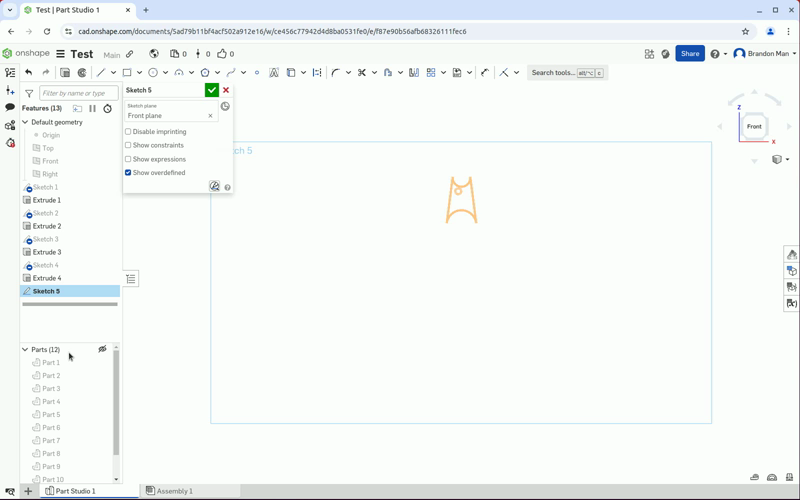
key_down(shift)
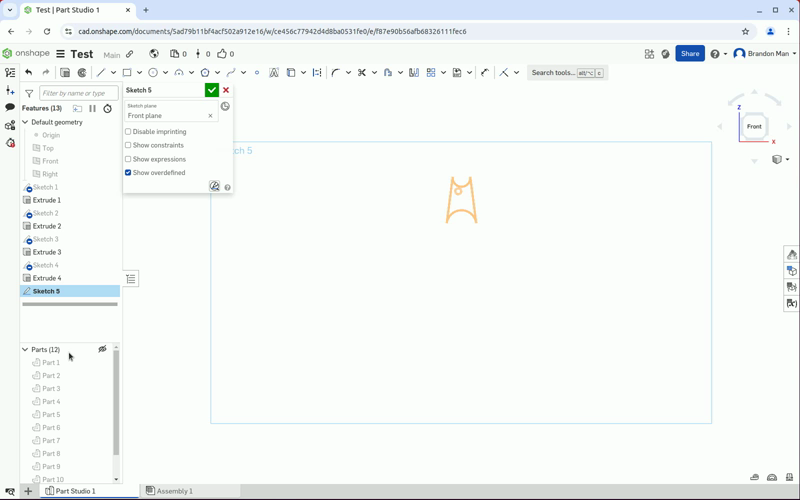
mouse_move(461, 282)
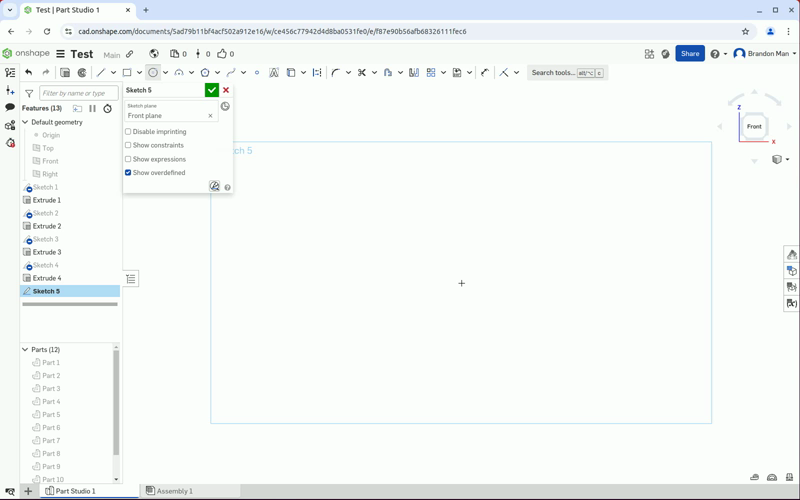
click(461, 282)
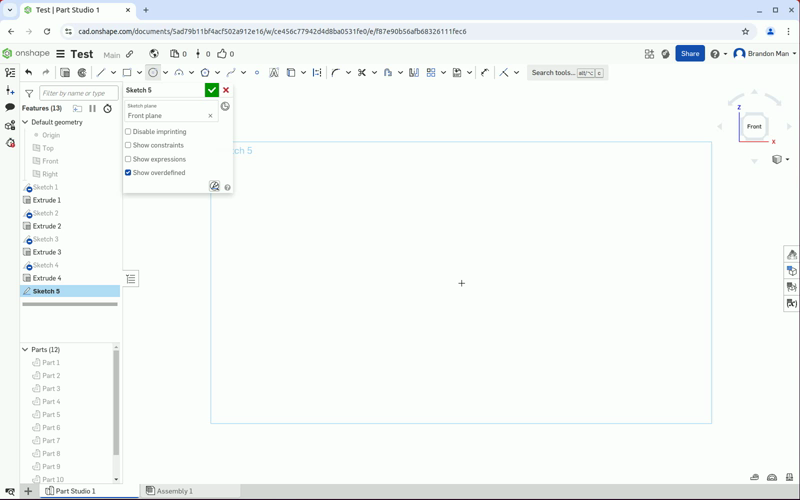
key_up(shift)
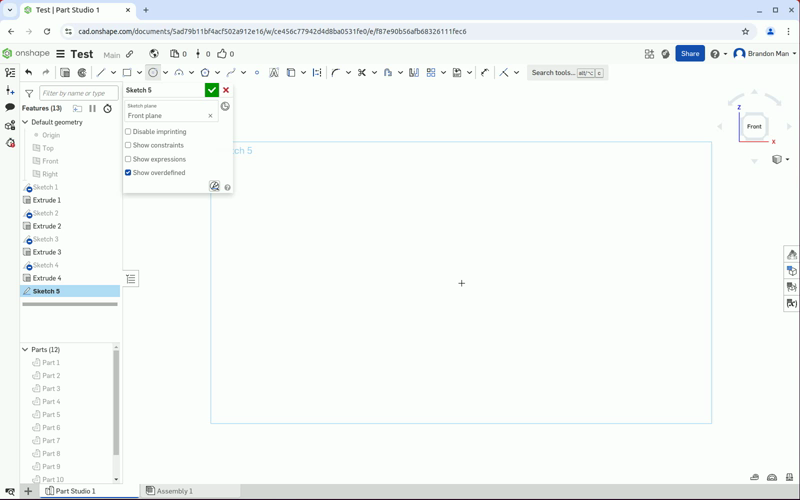
mouse_move(471, 282)
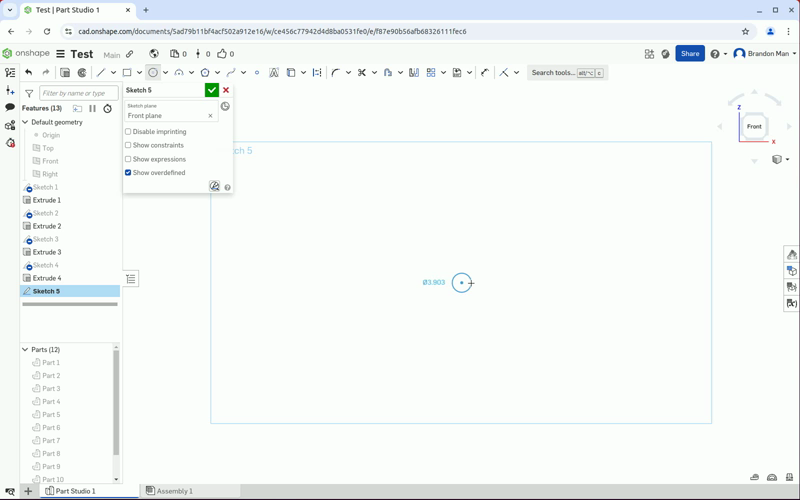
click(471, 282)
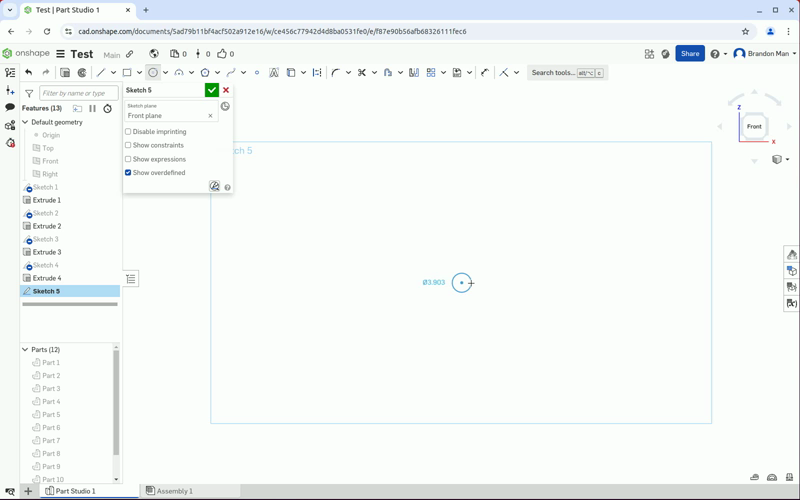
key(esc)
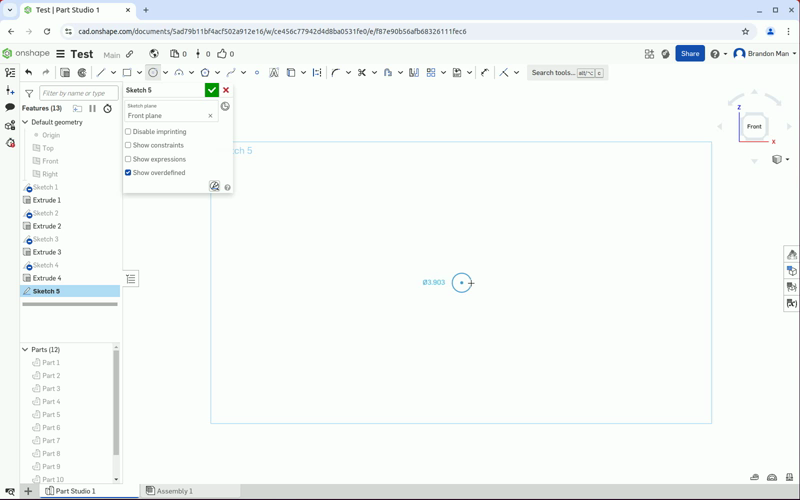
key(c)
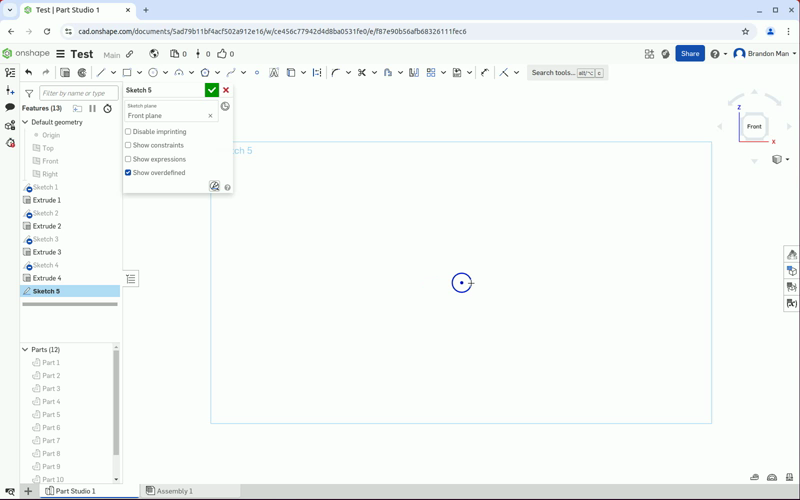
key_down(shift)
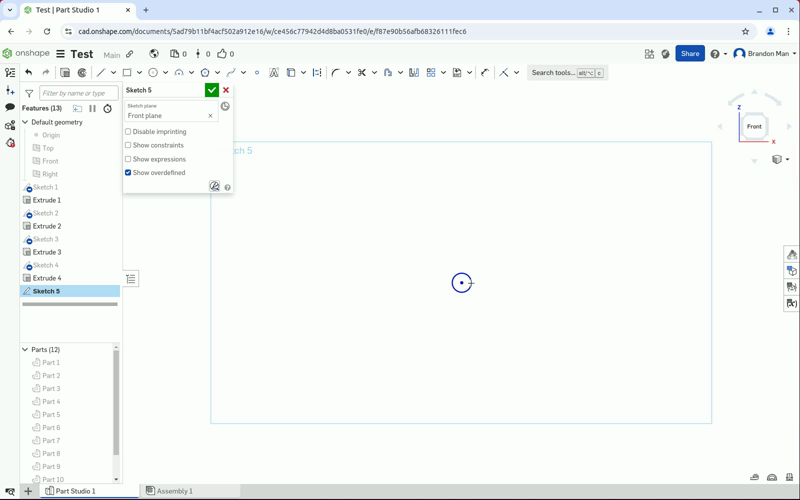
mouse_move(461, 282)
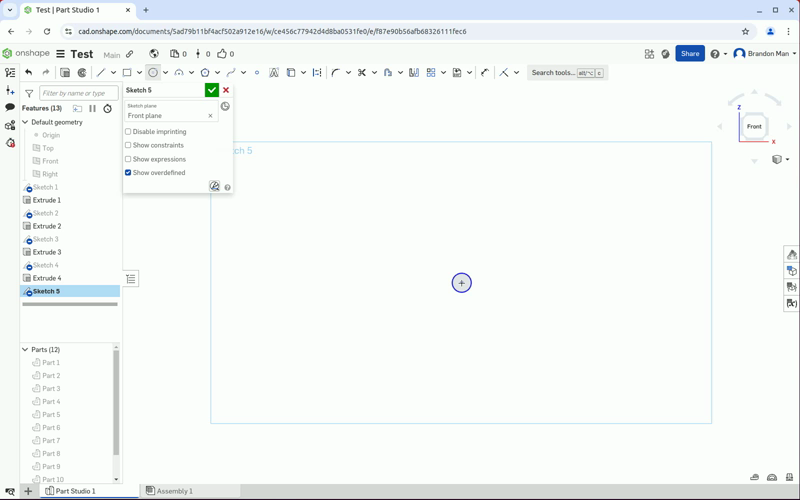
click(461, 282)
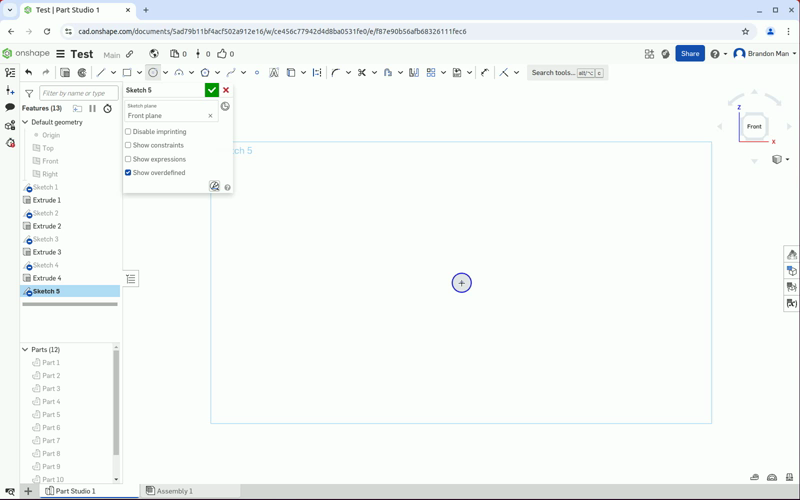
key_up(shift)
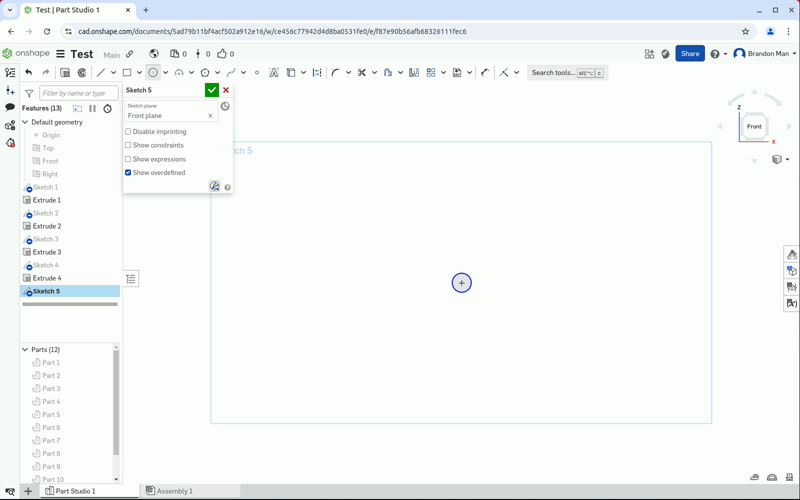
mouse_move(464, 282)
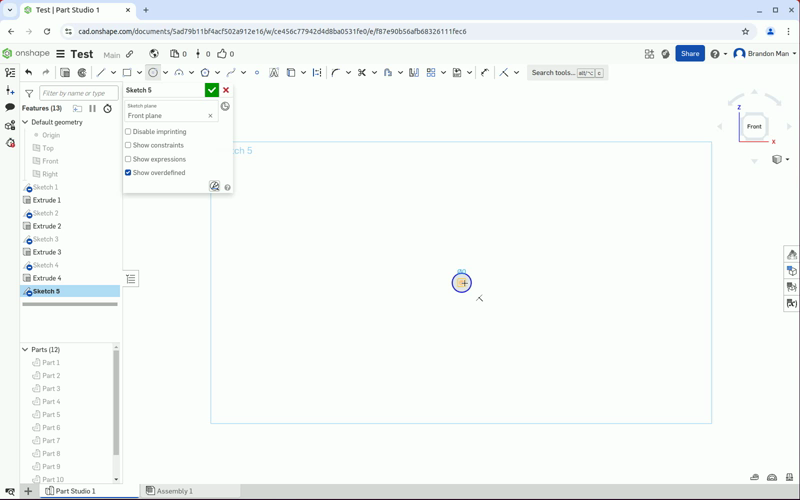
scroll(6)
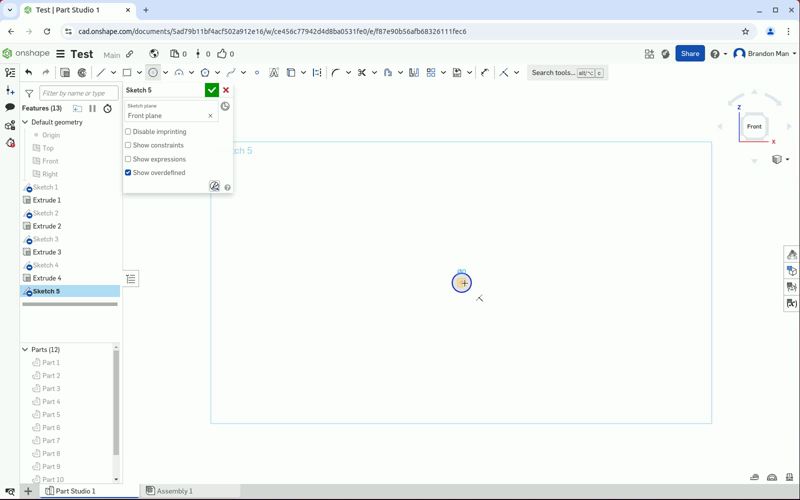
scroll(6)
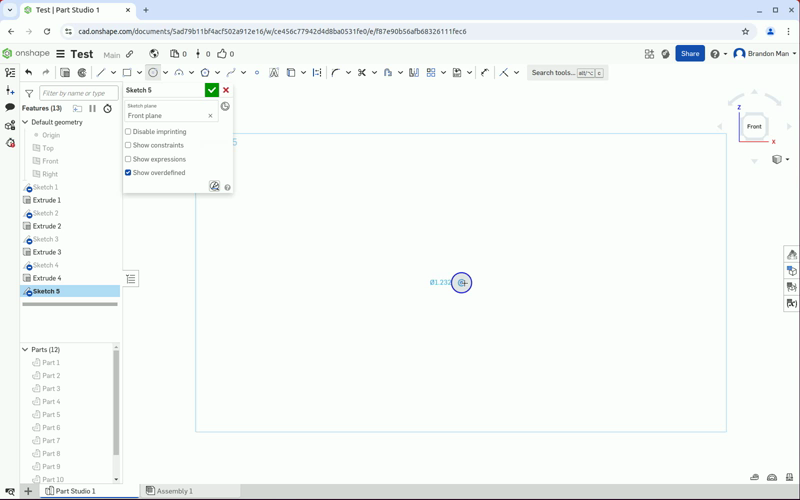
scroll(6)
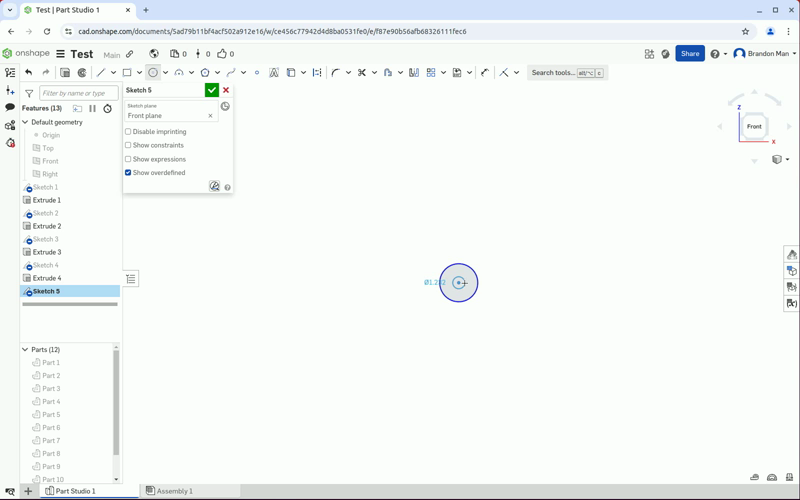
scroll(6)
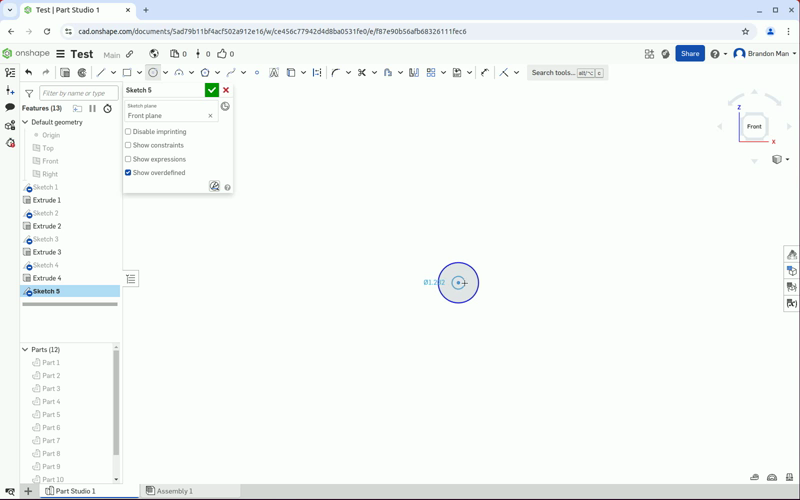
scroll(6)
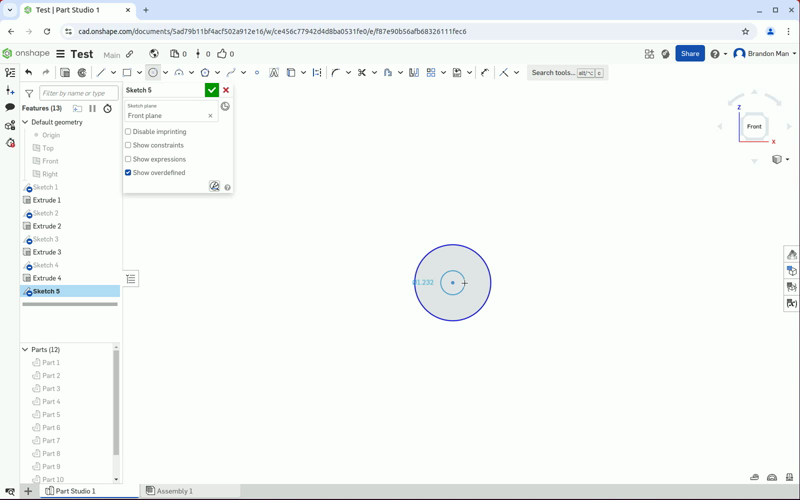
scroll(6)
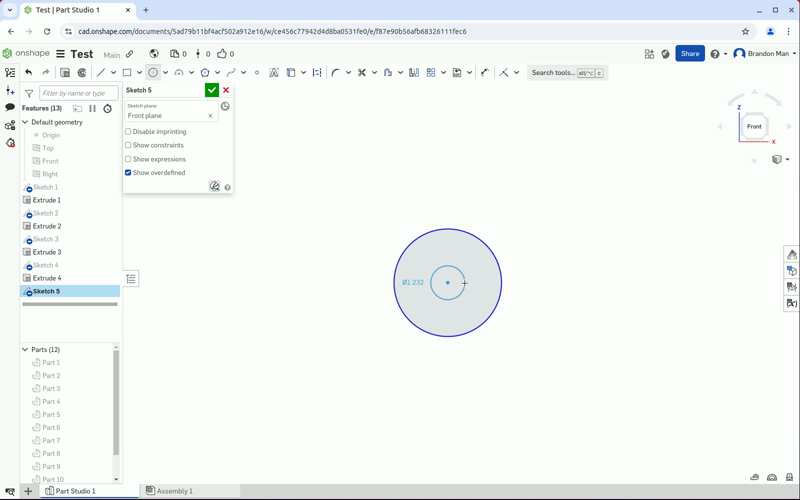
scroll(6)
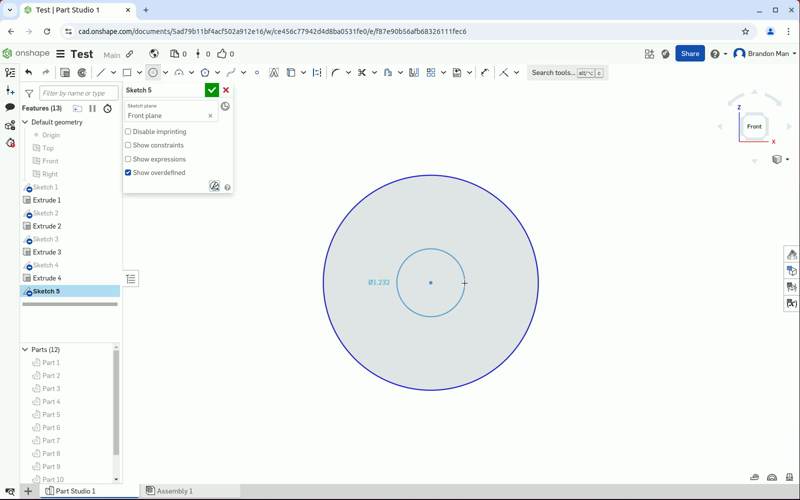
click(464, 282)
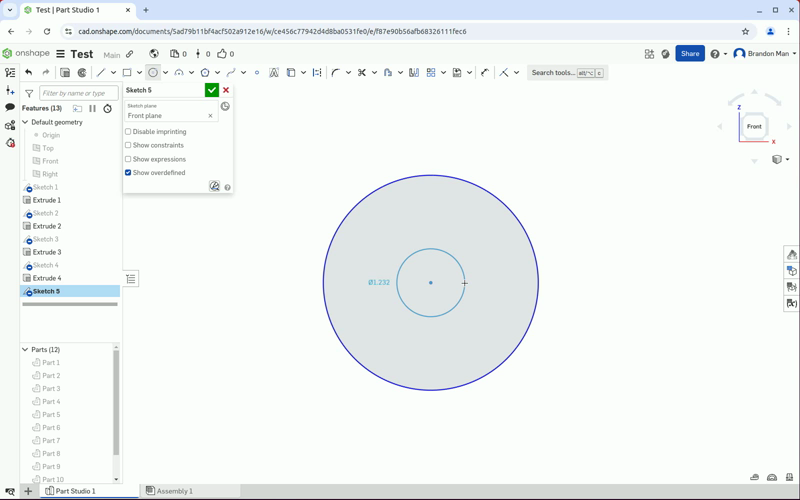
scroll(-6)
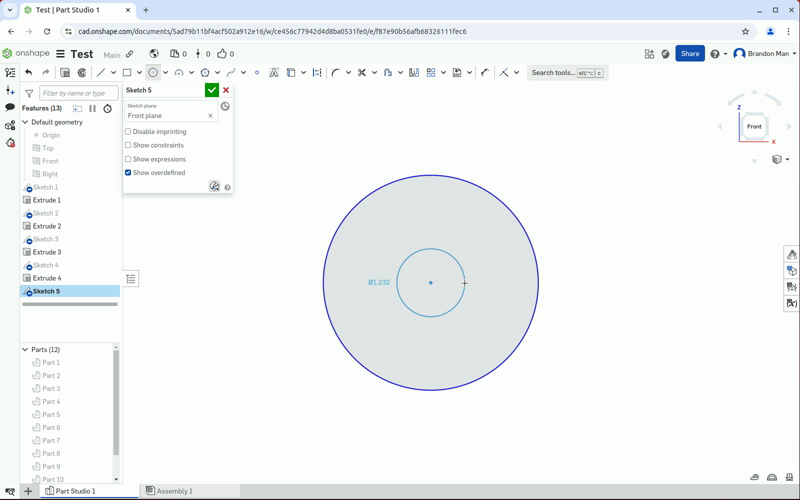
scroll(-6)
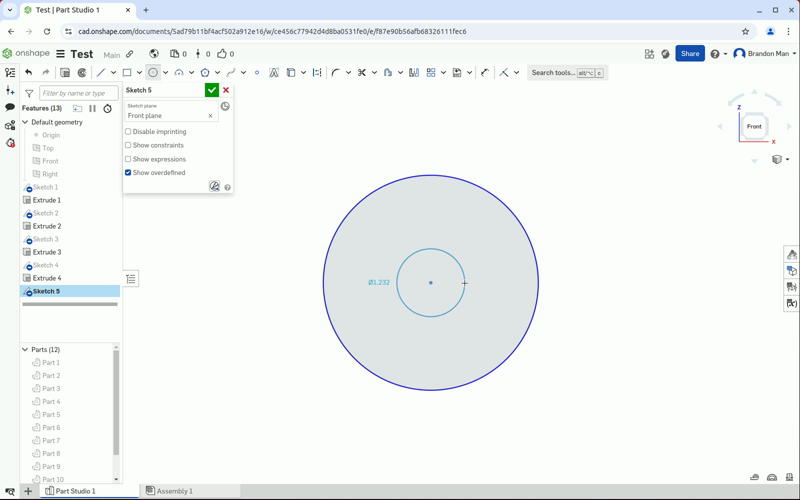
scroll(-6)
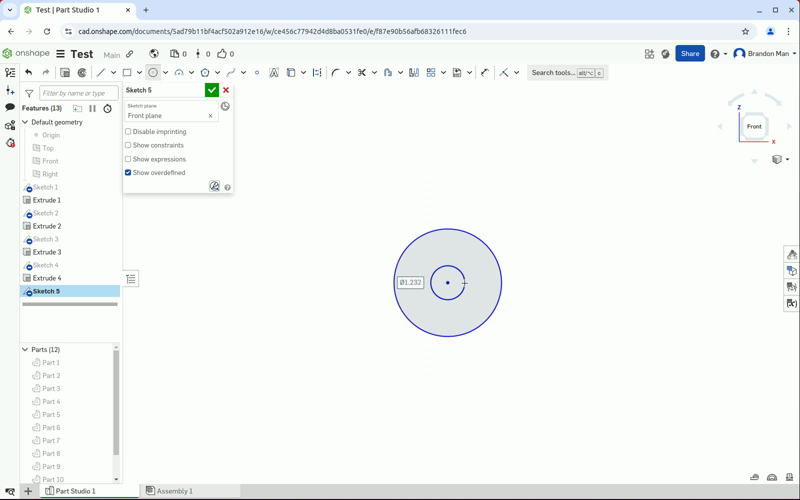
scroll(-6)
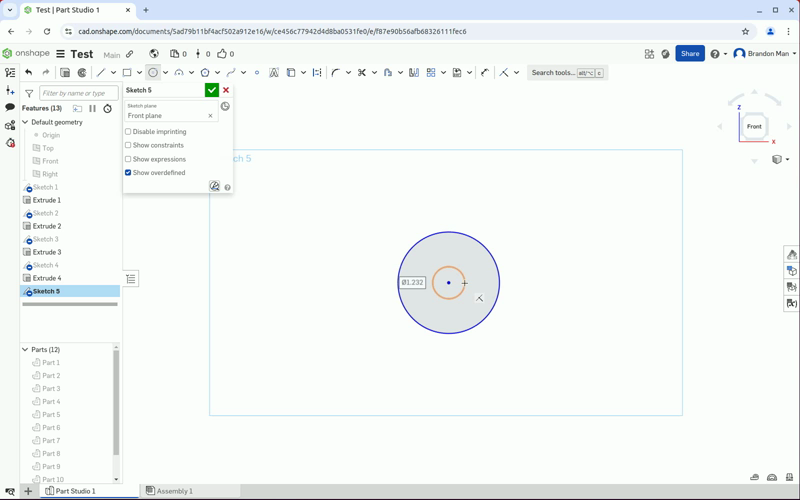
scroll(-6)
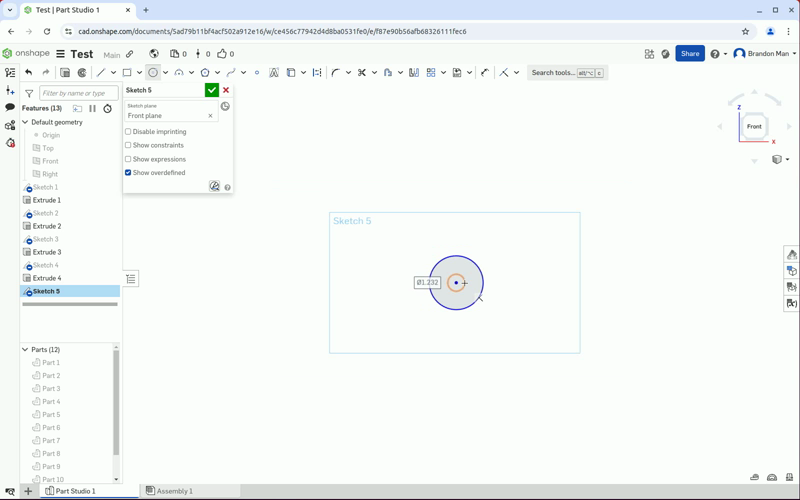
scroll(-6)
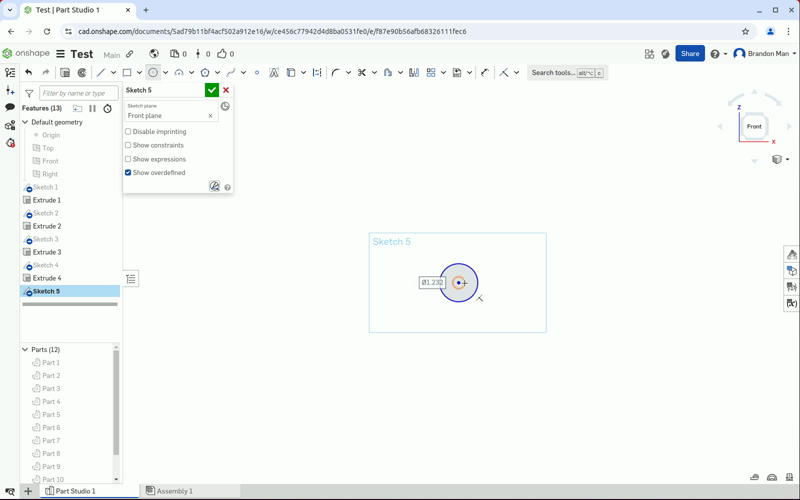
scroll(-6)
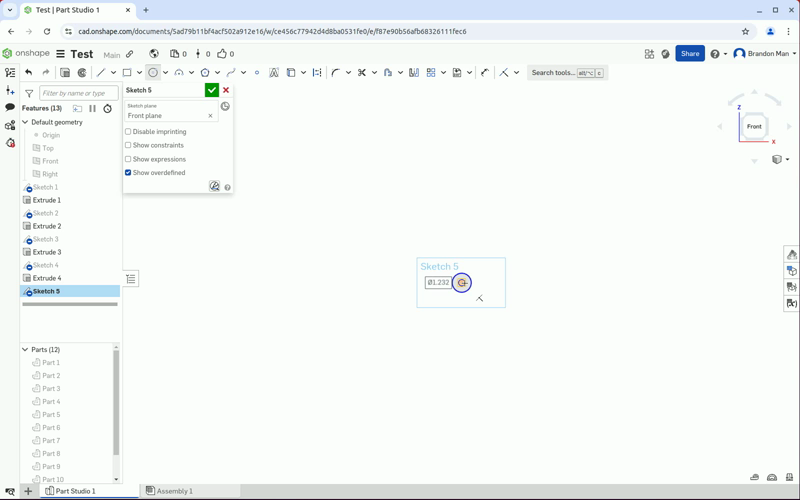
key(esc)
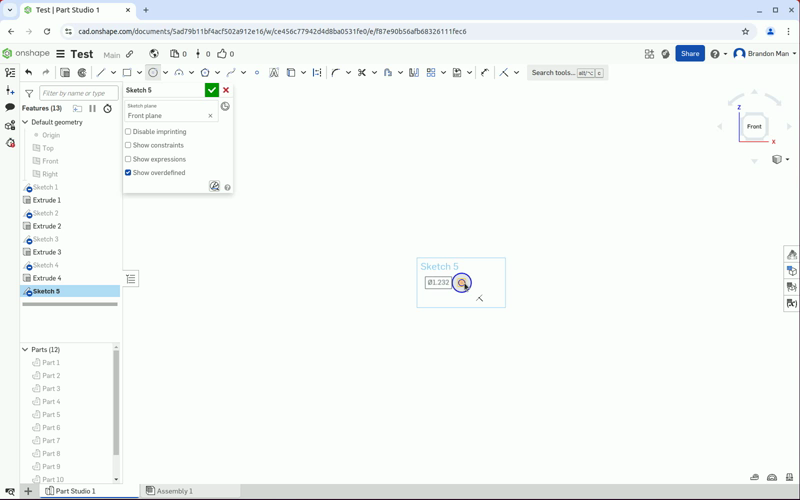
mouse_move(458, 274)
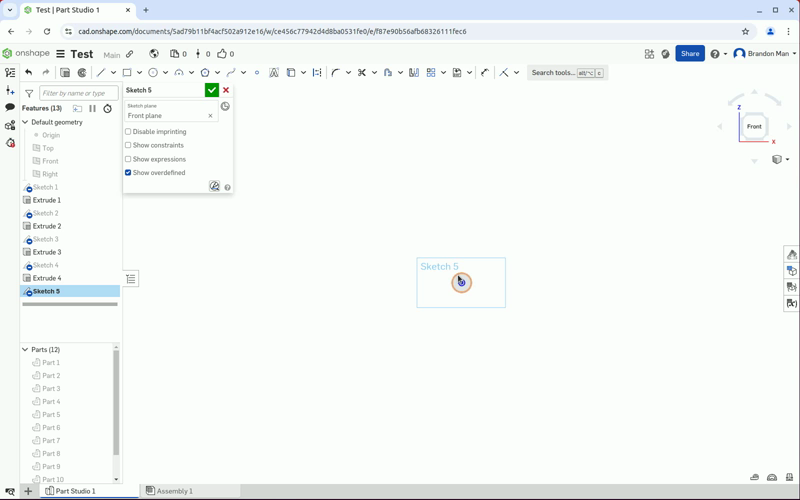
scroll(6)
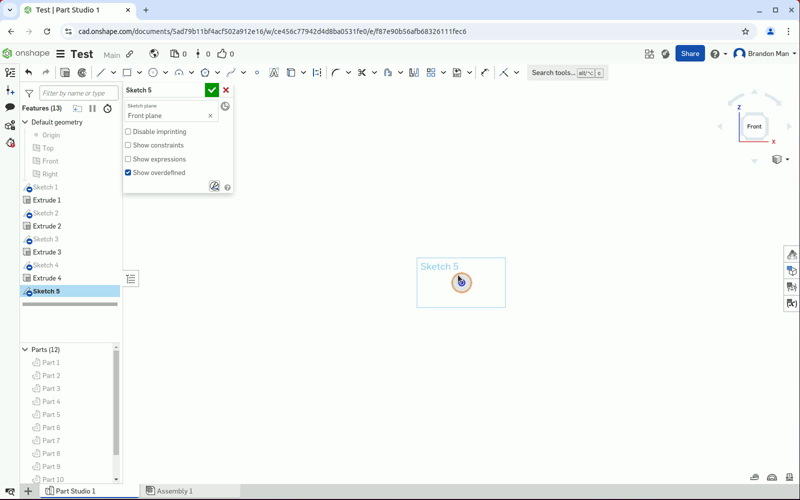
scroll(6)
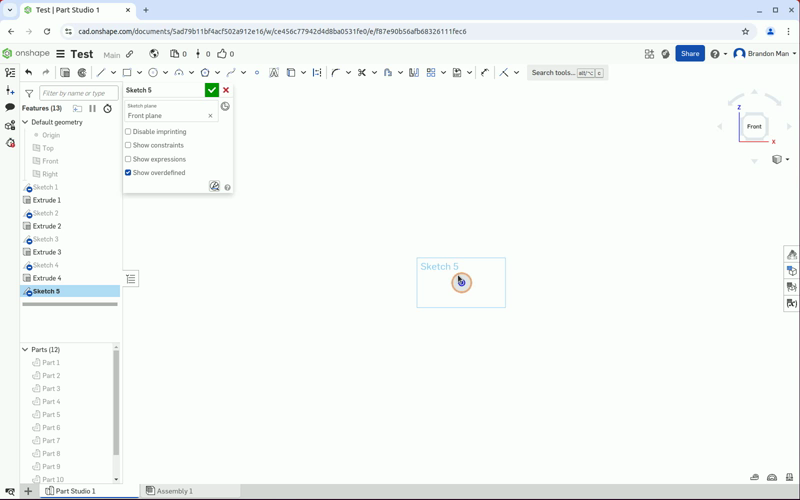
scroll(6)
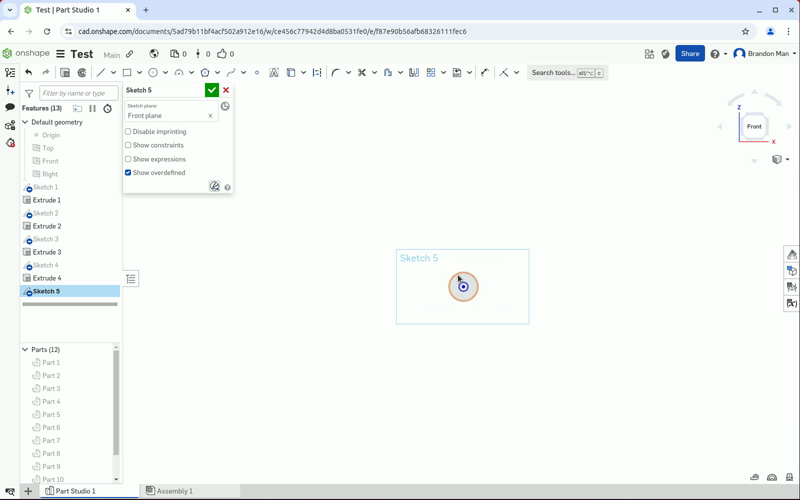
scroll(6)
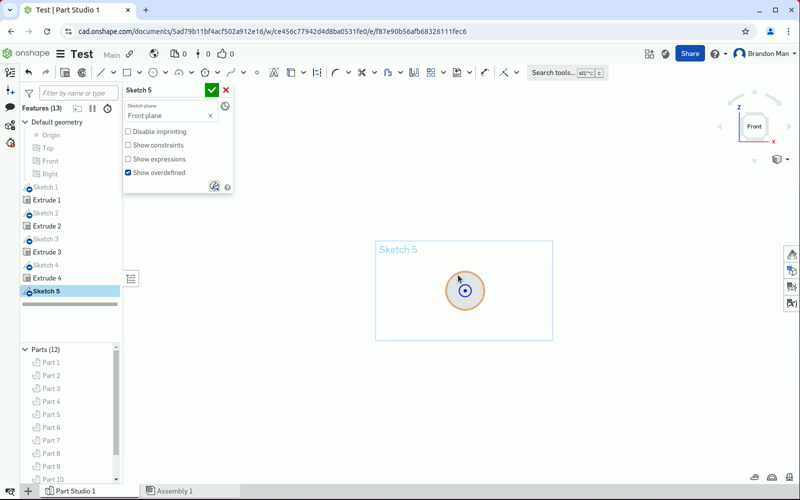
scroll(6)
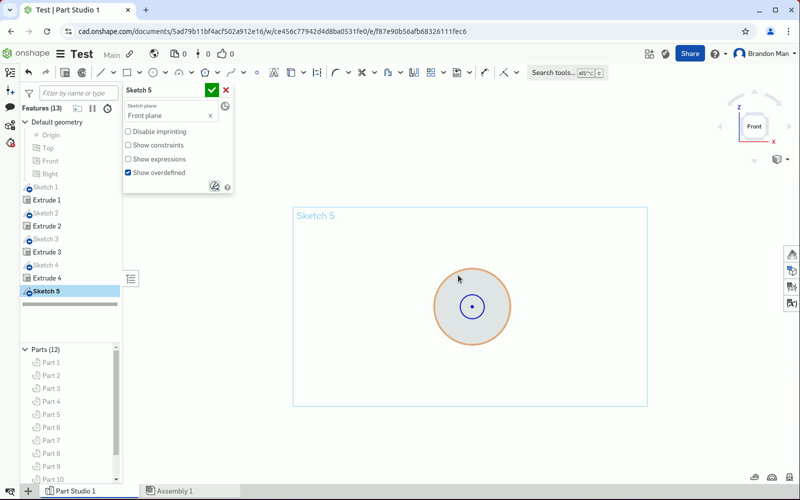
scroll(6)
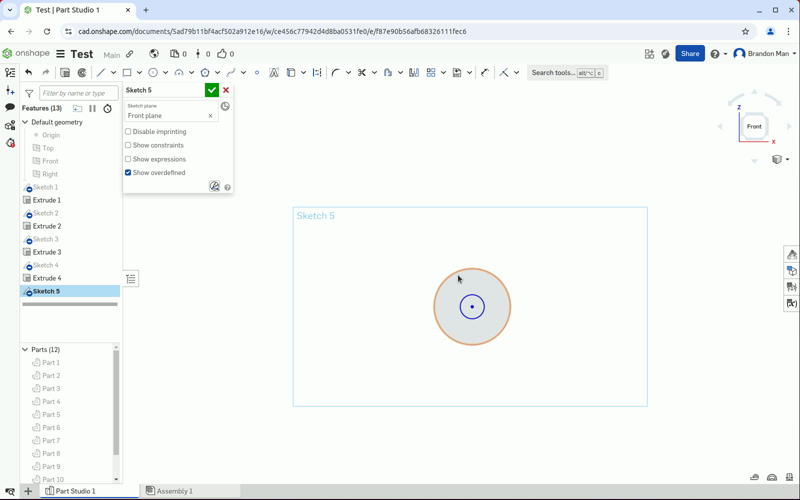
scroll(6)
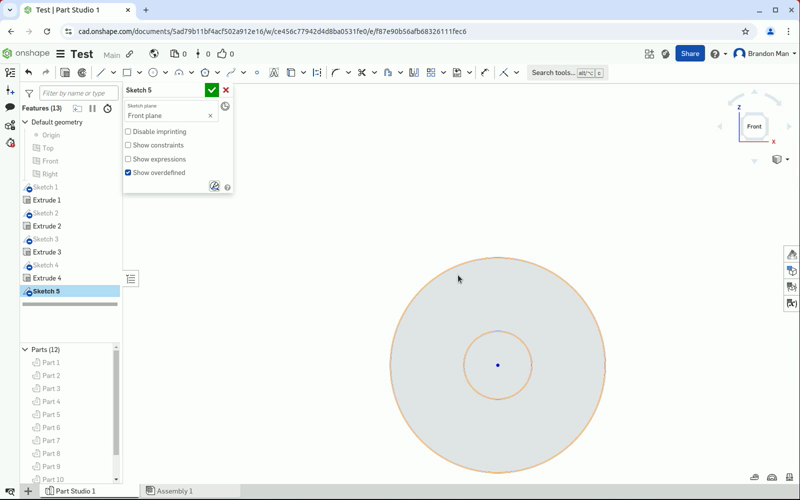
click(458, 274)
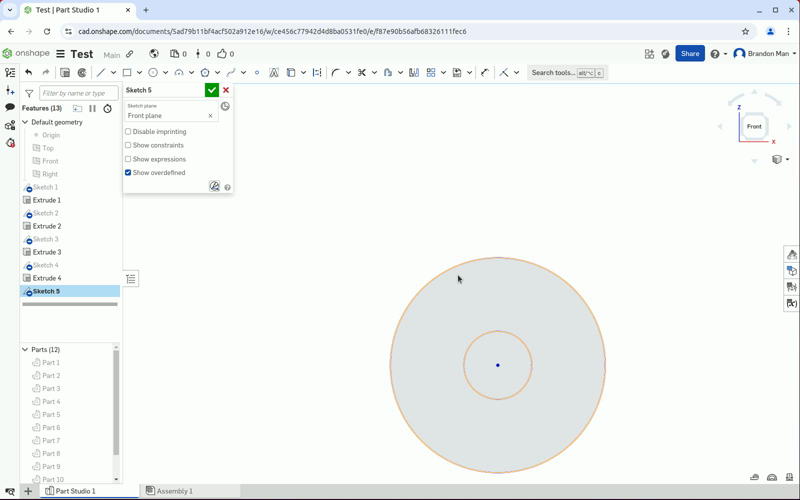
scroll(-6)
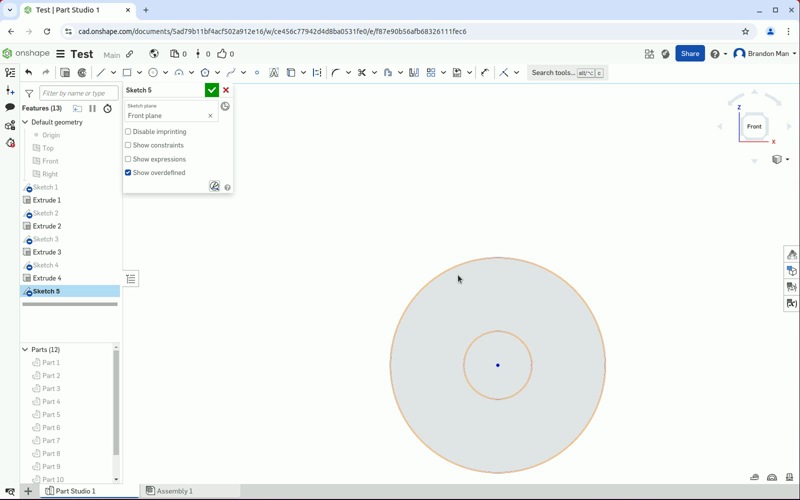
scroll(-6)
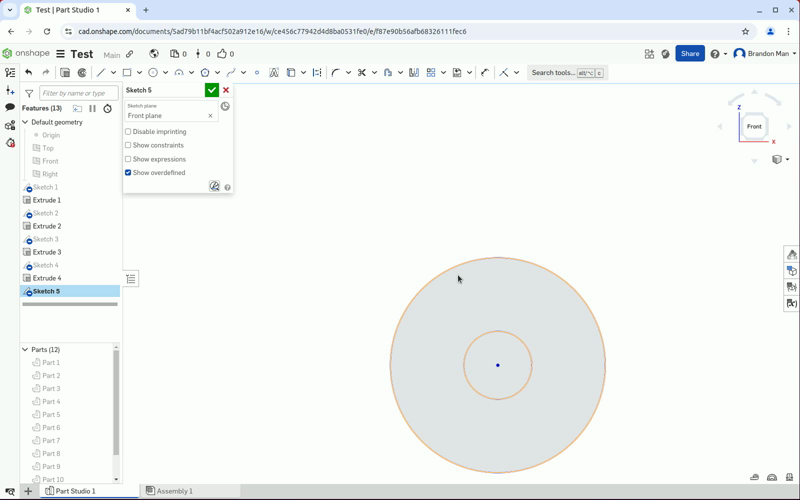
scroll(-6)
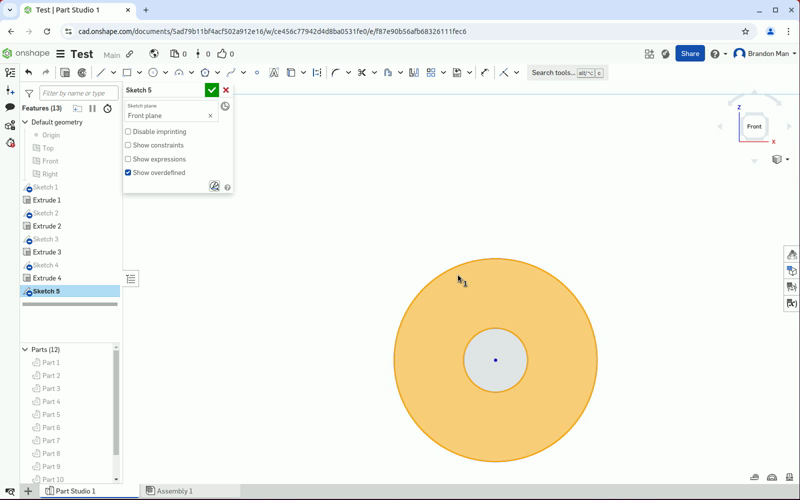
scroll(-6)
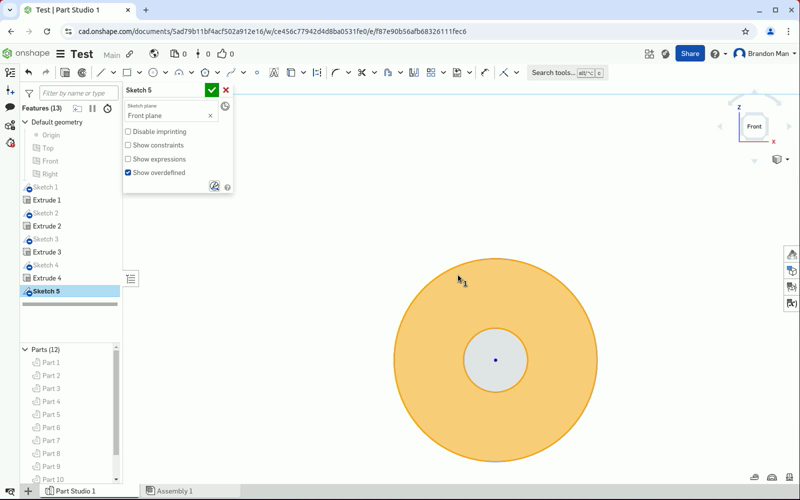
scroll(-6)
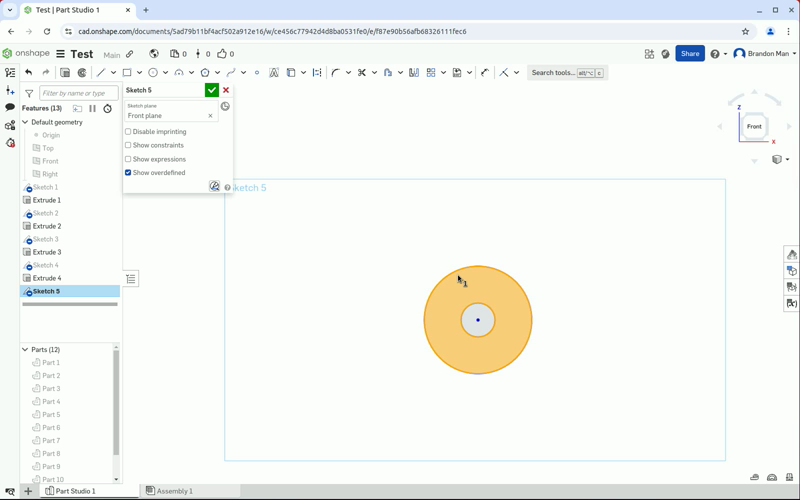
scroll(-6)
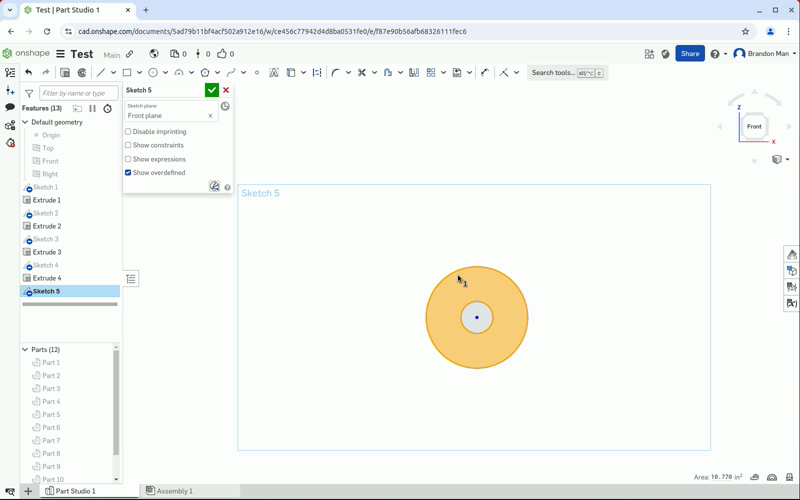
scroll(-6)
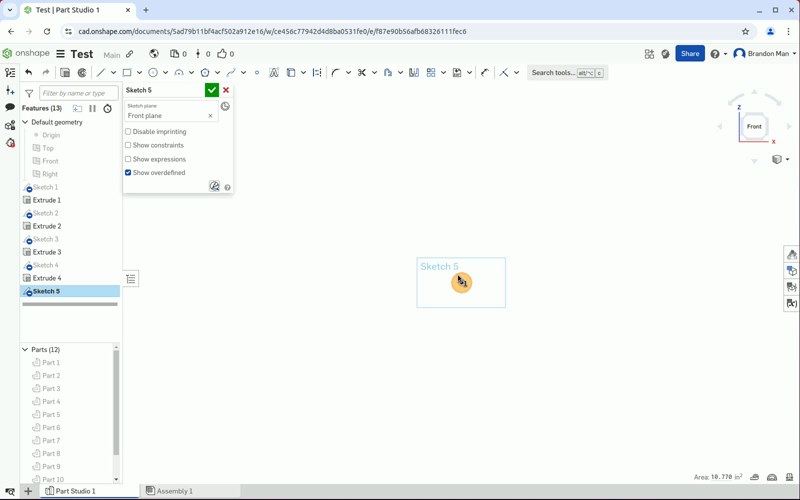
mouse_move(69, 352)
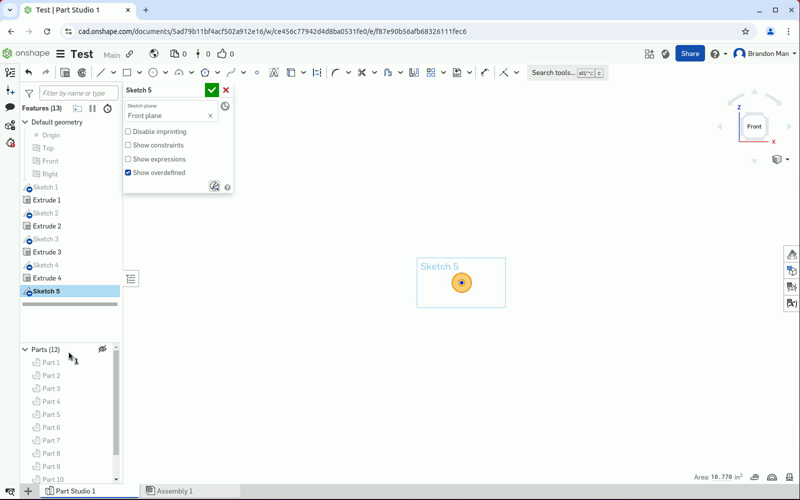
key(shift+y)
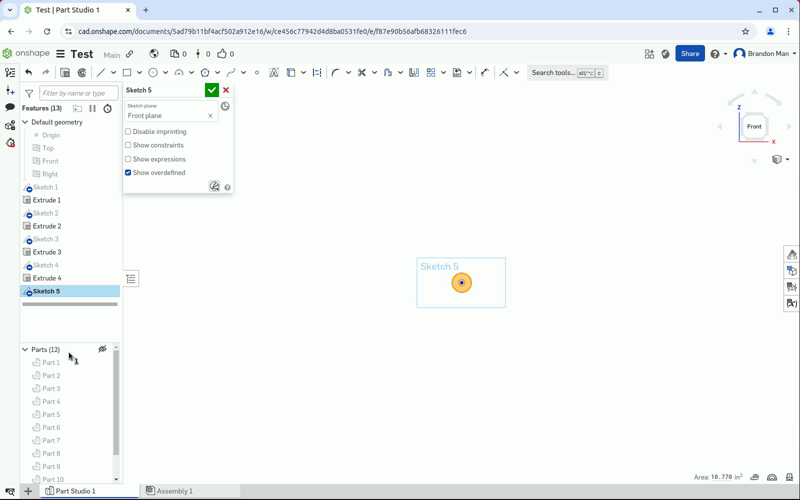
key(shift+e)
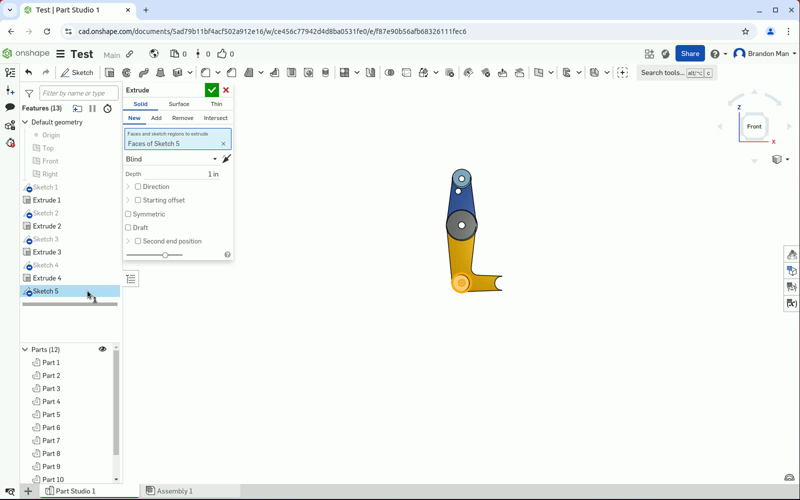
mouse_move(143, 106)
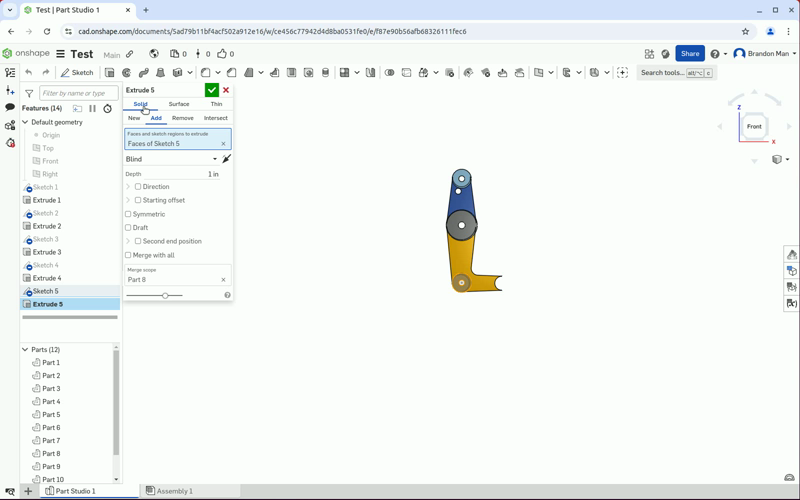
click(143, 106)
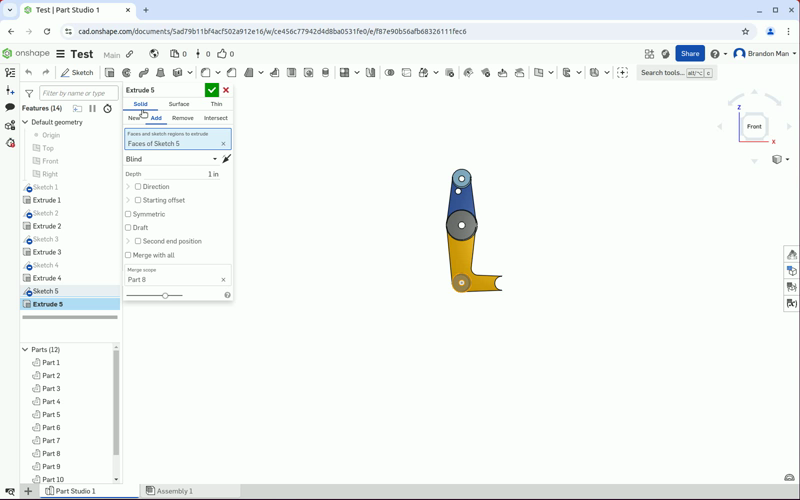
mouse_move(137, 120)
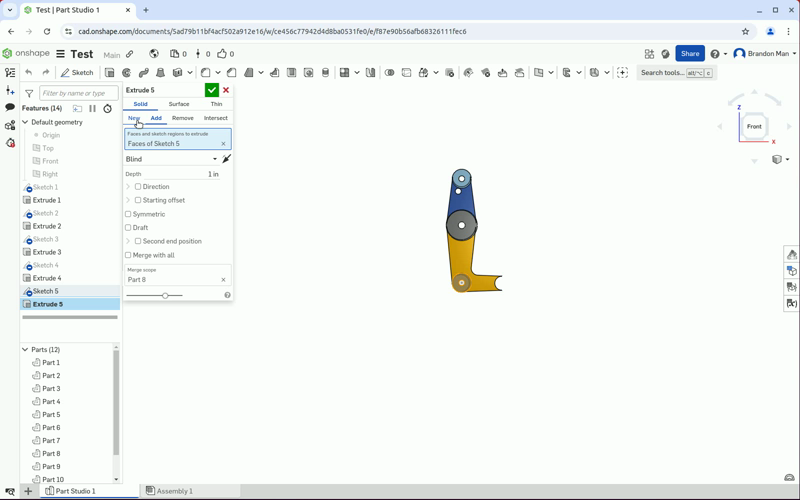
click(137, 120)
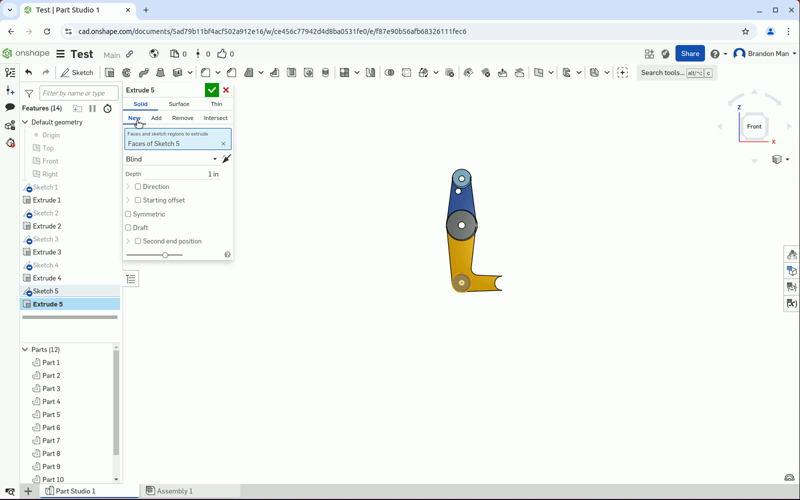
key(tab, 4)
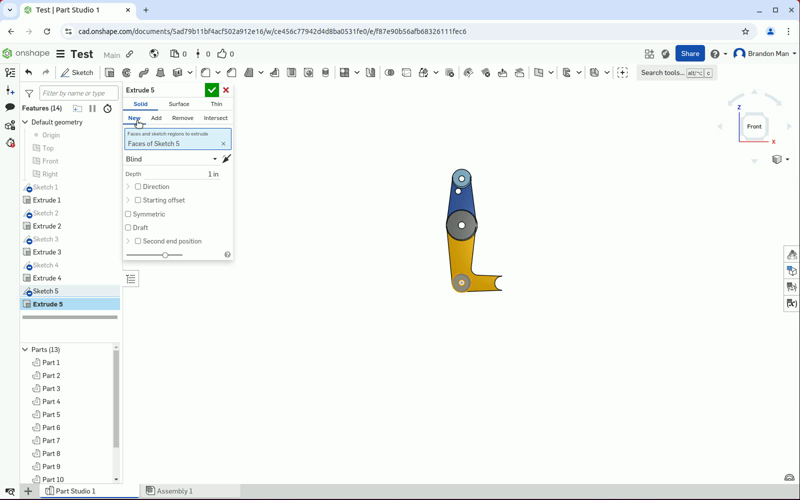
text(0.481)
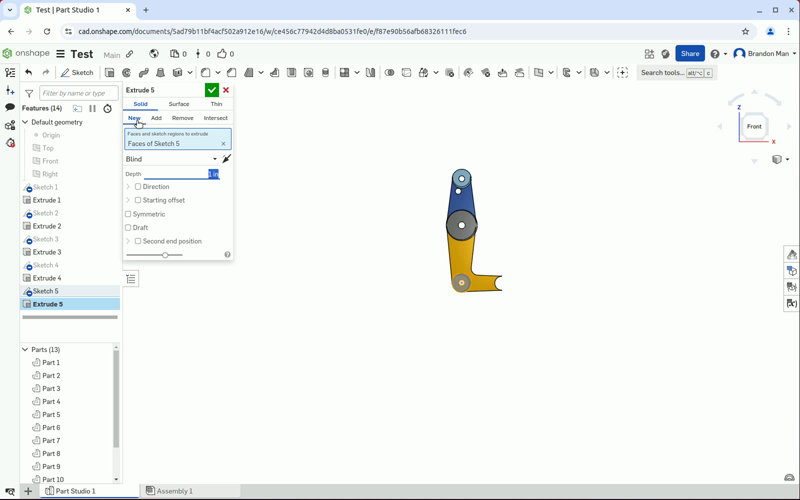
key(enter)
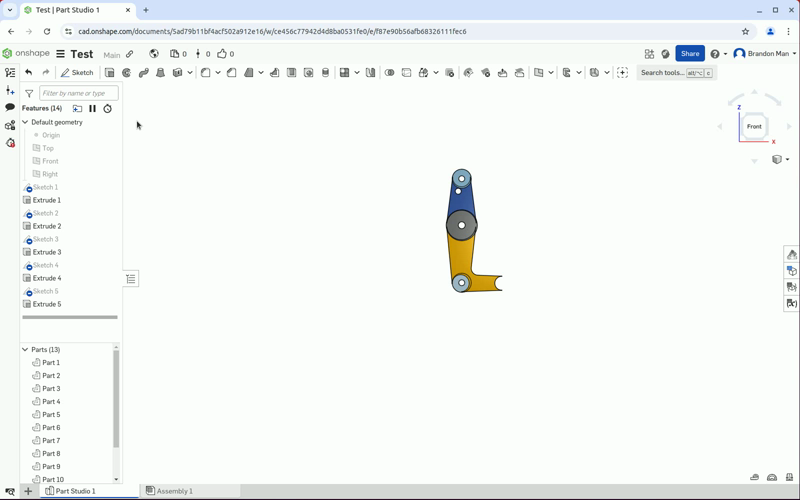
key(shift+h)
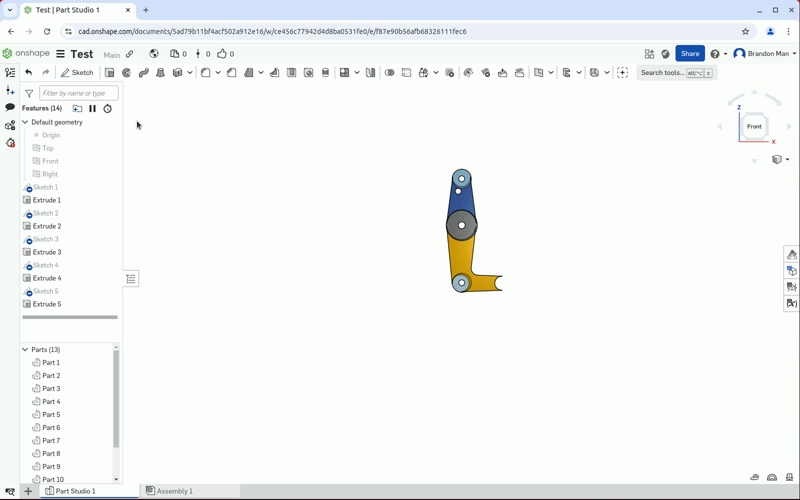
key(shift+h)
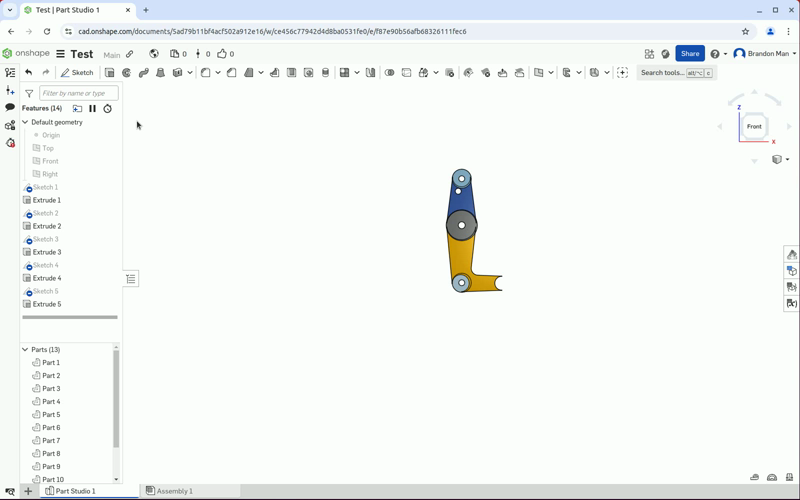
mouse_move(73, 189)
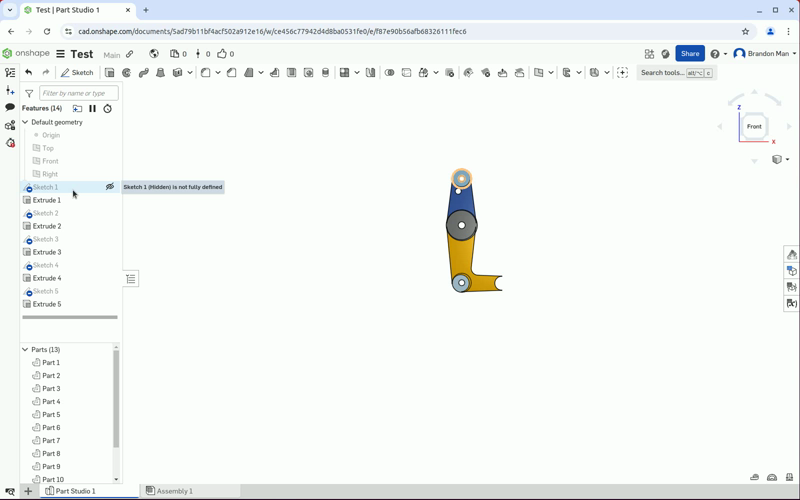
click(73, 189)
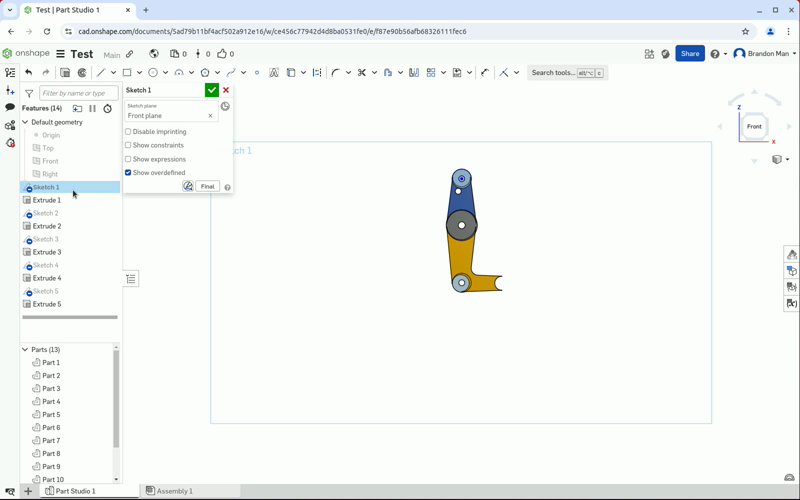
mouse_move(229, 92)
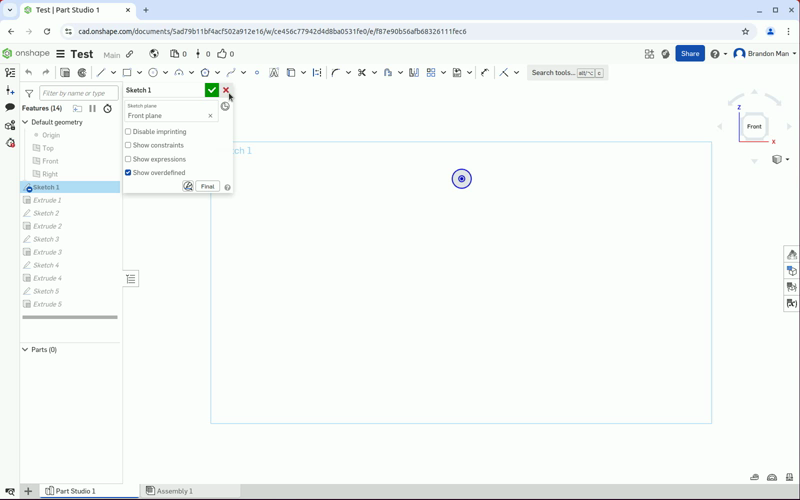
click(229, 92)
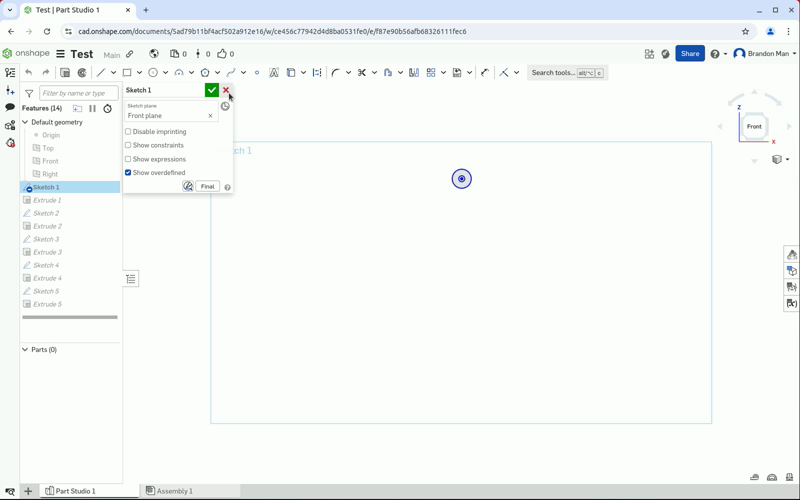
key(shift+s)
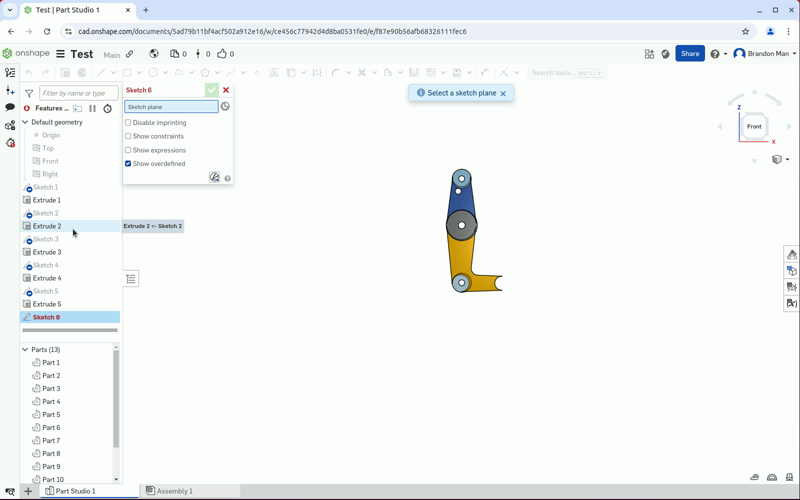
scroll(3)
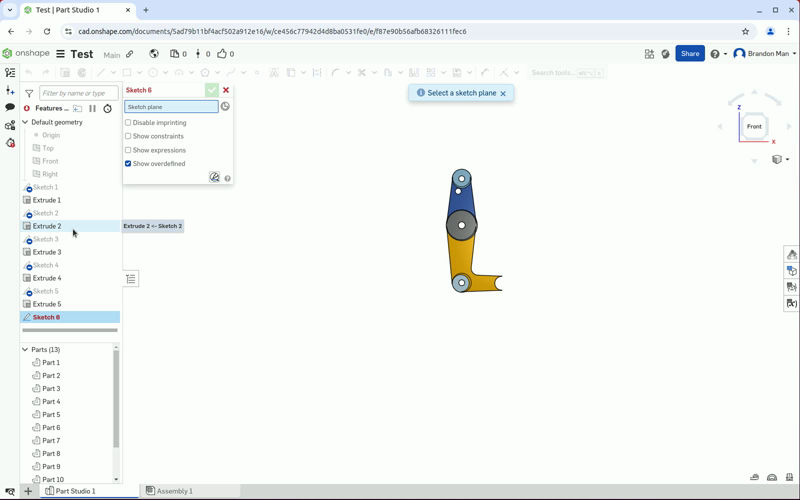
mouse_move(73, 163)
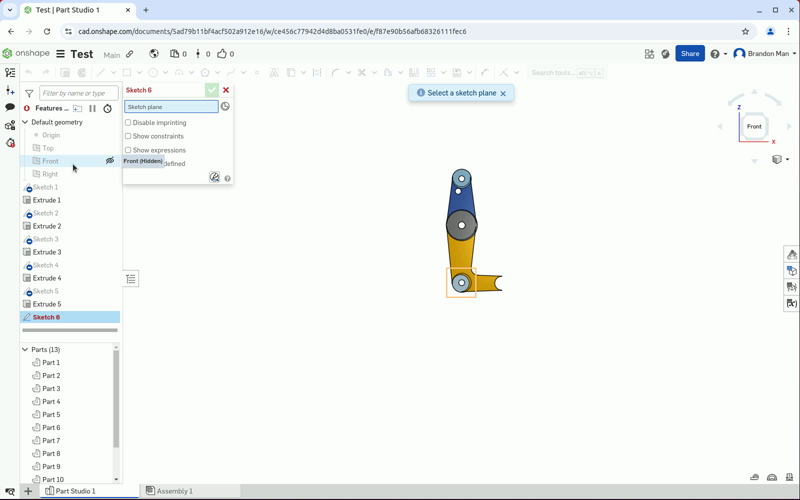
click(73, 163)
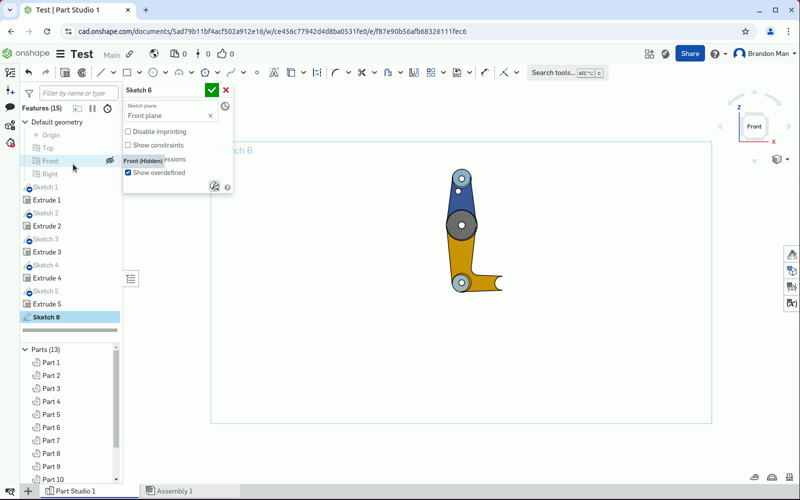
mouse_move(69, 352)
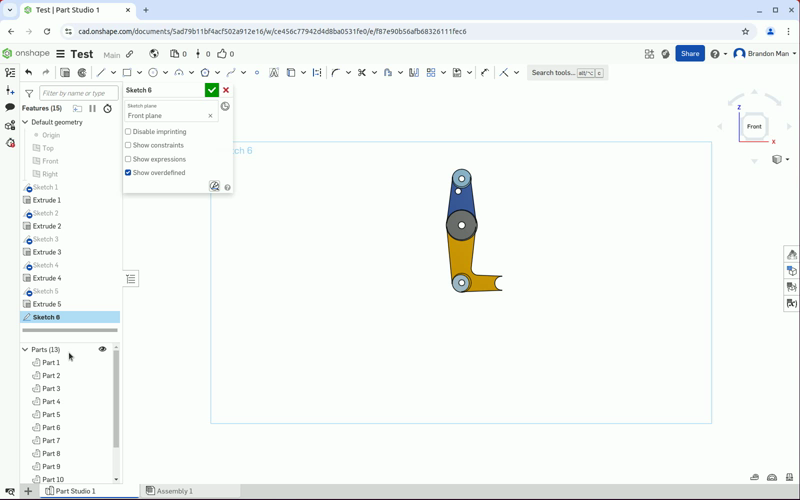
key(y)
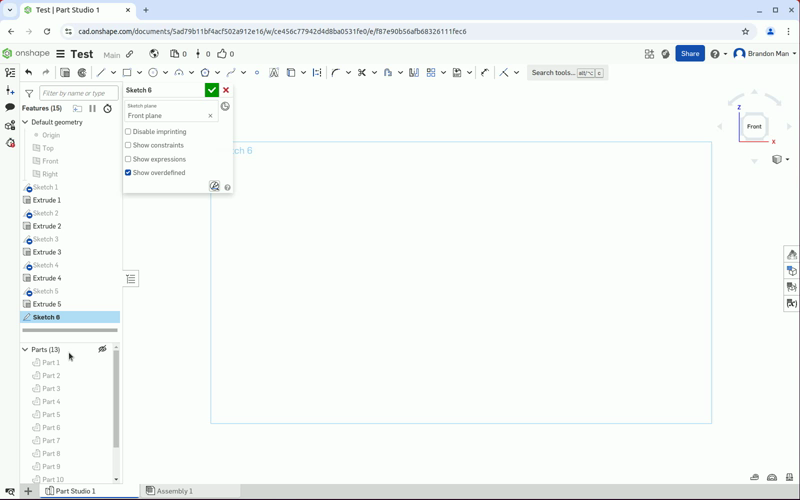
key(c)
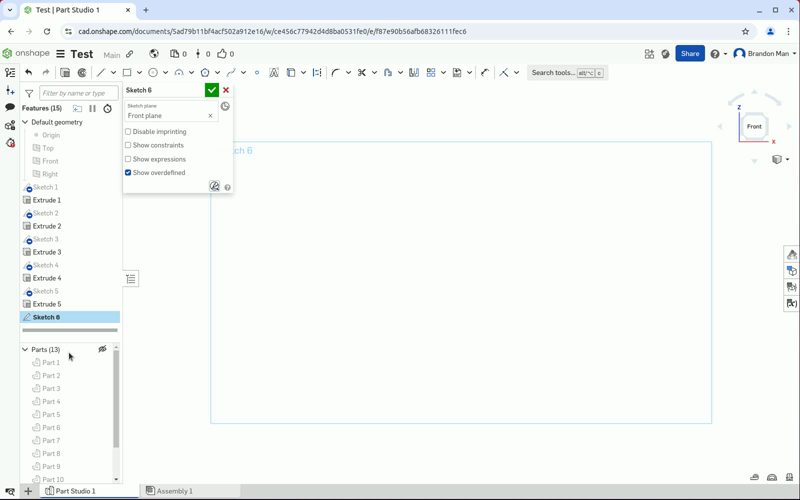
key_down(shift)
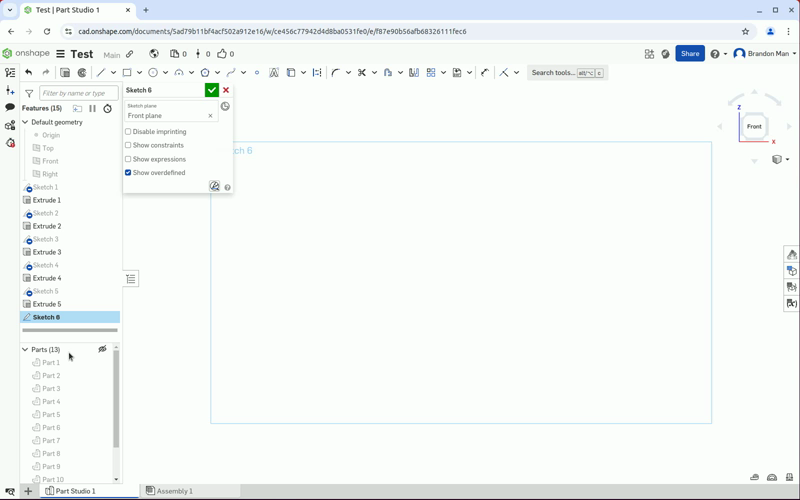
mouse_move(501, 282)
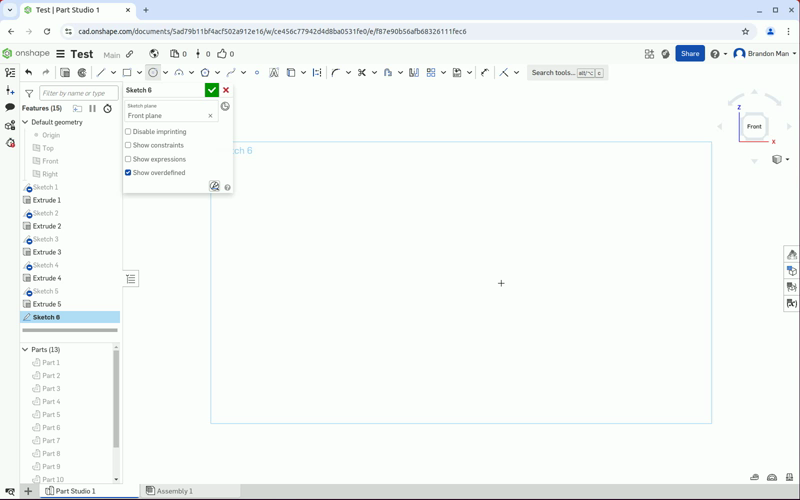
click(501, 282)
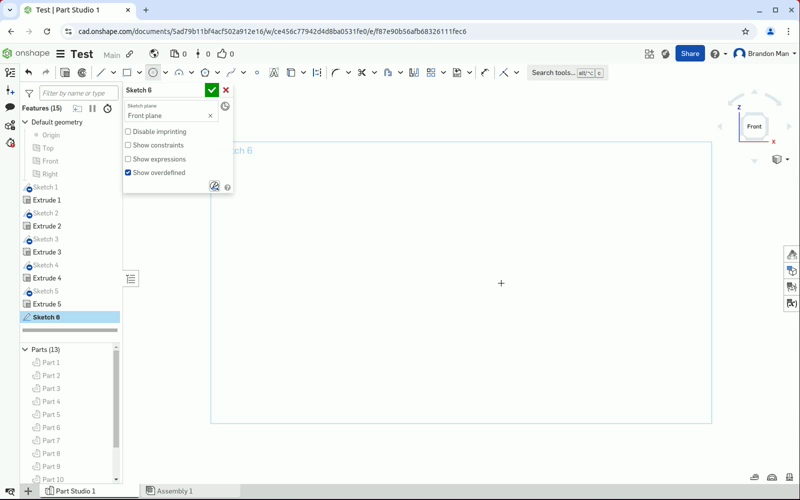
key_up(shift)
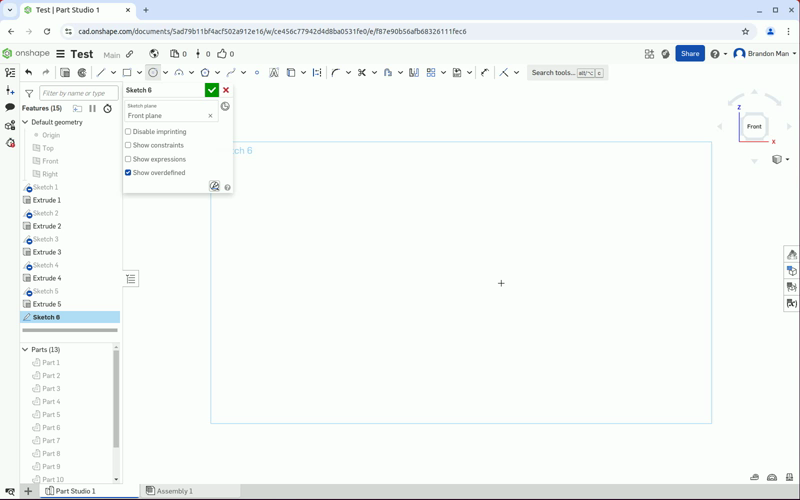
mouse_move(508, 282)
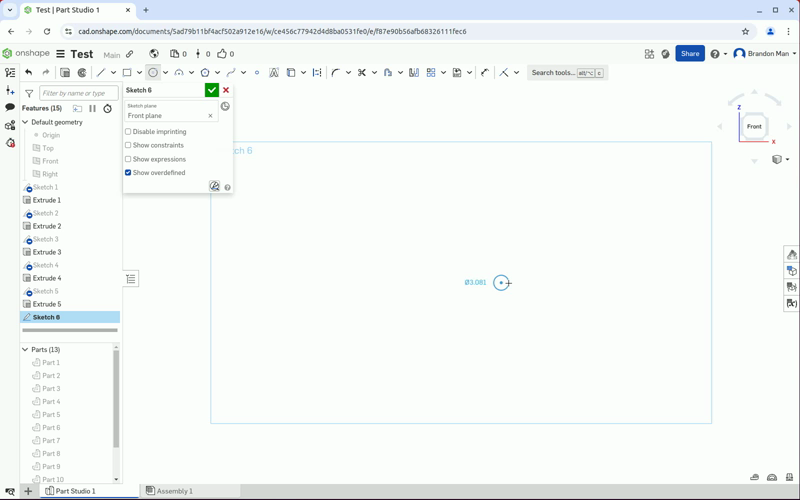
click(508, 282)
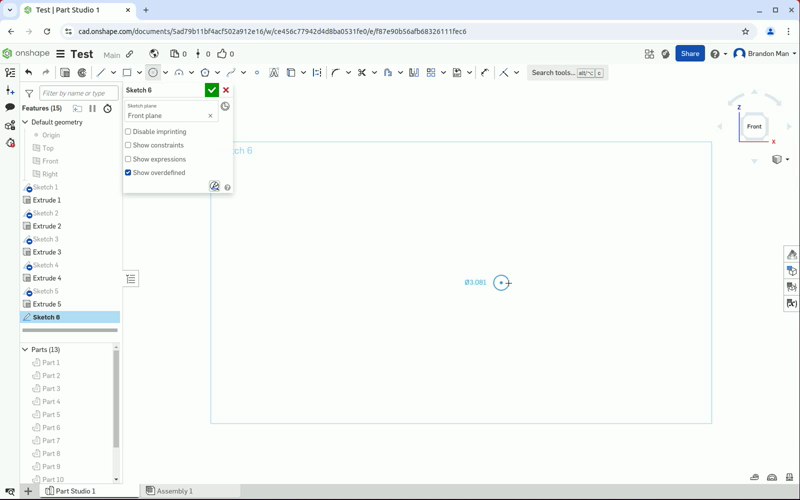
key(esc)
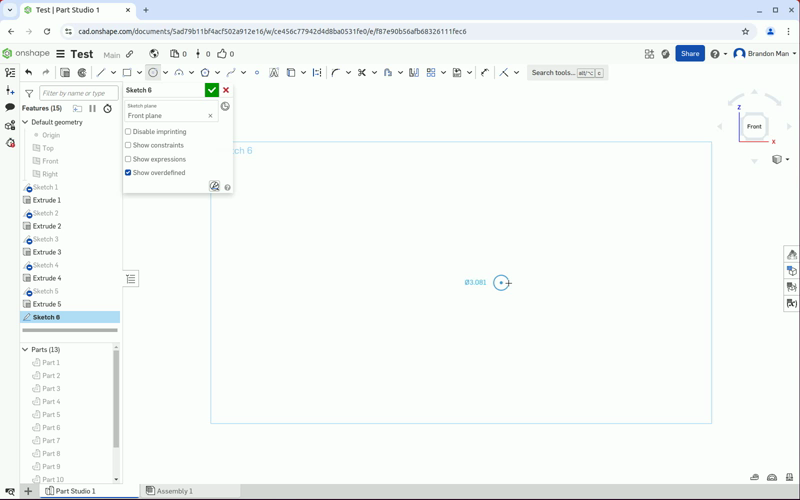
key(c)
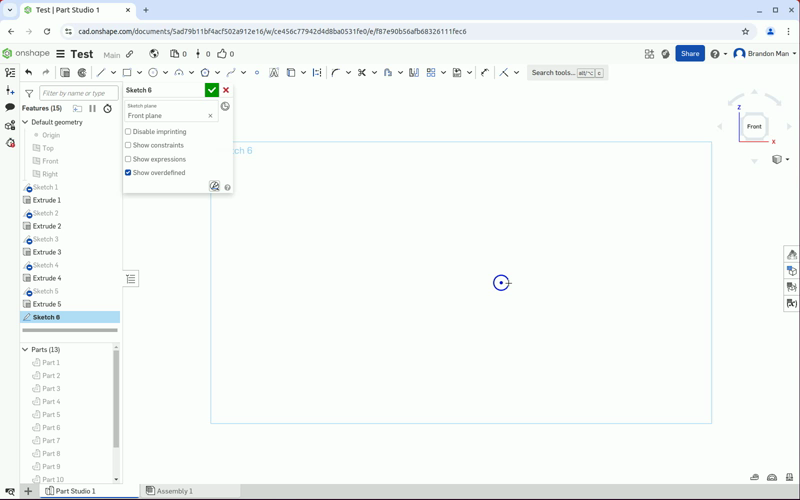
key_down(shift)
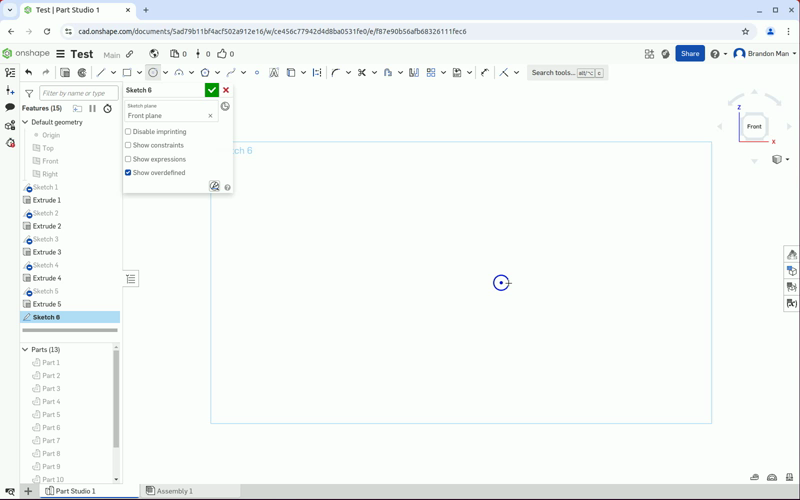
mouse_move(501, 282)
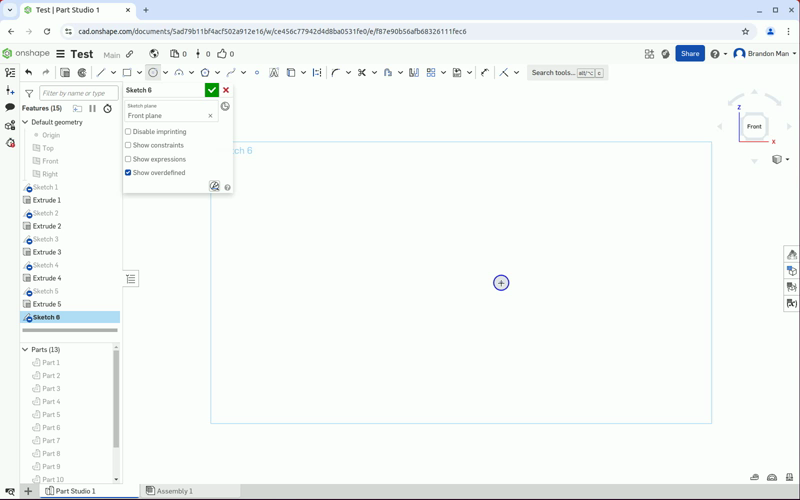
click(501, 282)
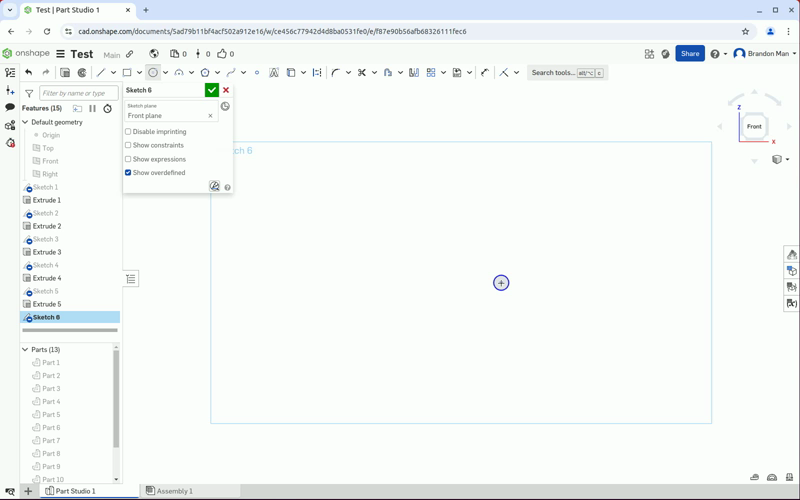
key_up(shift)
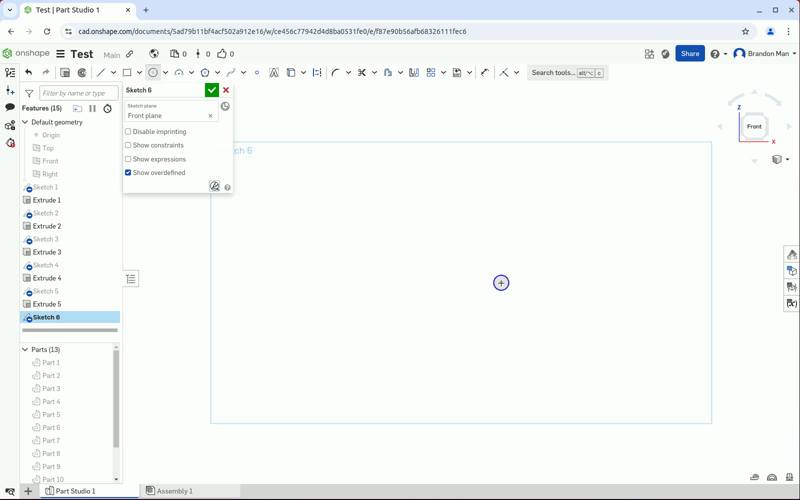
mouse_move(504, 282)
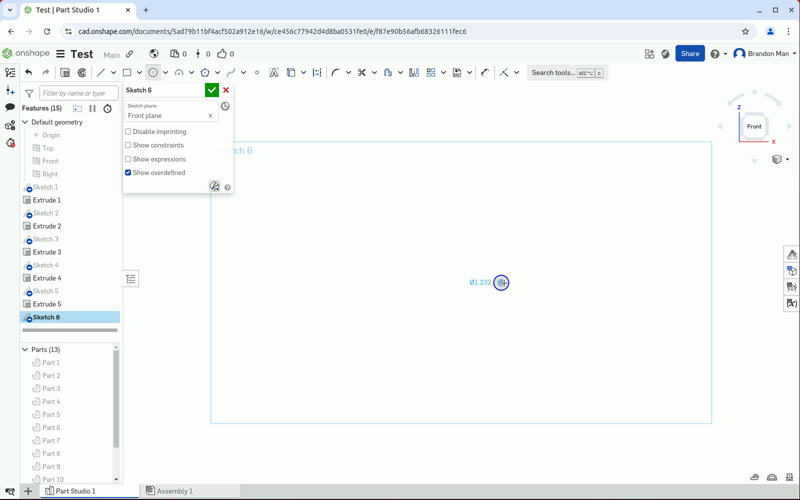
scroll(6)
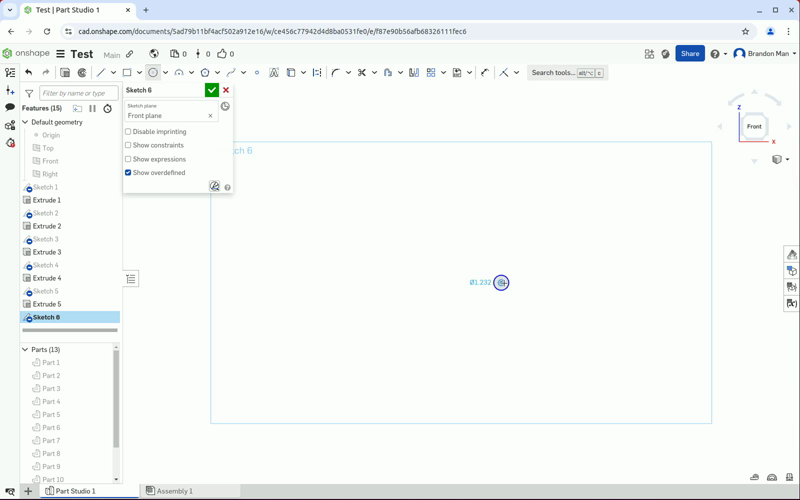
scroll(6)
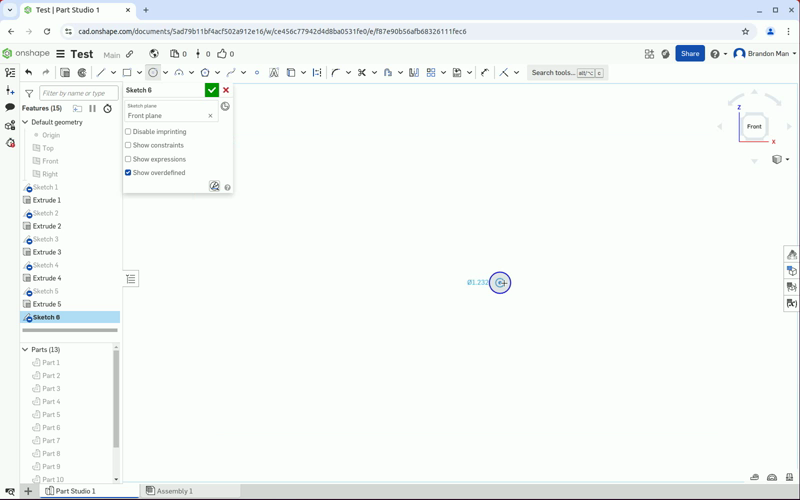
scroll(6)
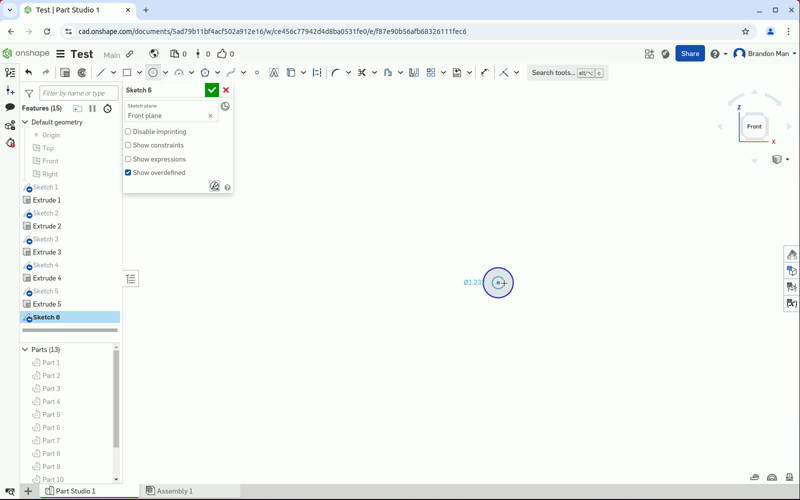
scroll(6)
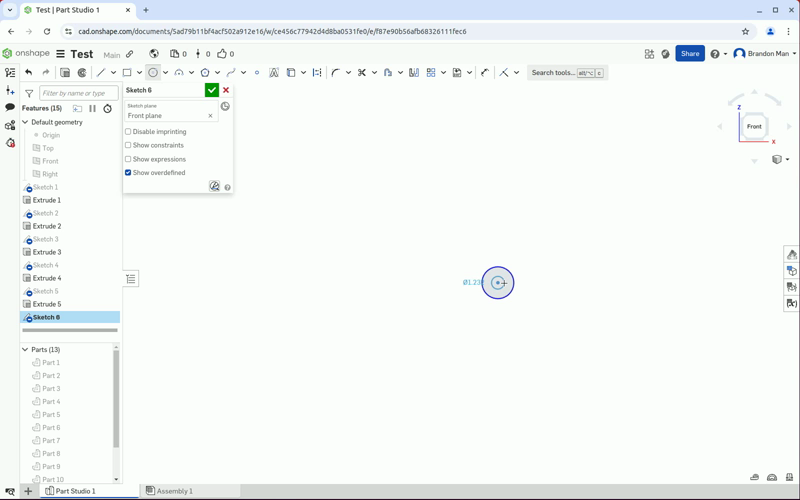
scroll(6)
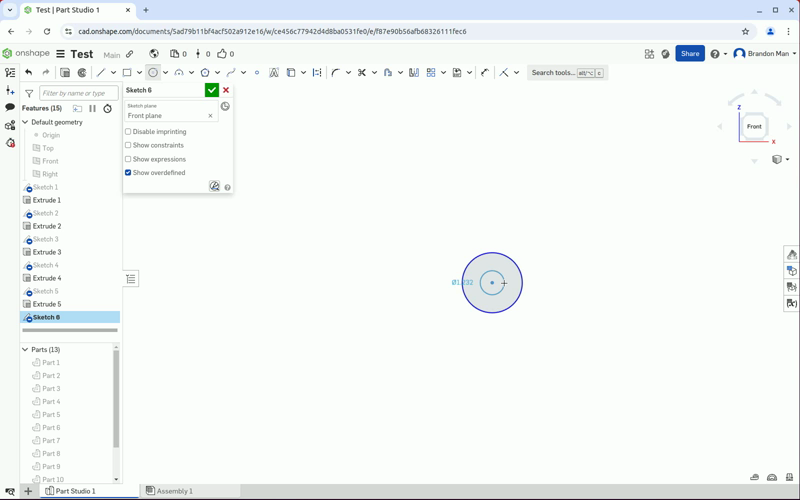
scroll(6)
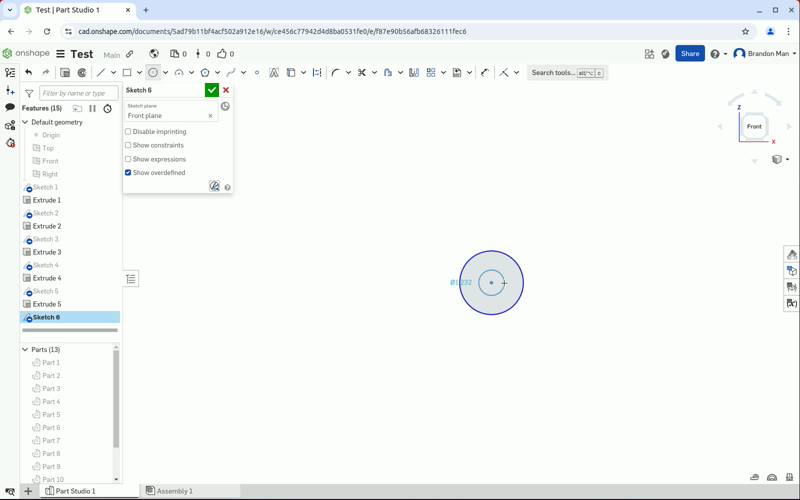
scroll(6)
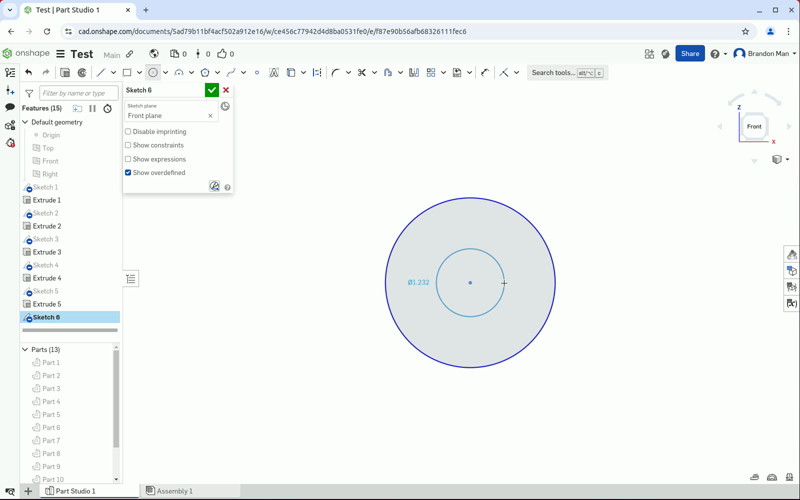
click(504, 282)
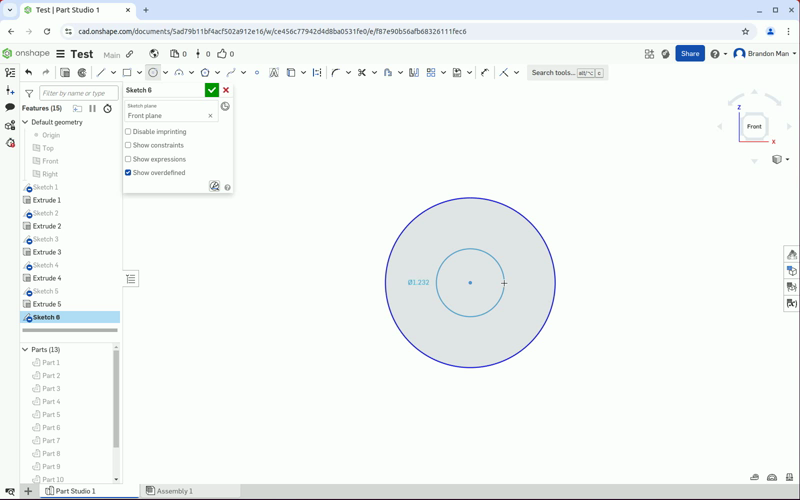
scroll(-6)
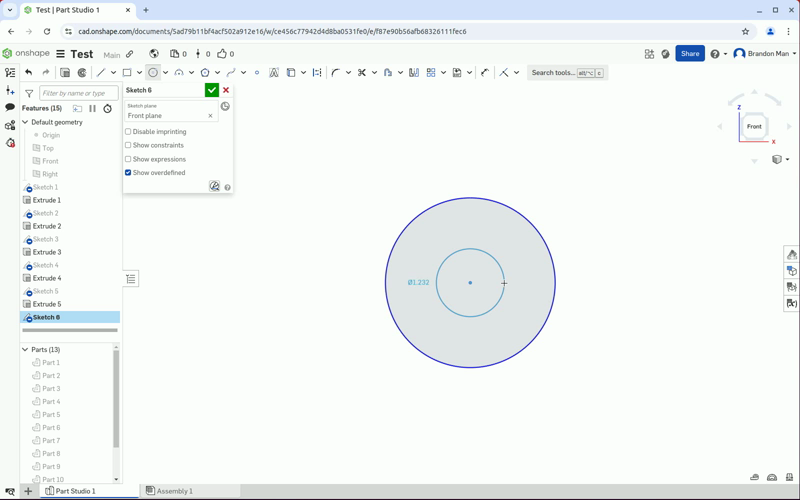
scroll(-6)
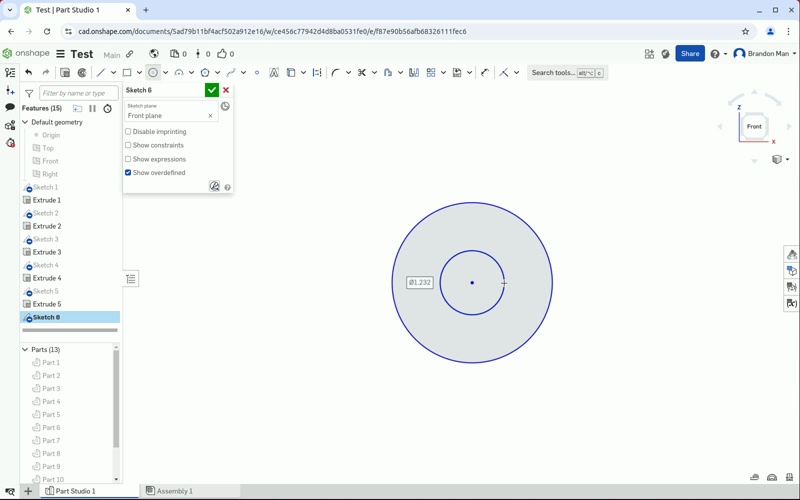
scroll(-6)
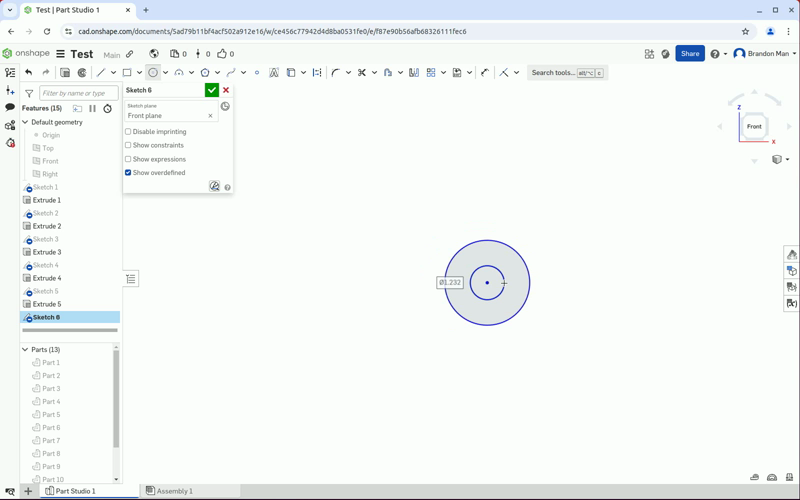
scroll(-6)
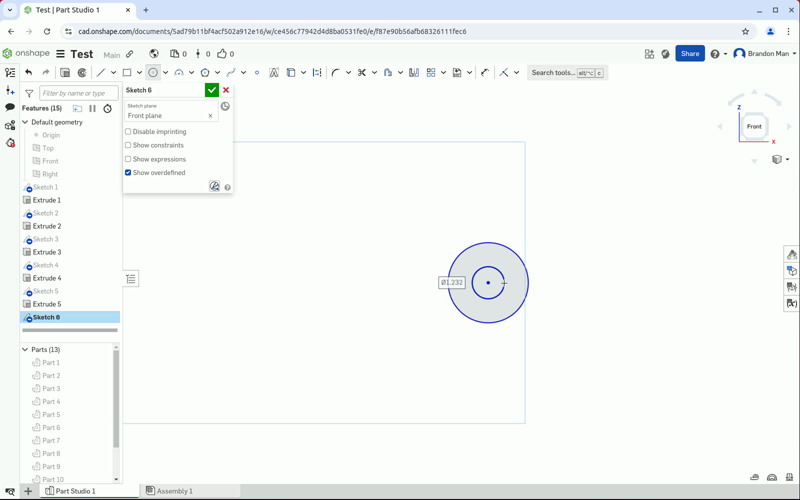
scroll(-6)
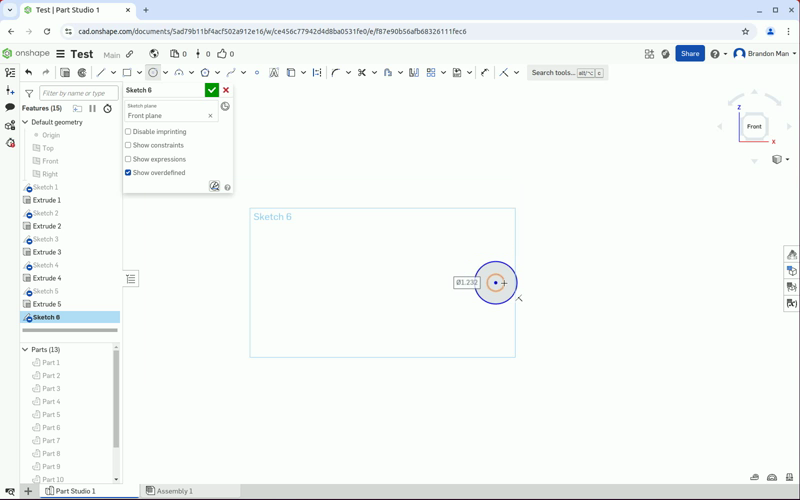
scroll(-6)
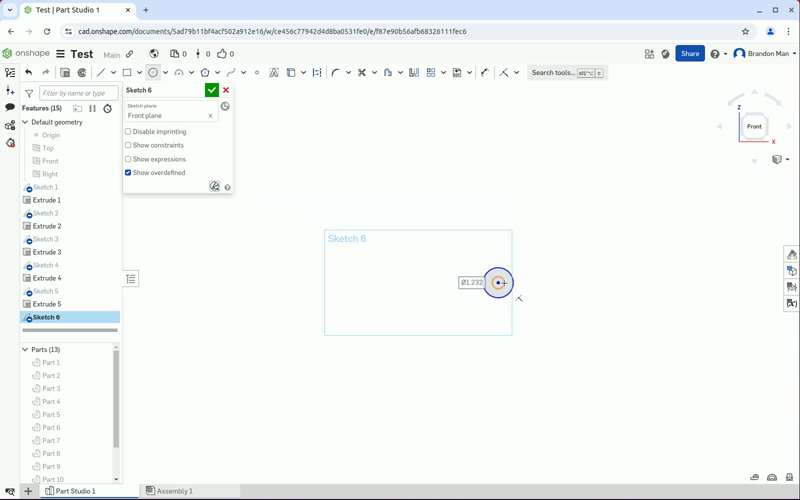
scroll(-6)
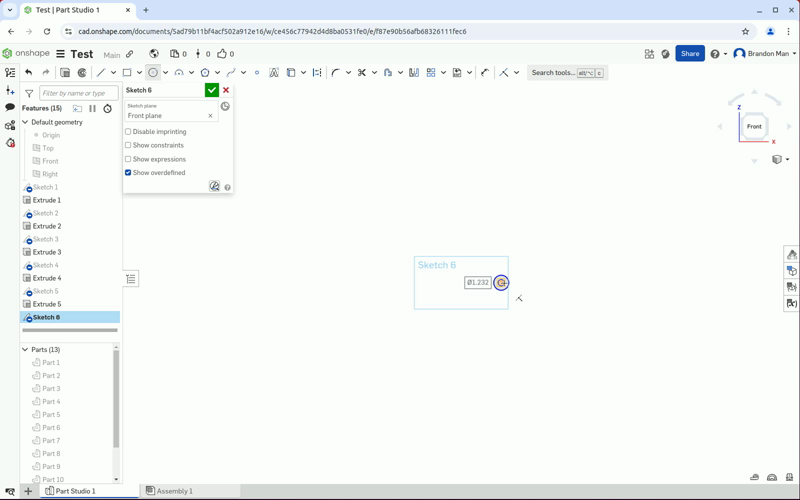
key(esc)
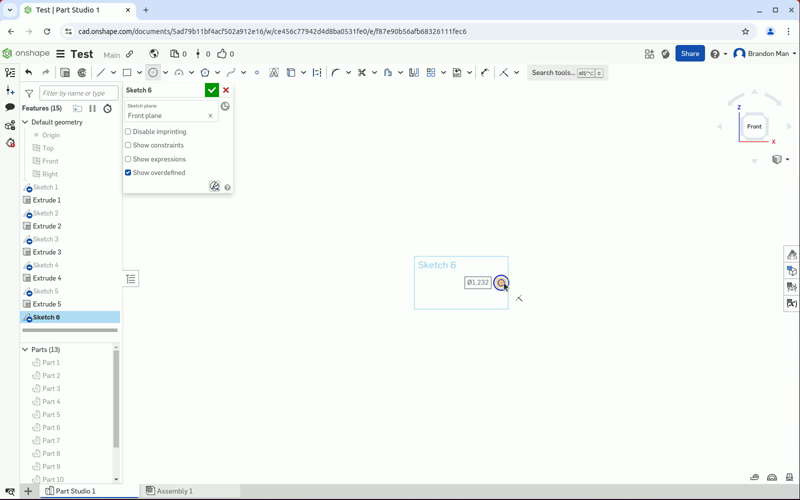
mouse_move(499, 279)
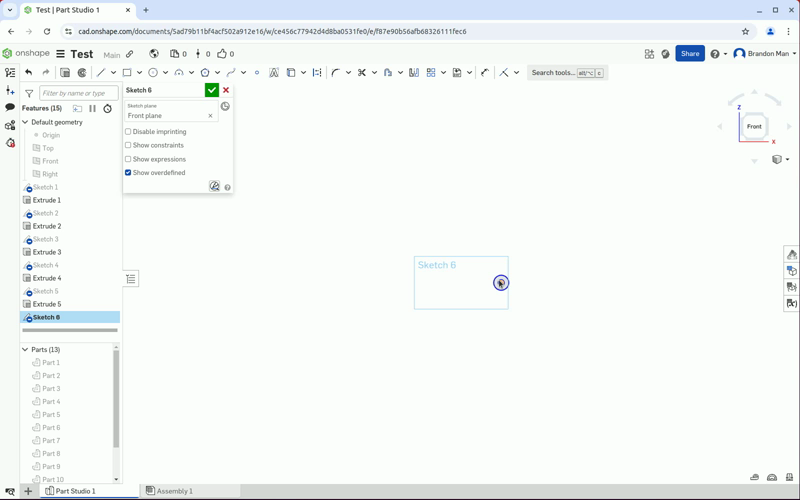
scroll(6)
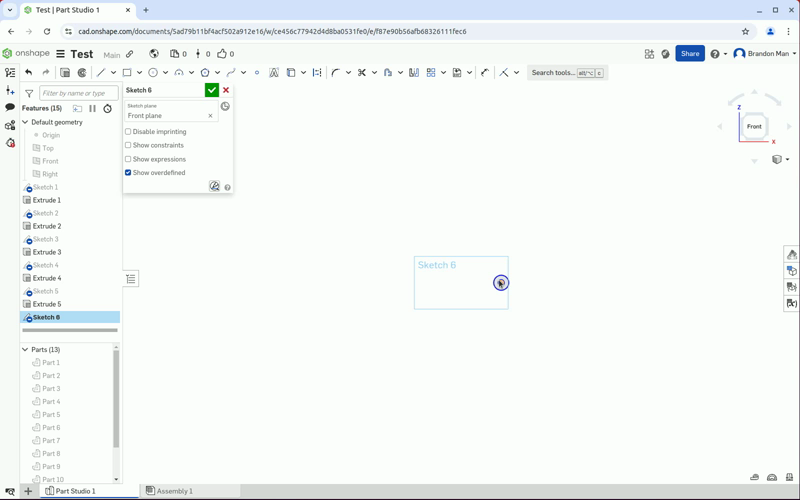
scroll(6)
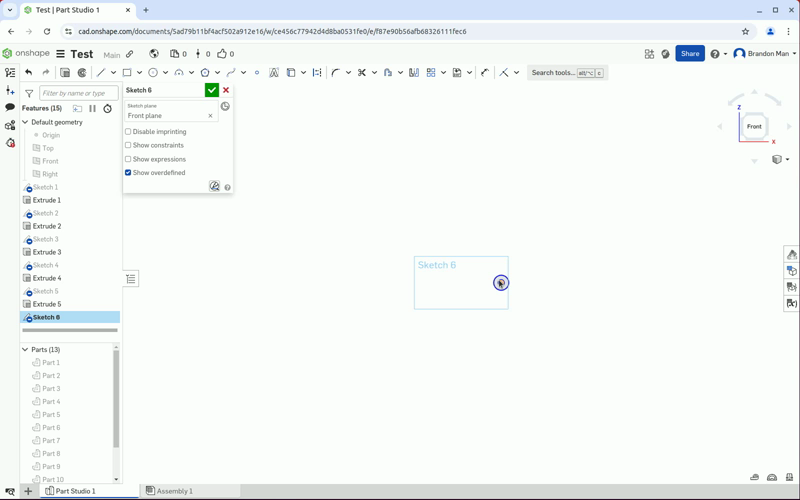
scroll(6)
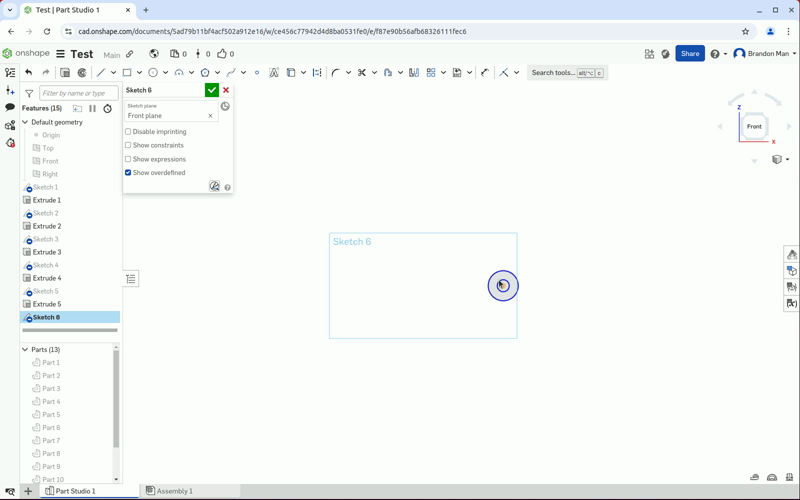
scroll(6)
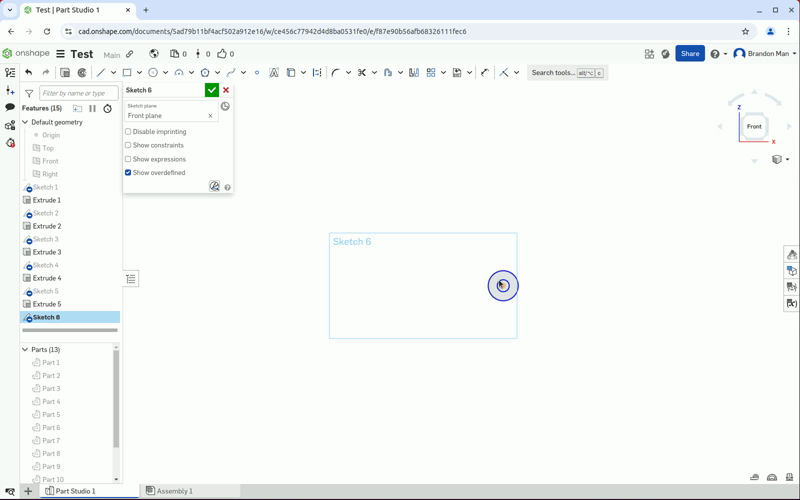
scroll(6)
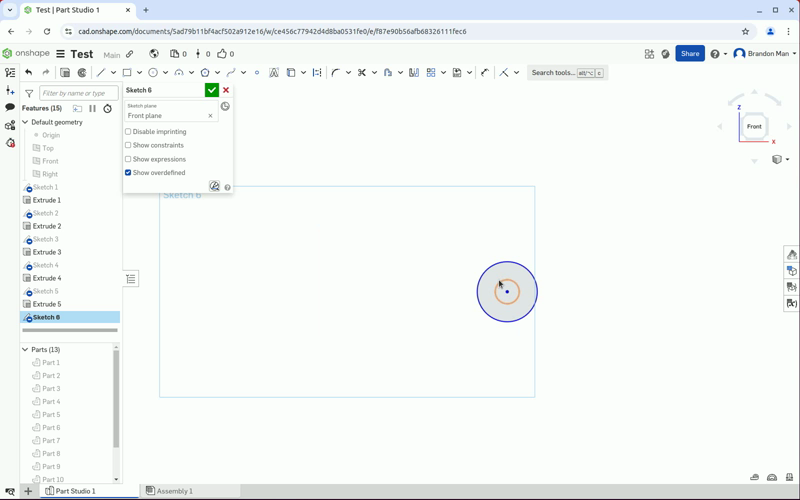
scroll(6)
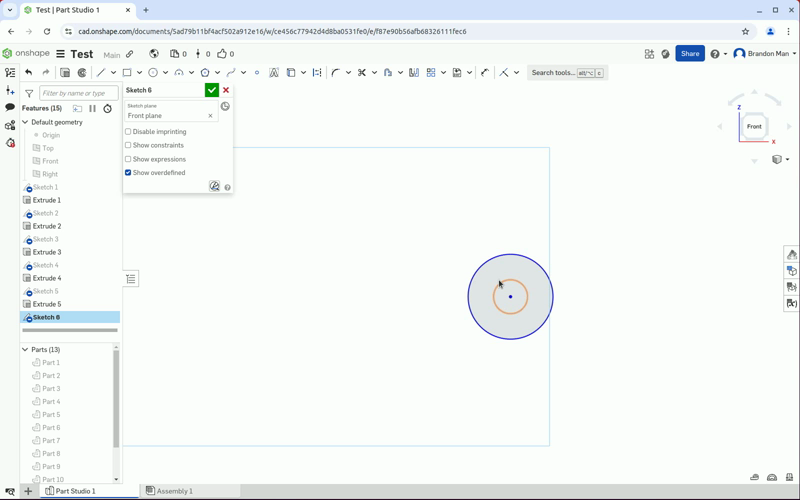
scroll(6)
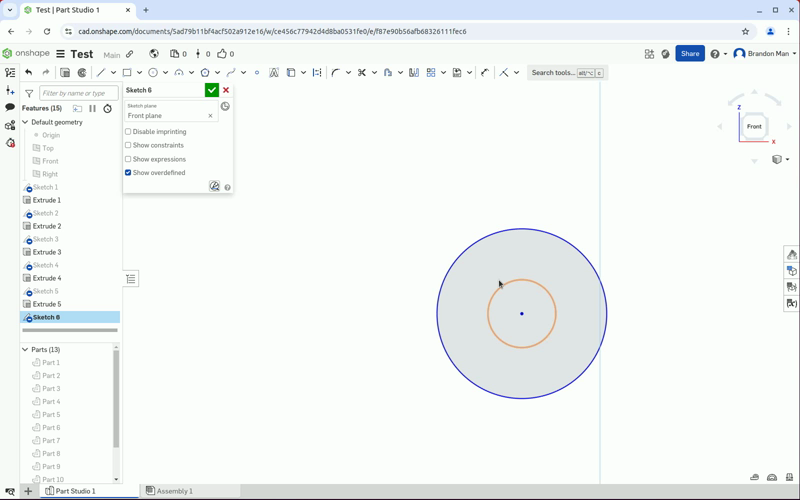
click(499, 279)
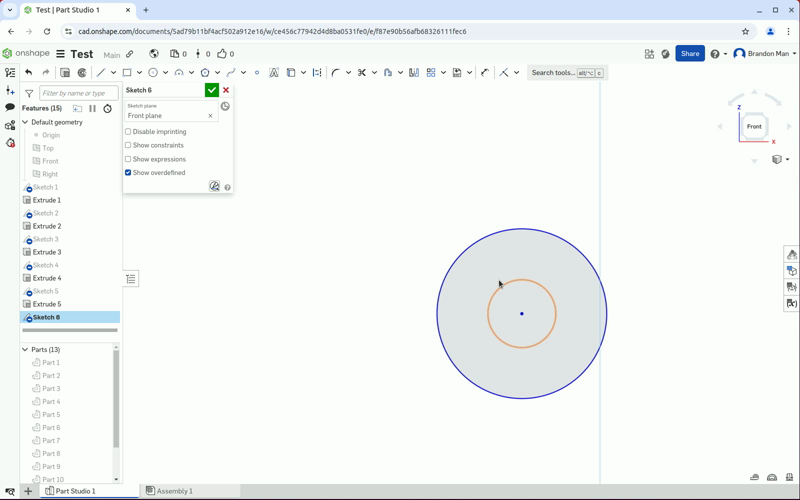
scroll(-6)
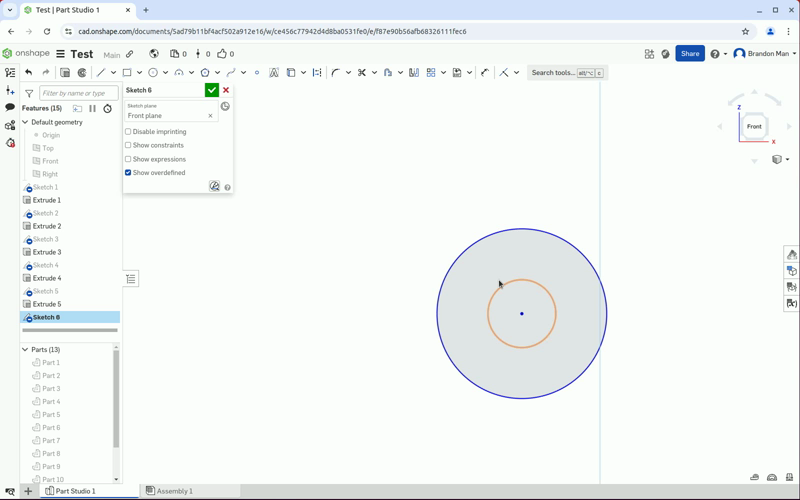
scroll(-6)
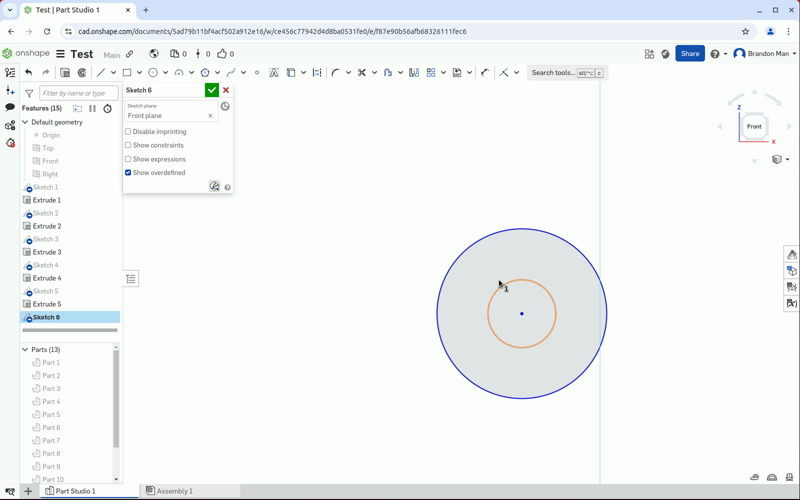
scroll(-6)
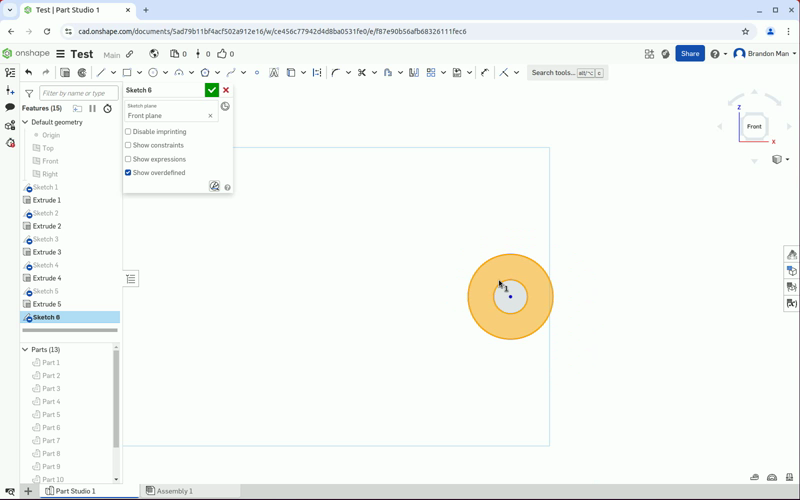
scroll(-6)
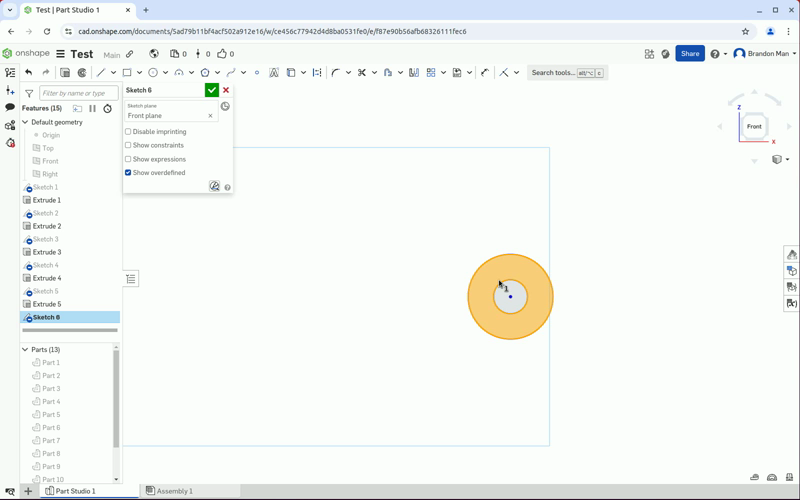
scroll(-6)
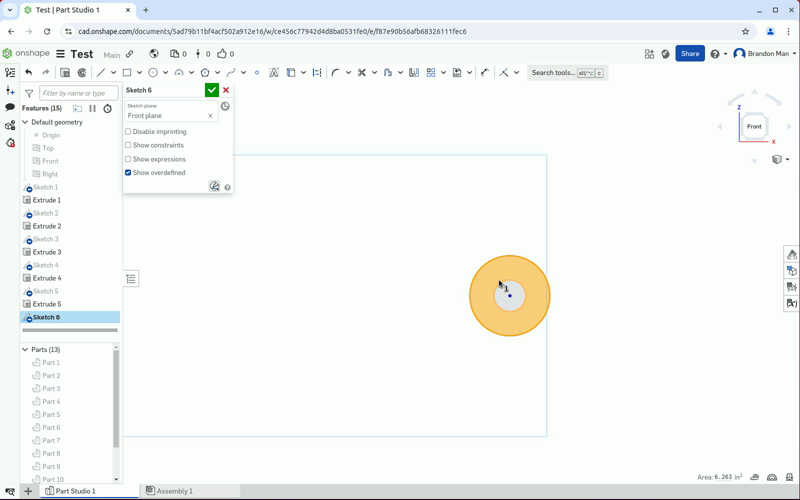
scroll(-6)
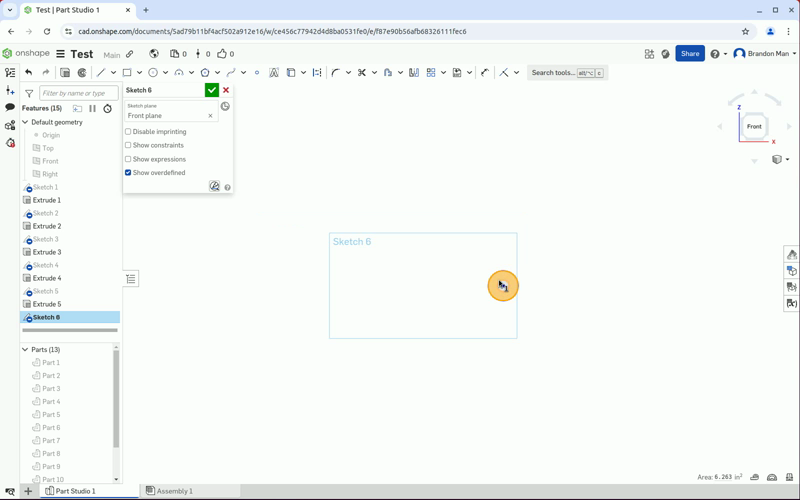
scroll(-6)
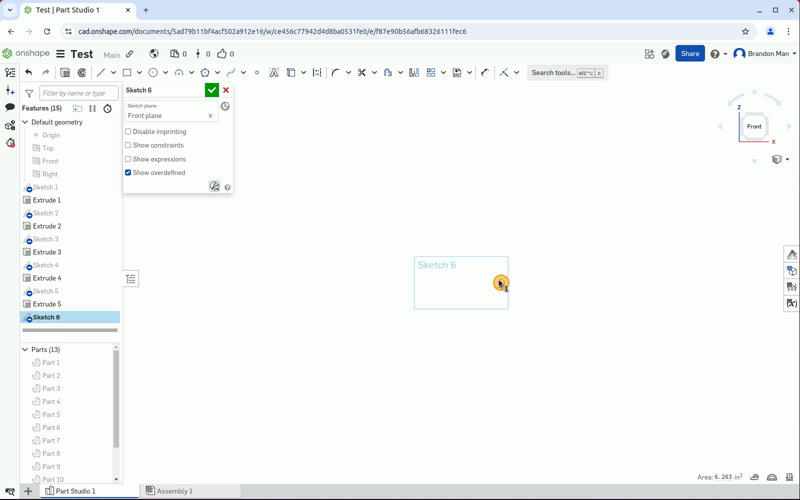
mouse_move(69, 352)
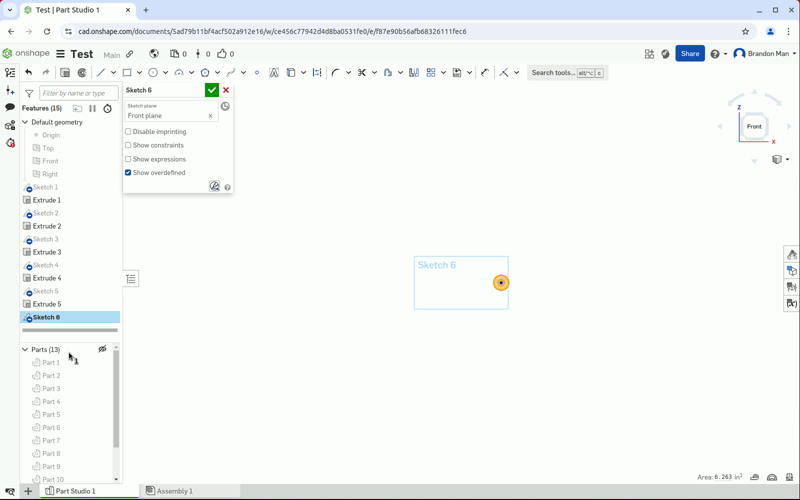
key(shift+y)
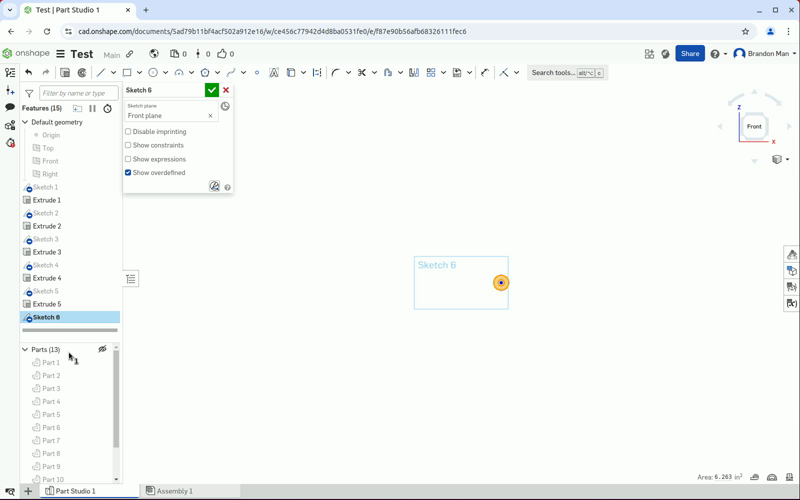
key(shift+e)
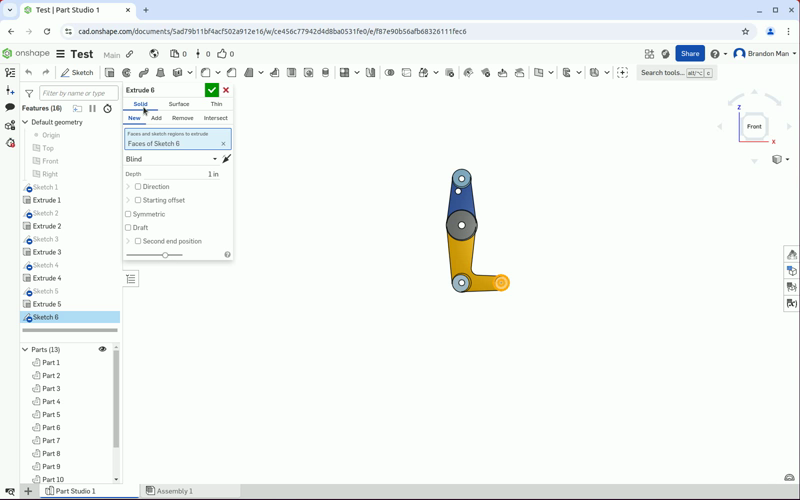
mouse_move(143, 106)
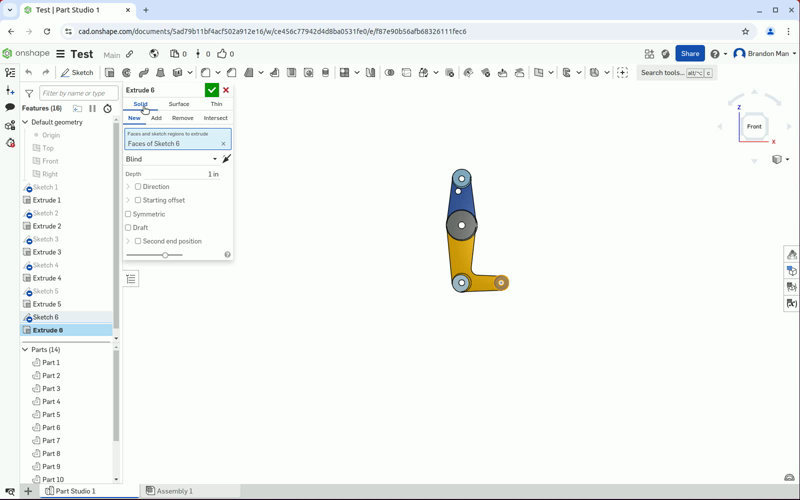
click(143, 106)
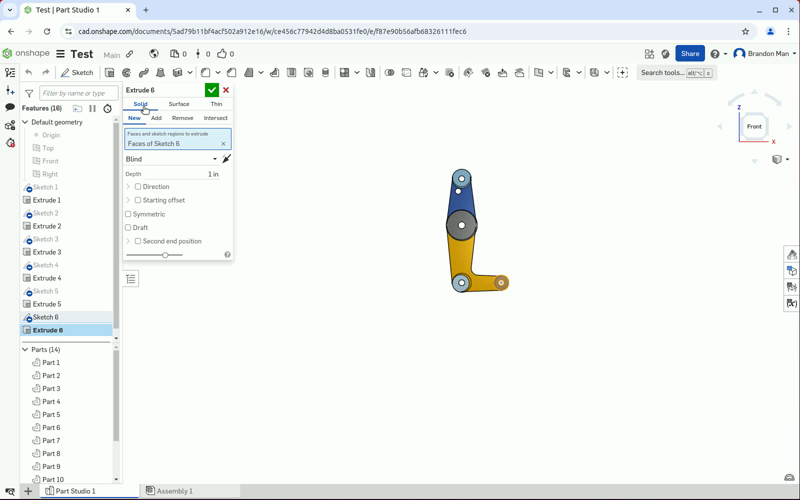
mouse_move(137, 120)
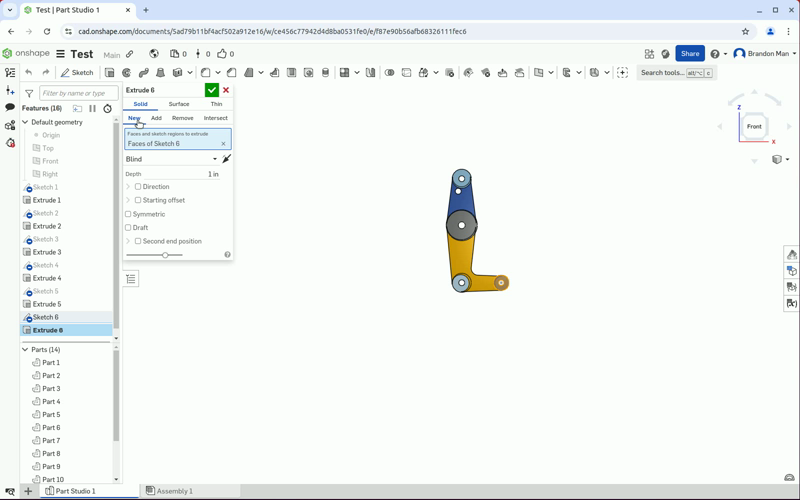
click(137, 120)
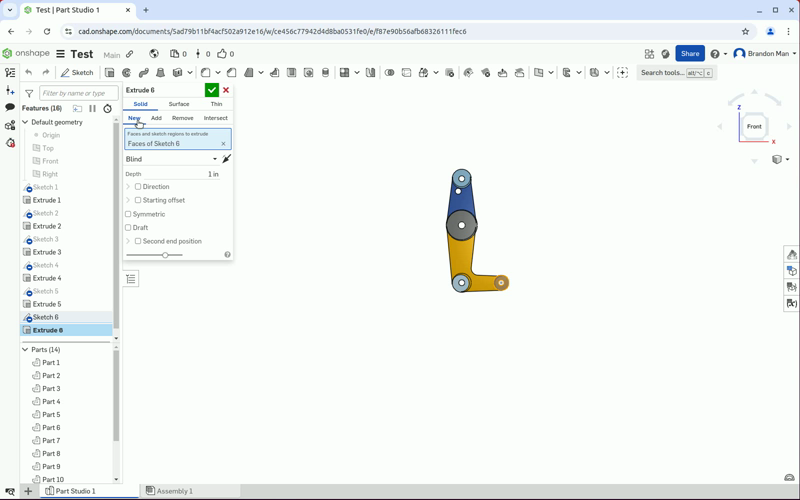
key(tab, 4)
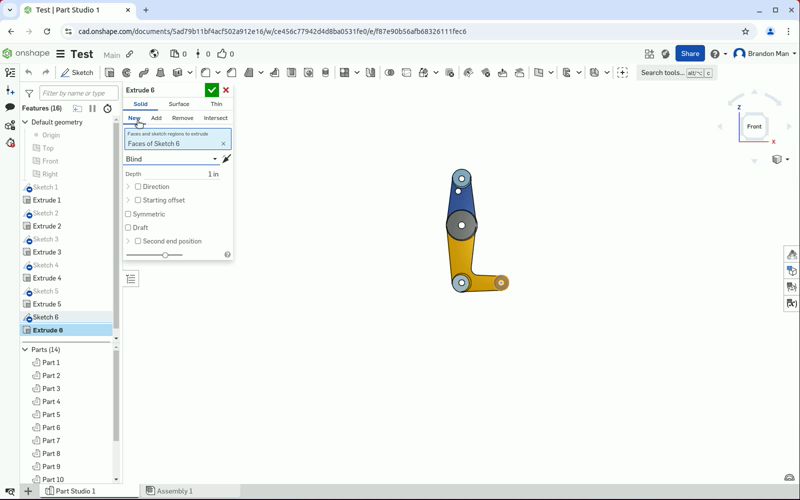
text(0.481)
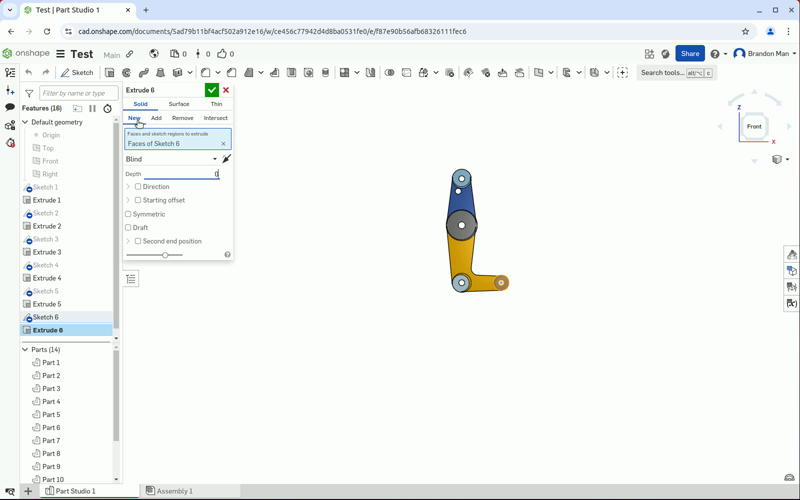
key(enter)
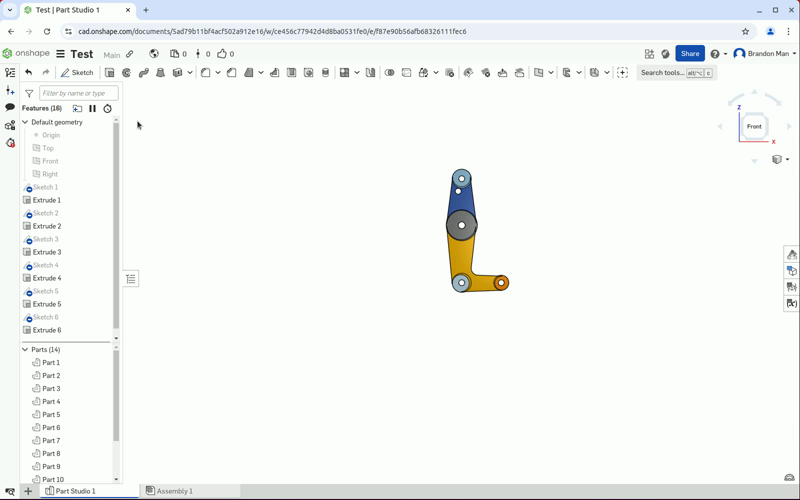
key(shift+h)
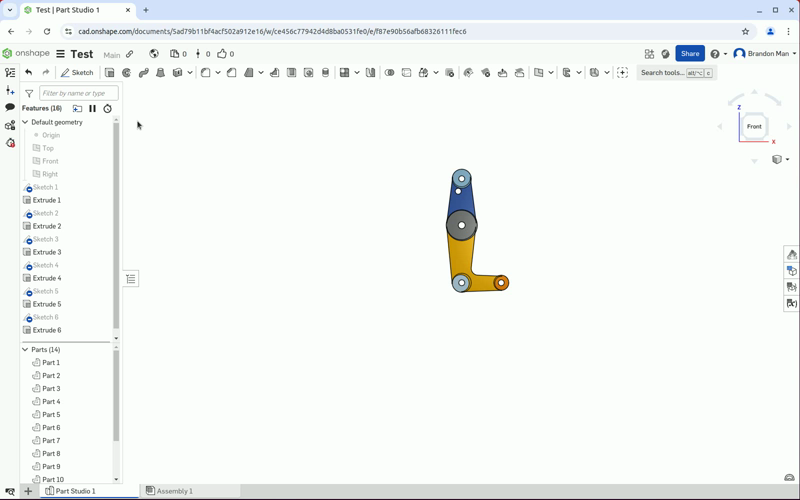
key(shift+h)
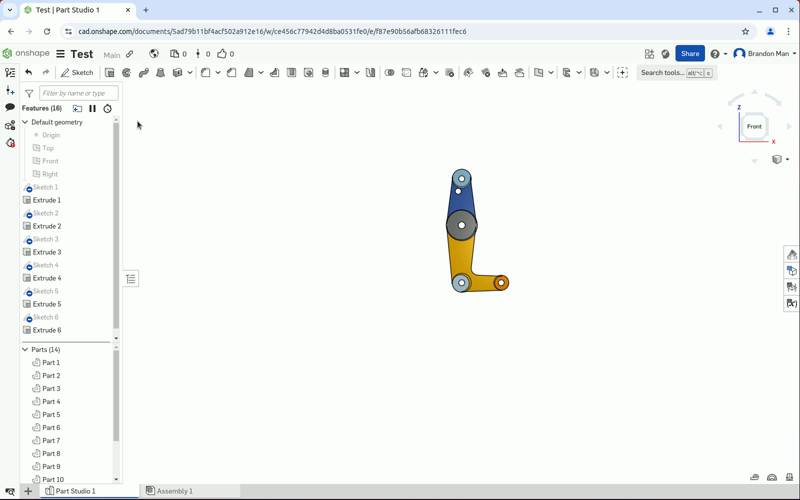
key(shift+7)
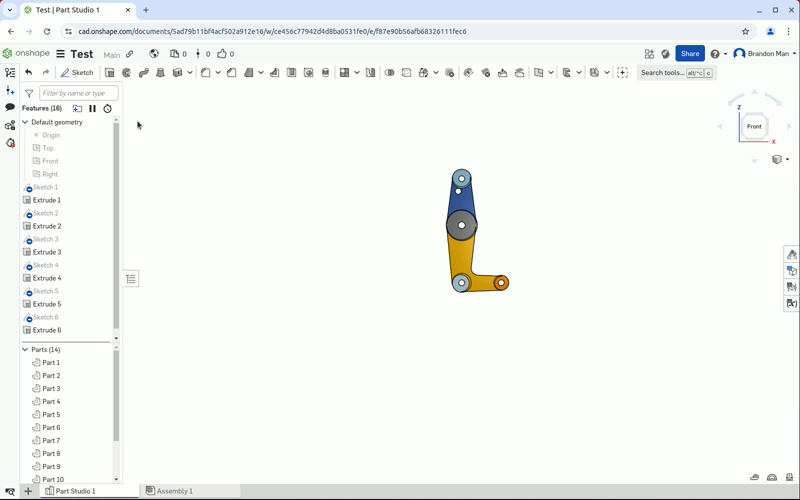
key(left, 2)
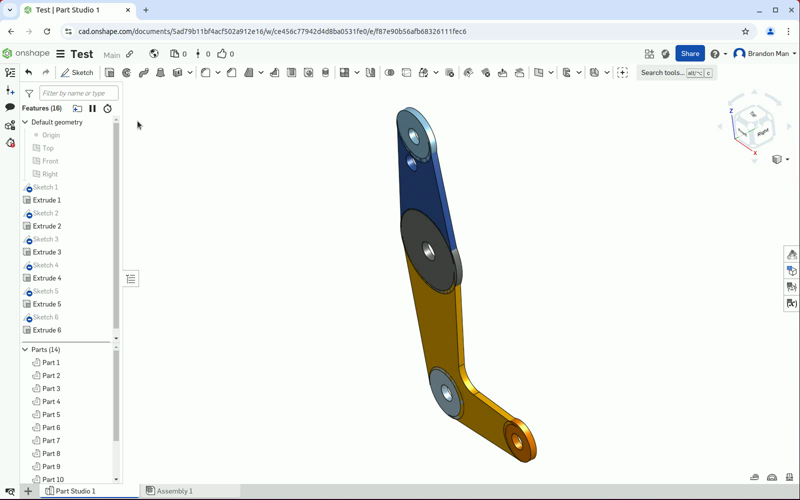
key(down, 2)
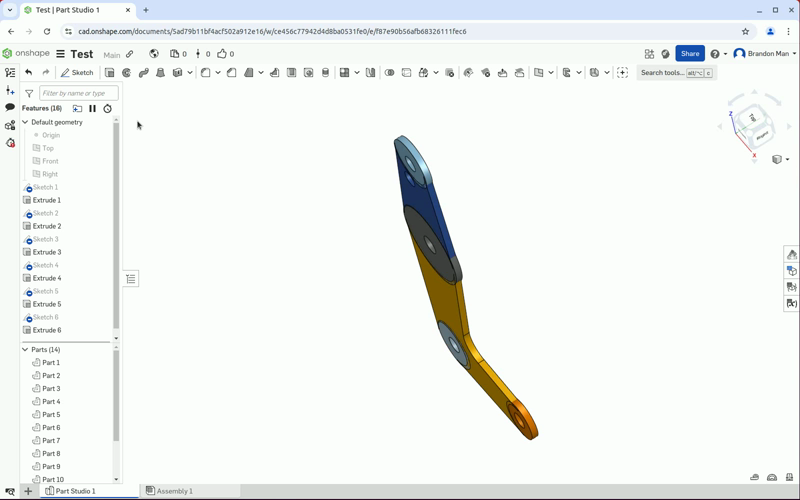
key(up, 2)
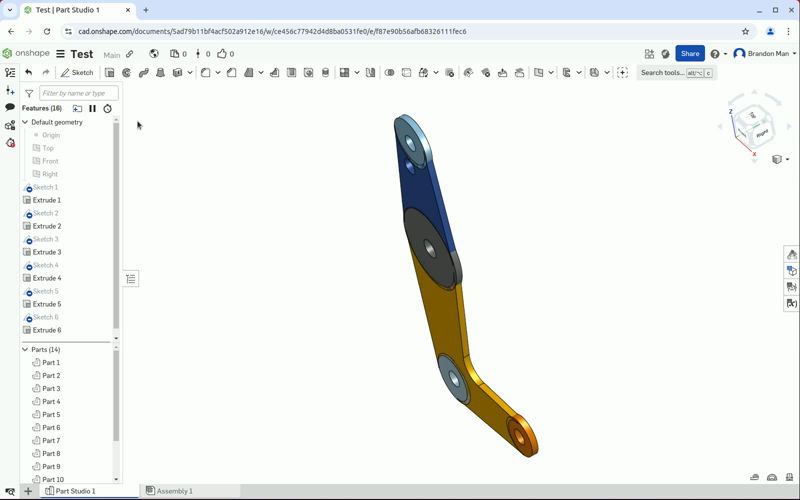
key(right, 2)
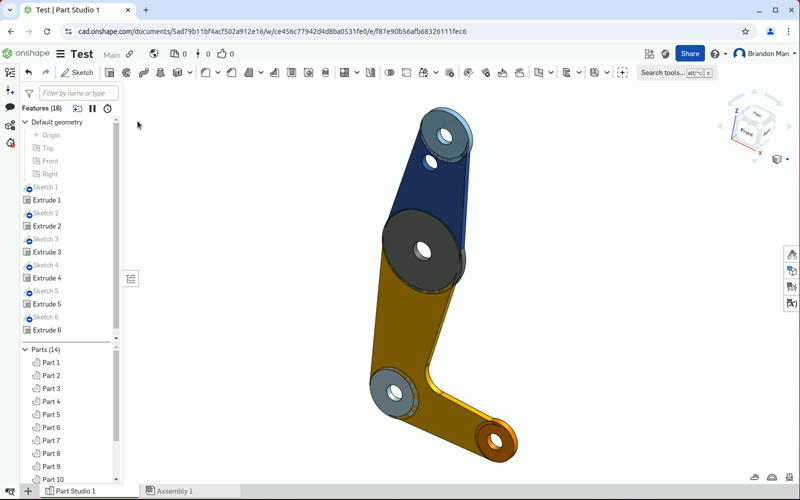
mouse_move(69, 189)
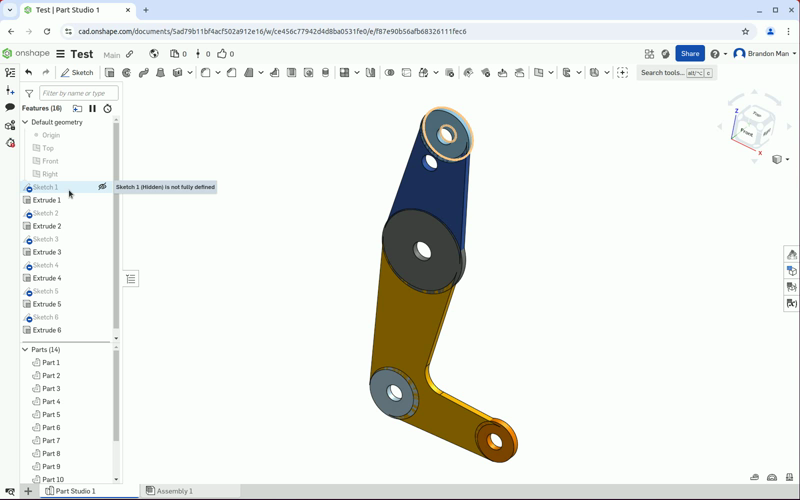
click(69, 189)